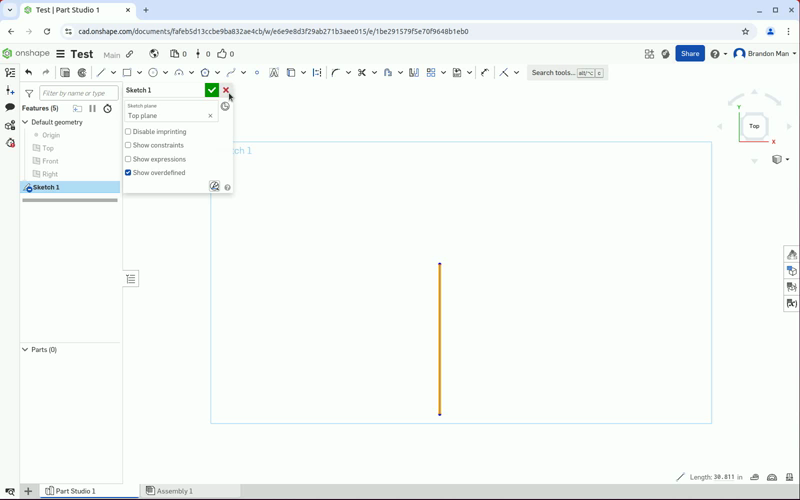
key(shift+h)
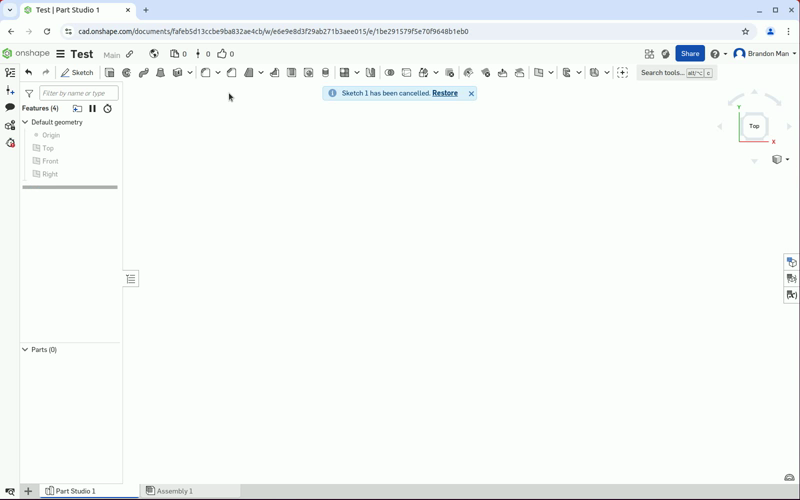
mouse_move(73, 352)
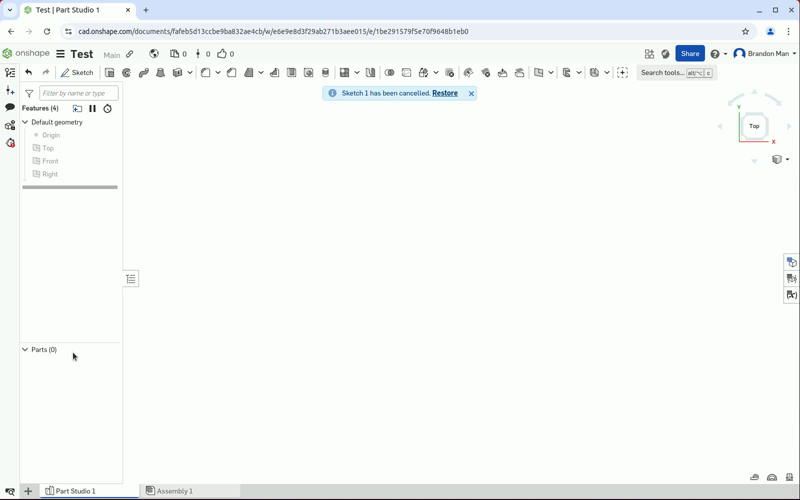
key(y)
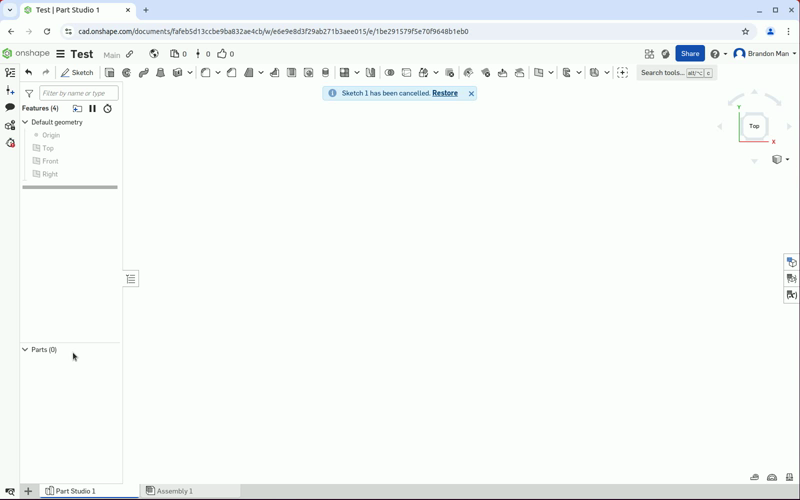
key(shift+p)
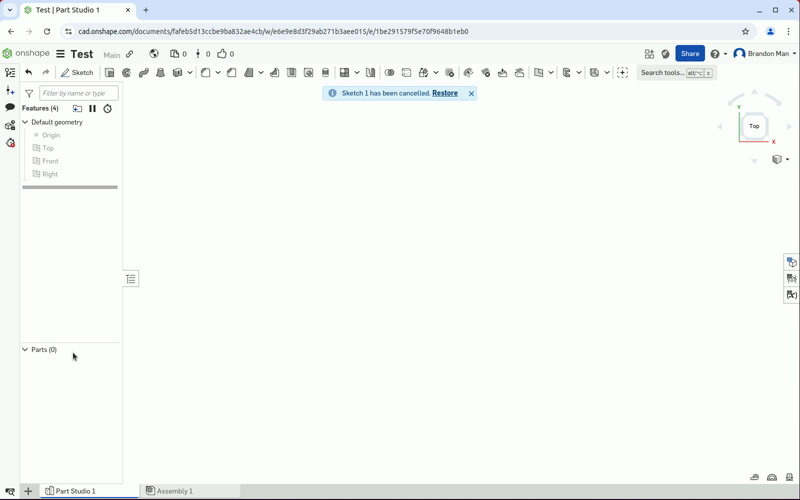
key(space)
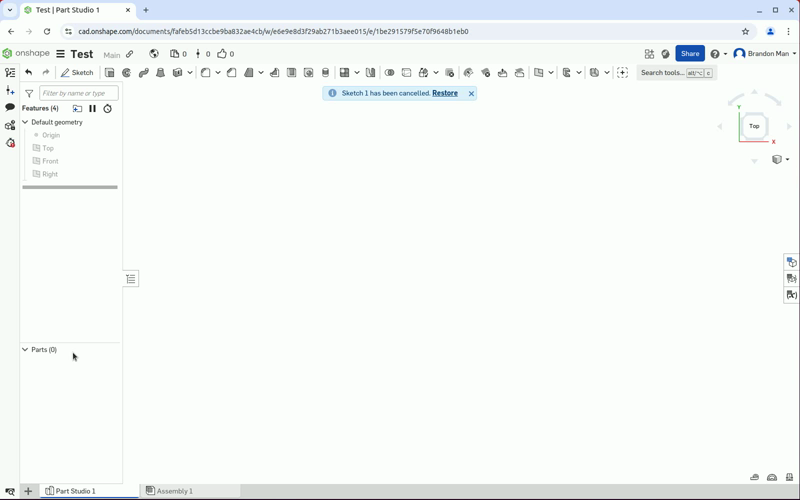
key_down(shift)
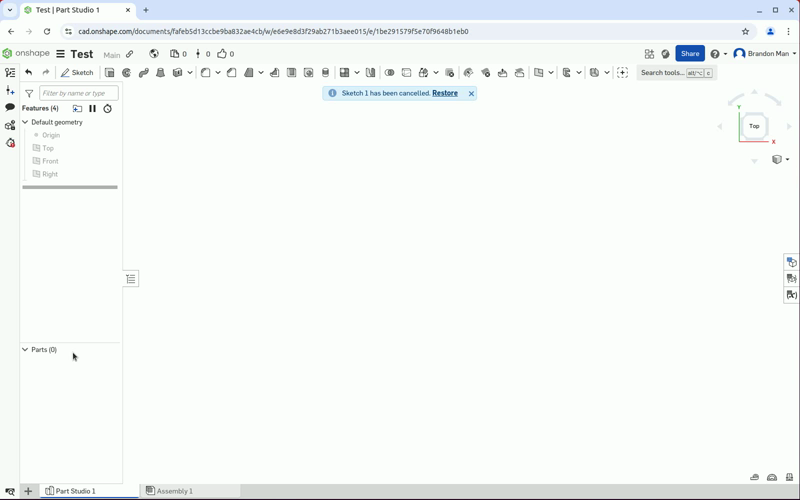
key(up)
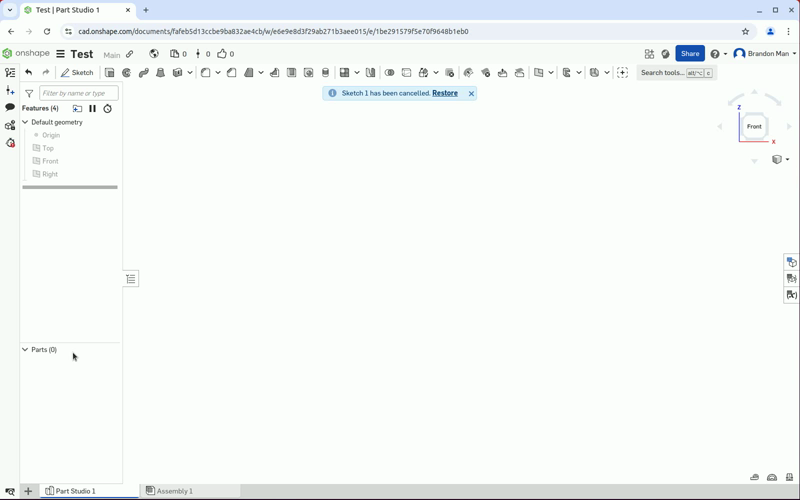
key_up(shift)
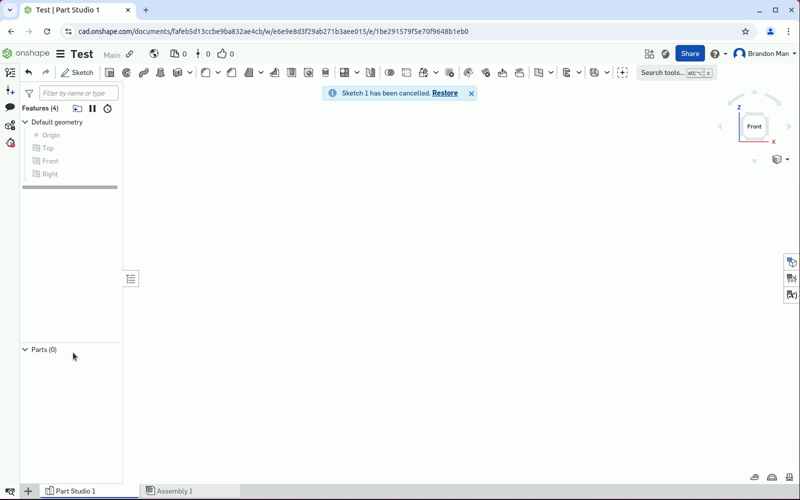
mouse_move(73, 352)
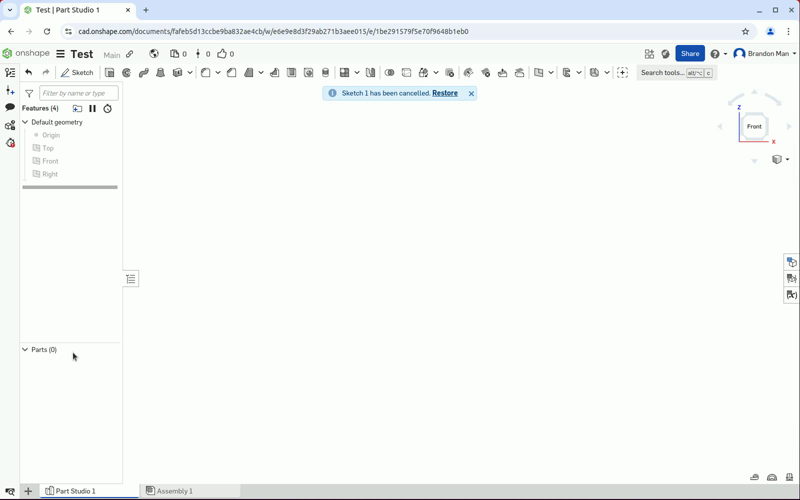
key(shift+y)
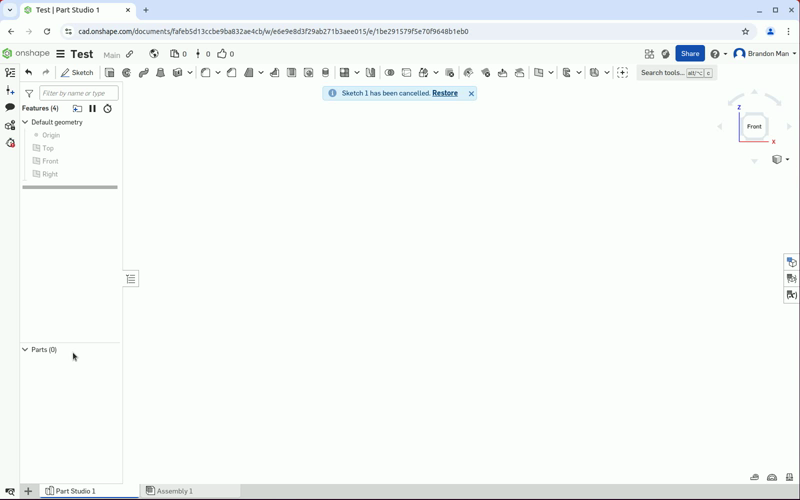
key(shift+s)
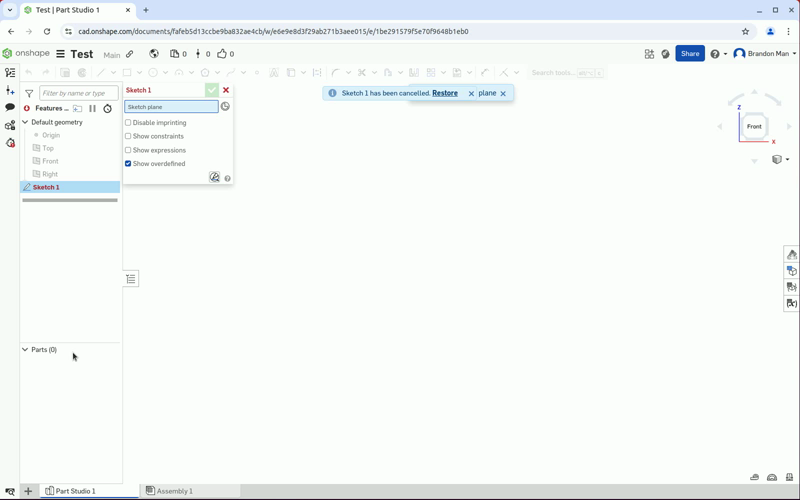
mouse_move(73, 163)
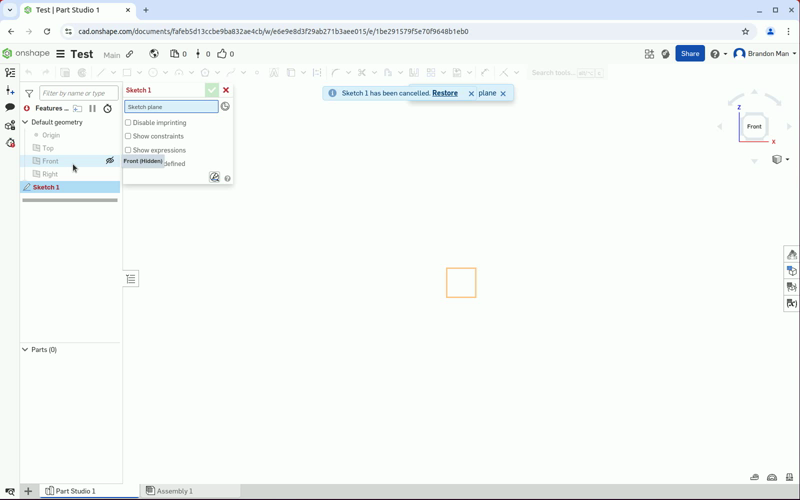
click(73, 163)
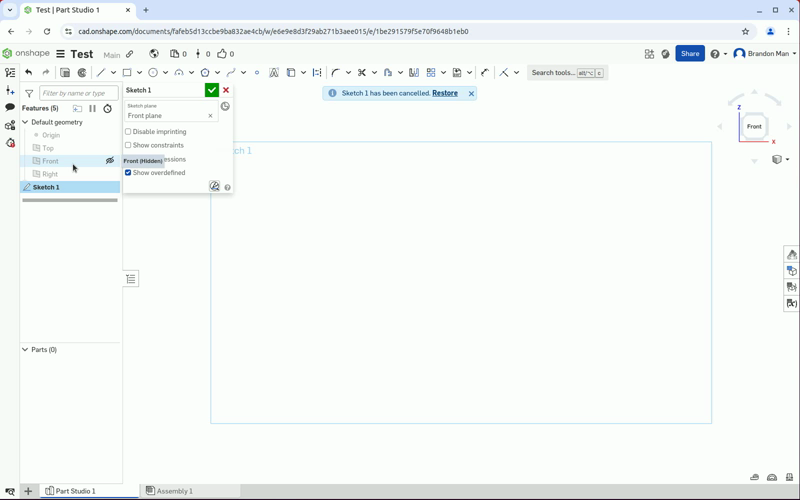
mouse_move(73, 352)
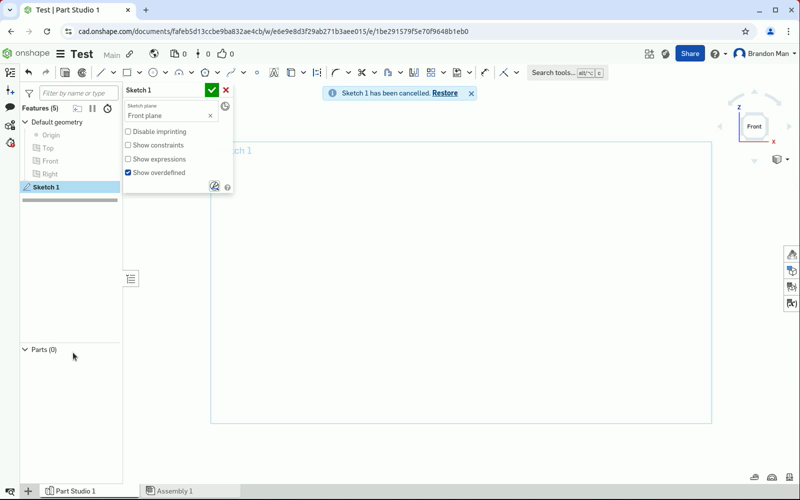
key(y)
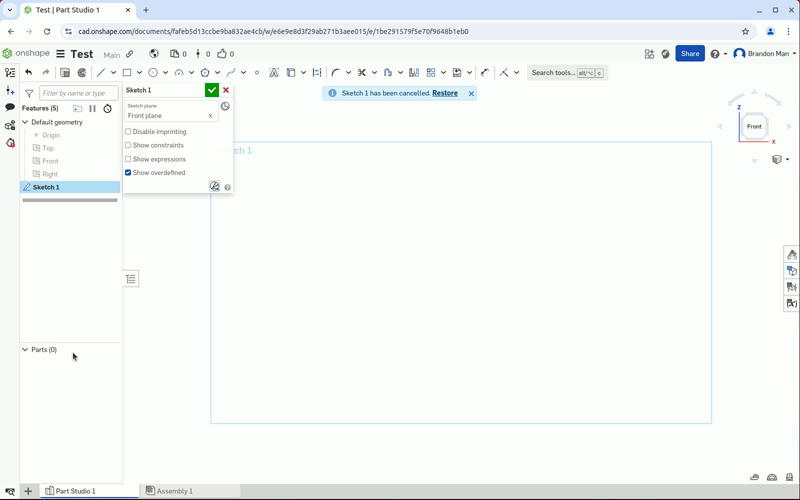
key(c)
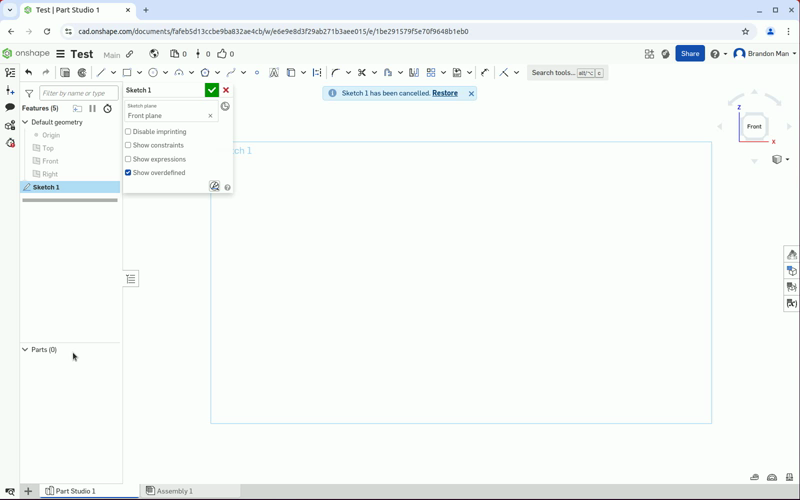
key_down(shift)
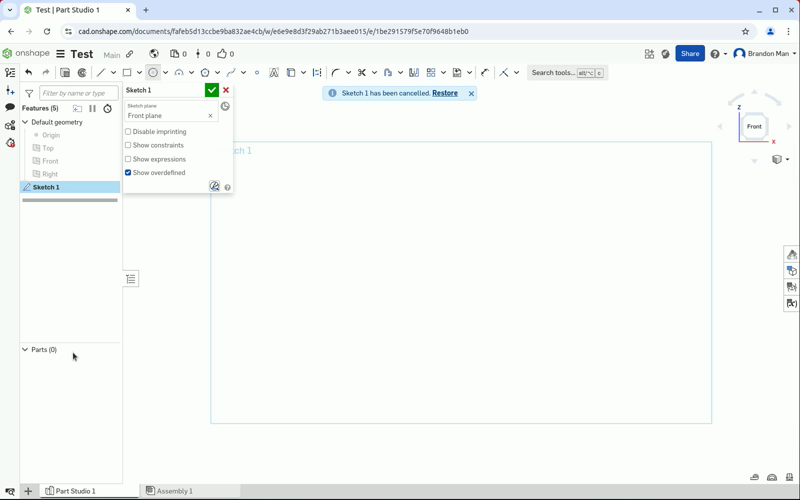
mouse_move(461, 282)
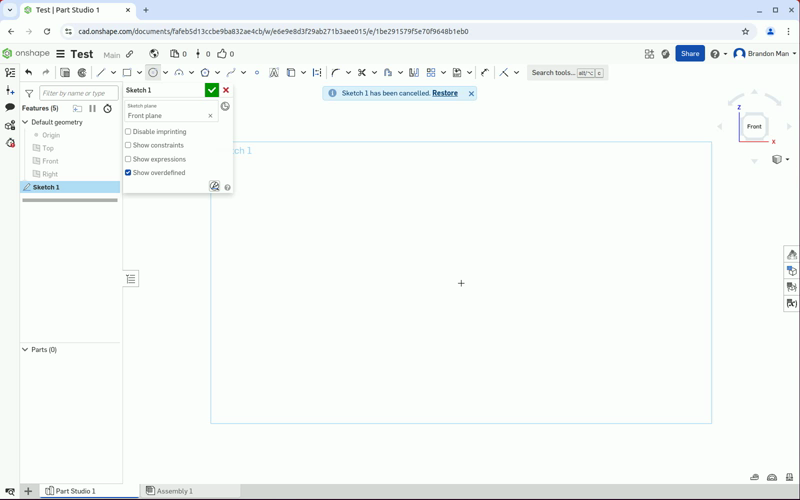
click(461, 282)
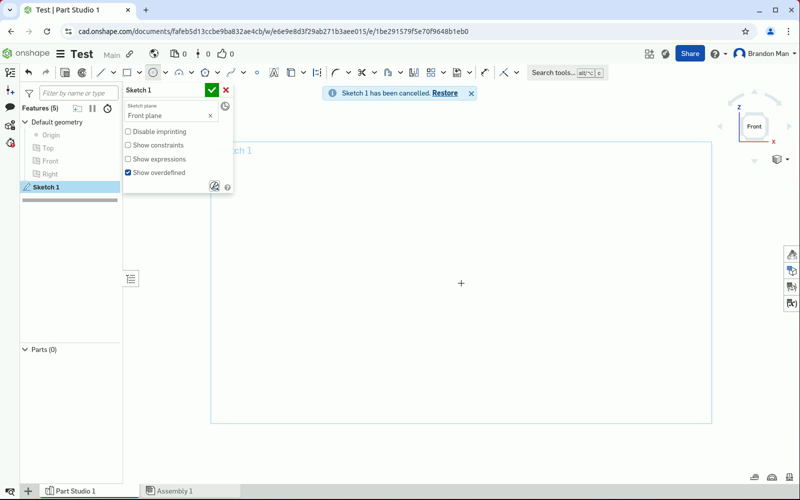
key_up(shift)
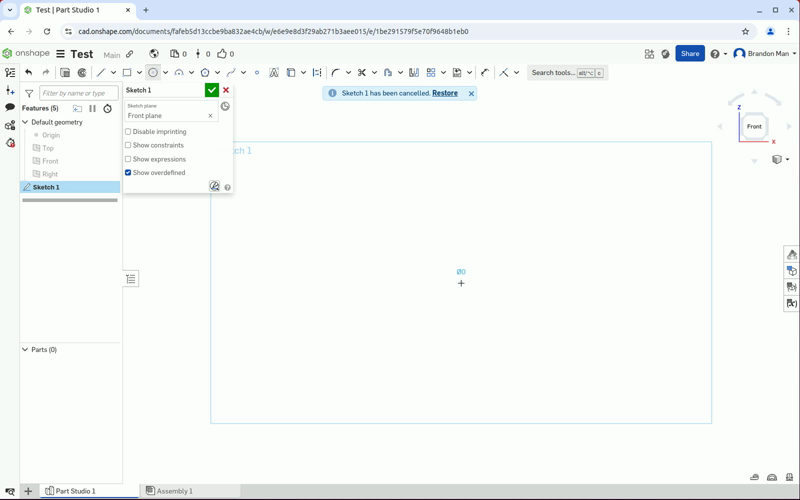
mouse_move(574, 282)
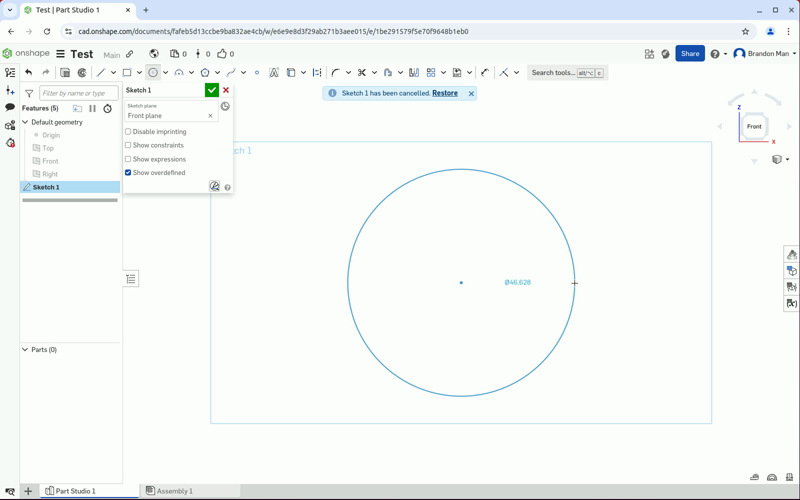
click(574, 282)
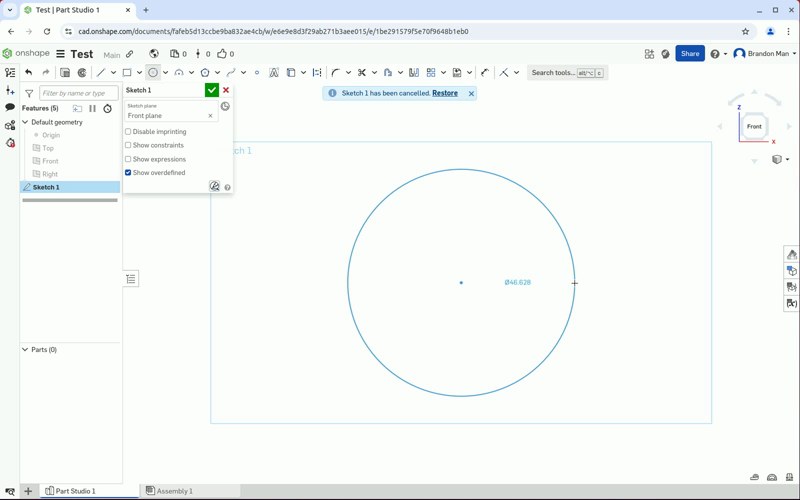
key(esc)
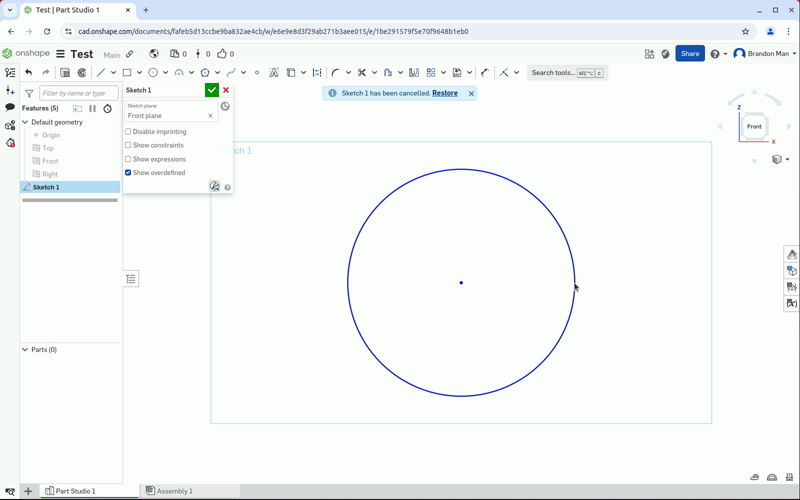
key(c)
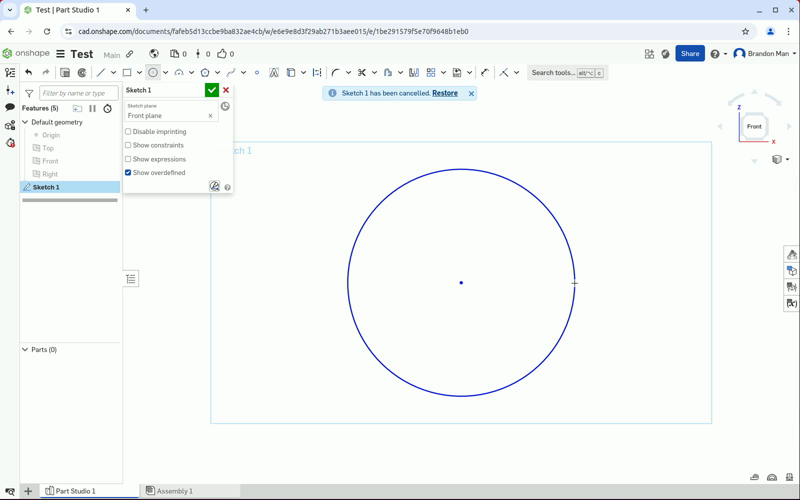
key_down(shift)
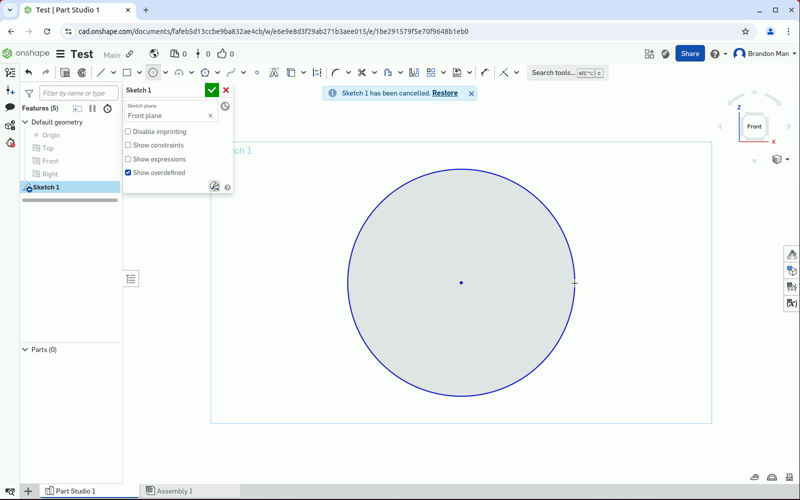
mouse_move(461, 282)
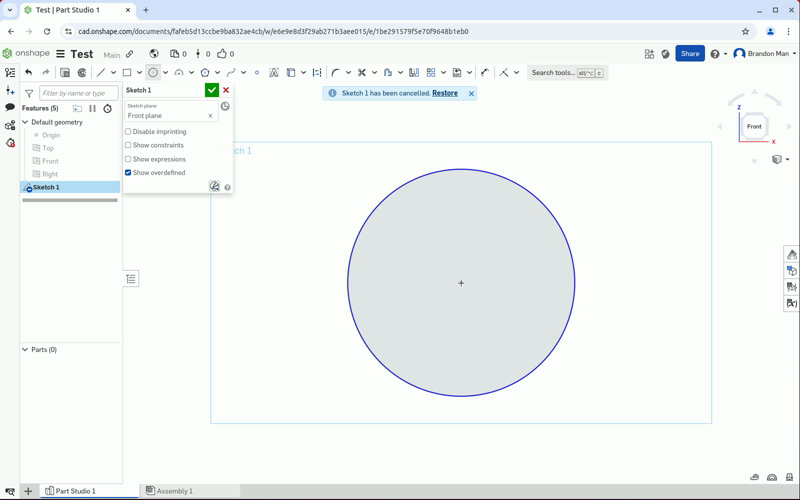
click(461, 282)
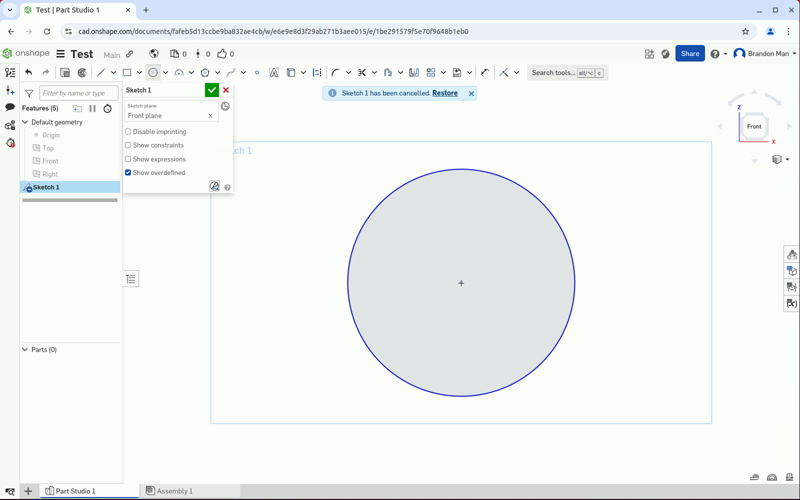
key_up(shift)
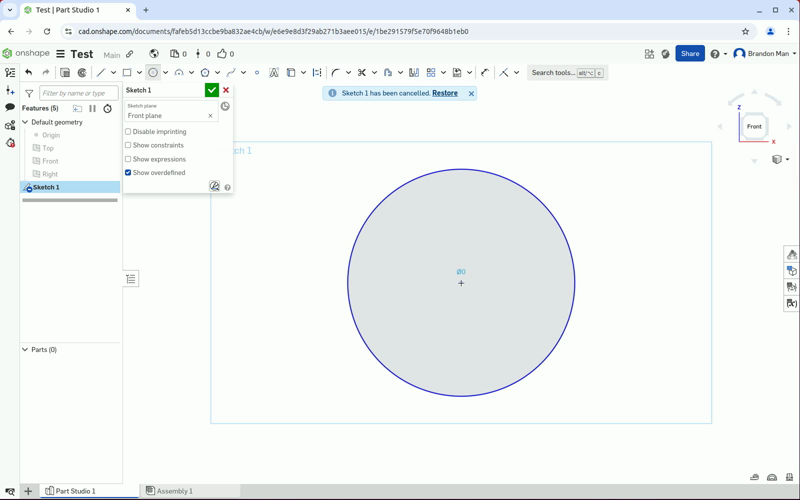
mouse_move(562, 282)
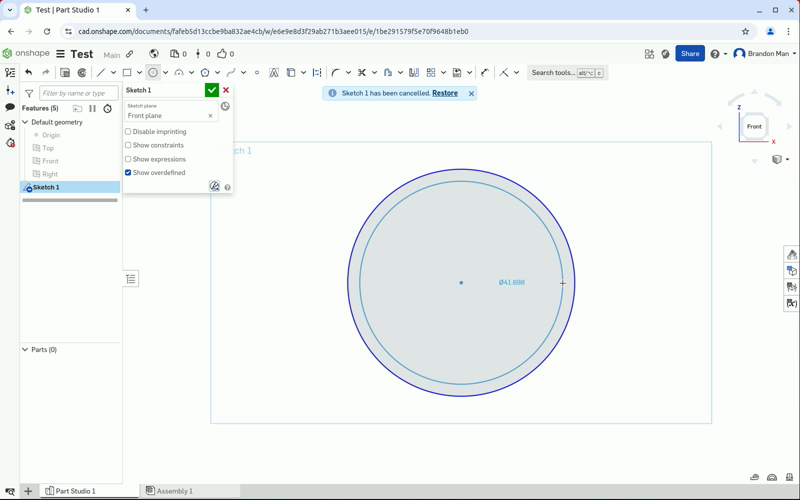
click(562, 282)
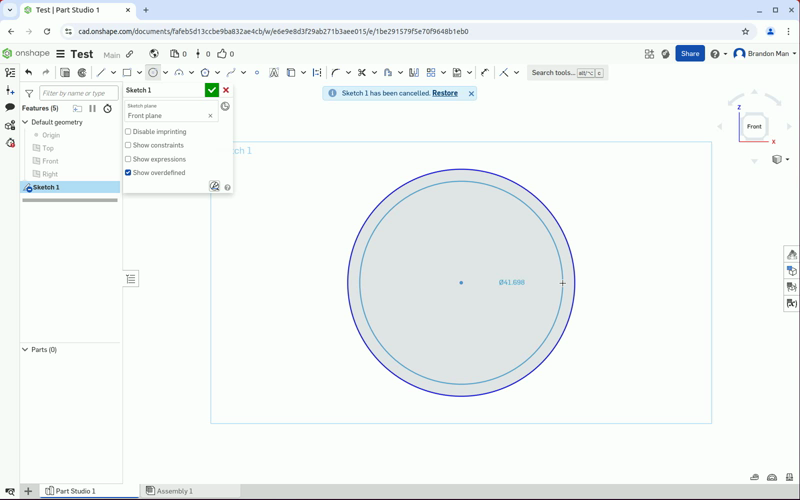
key(esc)
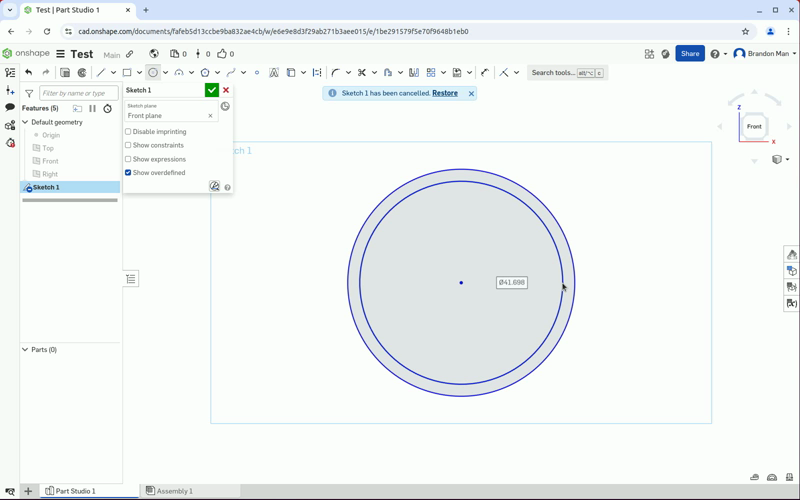
mouse_move(438, 178)
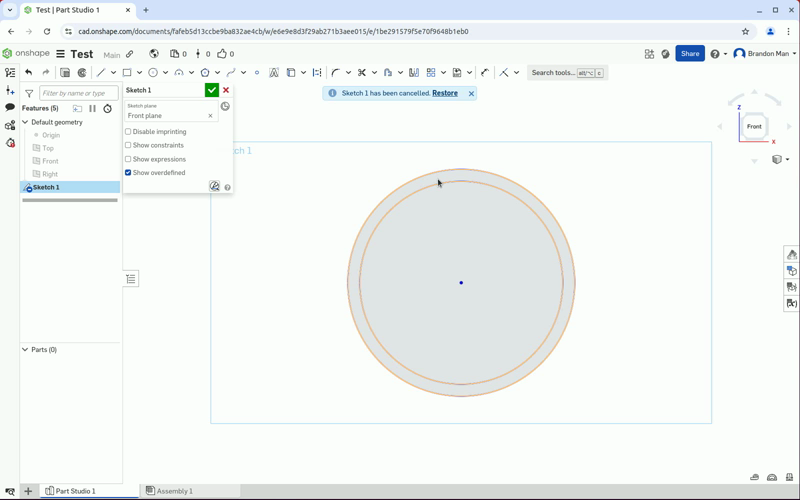
click(438, 178)
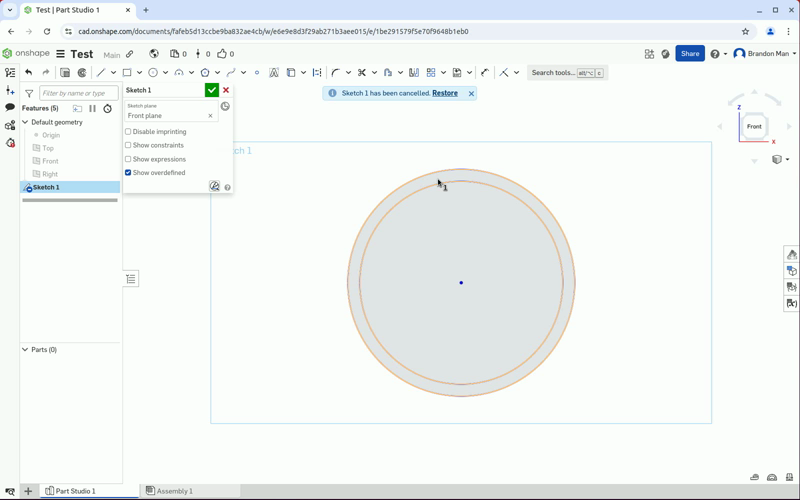
mouse_move(73, 352)
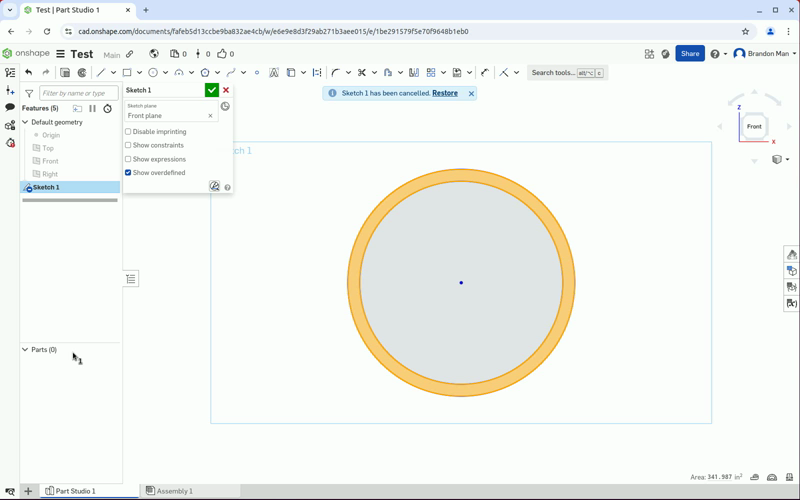
key(shift+y)
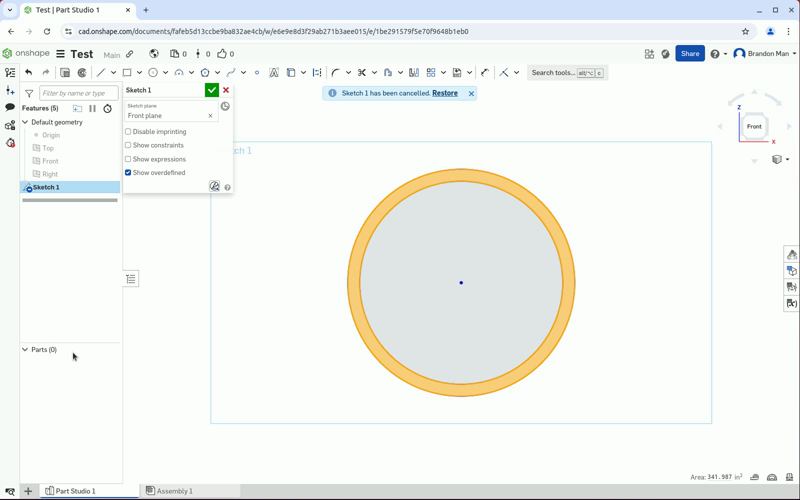
key(shift+e)
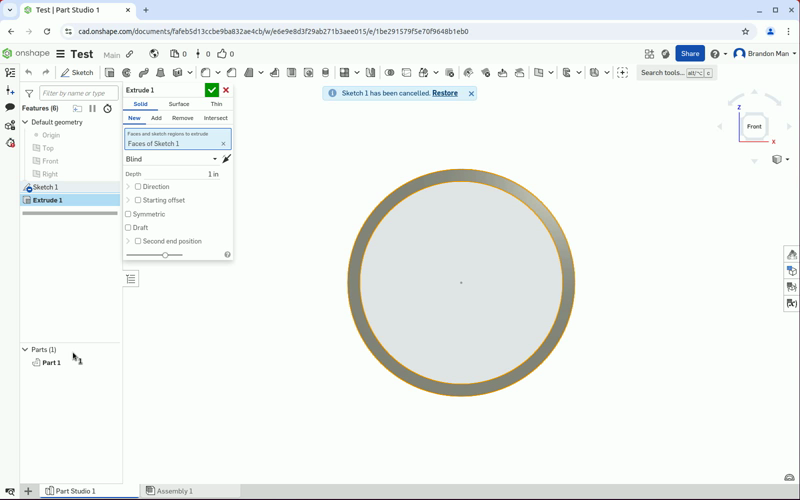
mouse_move(143, 106)
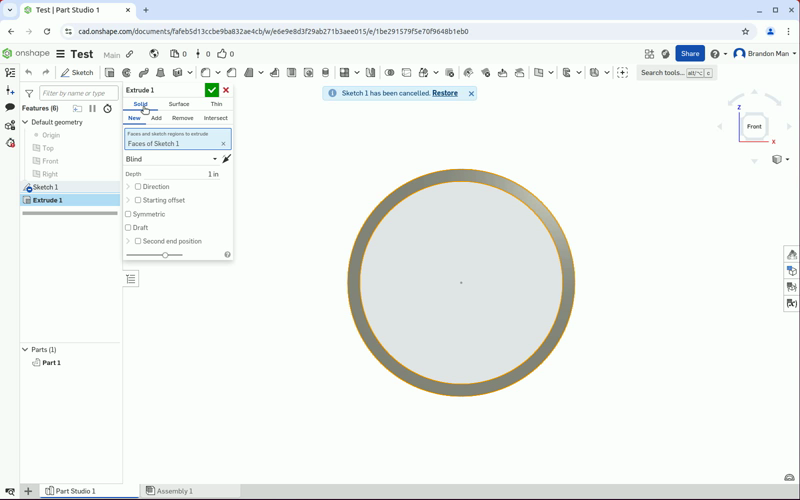
click(143, 106)
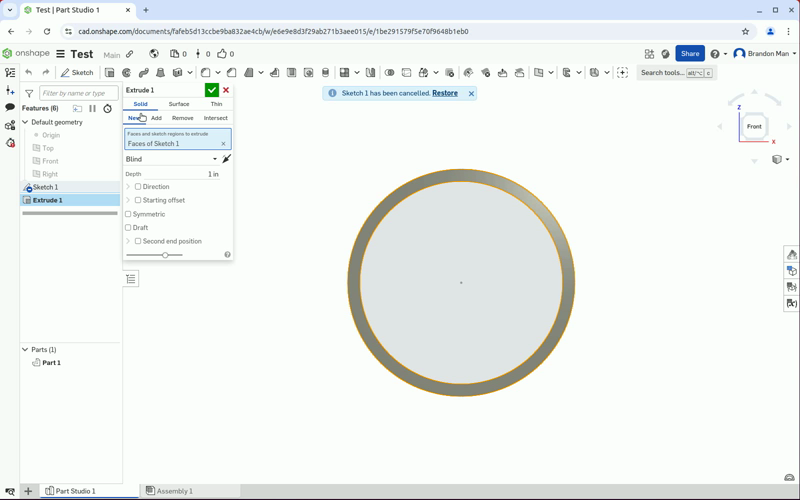
mouse_move(137, 120)
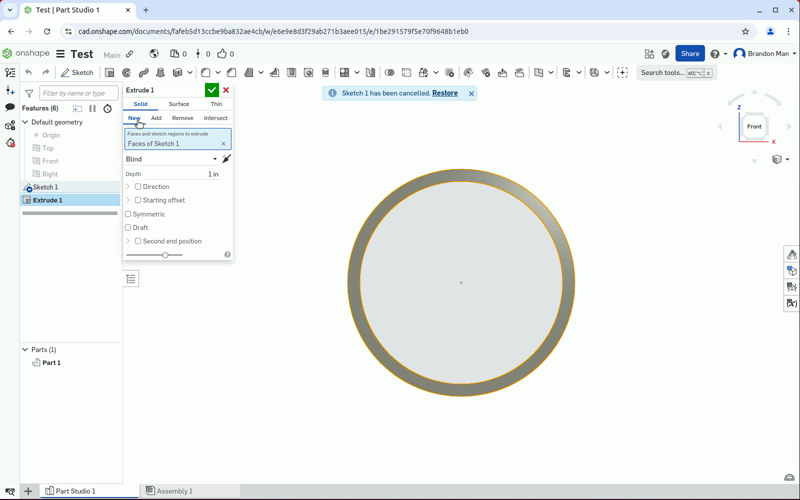
click(137, 120)
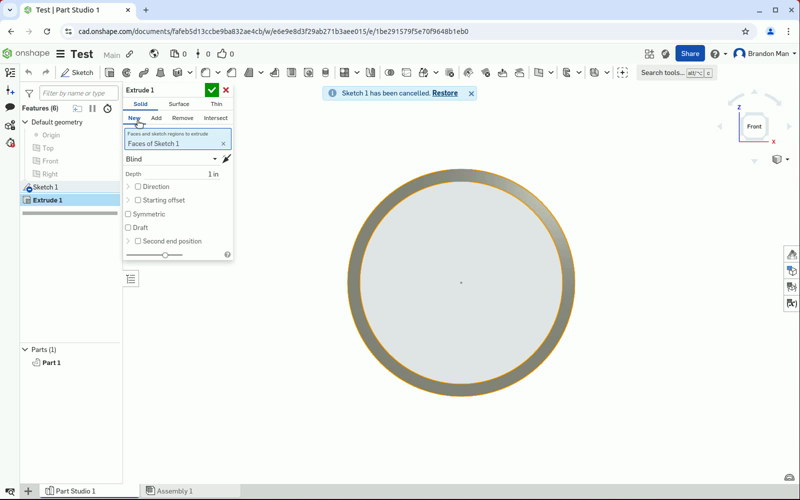
key(tab, 4)
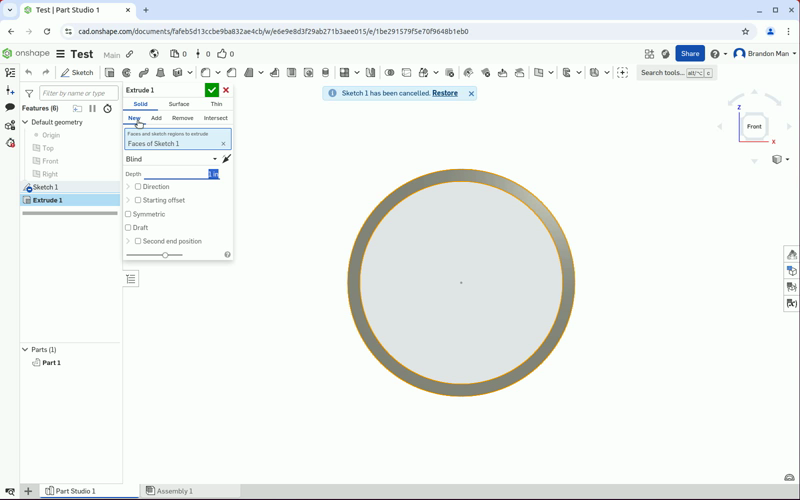
text(5.296)
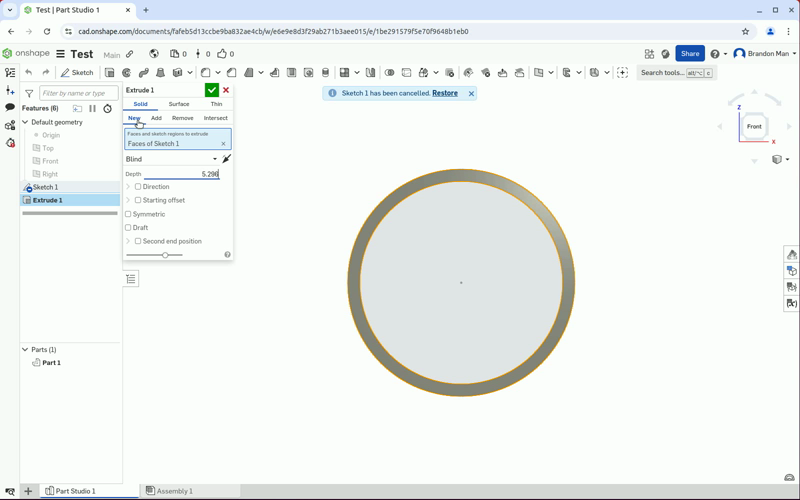
key(enter)
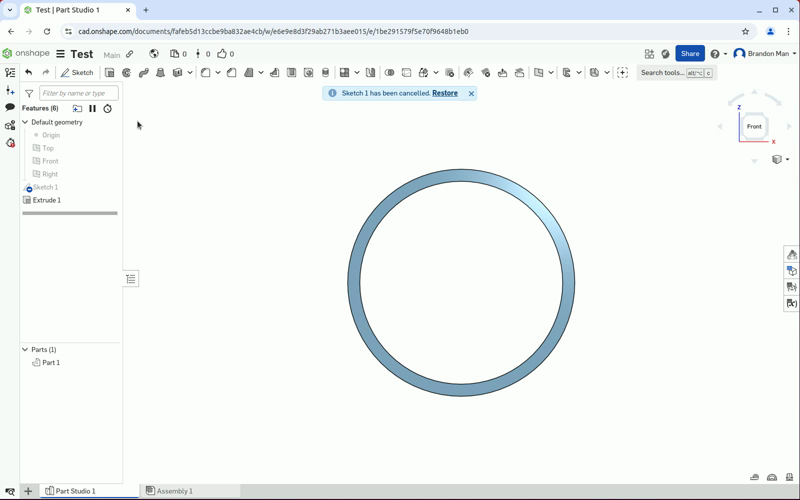
key(shift+h)
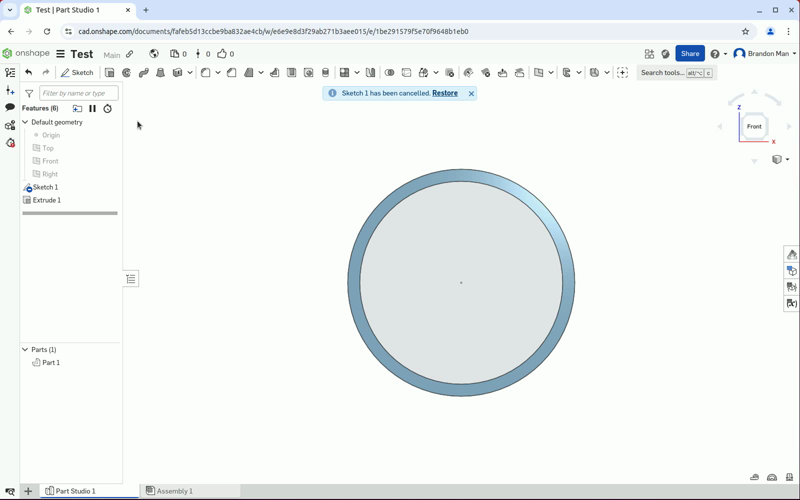
key(shift+h)
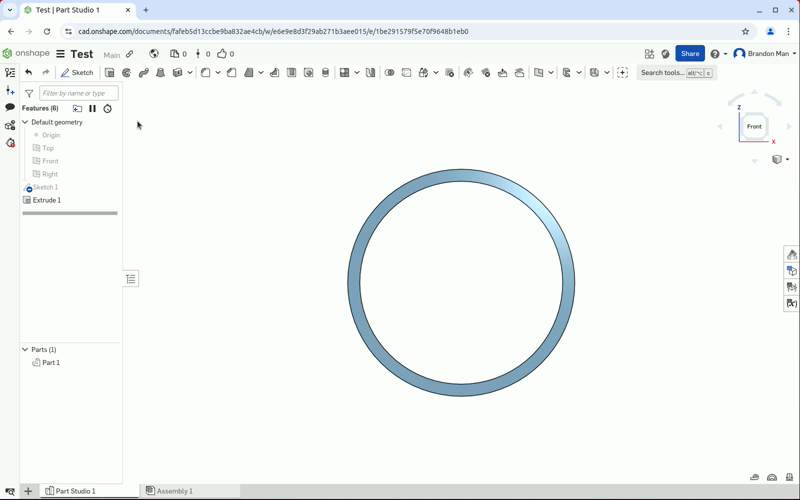
mouse_move(73, 189)
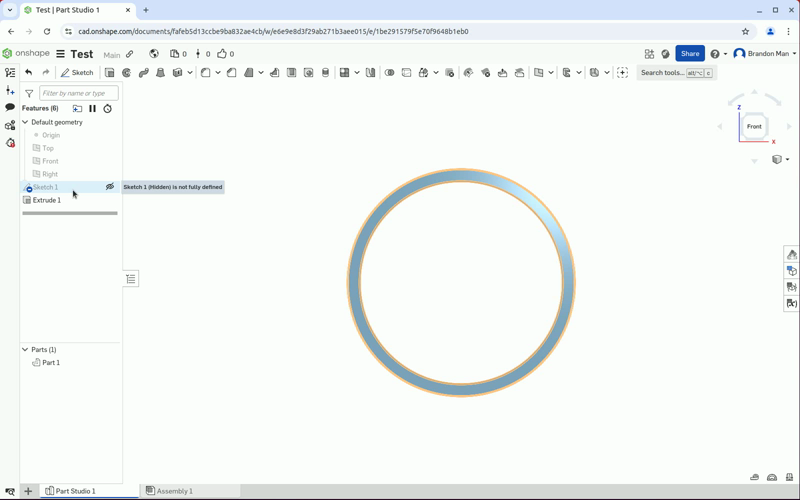
click(73, 189)
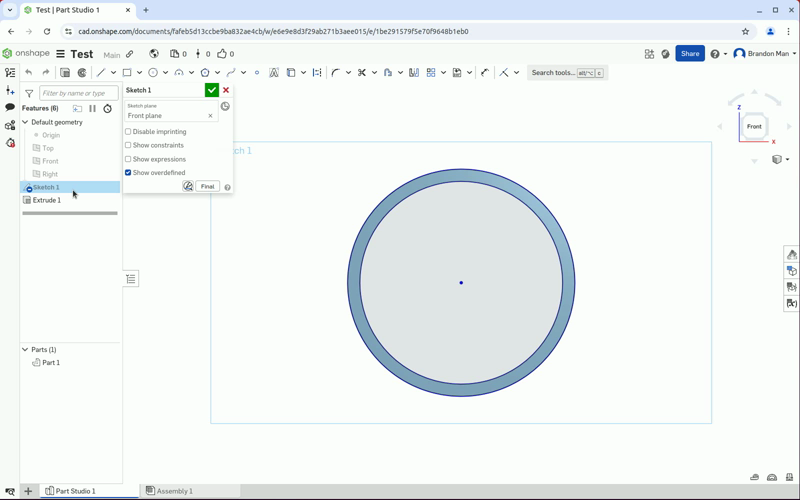
mouse_move(229, 92)
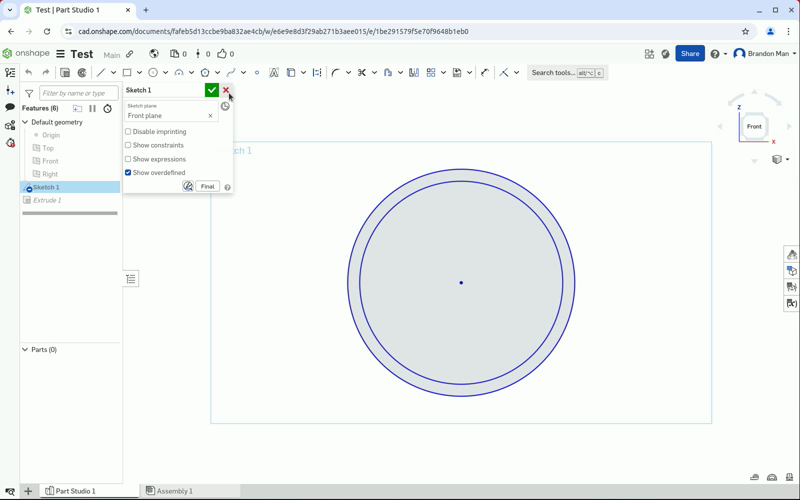
click(229, 92)
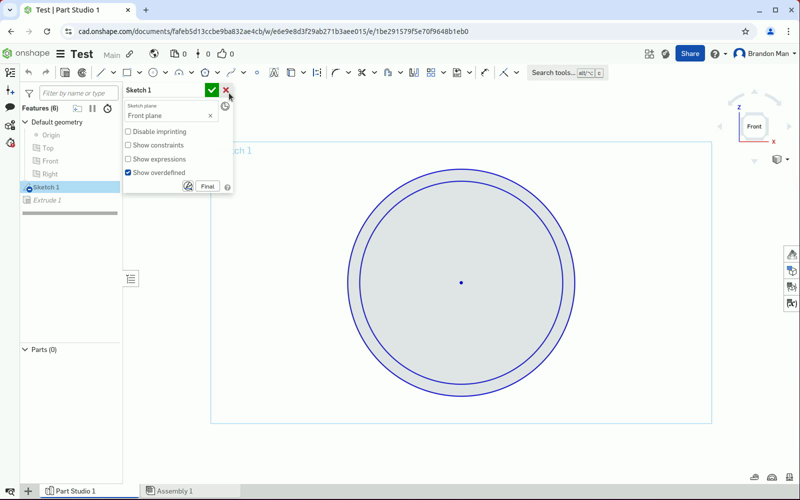
key(shift+s)
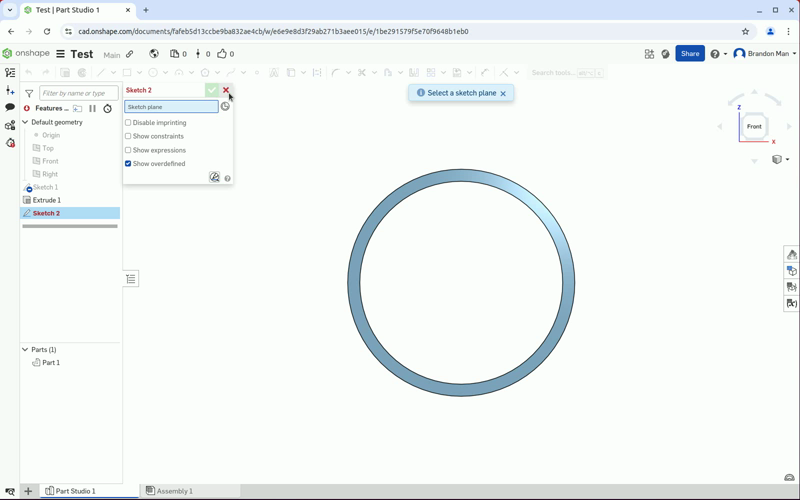
mouse_move(73, 163)
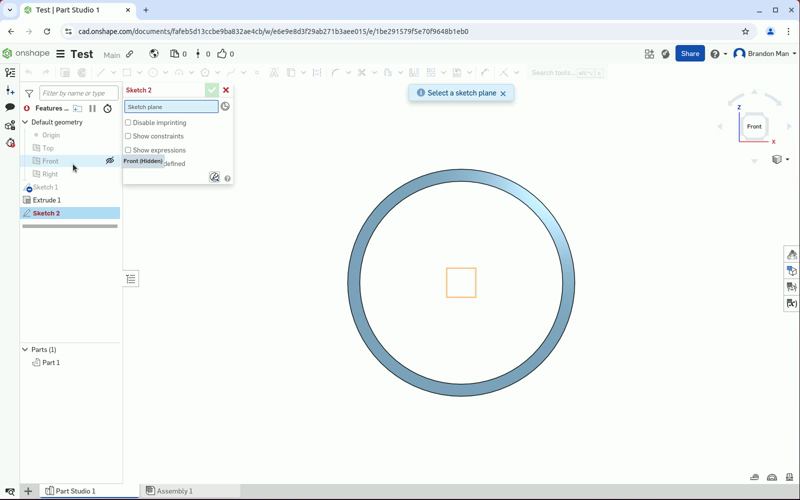
click(73, 163)
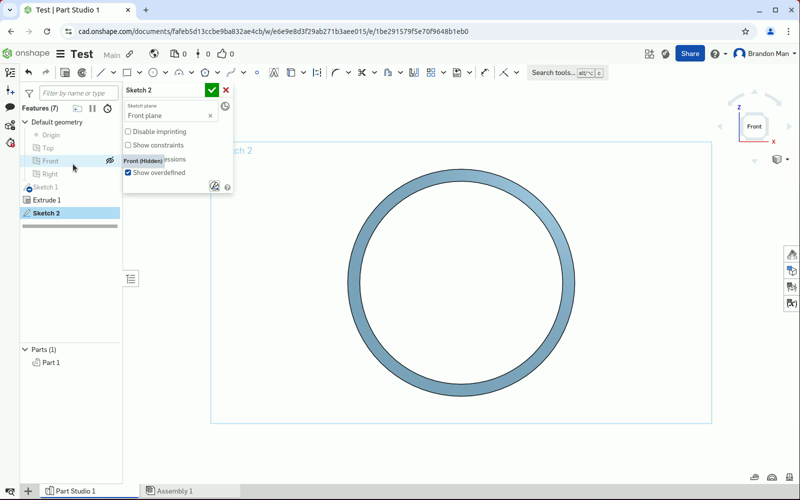
mouse_move(73, 352)
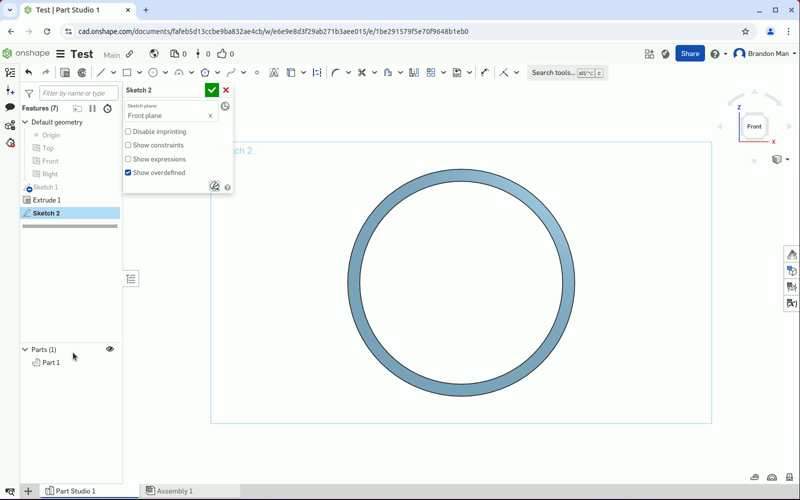
key(y)
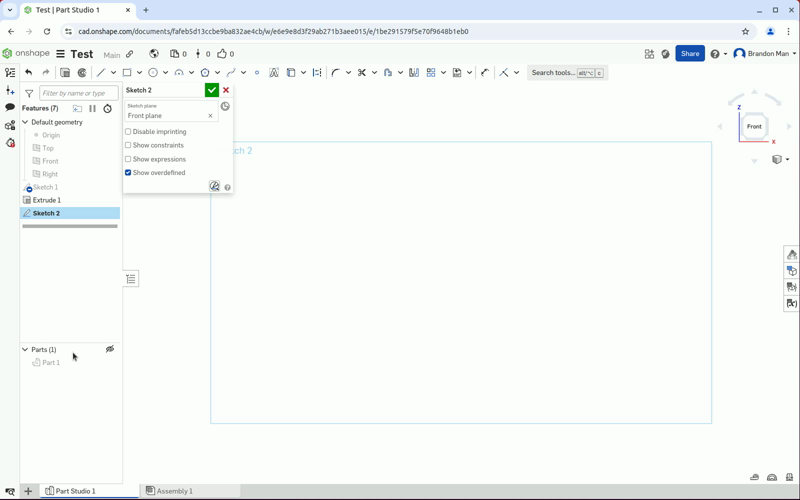
key(c)
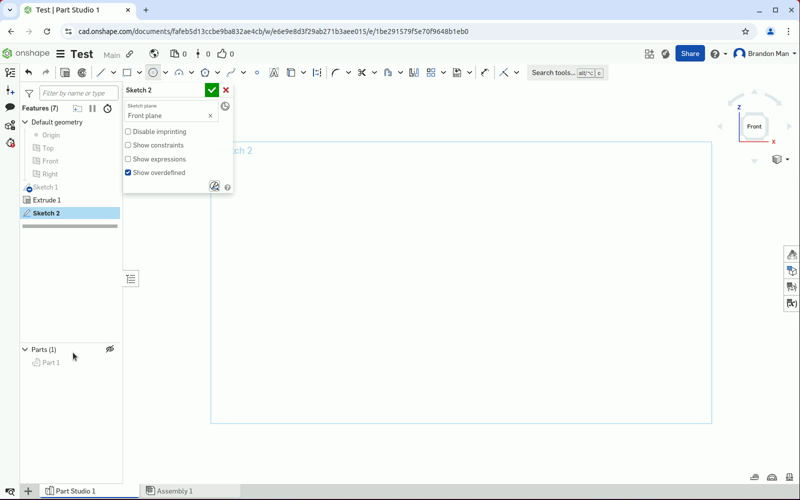
key_down(shift)
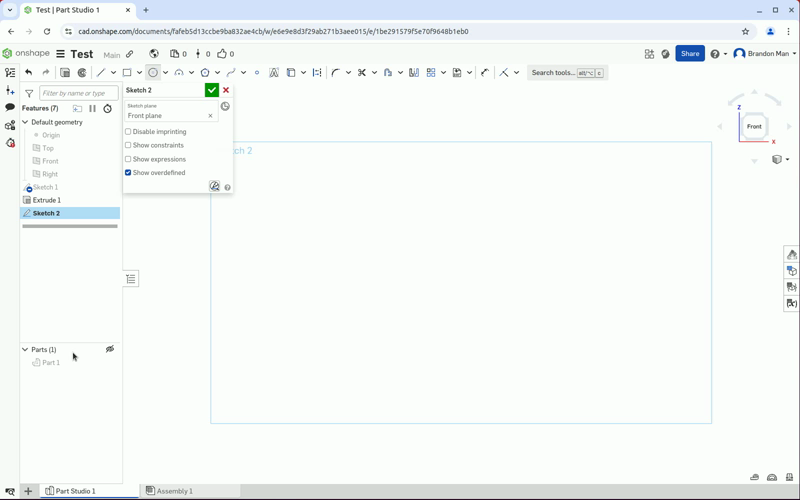
mouse_move(460, 282)
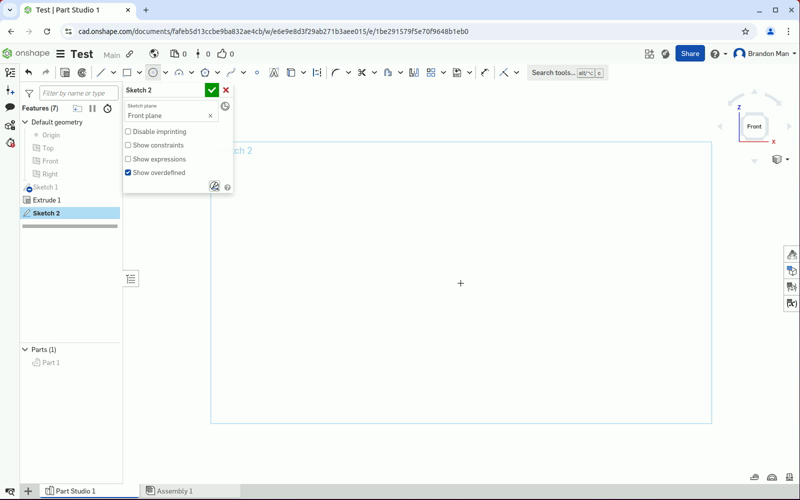
click(460, 282)
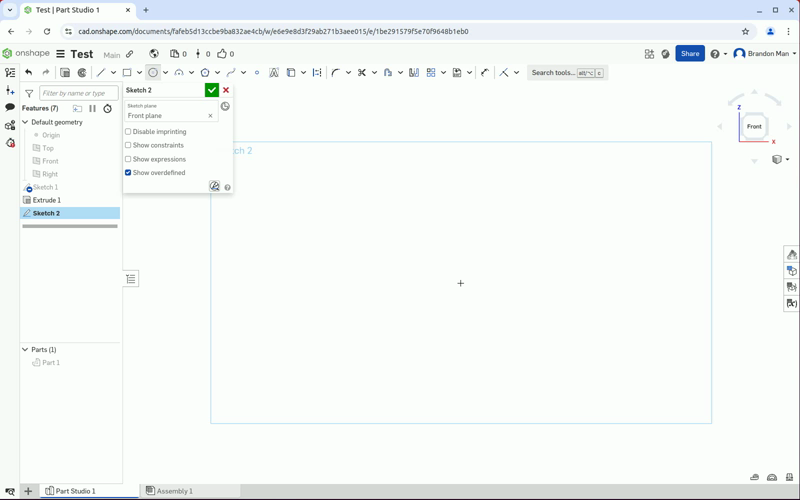
key_up(shift)
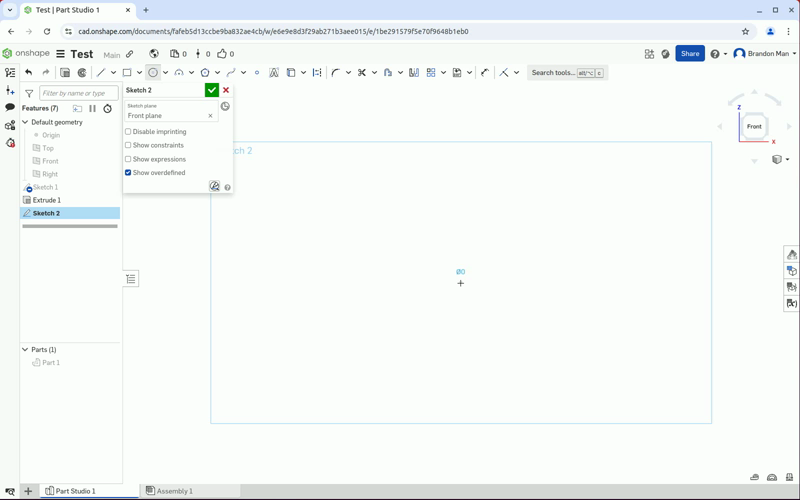
mouse_move(487, 282)
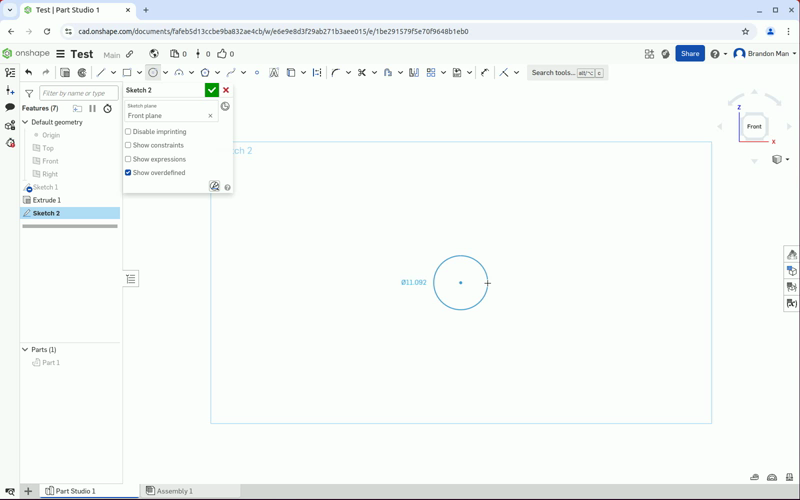
click(487, 282)
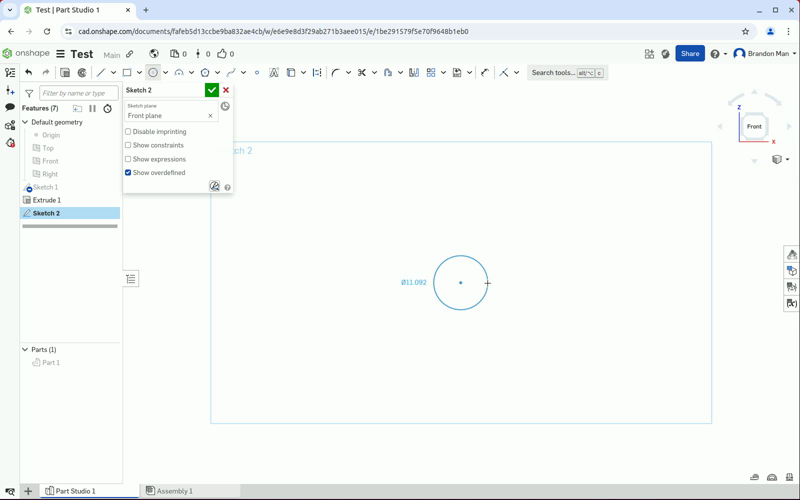
key(esc)
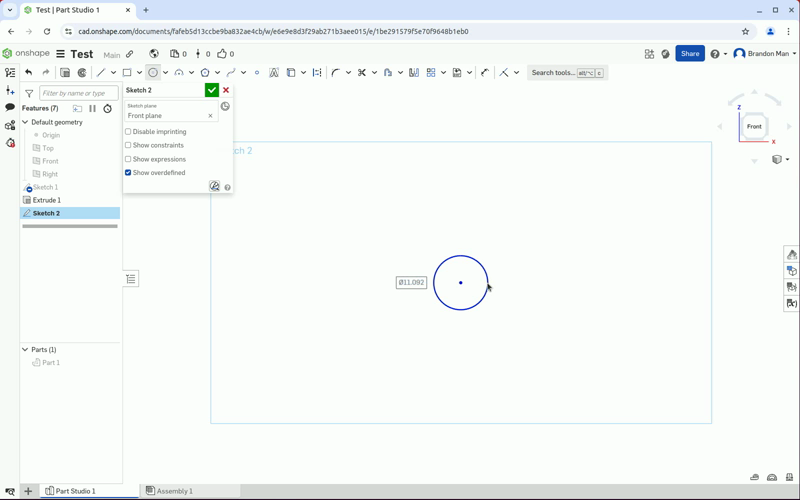
key(c)
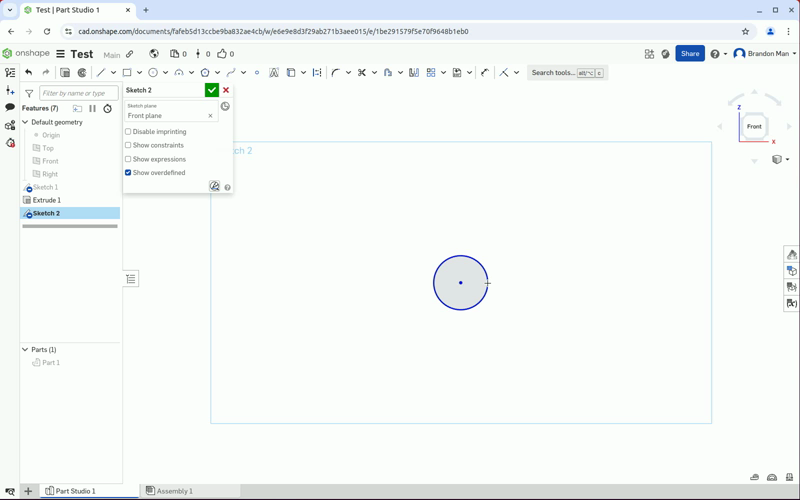
key_down(shift)
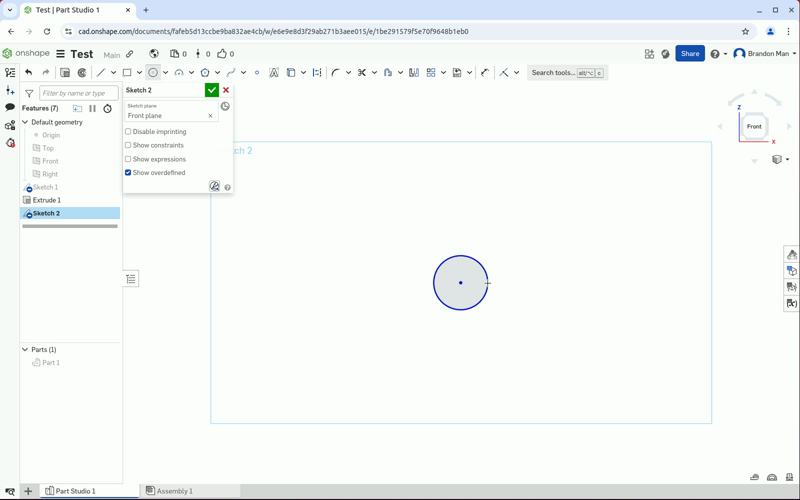
mouse_move(460, 282)
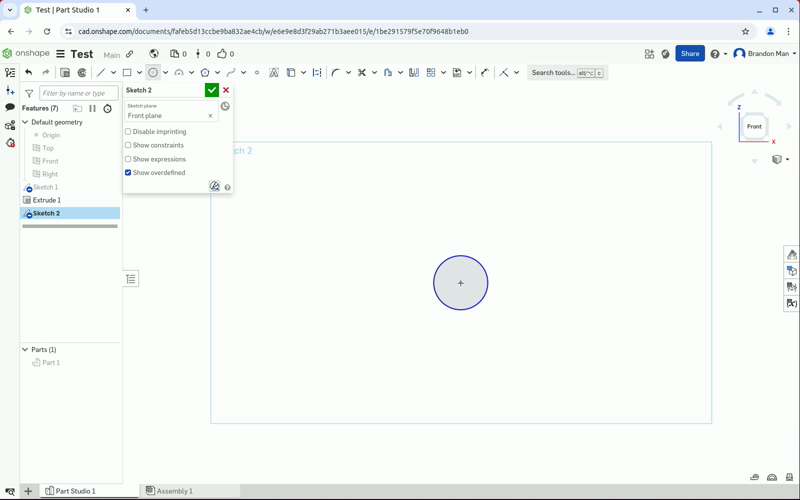
click(460, 282)
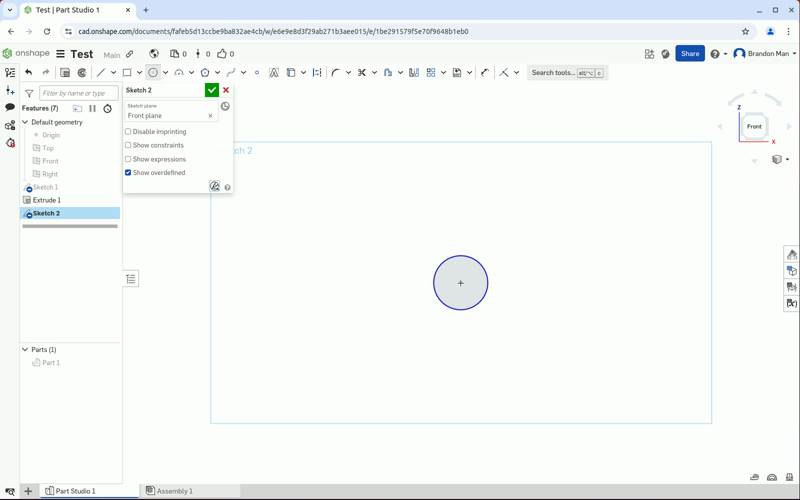
key_up(shift)
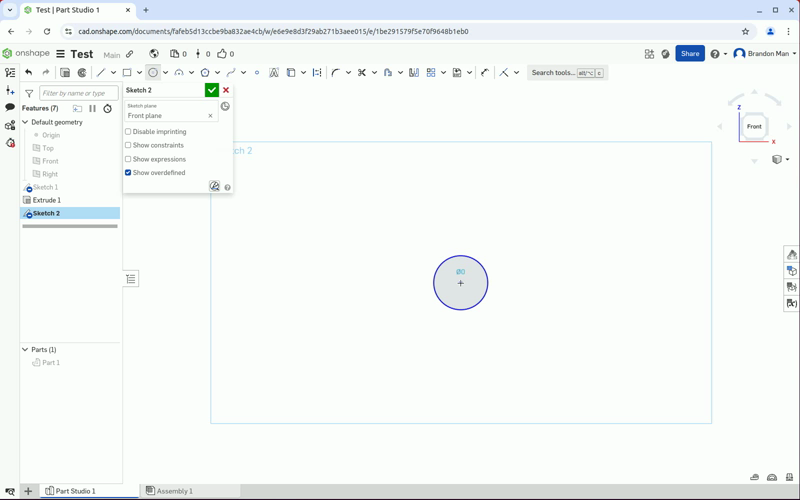
mouse_move(476, 282)
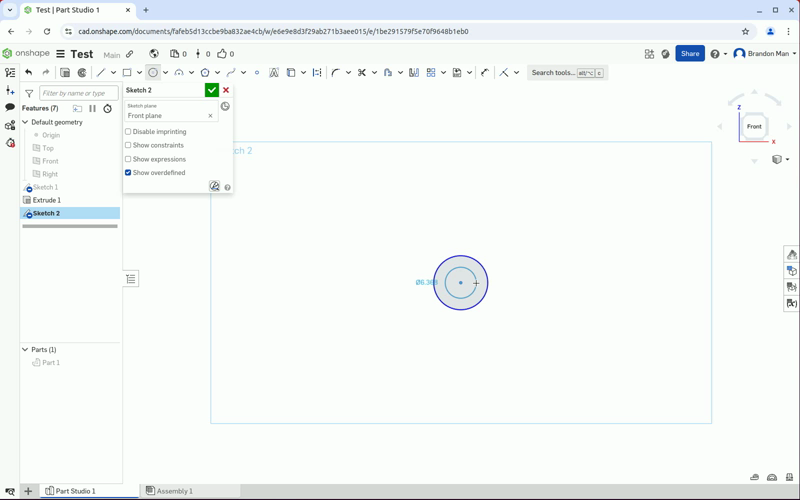
click(476, 282)
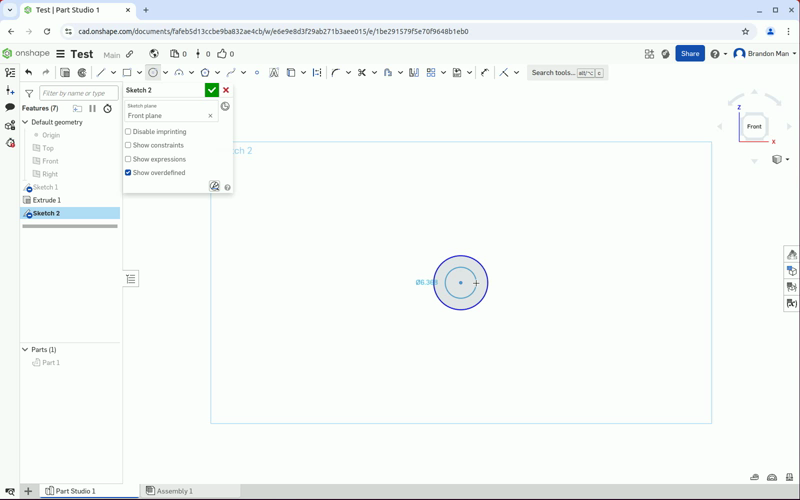
key(esc)
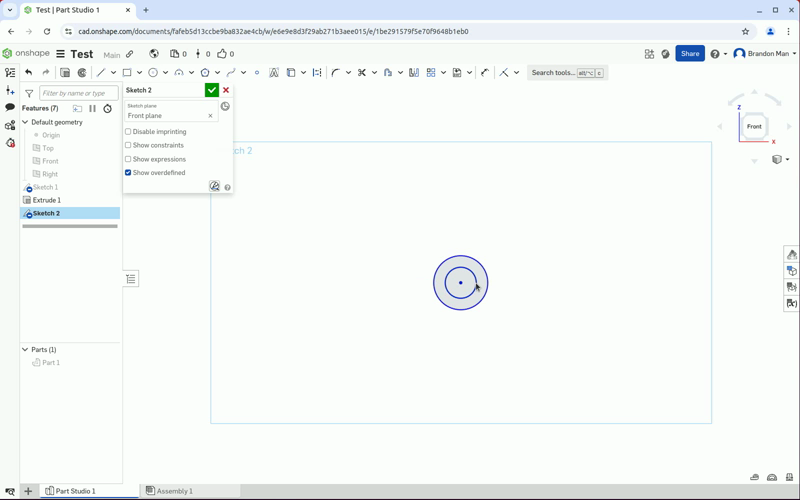
mouse_move(437, 290)
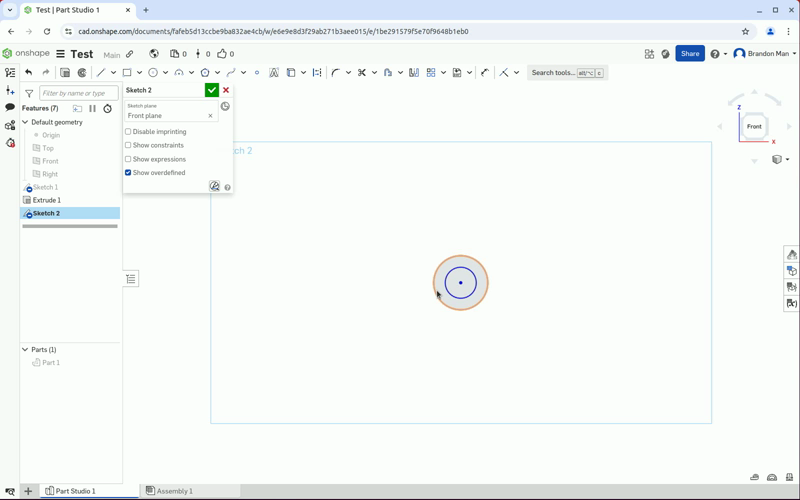
scroll(6)
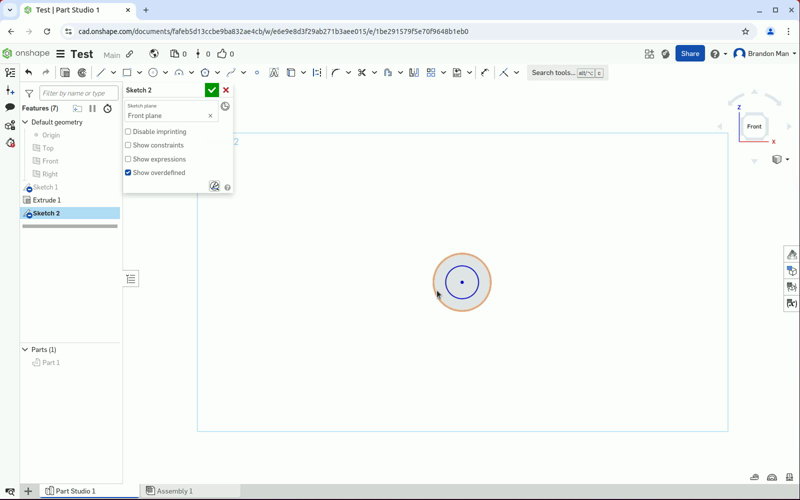
scroll(6)
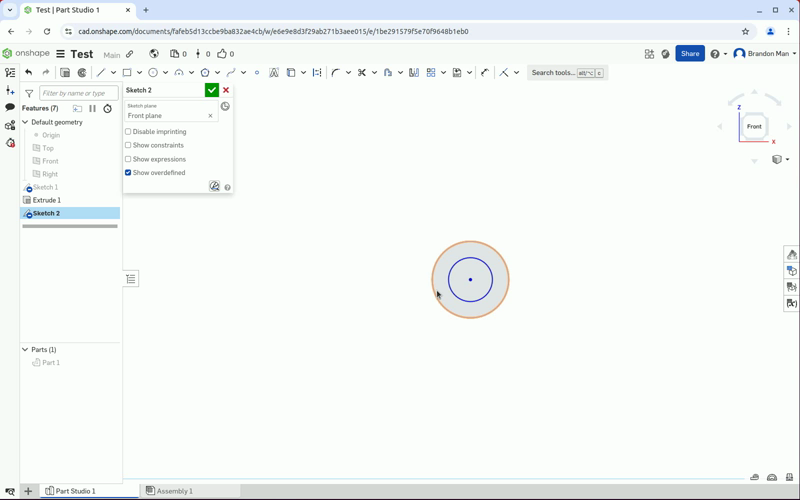
scroll(6)
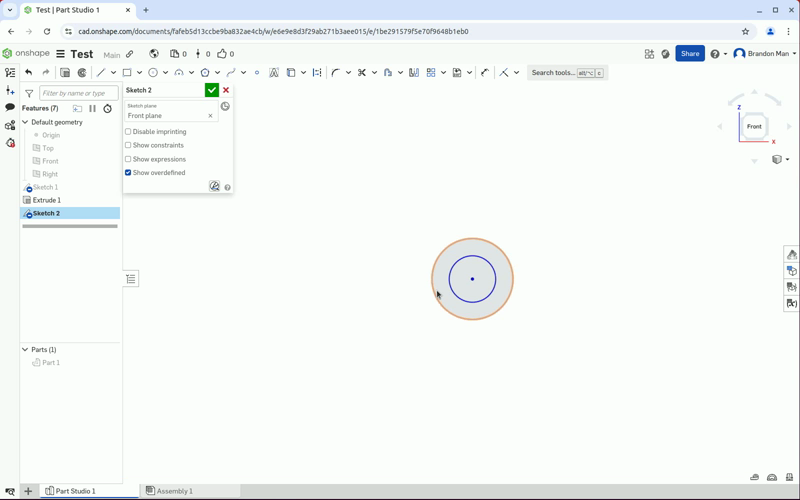
scroll(6)
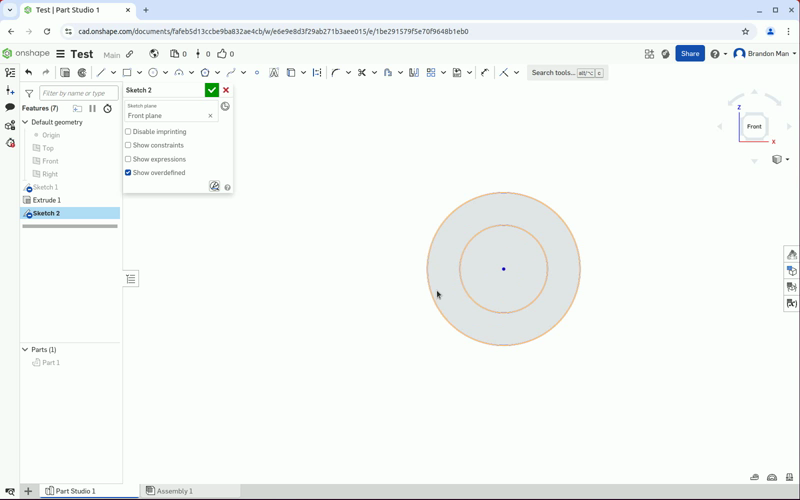
scroll(6)
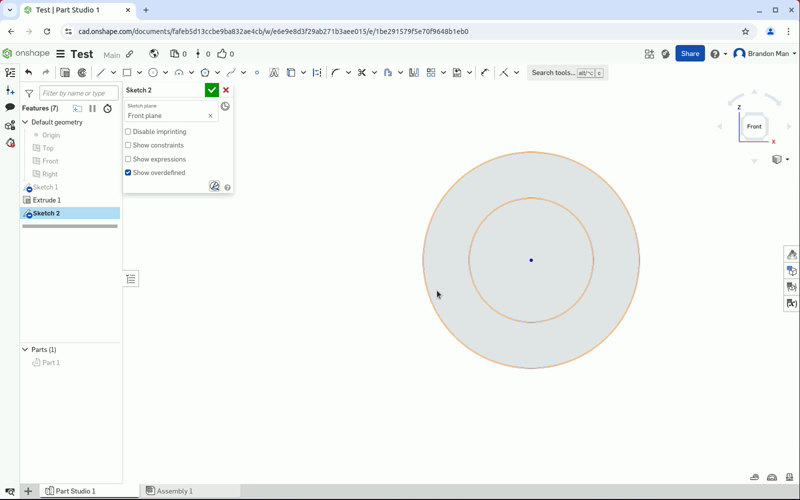
scroll(6)
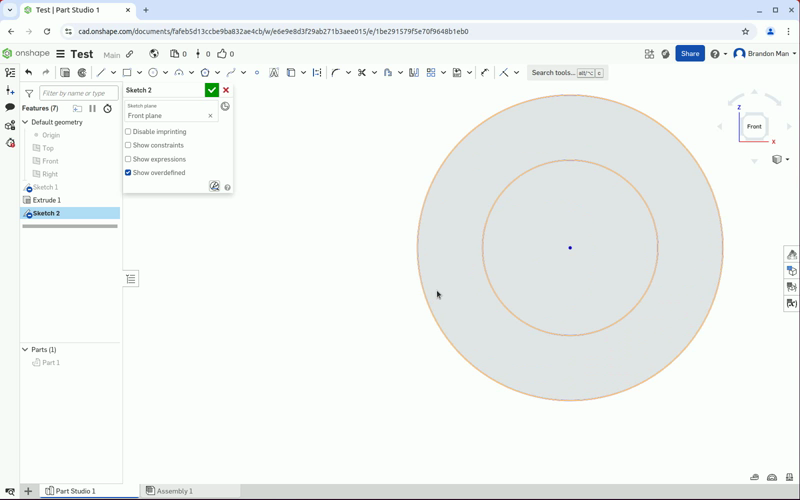
scroll(6)
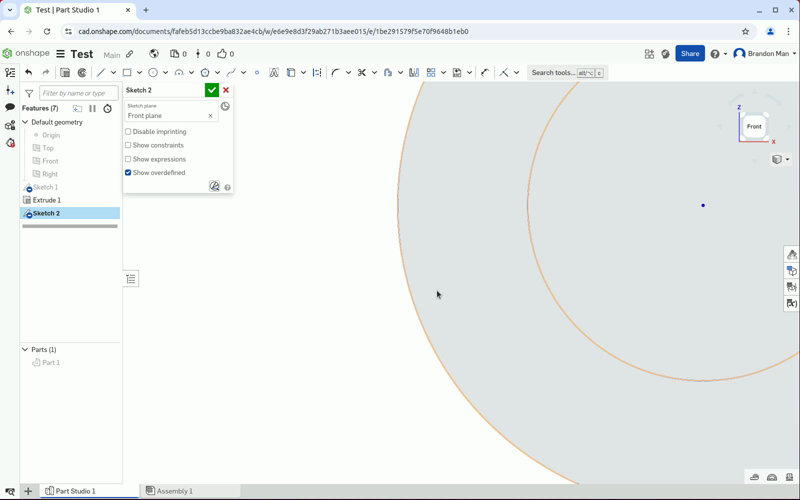
click(437, 290)
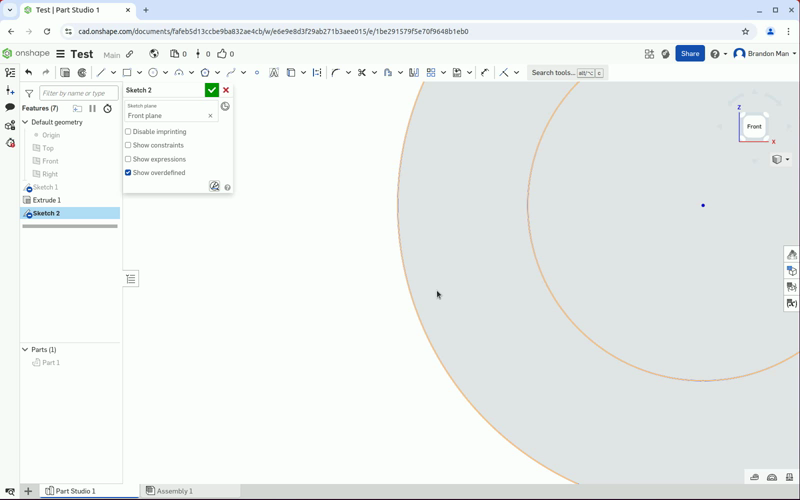
scroll(-6)
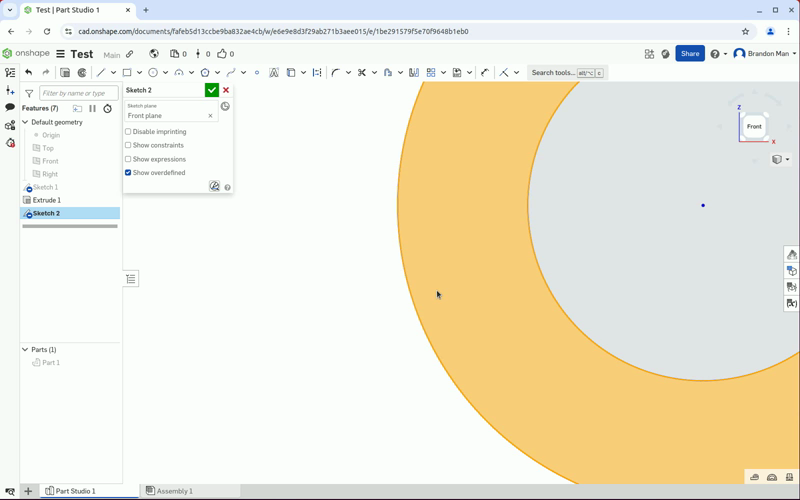
scroll(-6)
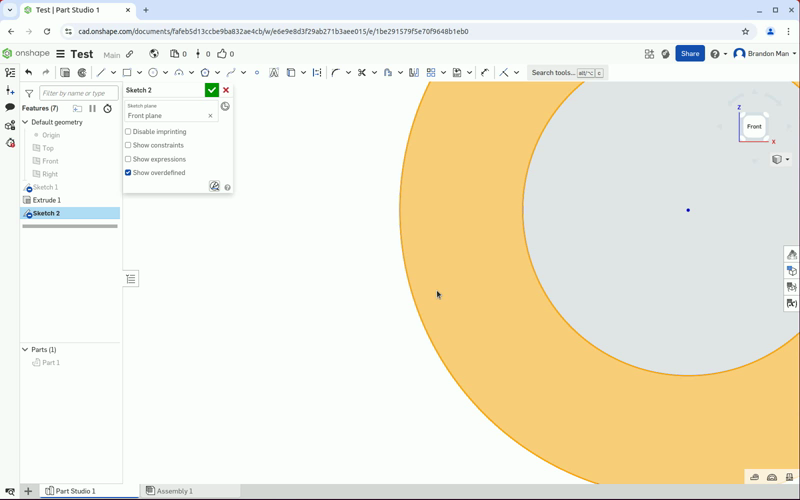
scroll(-6)
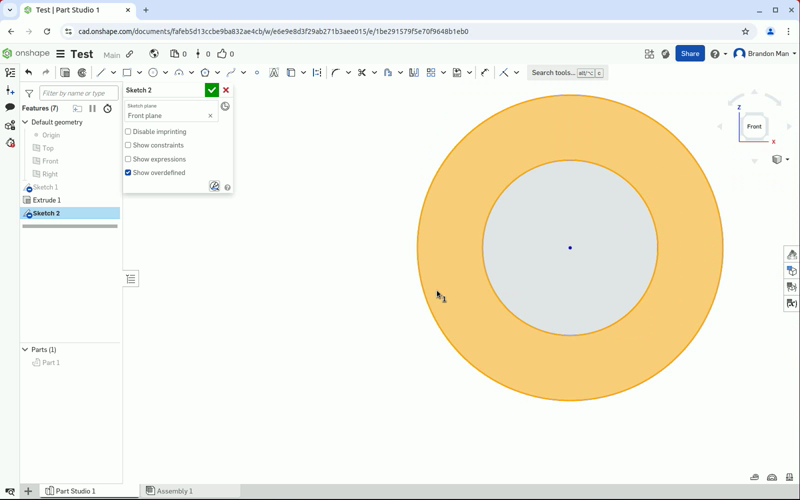
scroll(-6)
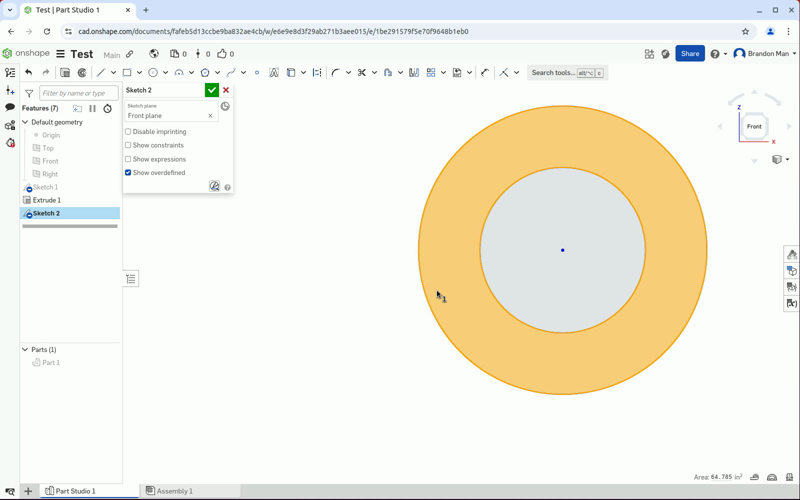
scroll(-6)
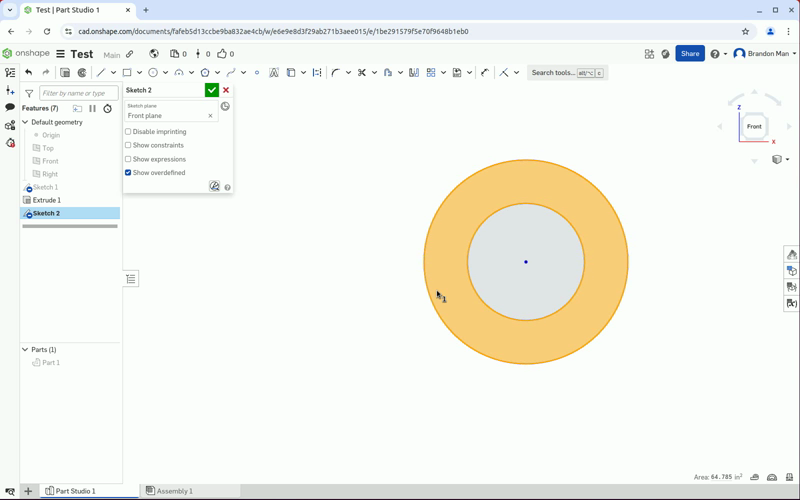
scroll(-6)
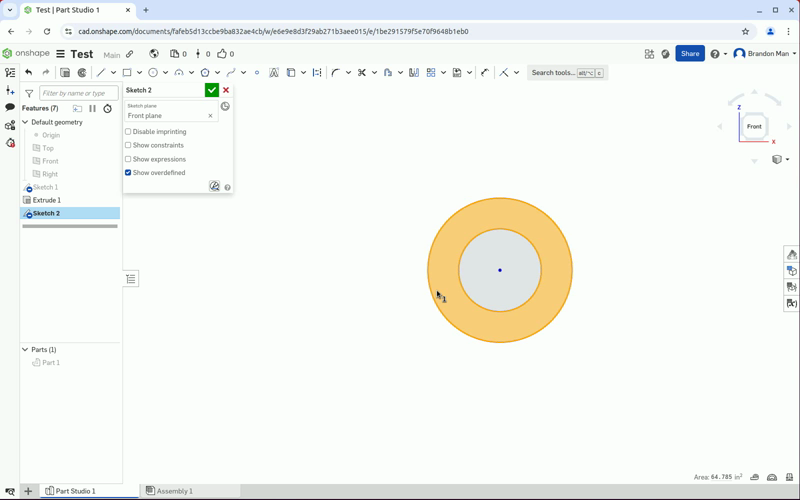
scroll(-6)
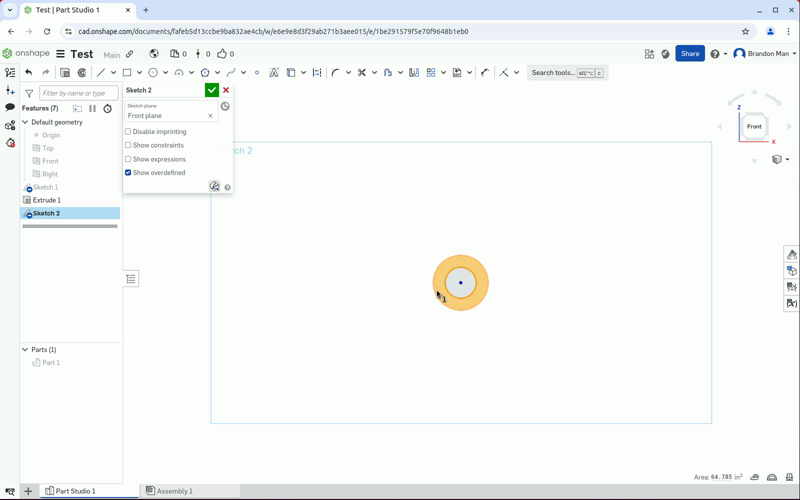
mouse_move(73, 352)
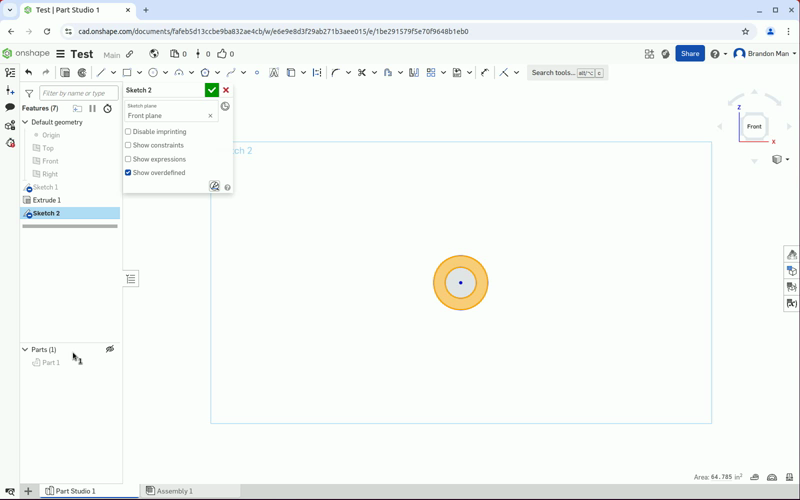
key(shift+y)
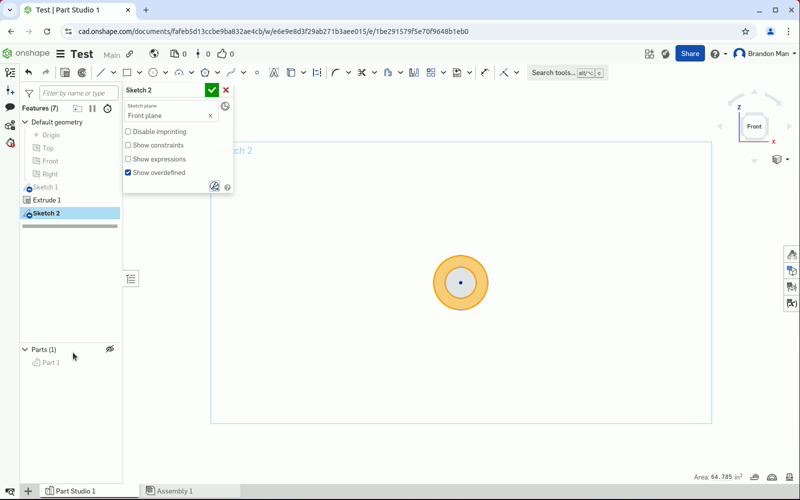
key(shift+e)
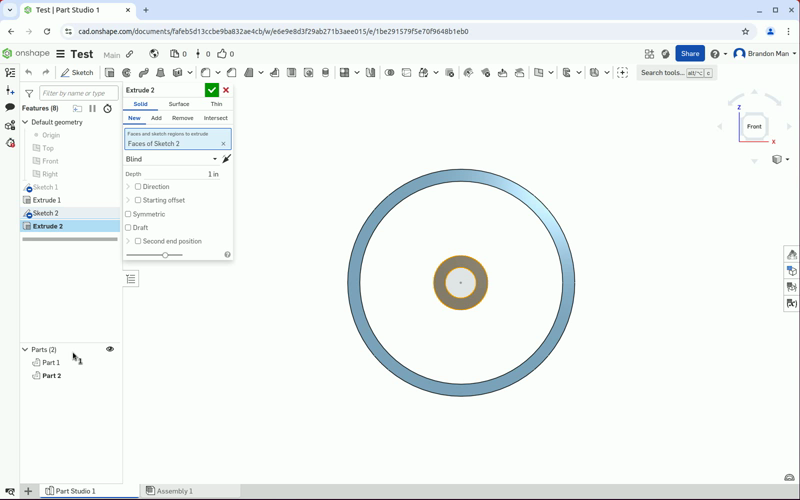
mouse_move(143, 106)
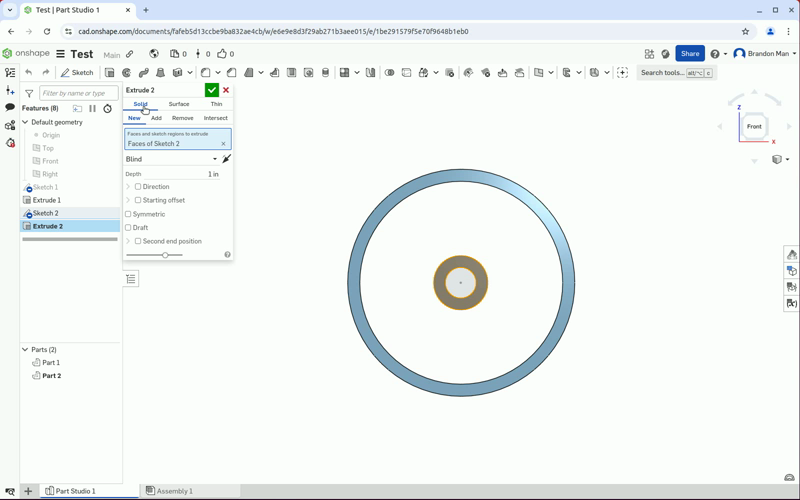
click(143, 106)
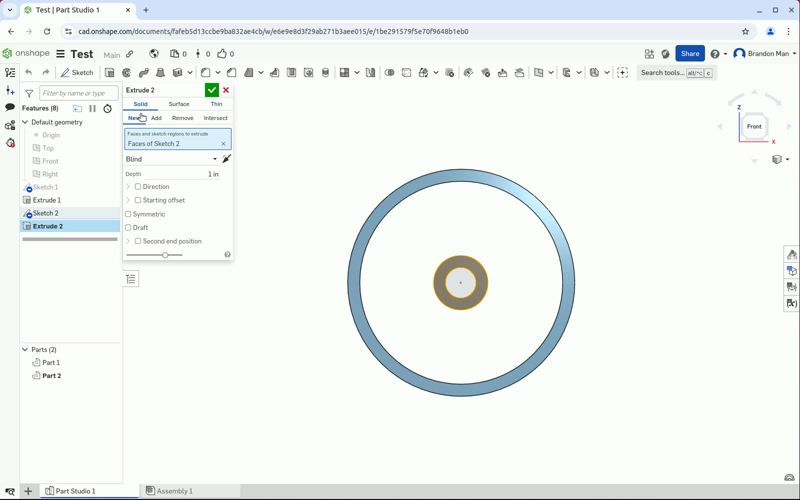
mouse_move(137, 120)
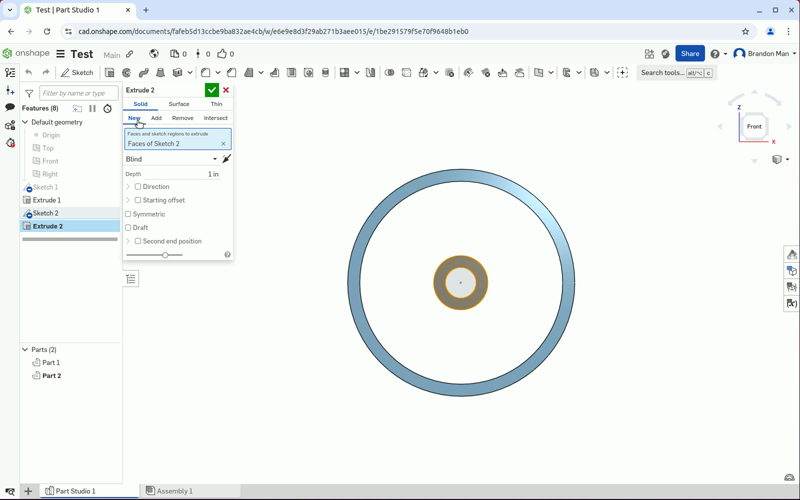
click(137, 120)
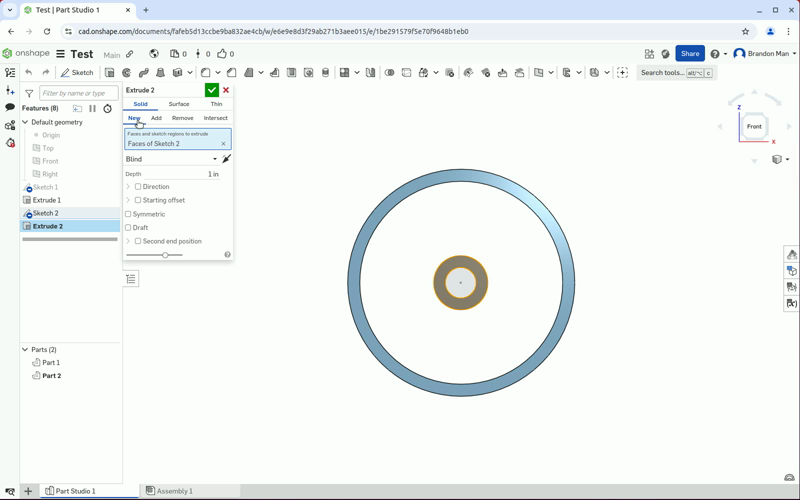
key(tab, 4)
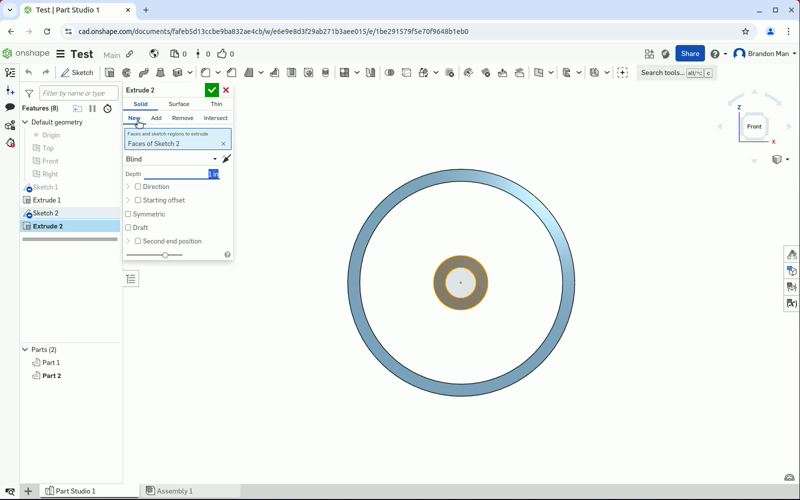
text(5.296)
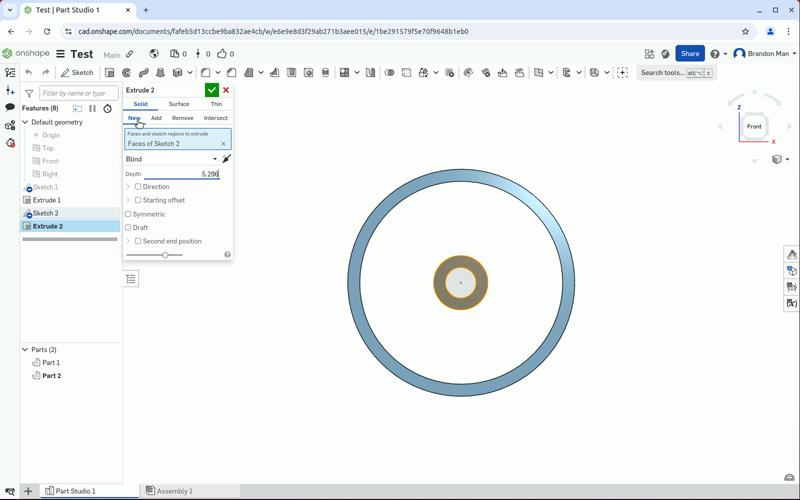
key(enter)
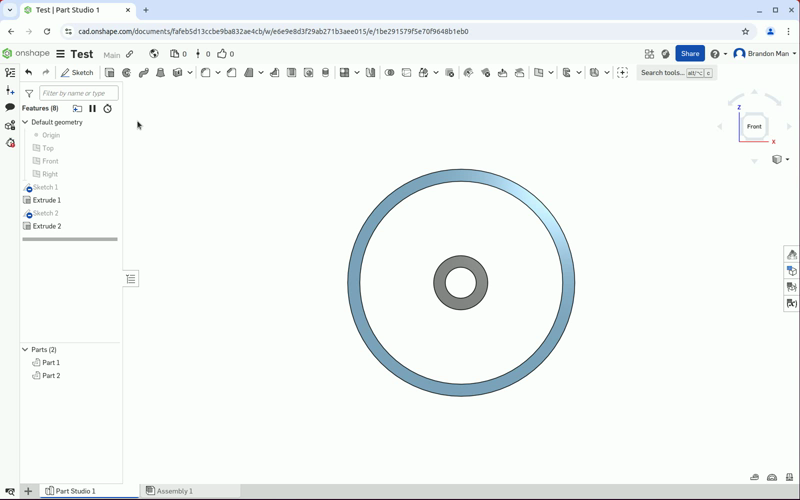
key(shift+h)
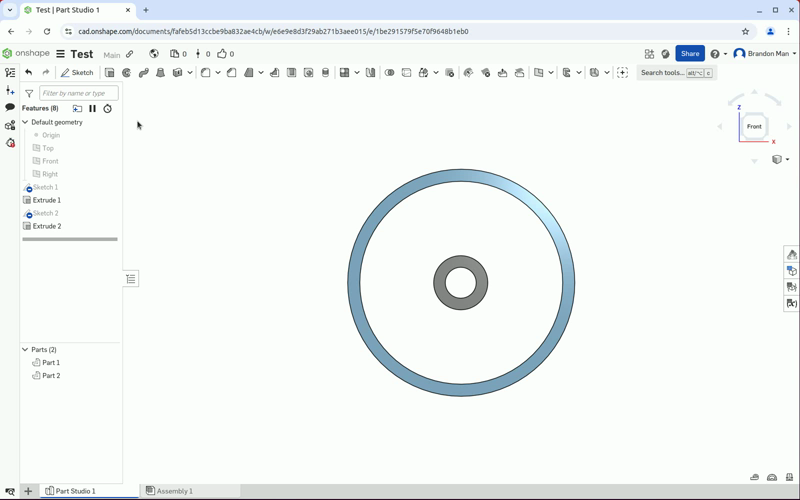
key(shift+h)
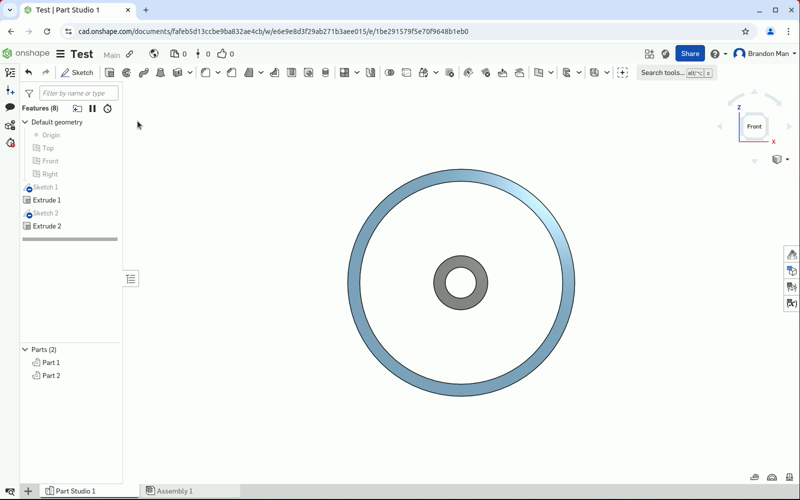
mouse_move(73, 189)
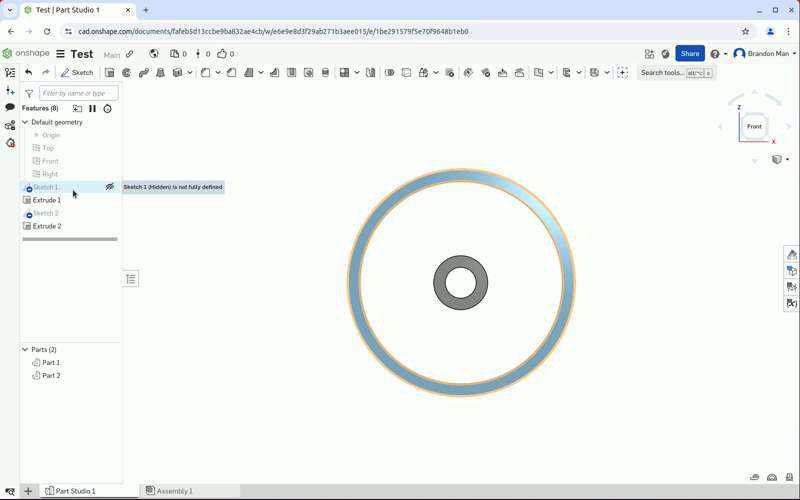
click(73, 189)
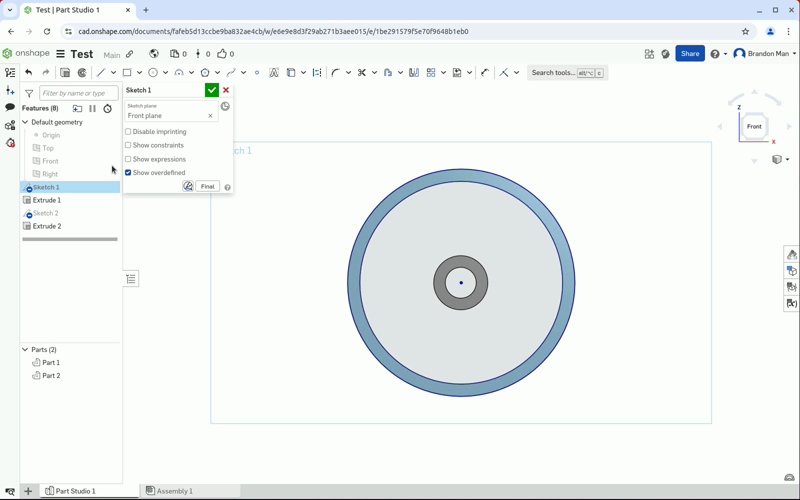
mouse_move(229, 92)
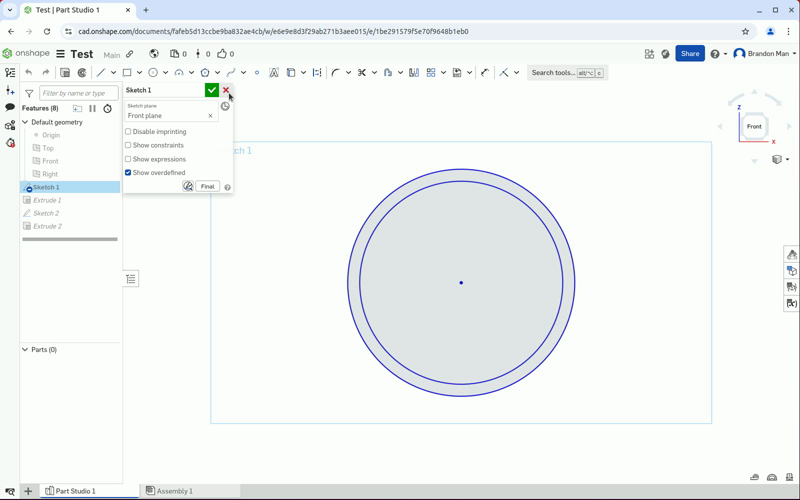
click(229, 92)
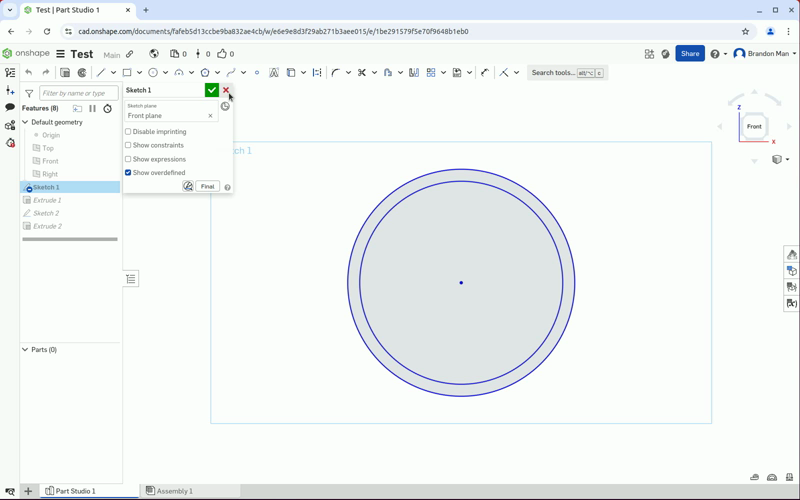
key(shift+s)
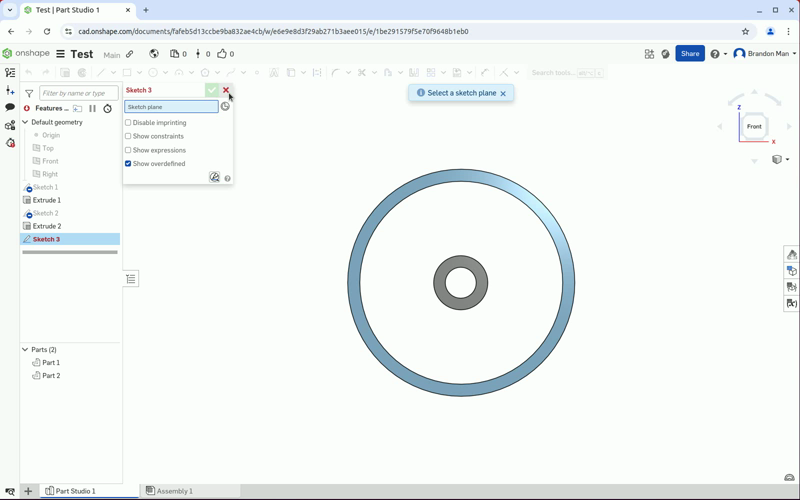
mouse_move(73, 163)
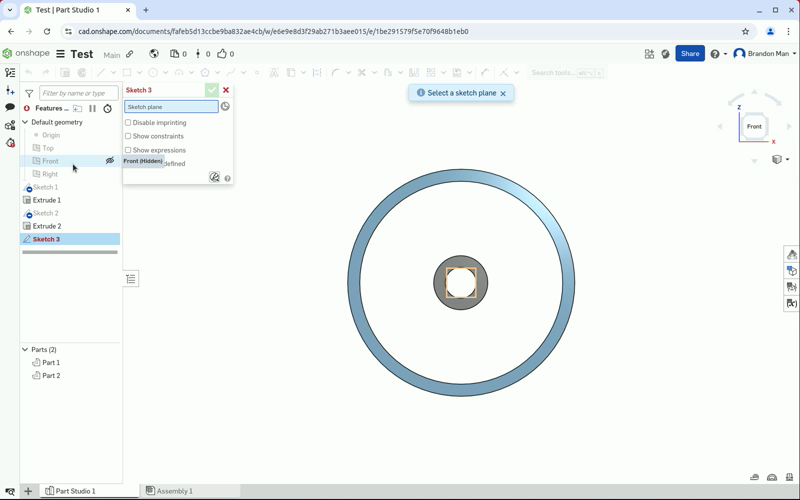
click(73, 163)
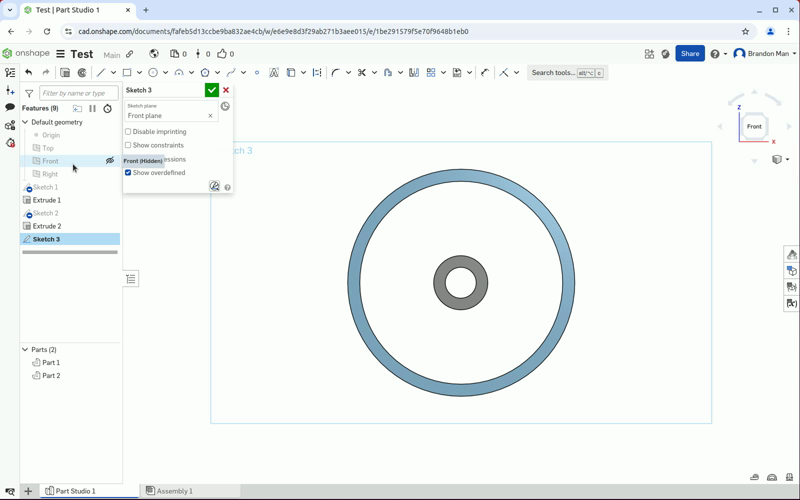
mouse_move(73, 352)
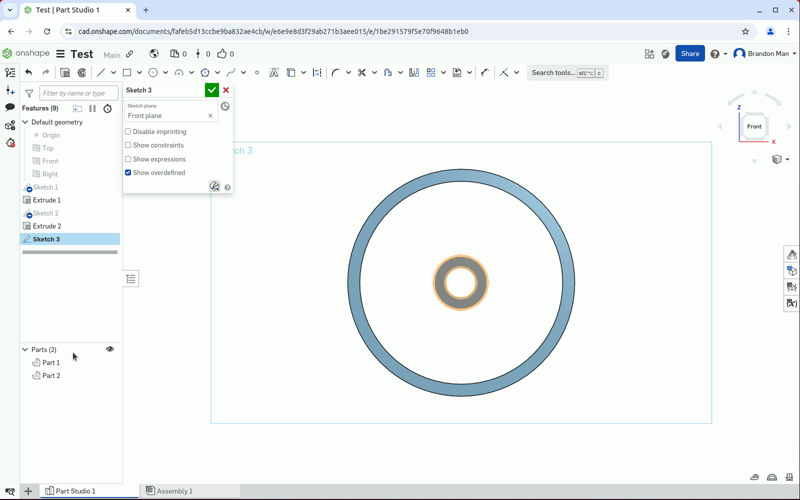
key(y)
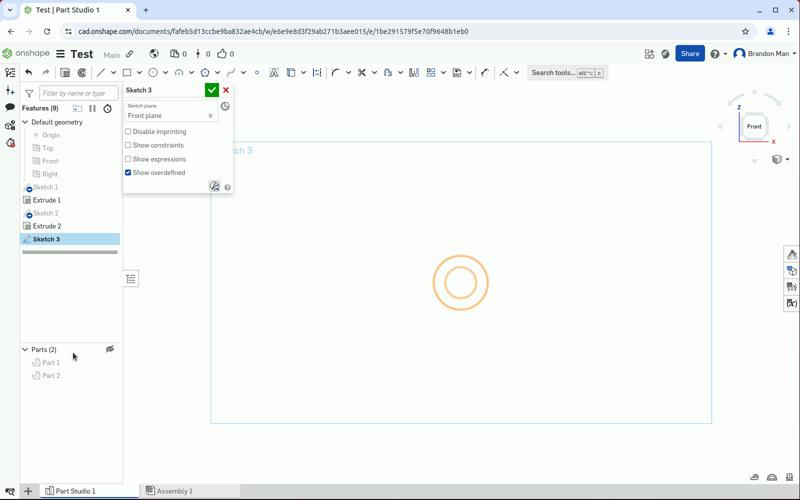
key(c)
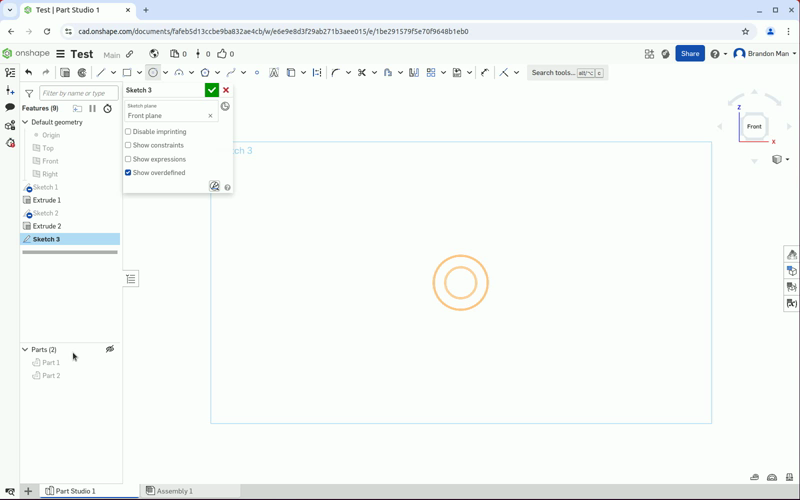
key_down(shift)
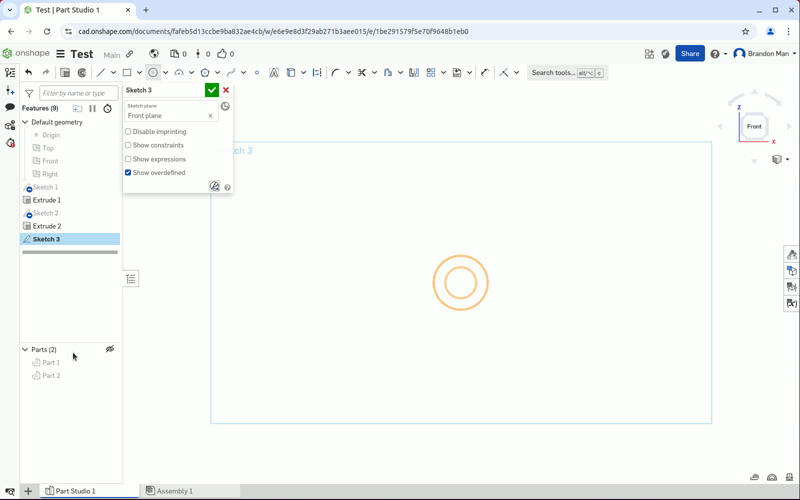
mouse_move(461, 282)
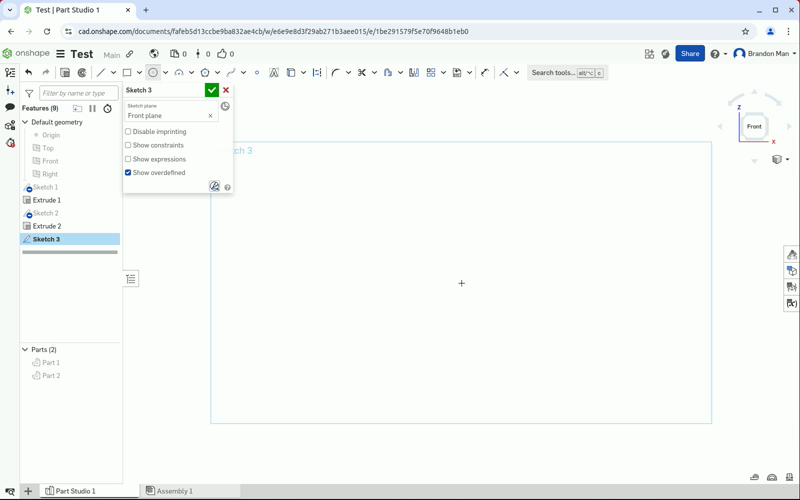
click(461, 282)
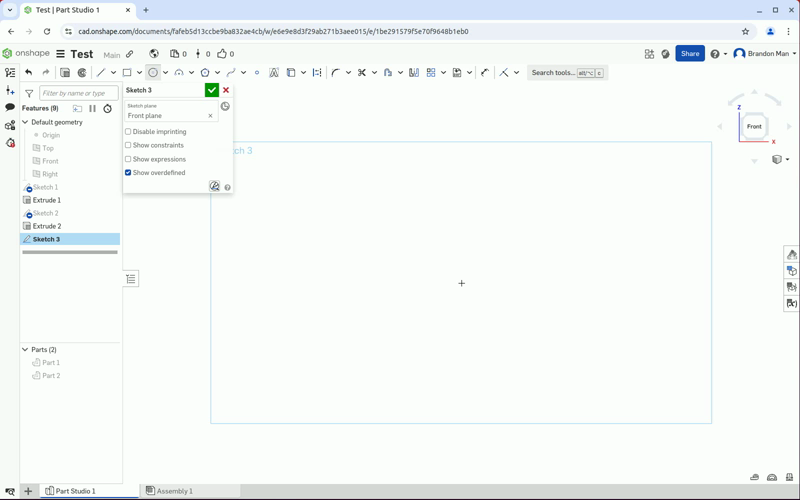
key_up(shift)
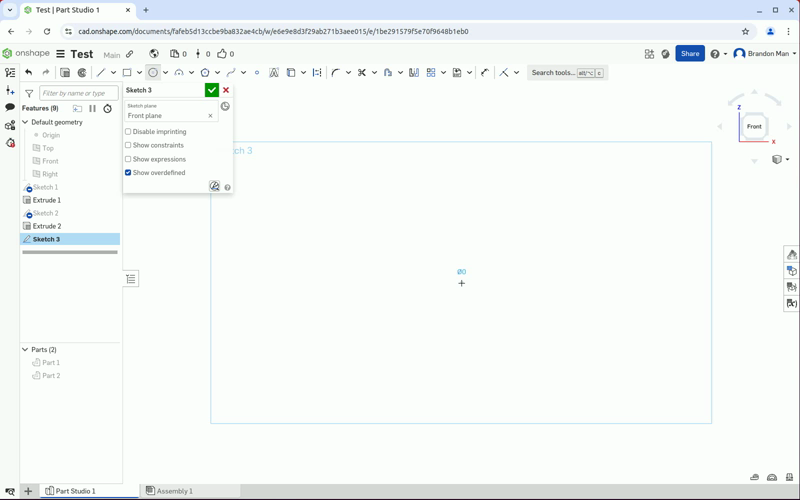
mouse_move(564, 282)
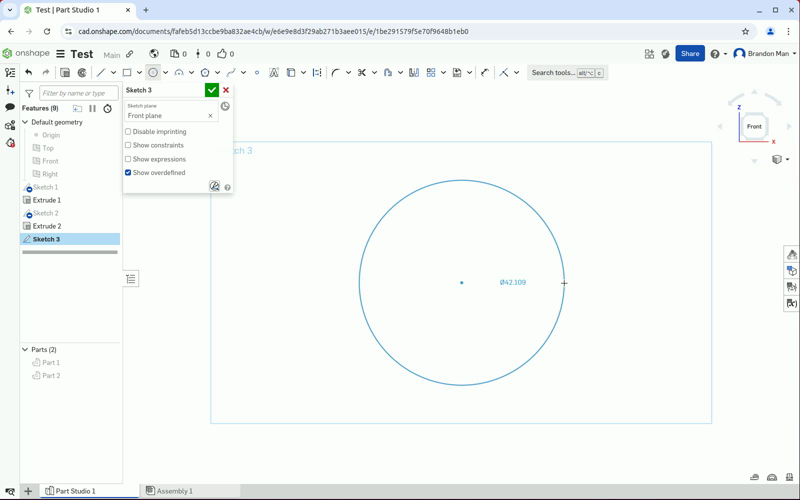
click(564, 282)
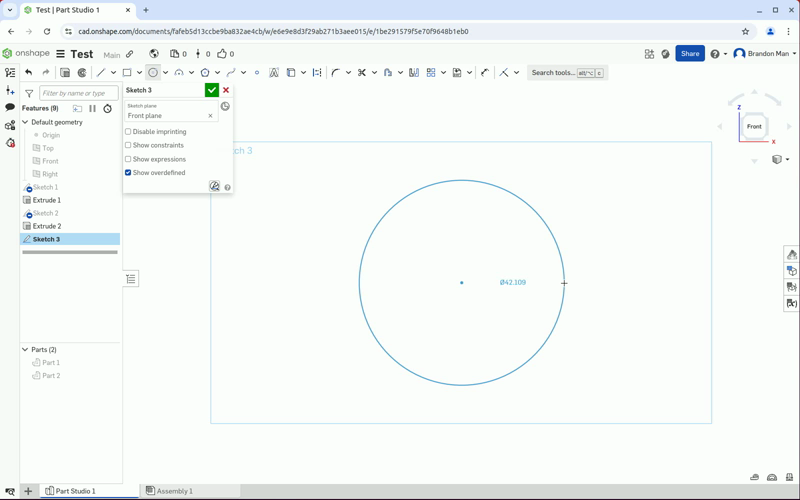
key(esc)
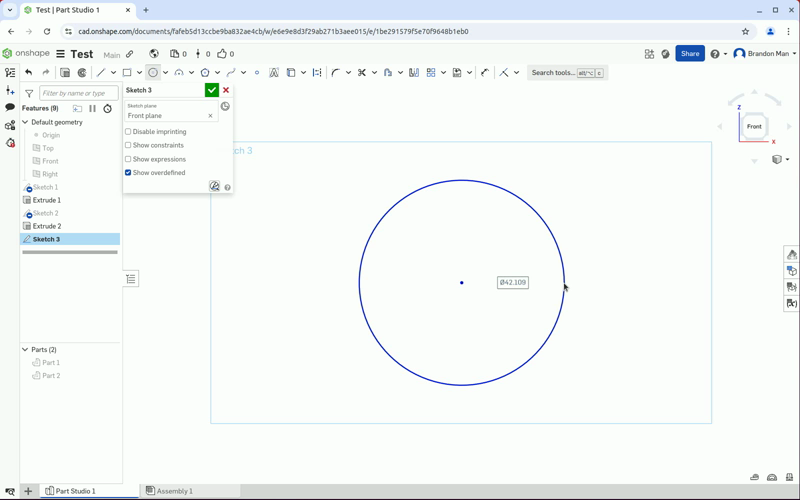
key(a)
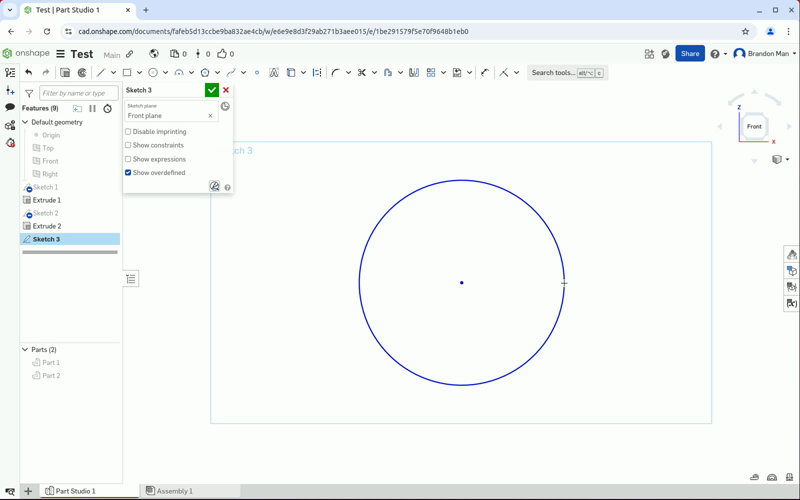
key_down(shift)
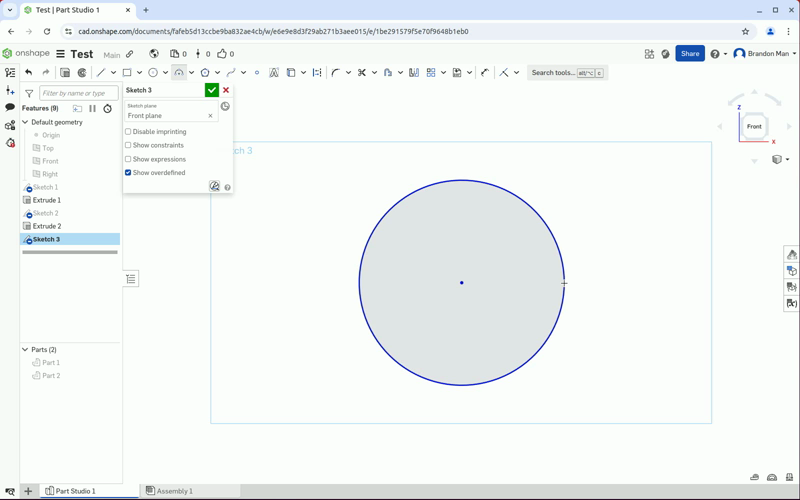
mouse_move(395, 267)
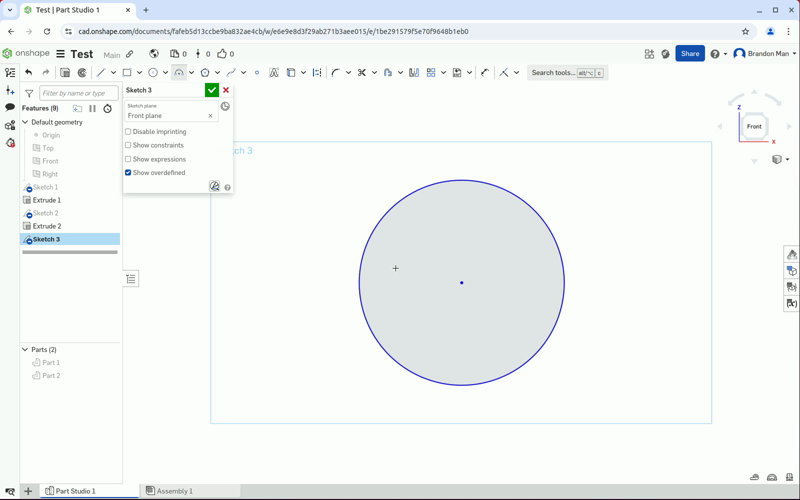
click(395, 267)
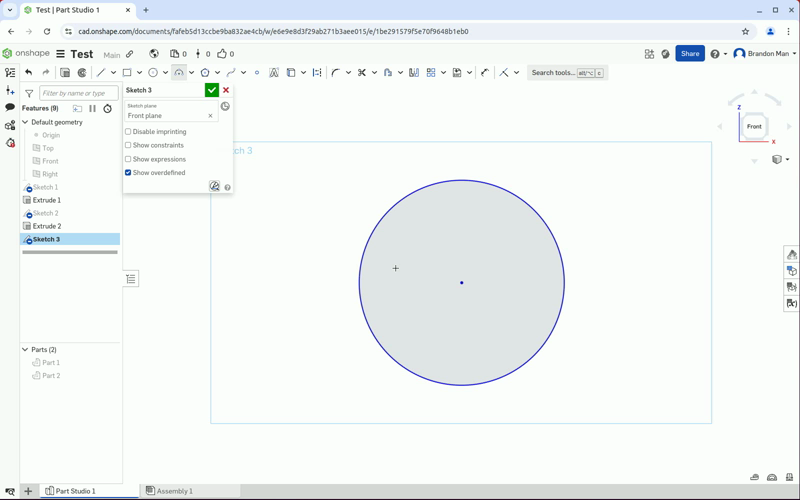
key_up(shift)
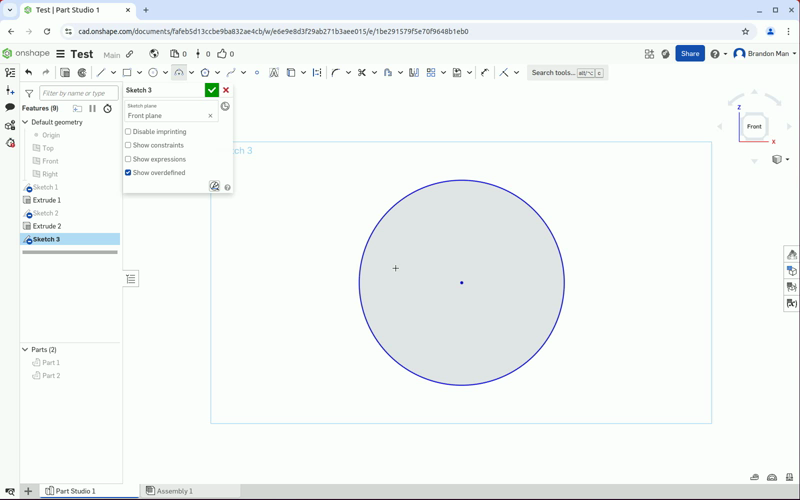
key_down(shift)
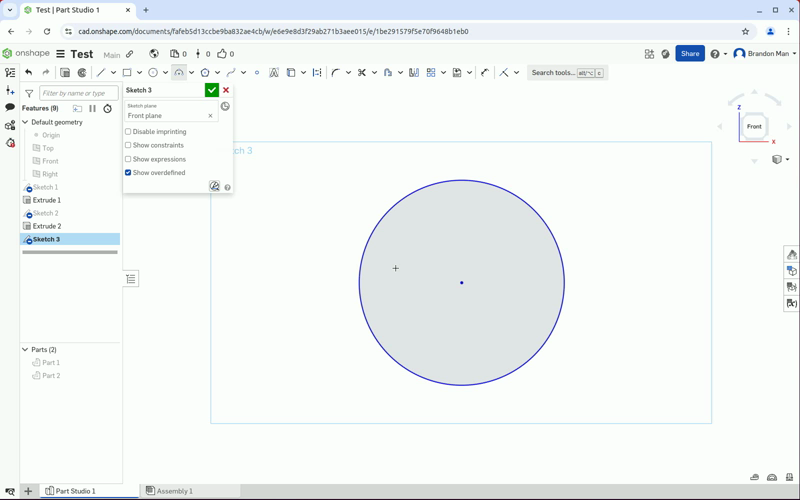
mouse_move(406, 244)
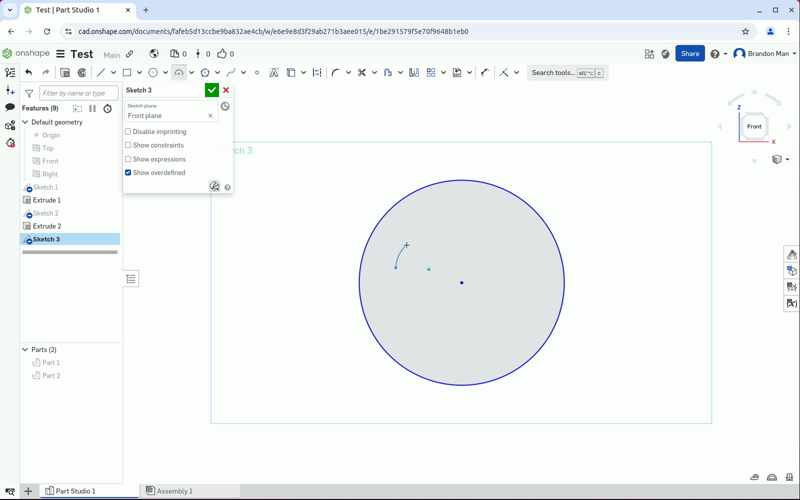
click(406, 244)
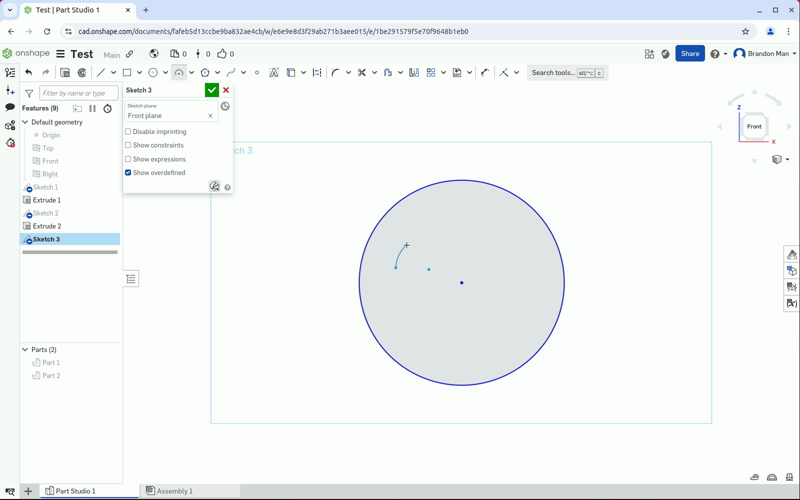
mouse_move(388, 250)
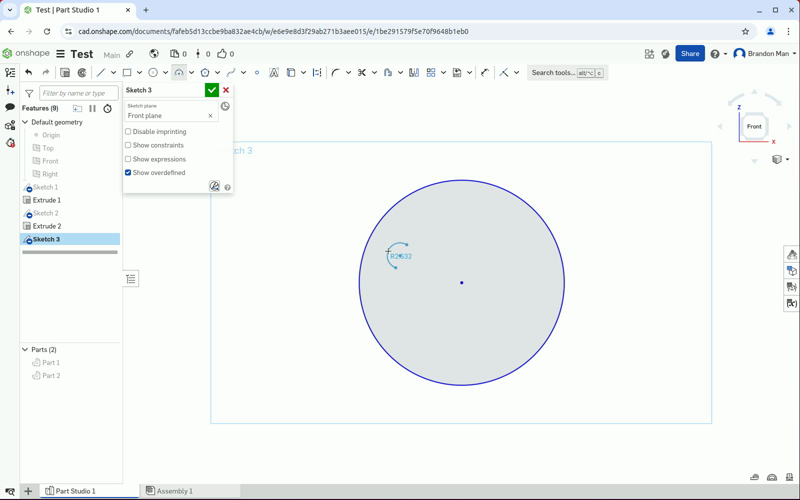
click(388, 250)
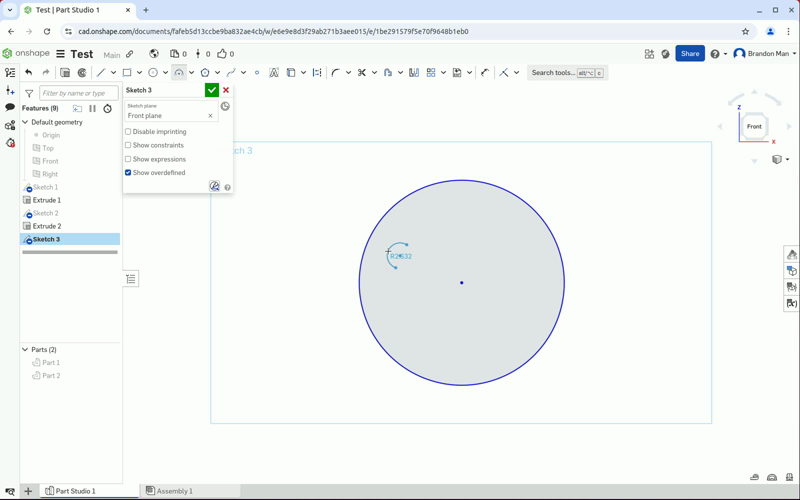
key_up(shift)
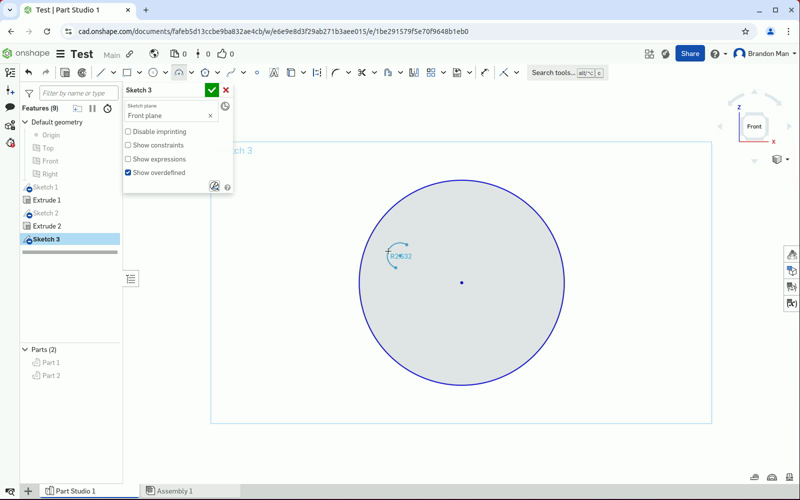
mouse_move(406, 244)
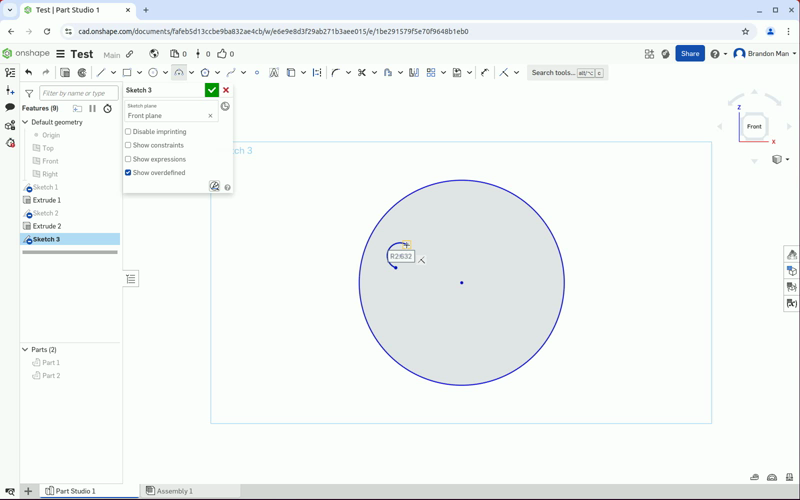
click(406, 244)
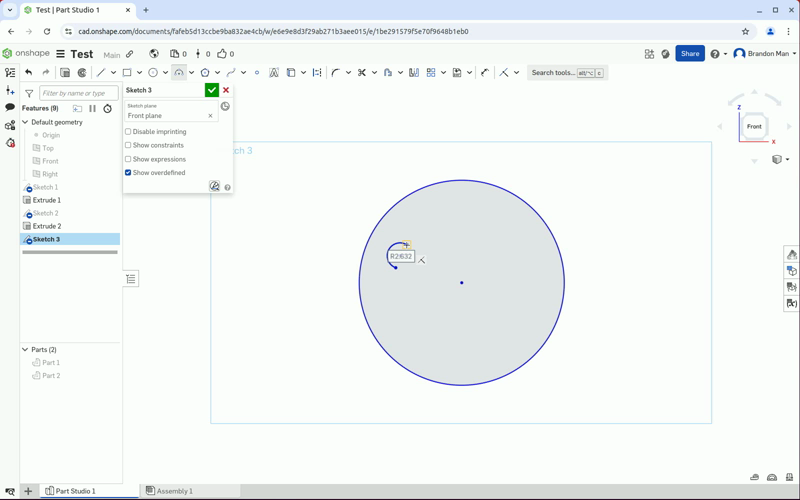
key_down(shift)
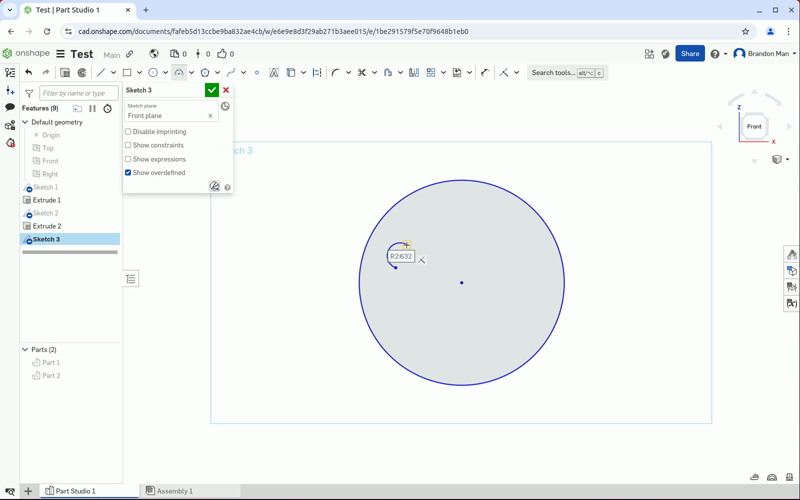
mouse_move(440, 219)
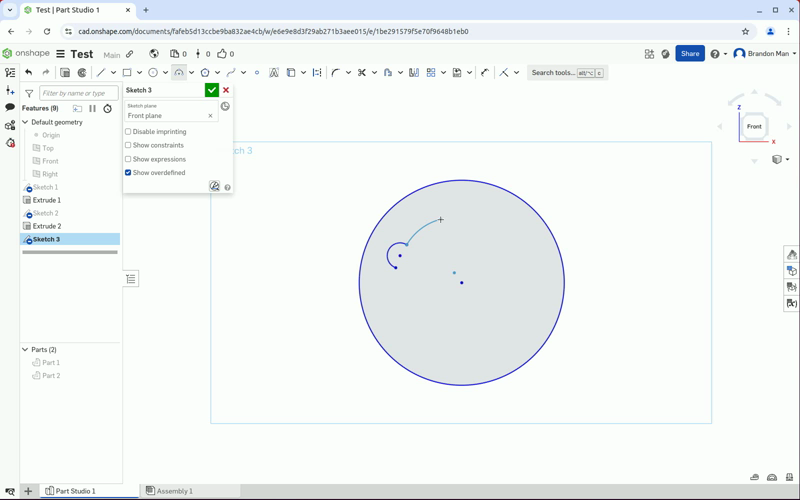
click(440, 219)
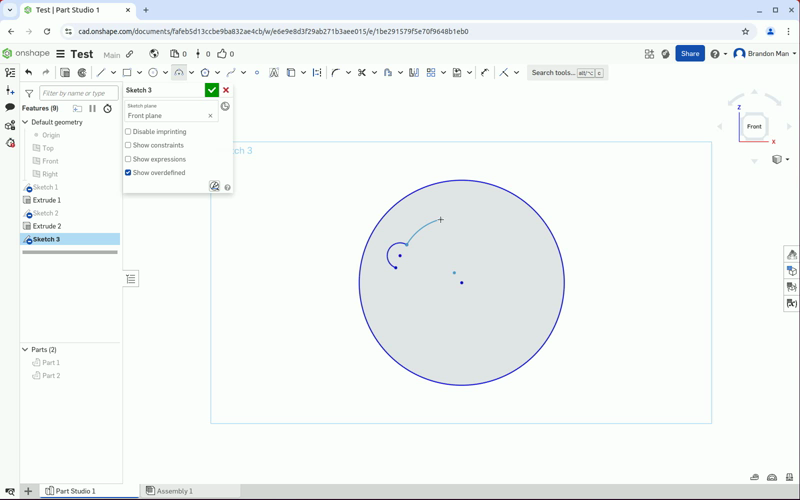
mouse_move(421, 229)
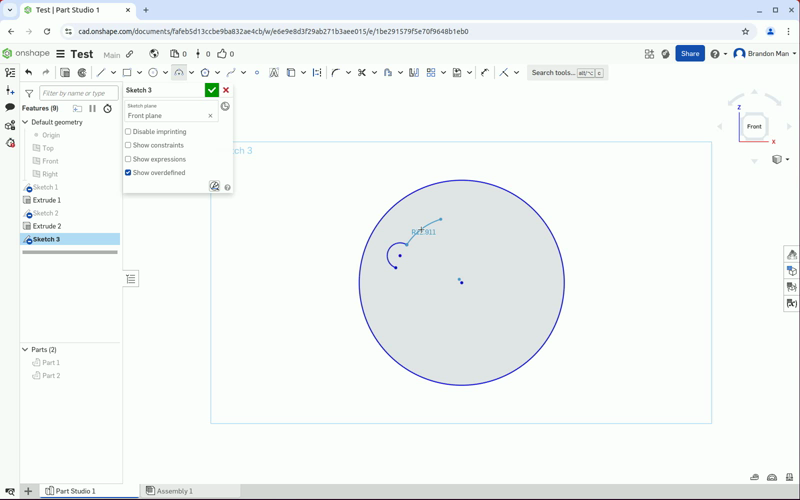
click(421, 229)
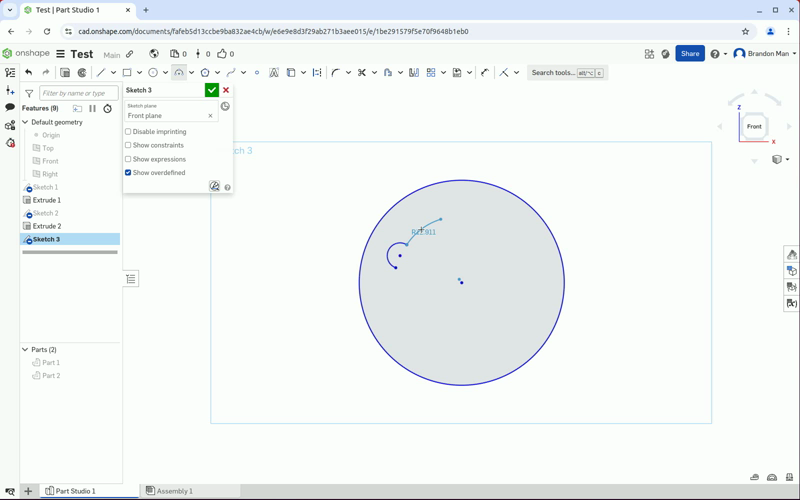
key_up(shift)
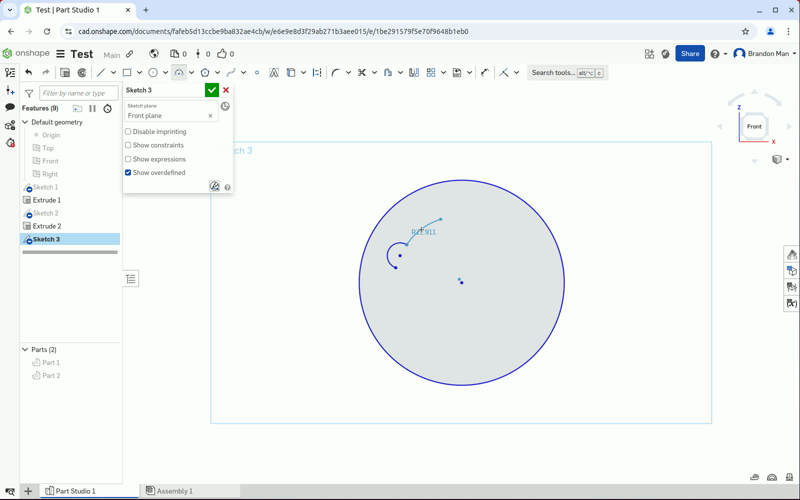
mouse_move(440, 219)
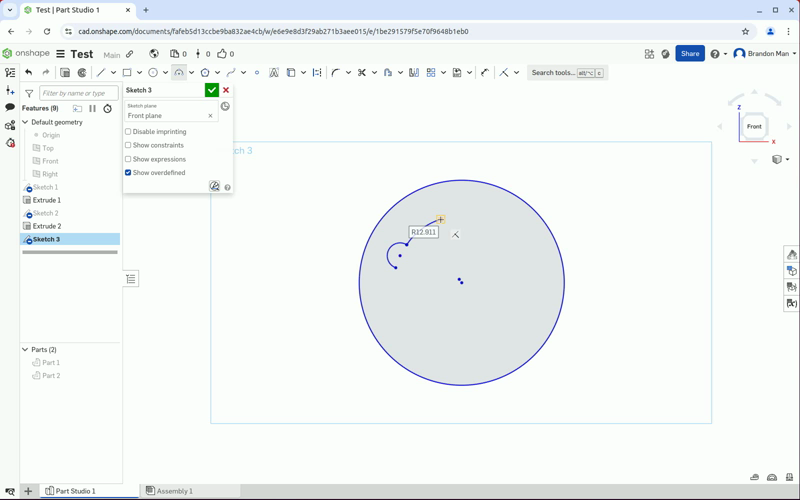
click(440, 219)
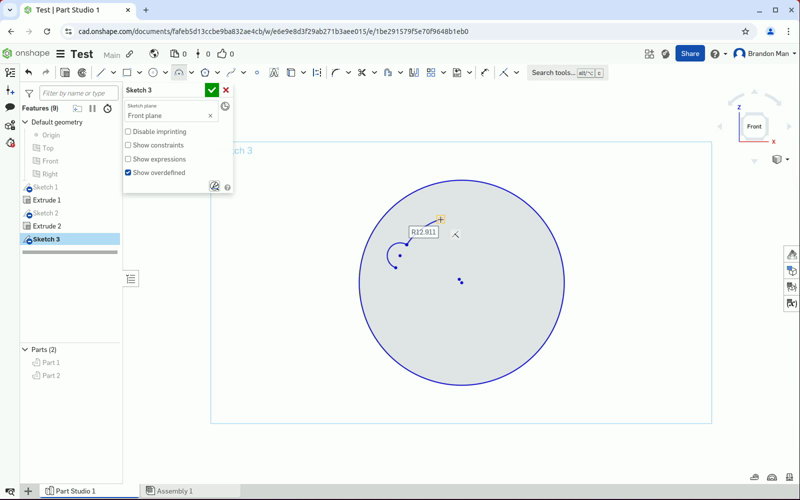
key_down(shift)
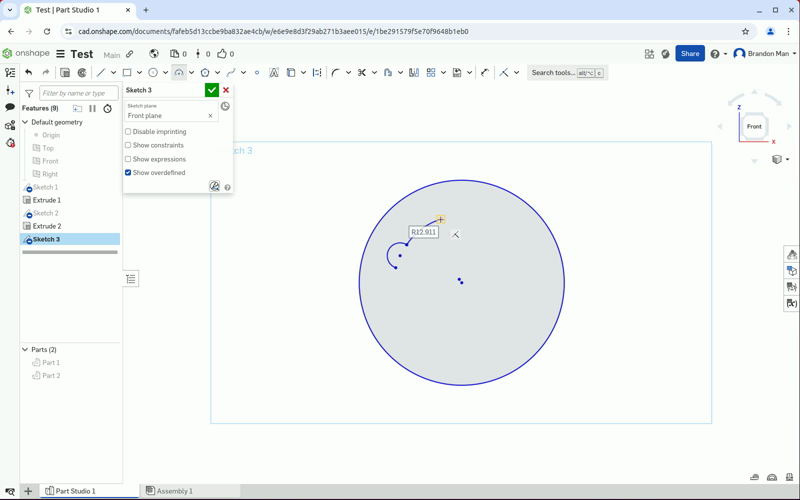
mouse_move(466, 214)
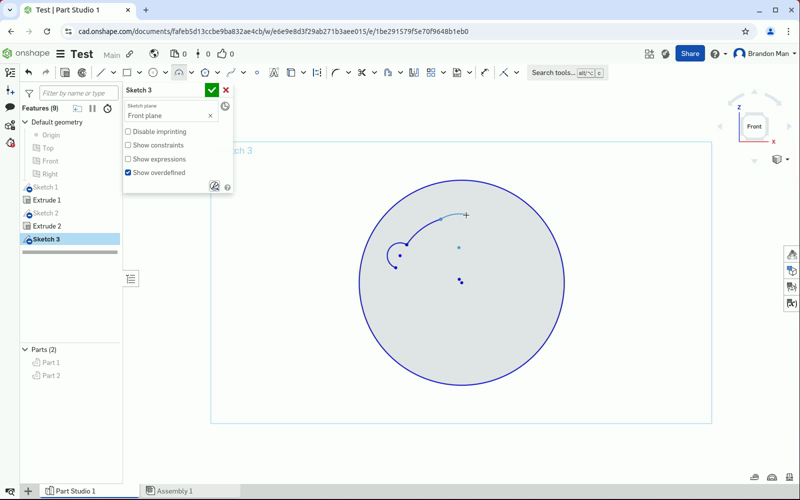
click(466, 214)
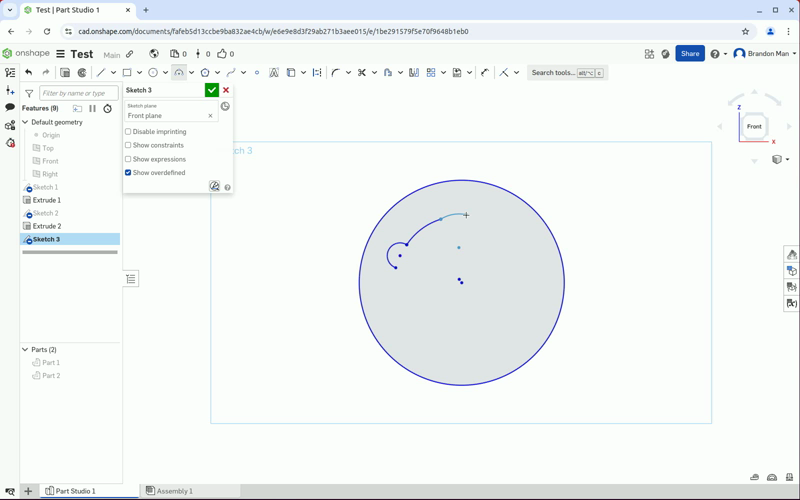
mouse_move(451, 203)
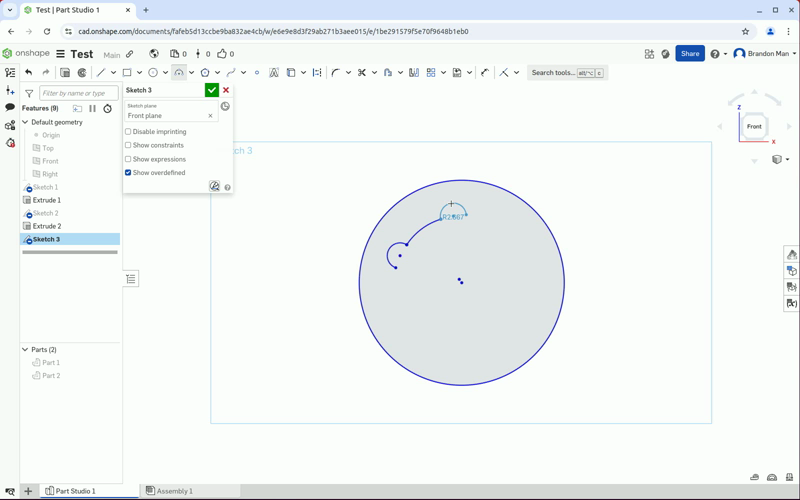
click(451, 203)
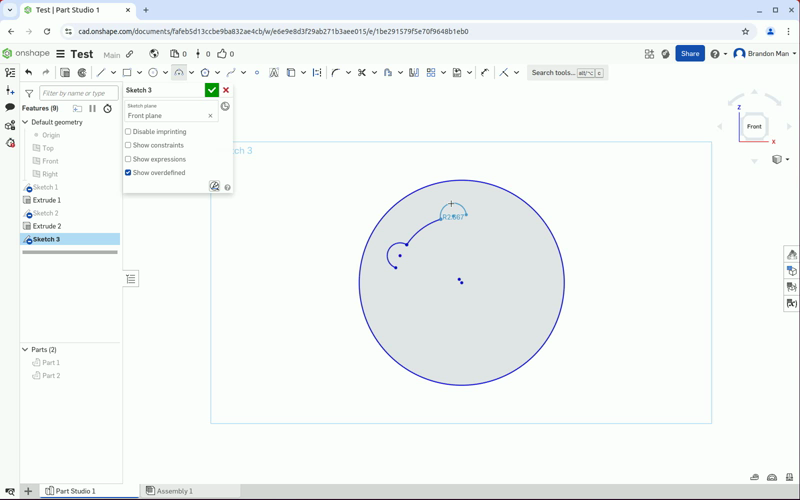
key_up(shift)
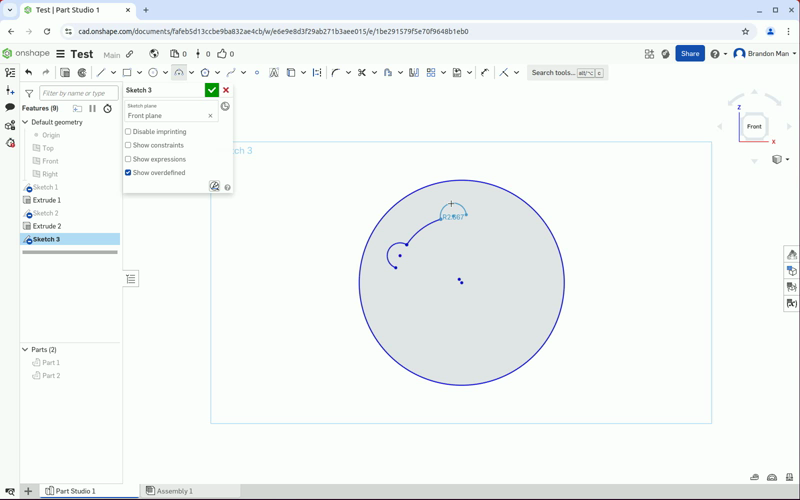
mouse_move(466, 214)
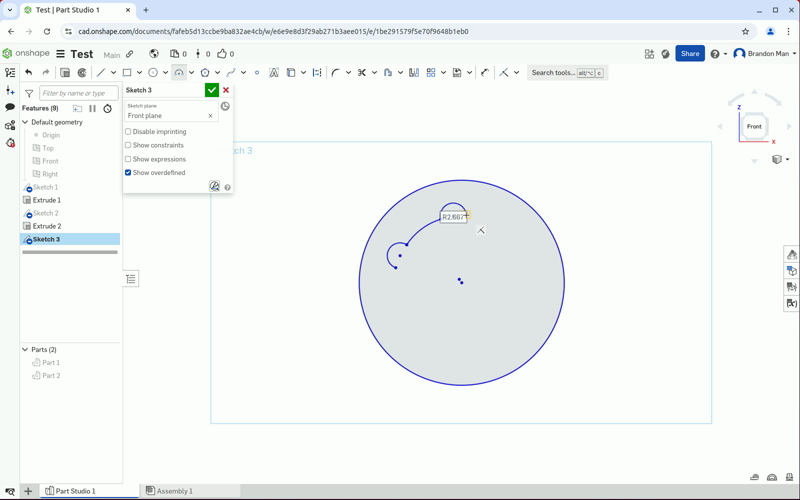
click(466, 214)
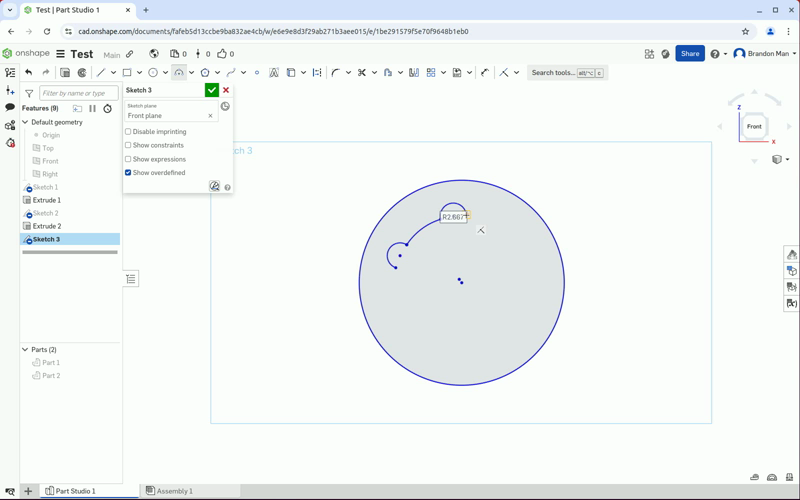
key_down(shift)
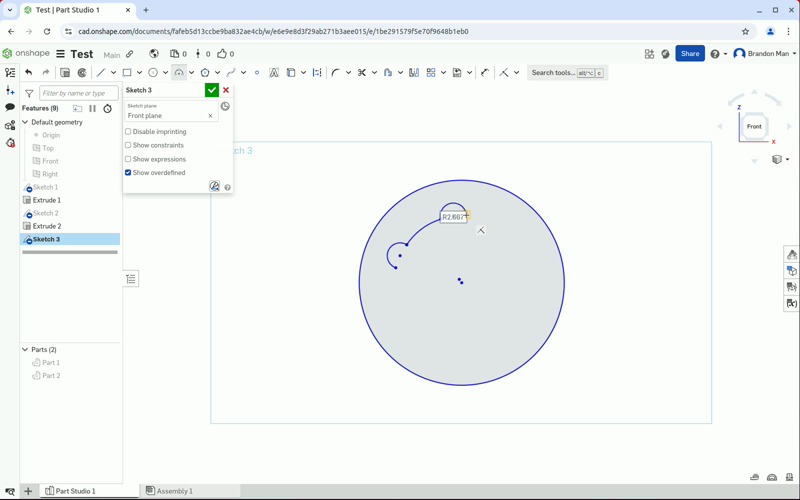
mouse_move(506, 234)
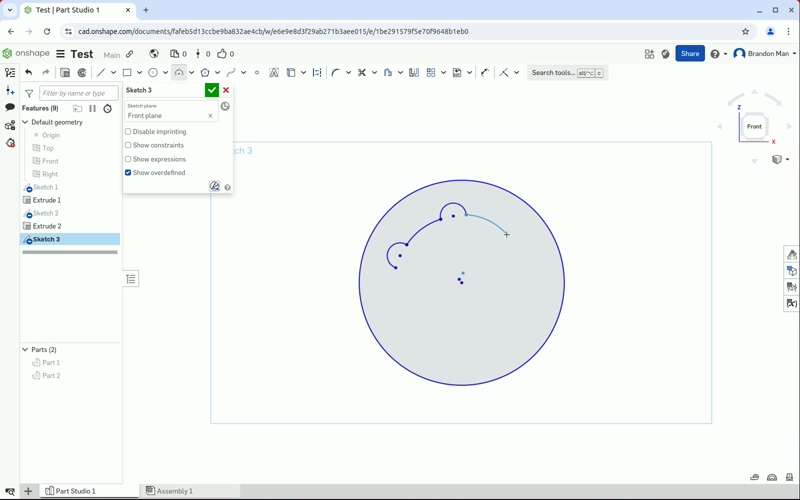
click(506, 234)
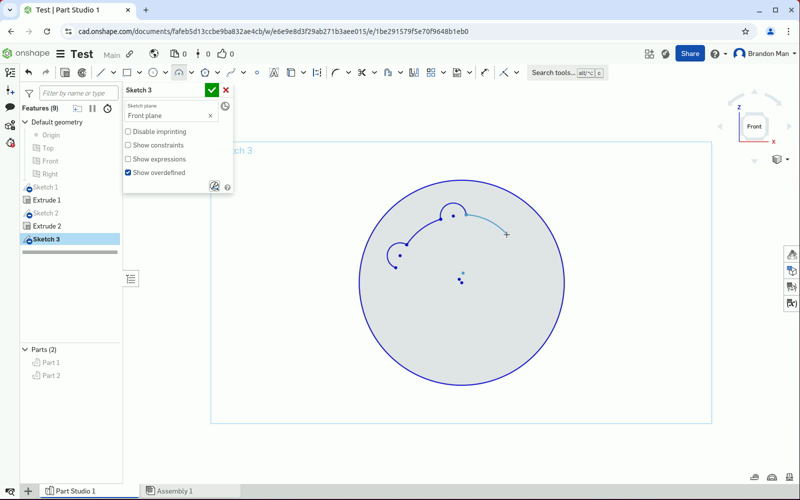
mouse_move(488, 221)
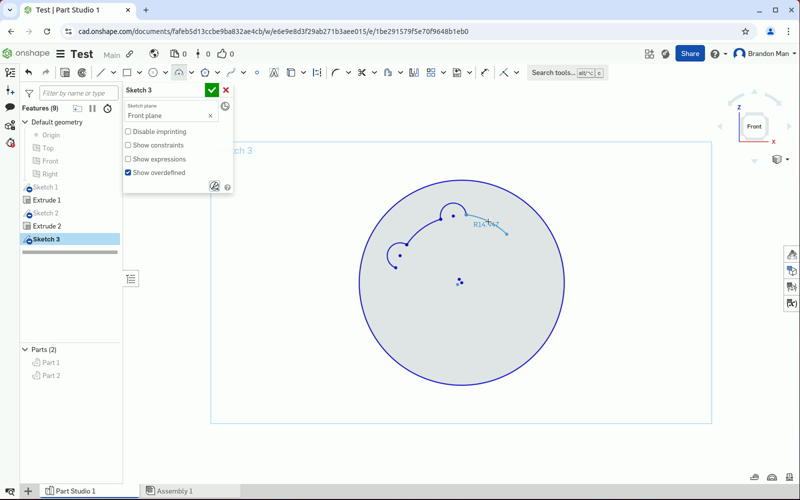
click(488, 221)
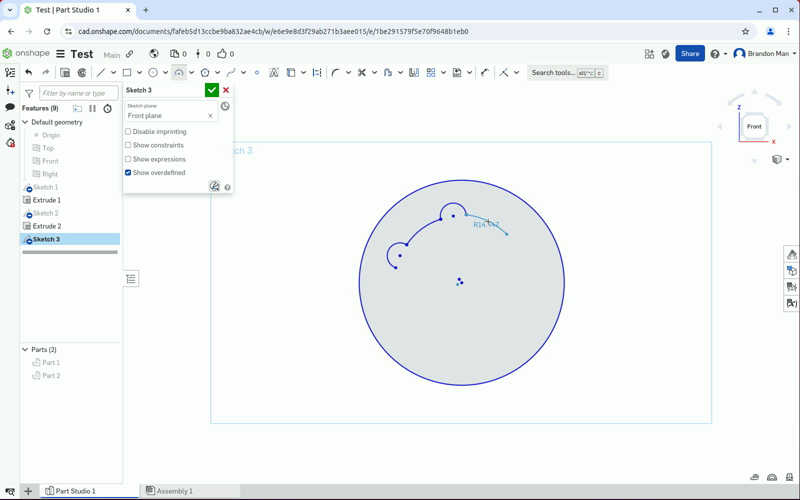
key_up(shift)
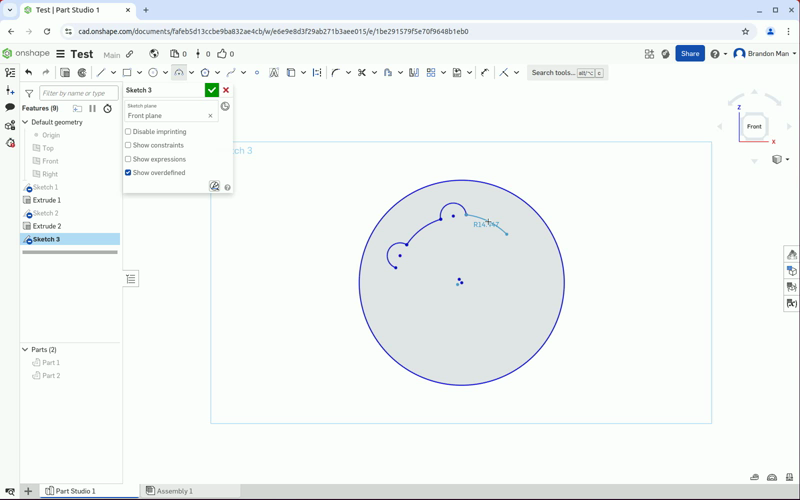
mouse_move(506, 234)
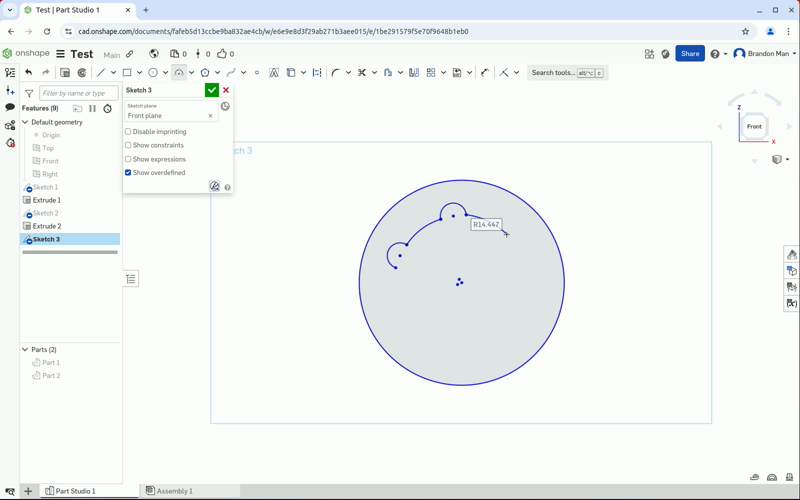
click(506, 234)
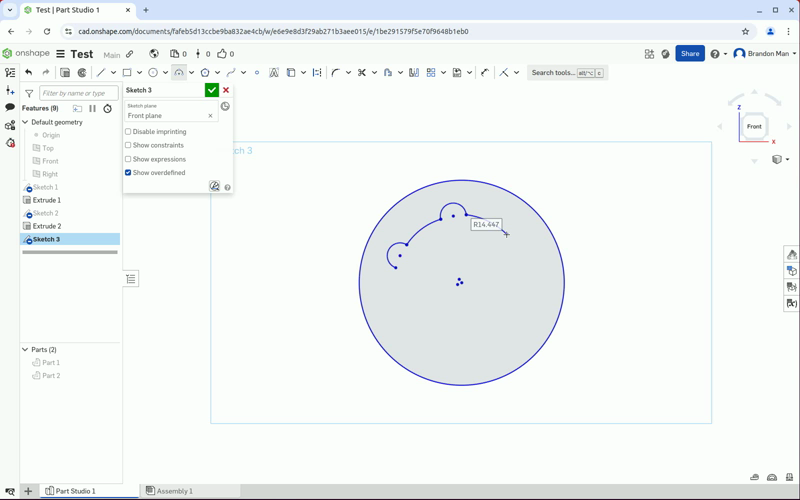
key_down(shift)
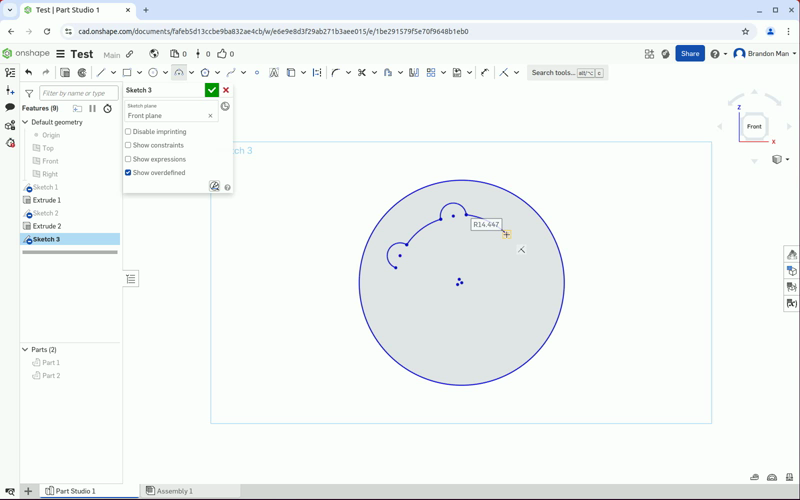
mouse_move(521, 255)
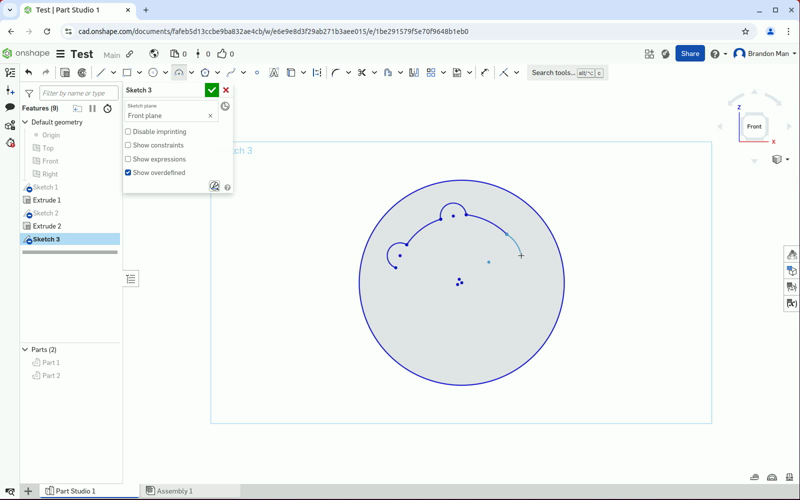
click(521, 255)
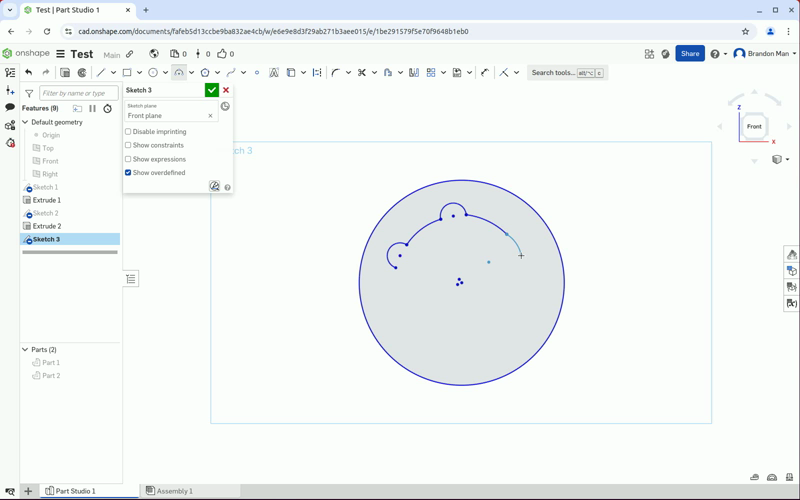
mouse_move(525, 236)
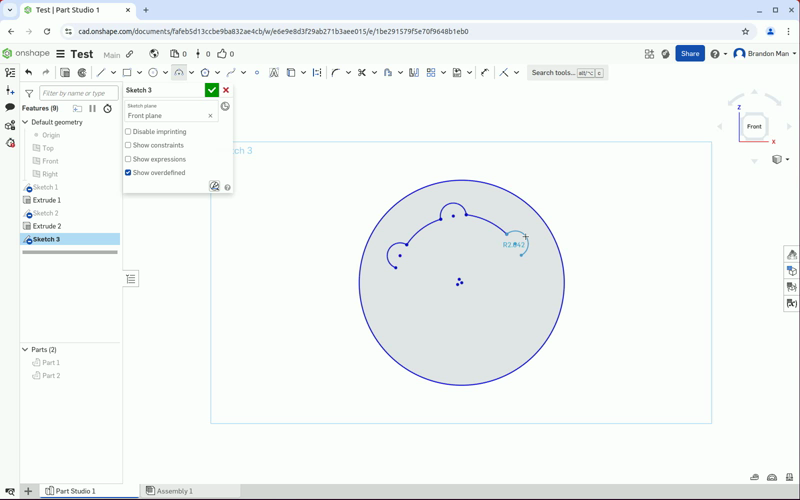
click(525, 236)
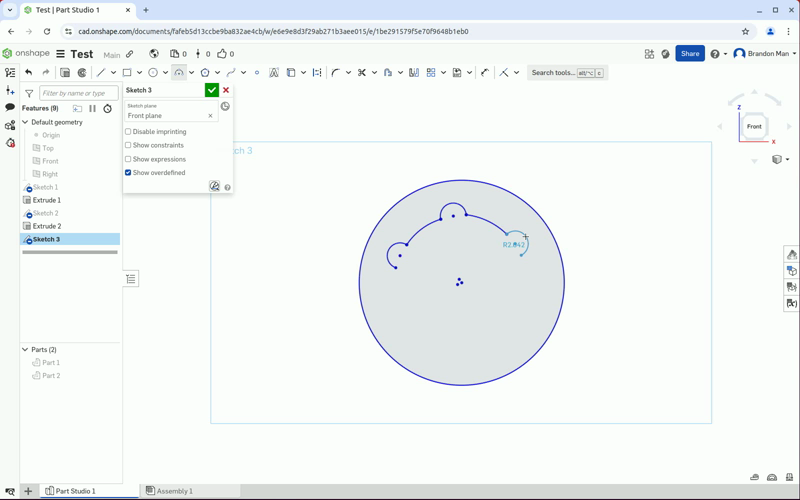
key_up(shift)
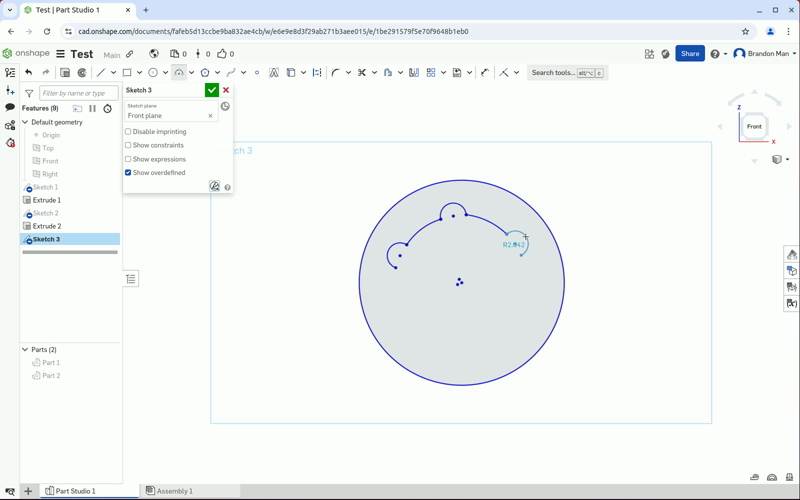
mouse_move(521, 255)
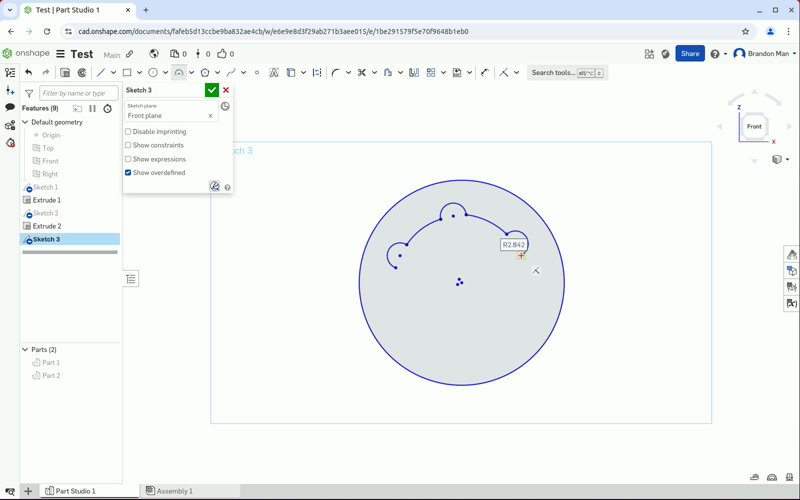
click(521, 255)
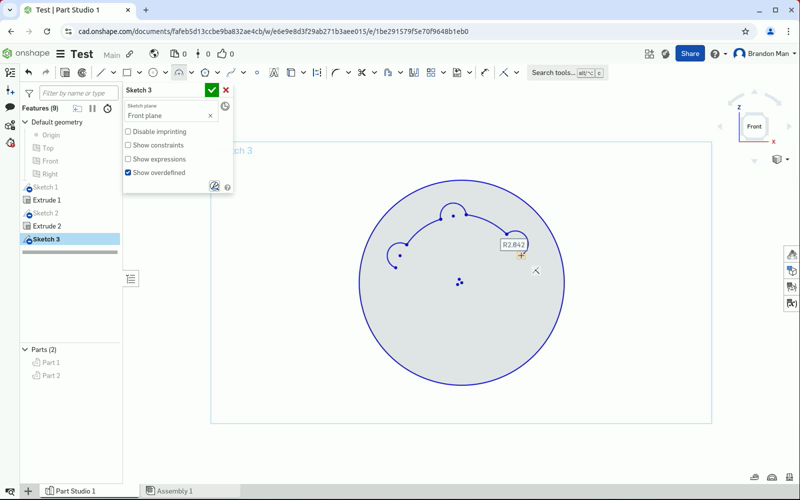
key_down(shift)
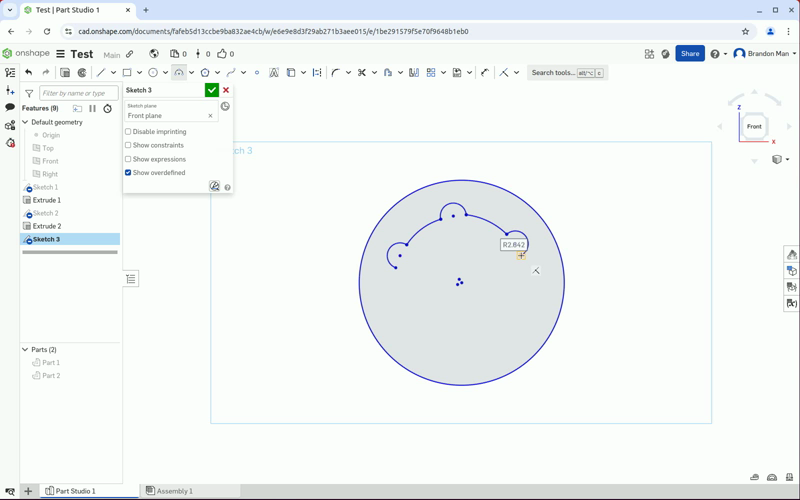
mouse_move(525, 297)
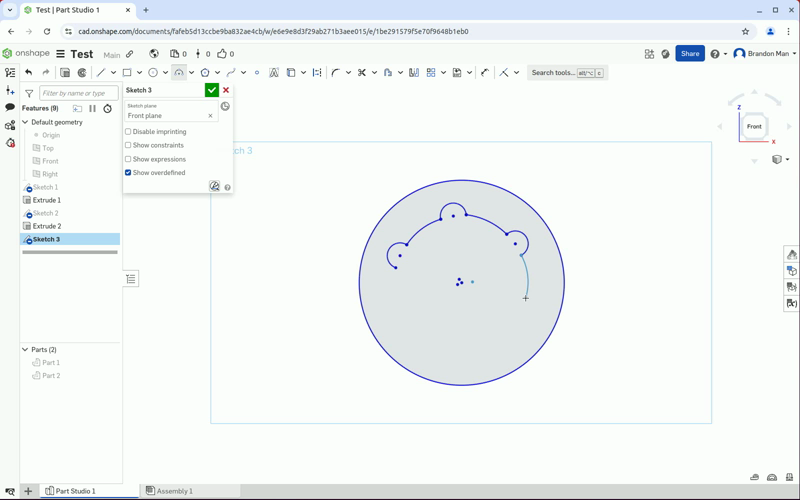
click(525, 297)
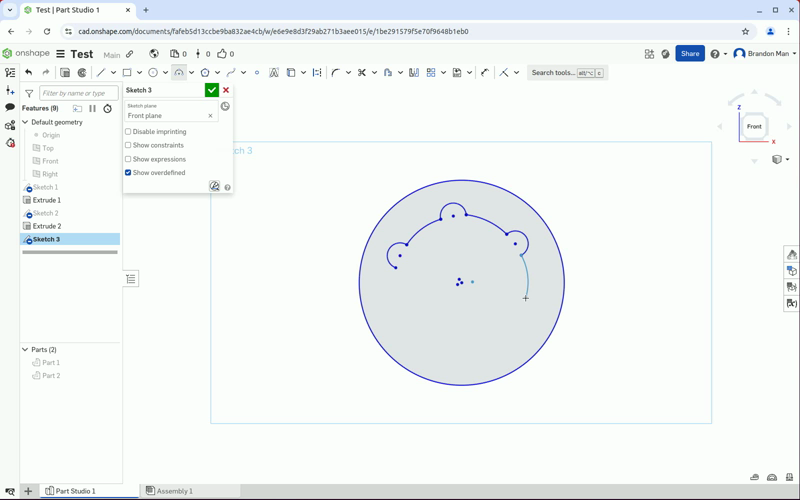
mouse_move(527, 276)
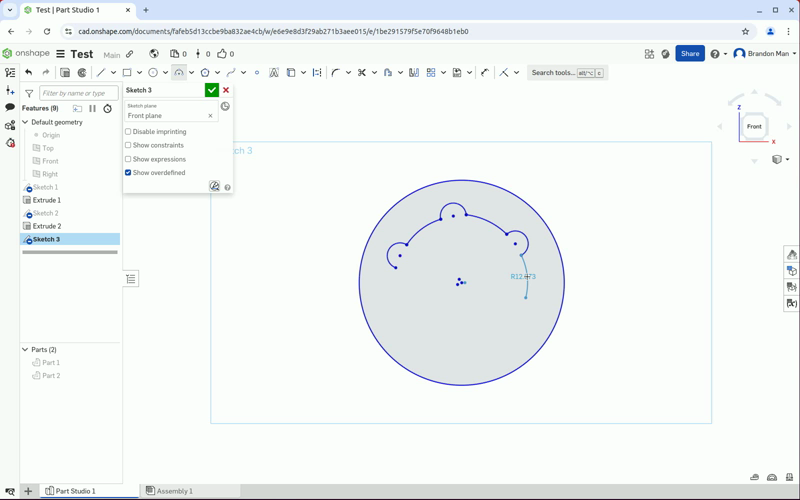
click(527, 276)
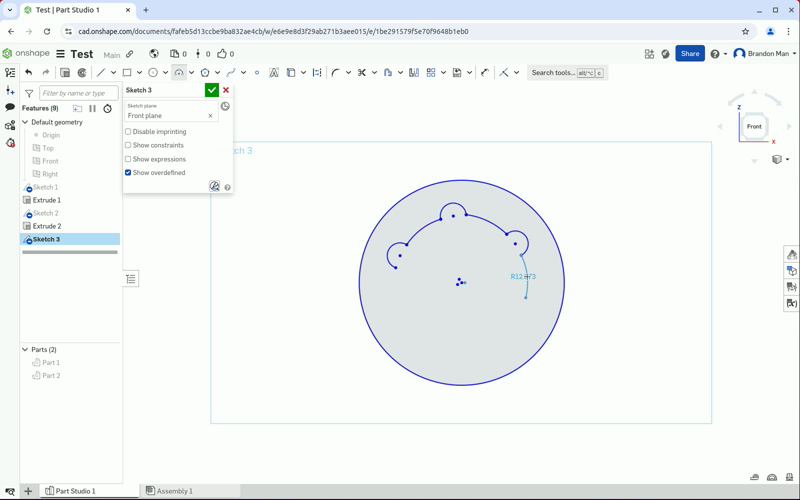
key_up(shift)
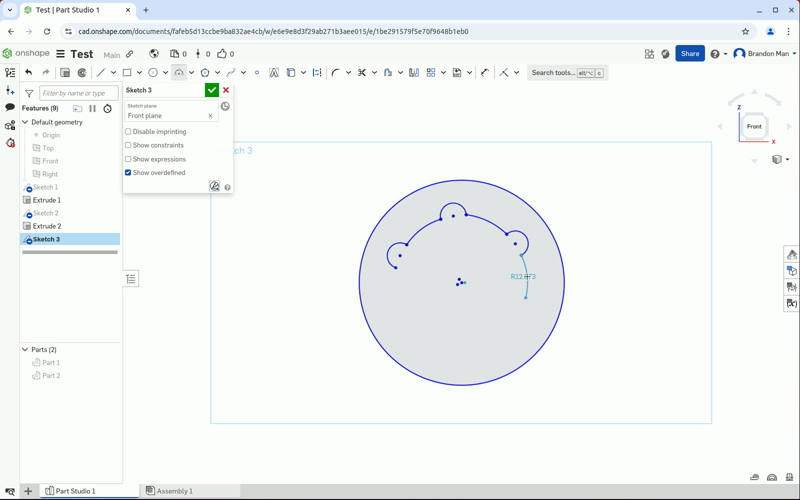
mouse_move(525, 297)
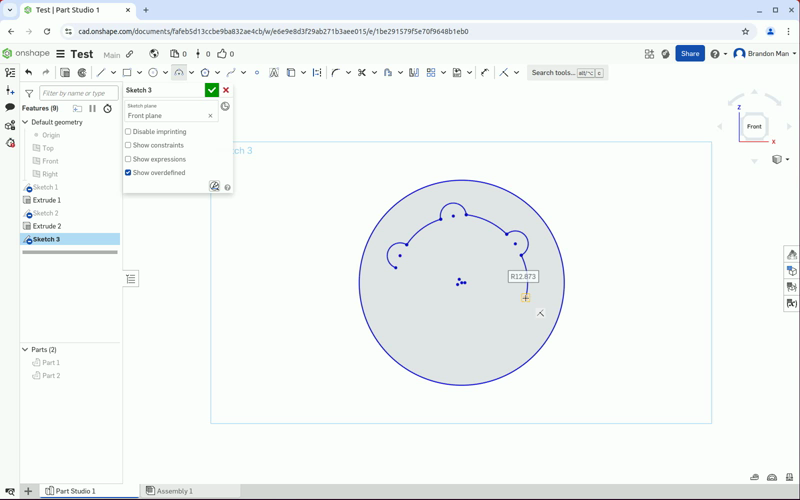
click(525, 297)
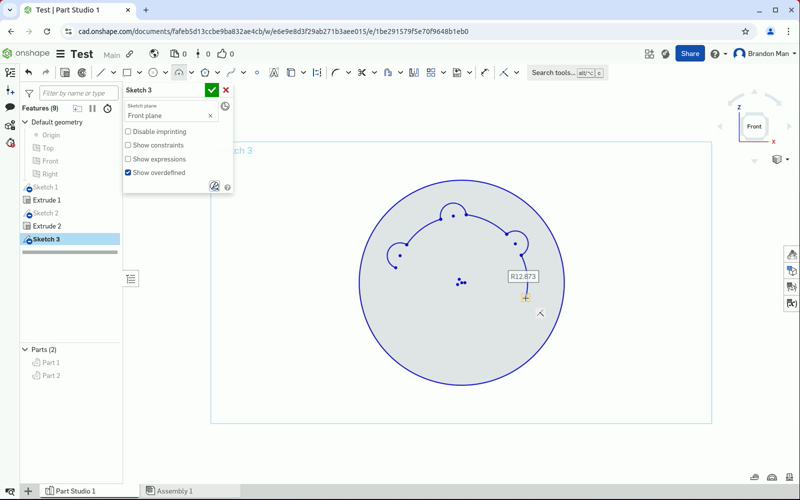
key_down(shift)
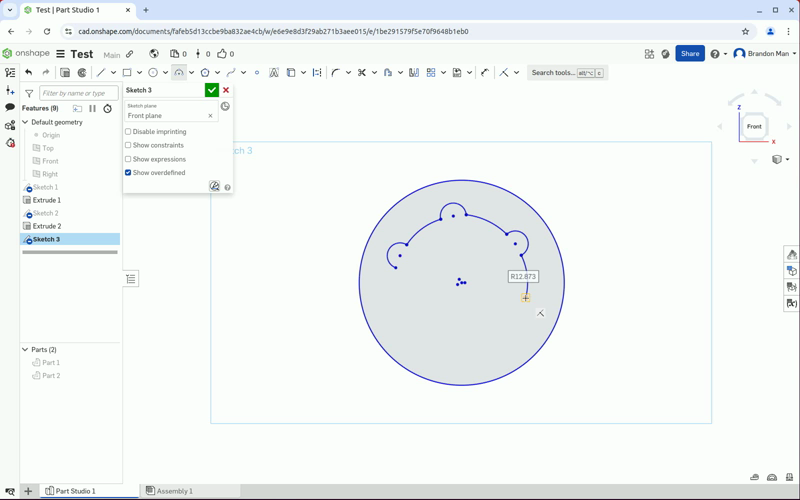
mouse_move(515, 321)
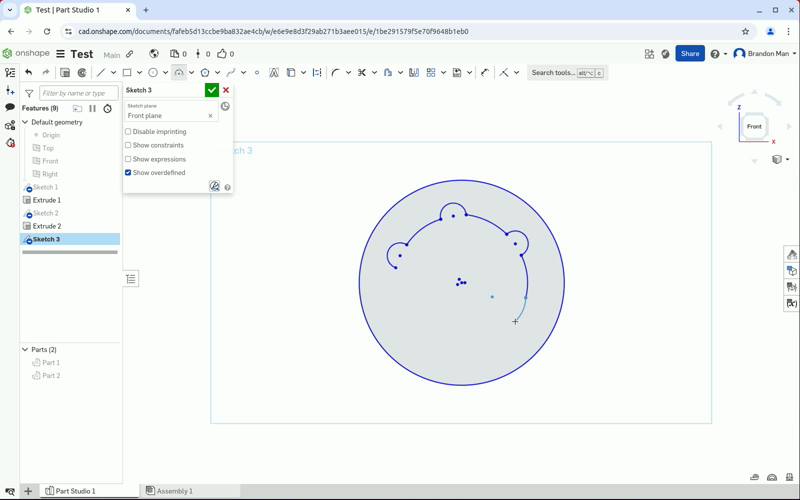
click(515, 321)
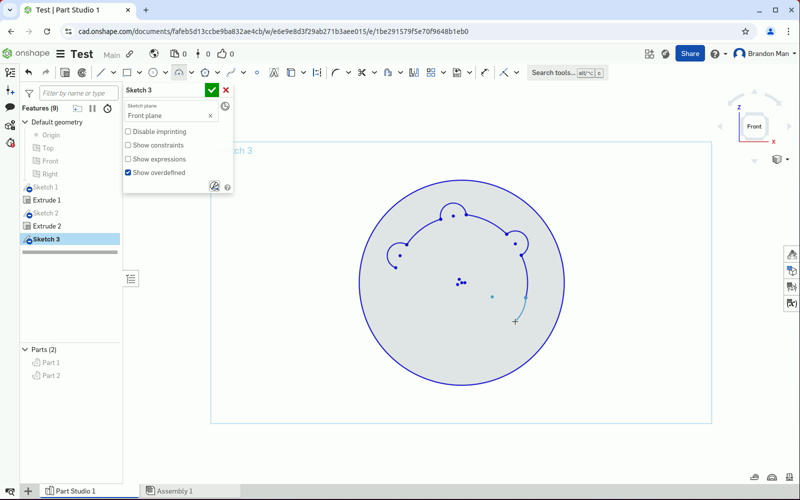
mouse_move(533, 315)
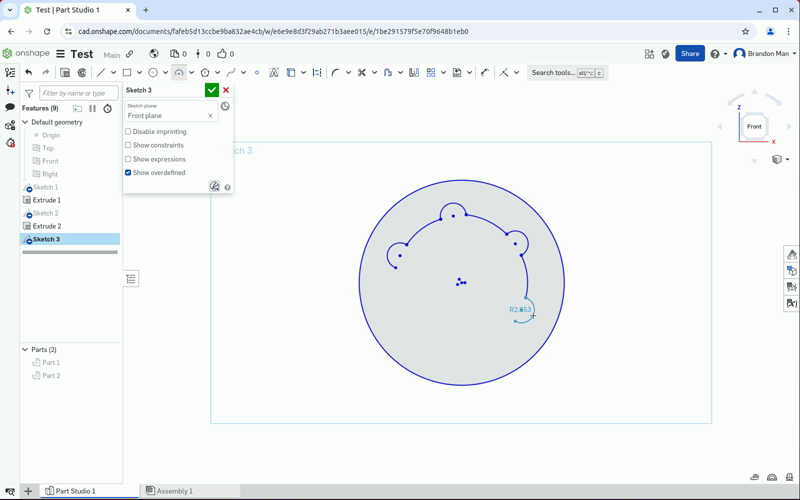
click(533, 315)
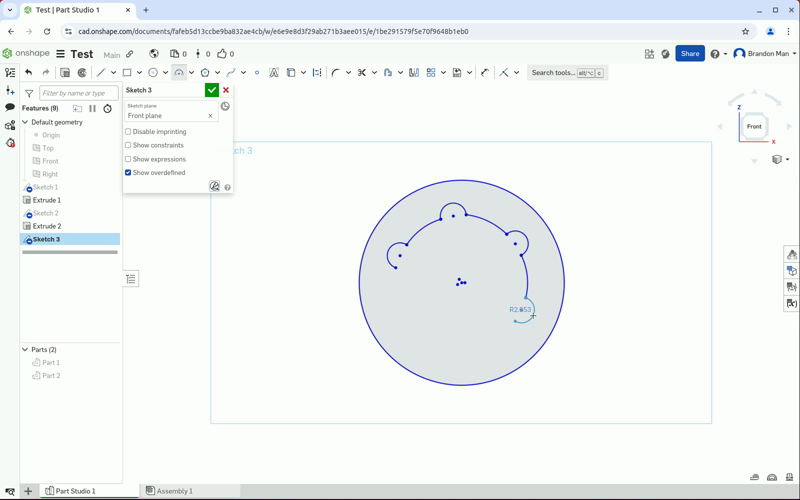
key_up(shift)
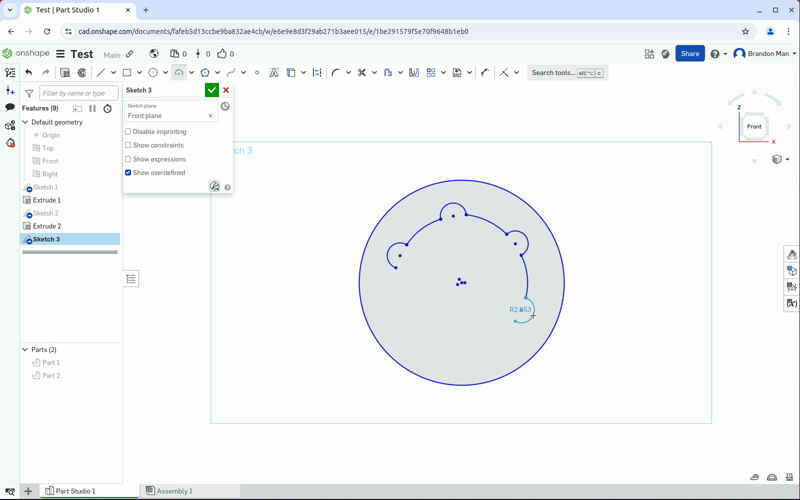
mouse_move(515, 321)
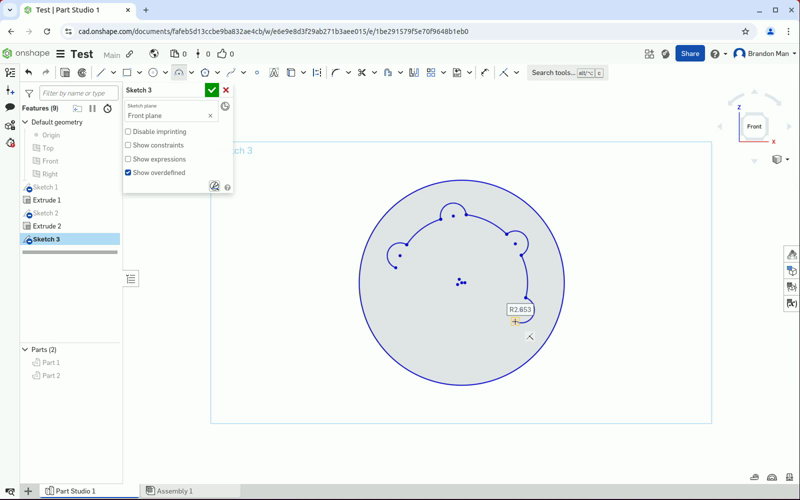
click(515, 321)
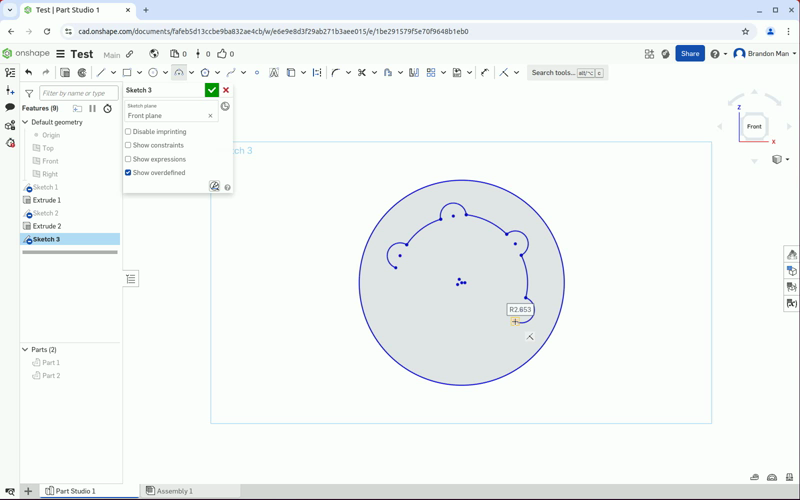
key_down(shift)
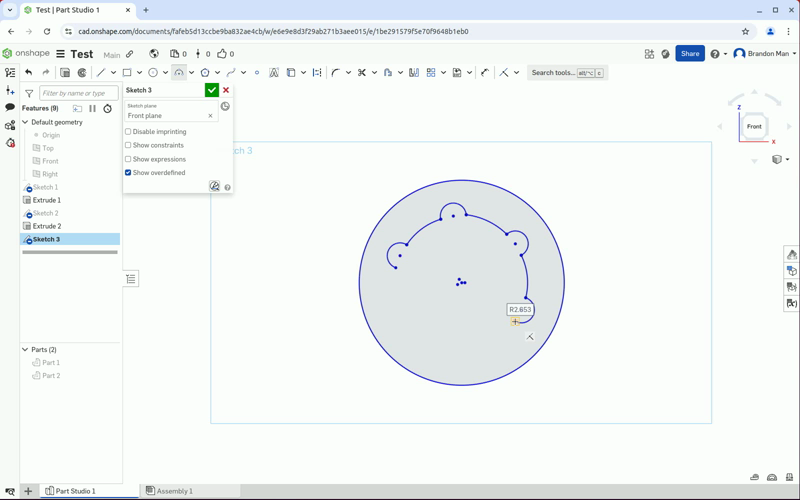
mouse_move(481, 346)
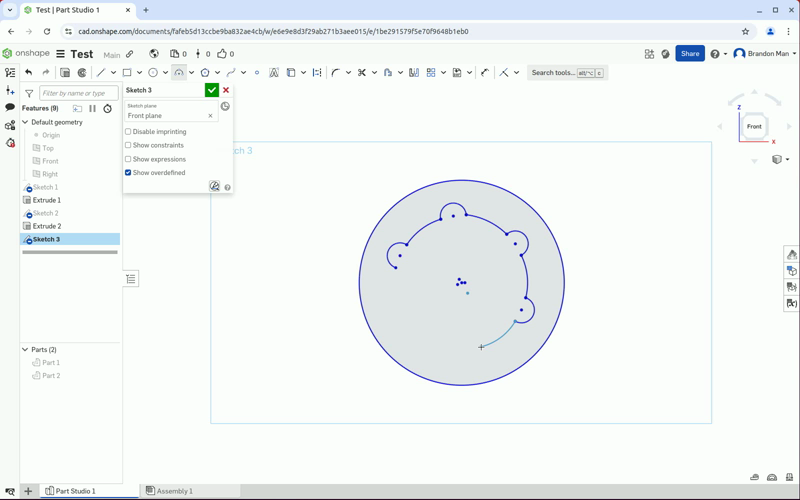
click(481, 346)
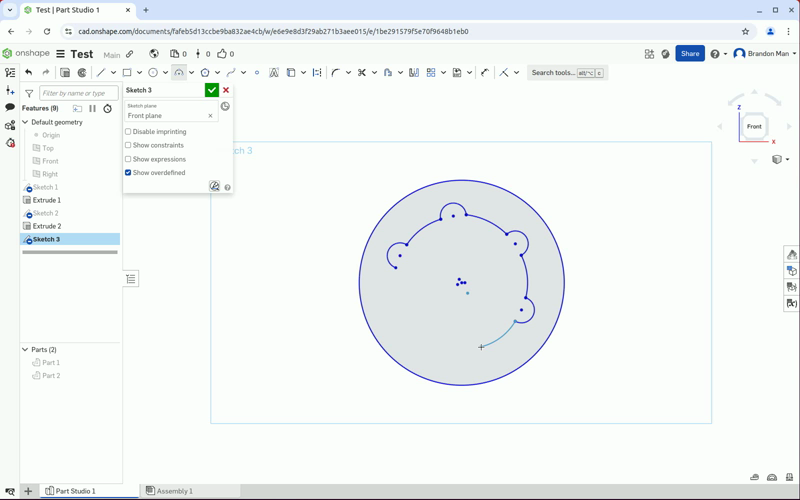
mouse_move(500, 336)
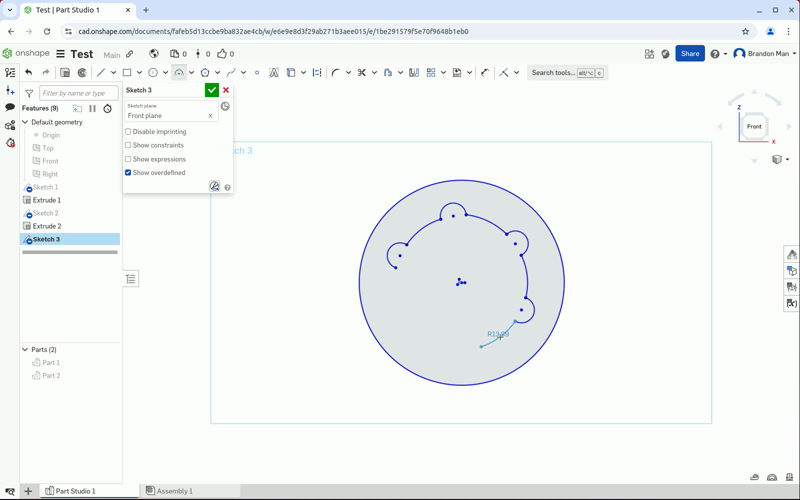
click(500, 336)
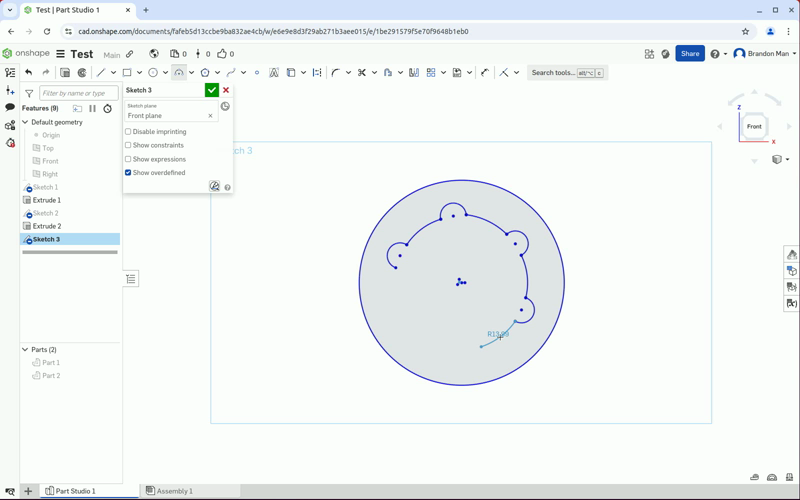
key_up(shift)
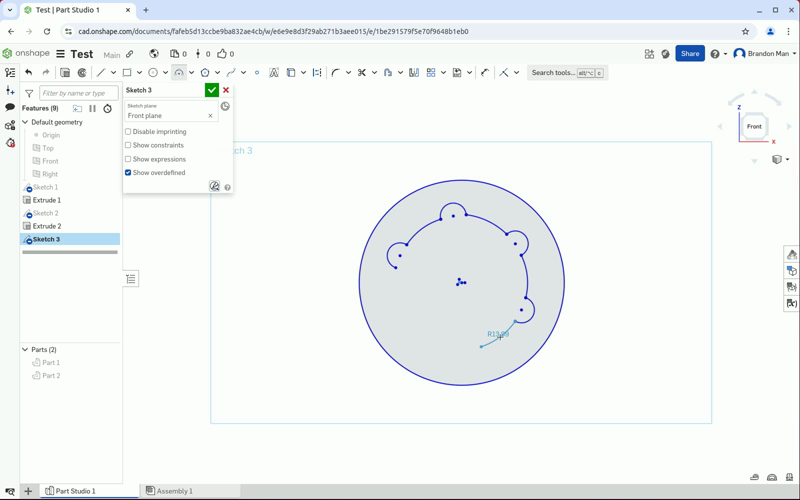
mouse_move(481, 346)
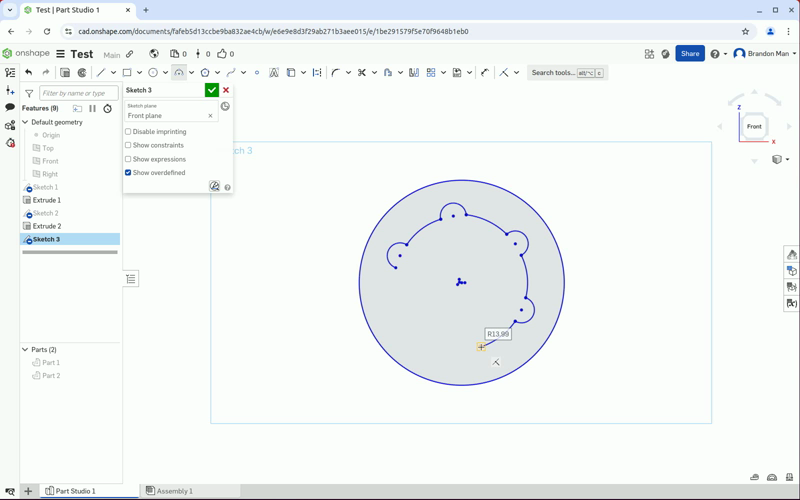
click(481, 346)
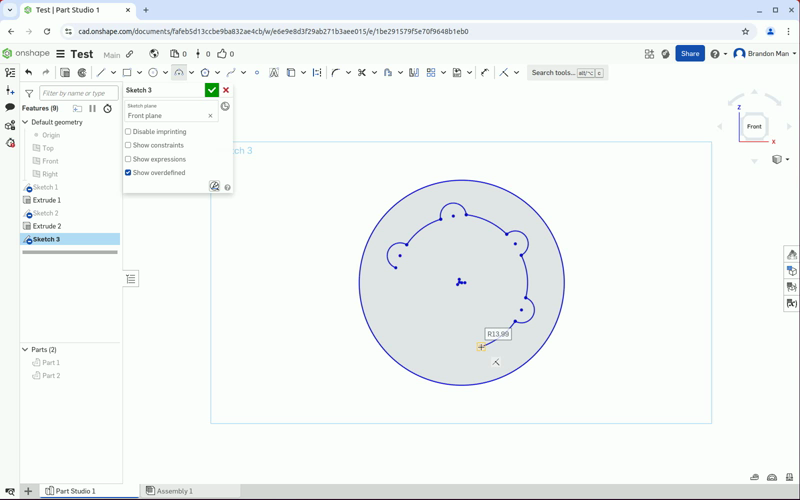
key_down(shift)
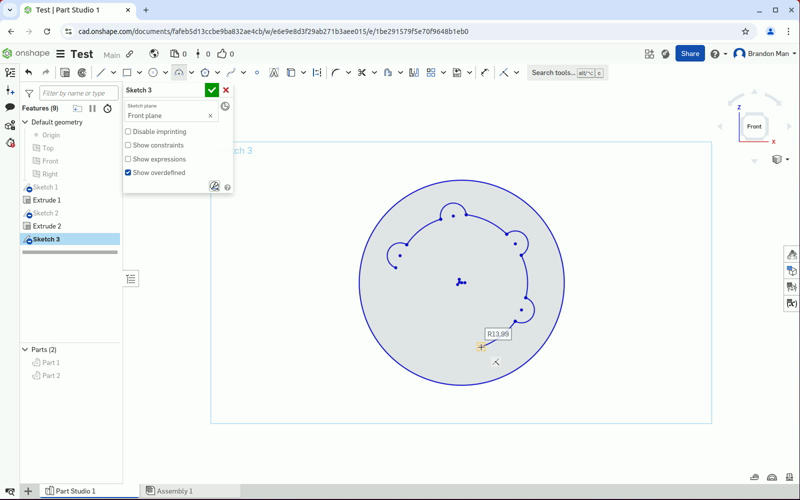
mouse_move(455, 351)
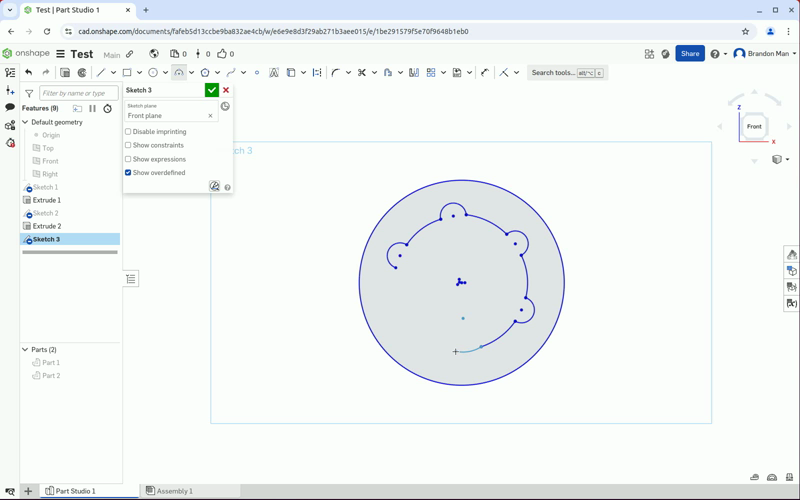
click(455, 351)
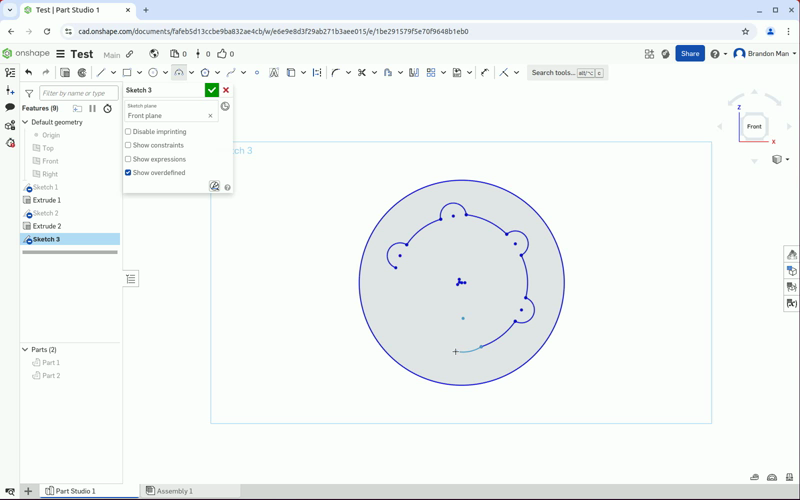
mouse_move(470, 362)
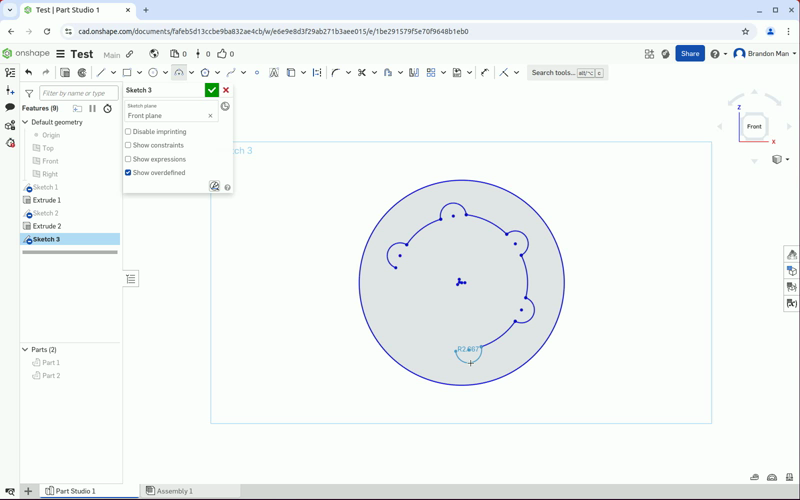
click(470, 362)
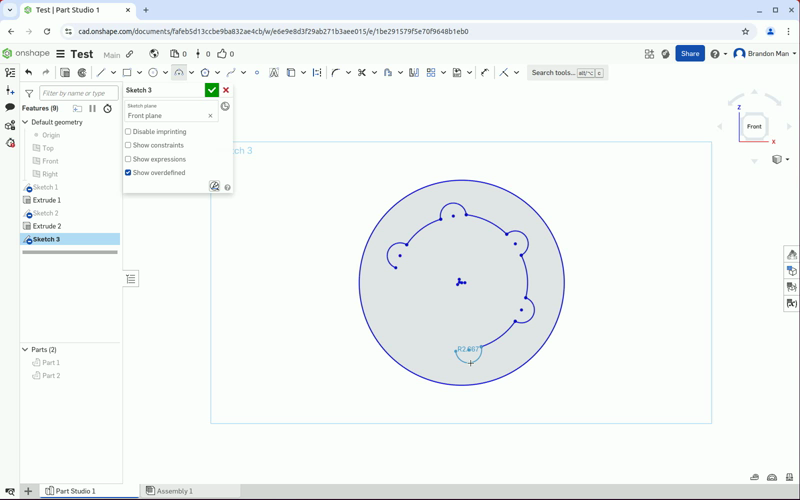
key_up(shift)
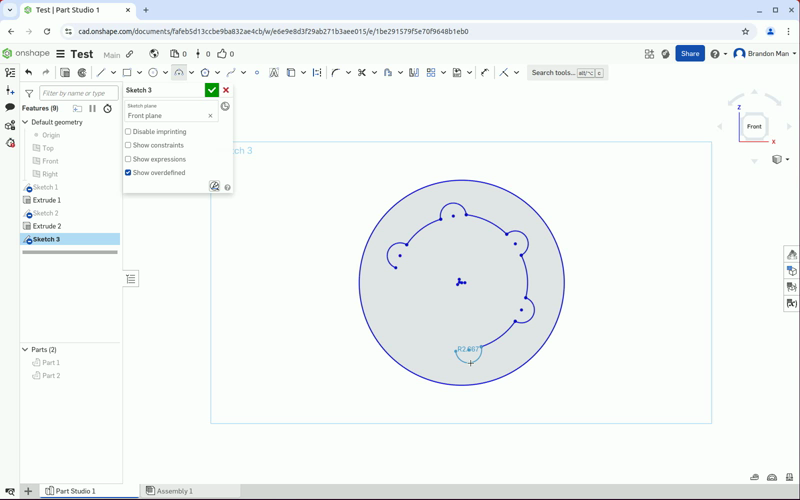
mouse_move(455, 351)
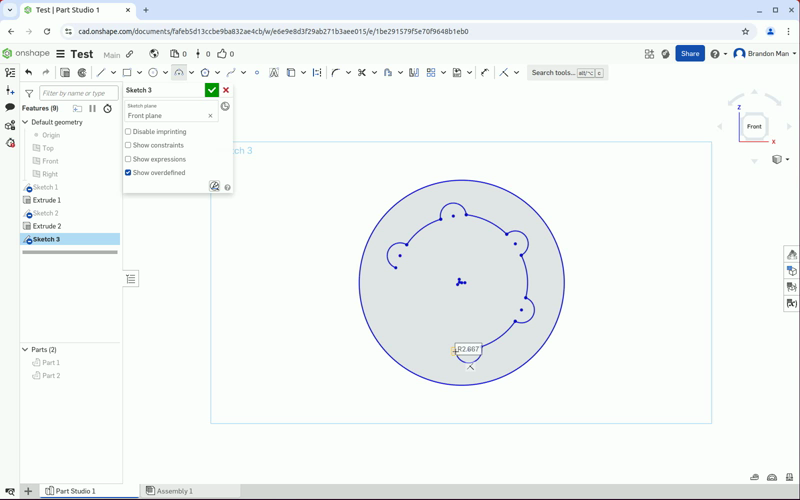
click(455, 351)
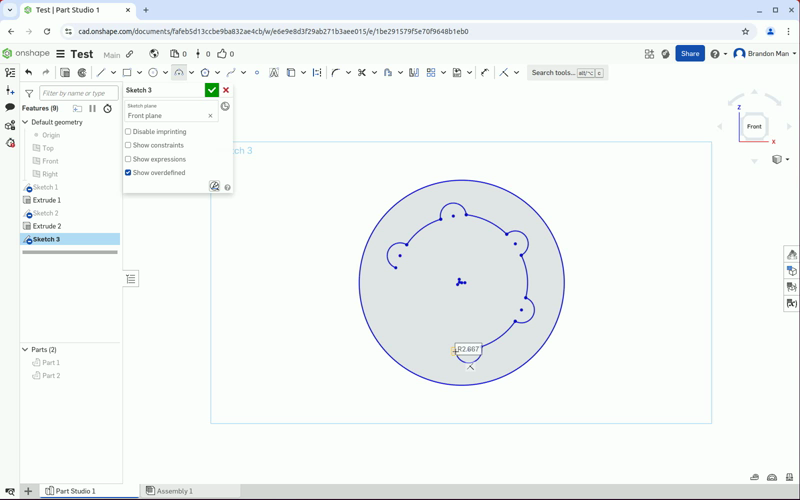
key_down(shift)
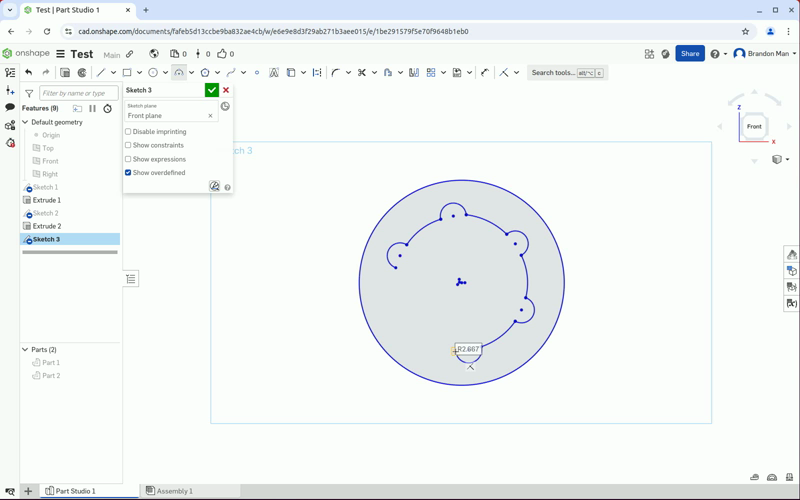
mouse_move(415, 331)
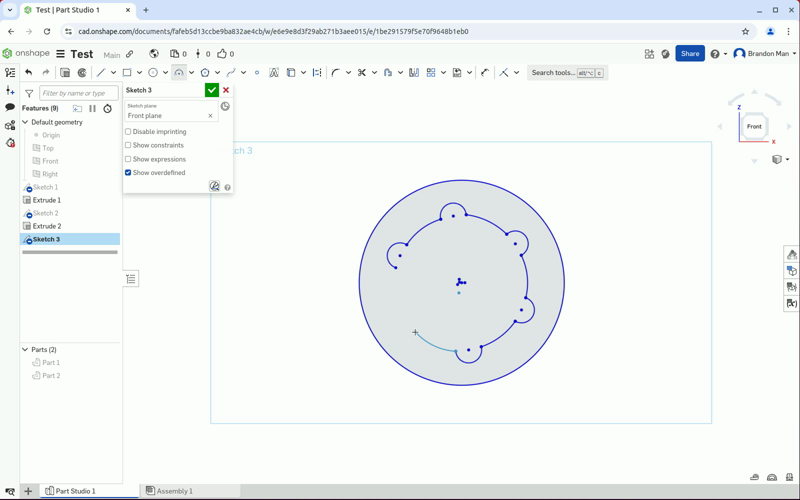
click(415, 331)
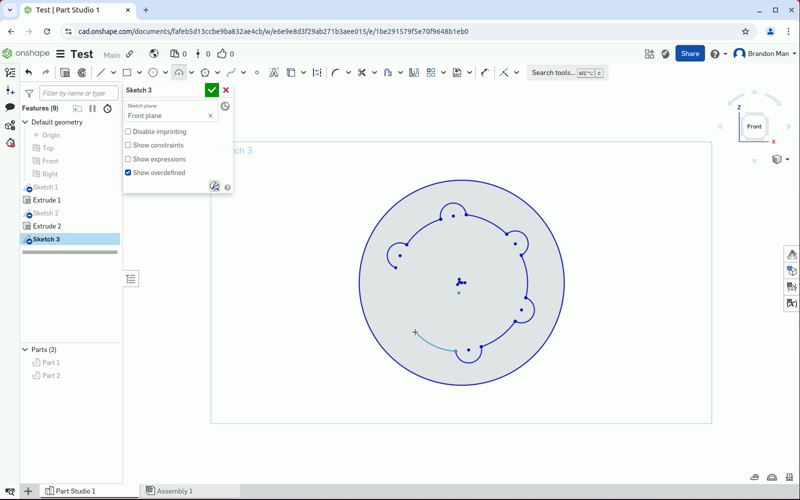
mouse_move(433, 344)
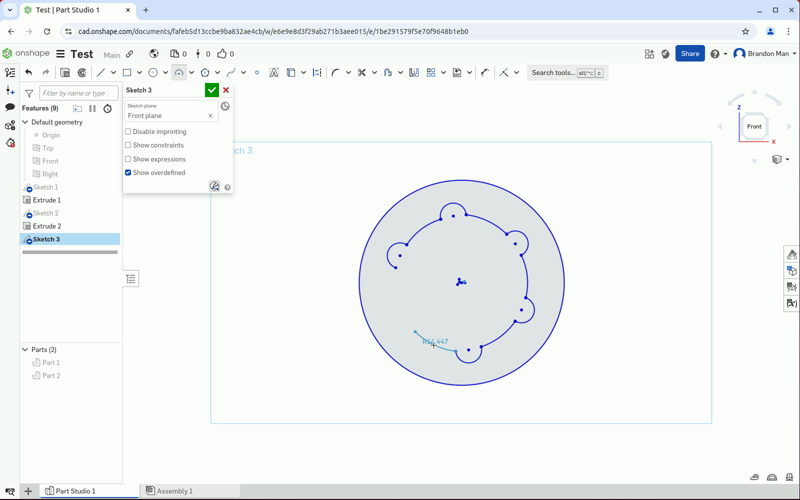
click(433, 344)
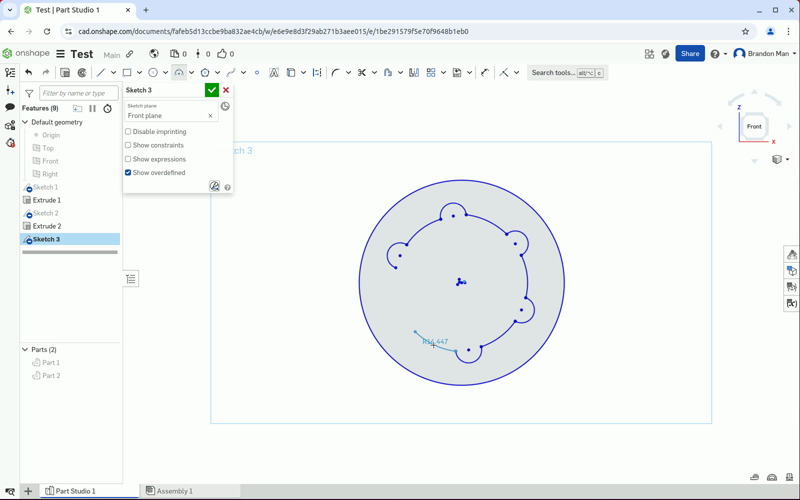
key_up(shift)
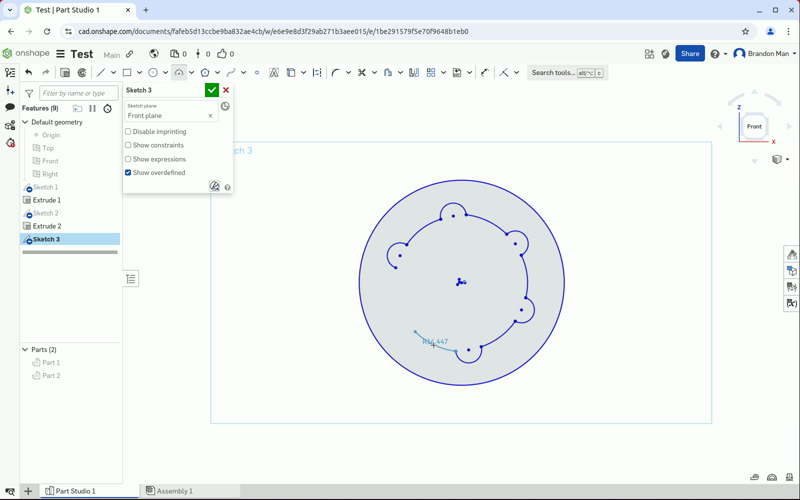
mouse_move(415, 331)
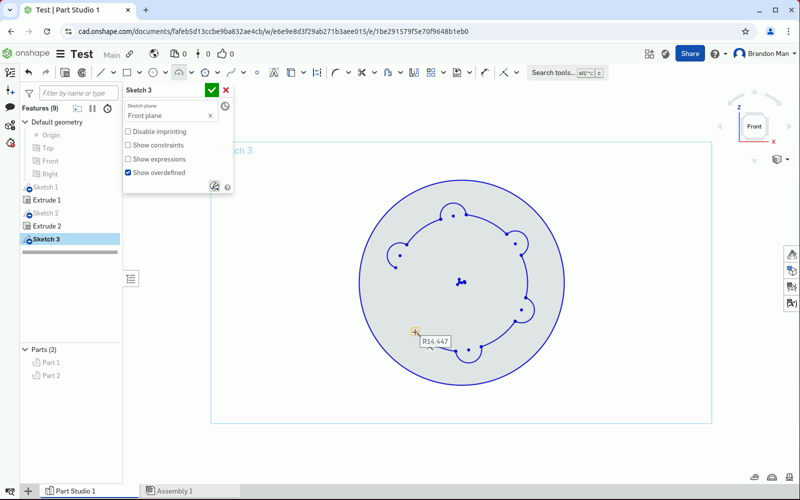
click(415, 331)
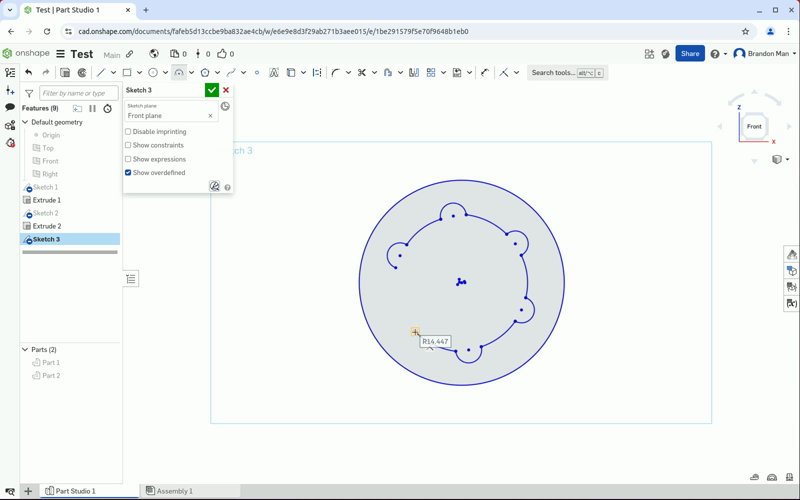
key_down(shift)
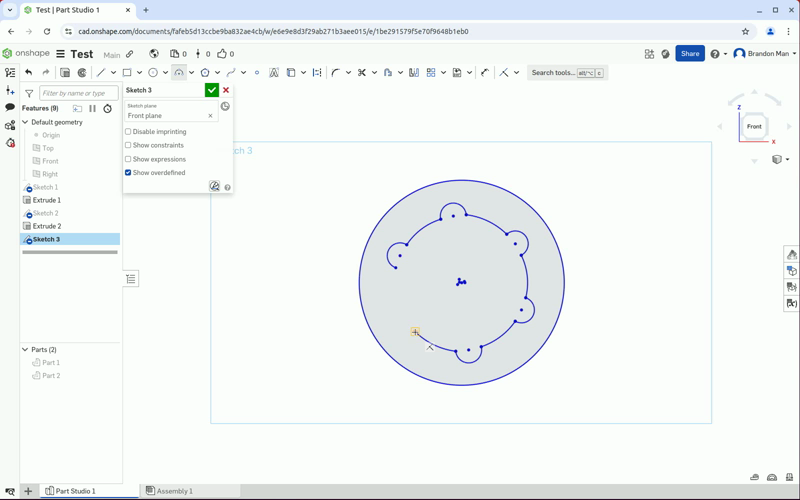
mouse_move(400, 310)
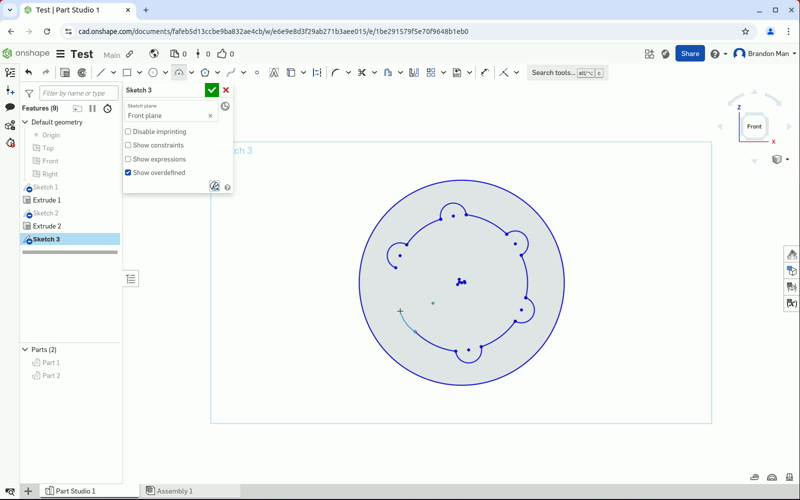
click(400, 310)
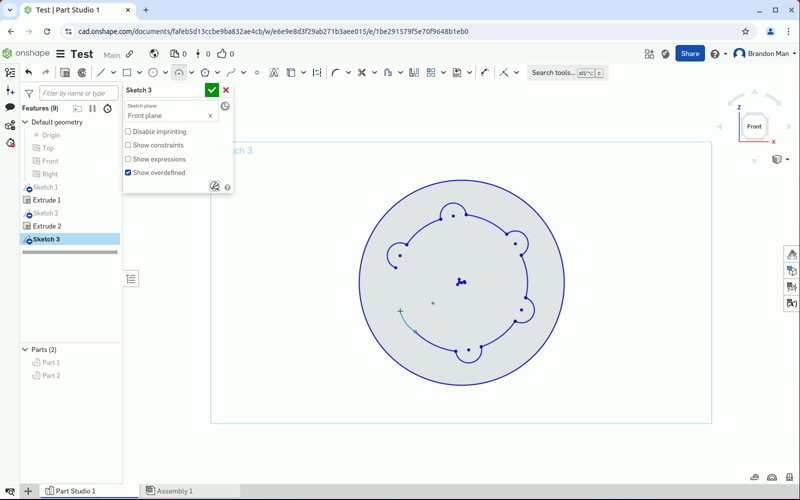
mouse_move(395, 329)
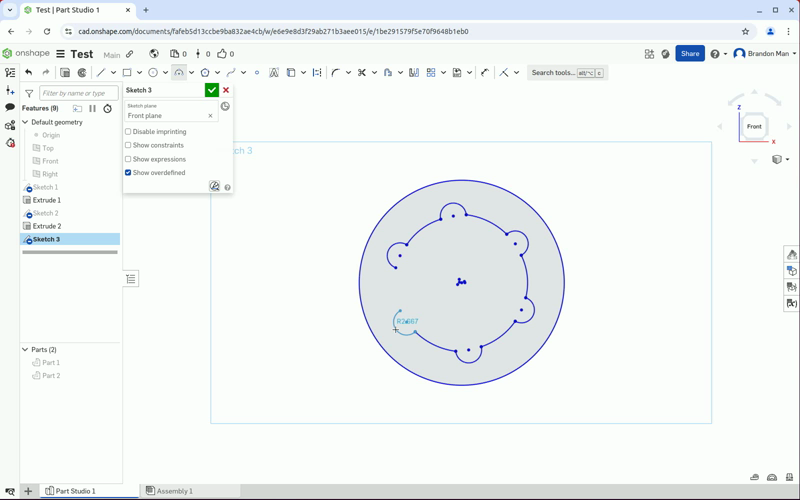
click(395, 329)
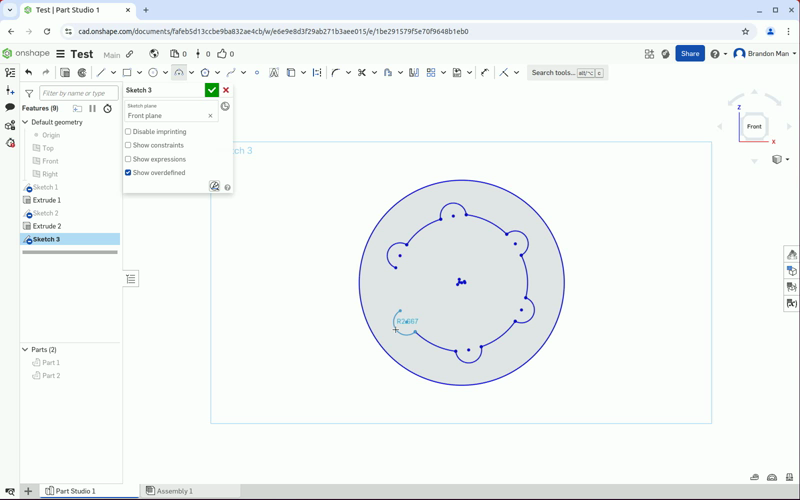
key_up(shift)
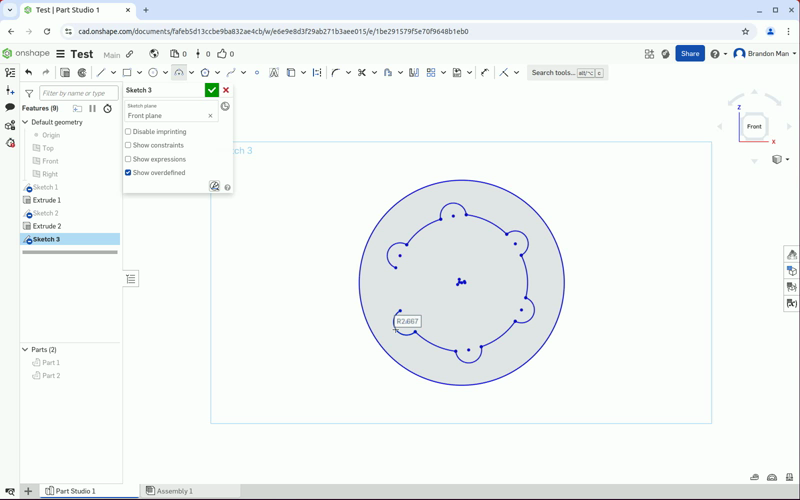
mouse_move(400, 310)
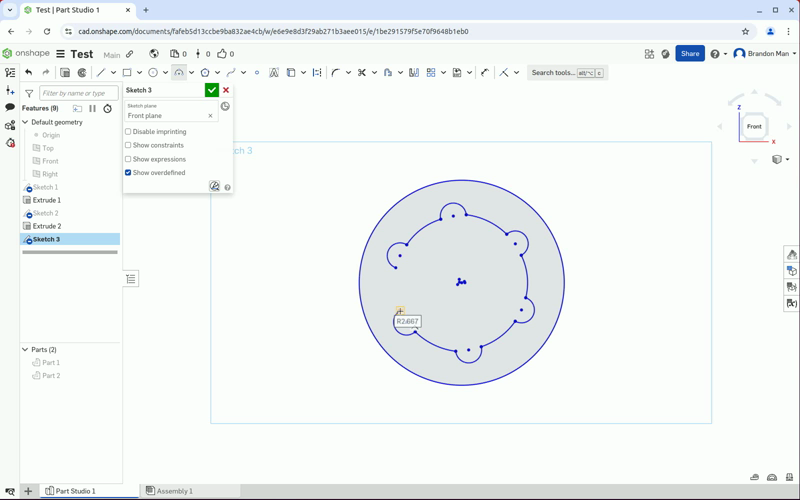
click(400, 310)
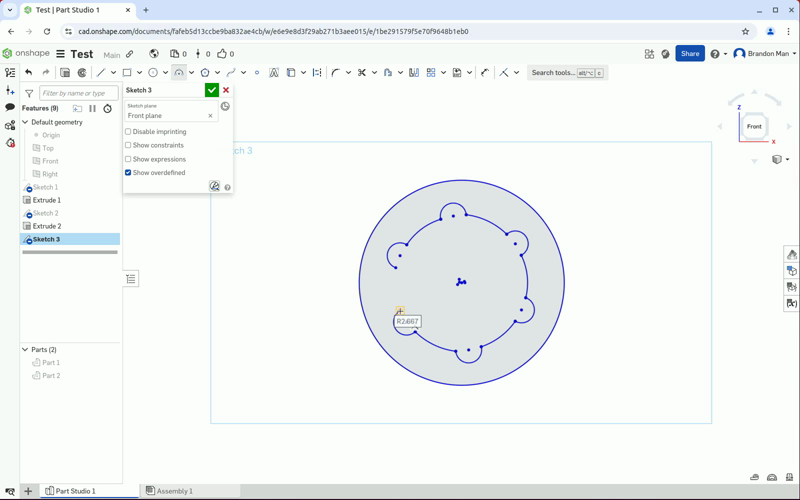
mouse_move(395, 267)
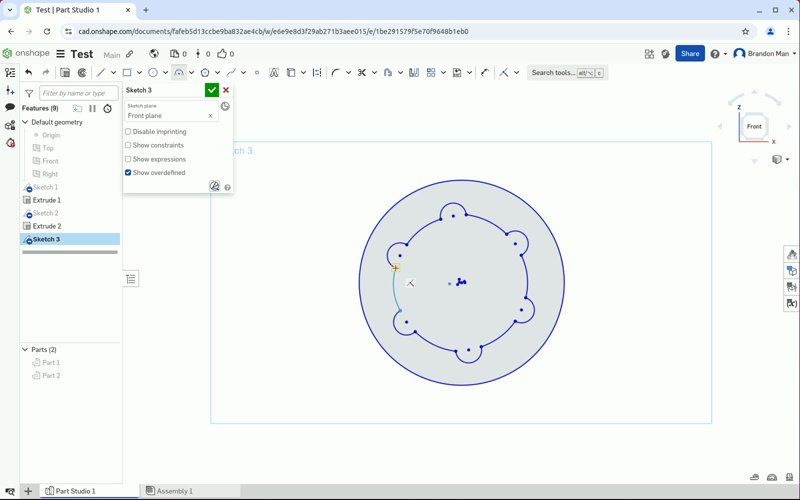
click(395, 267)
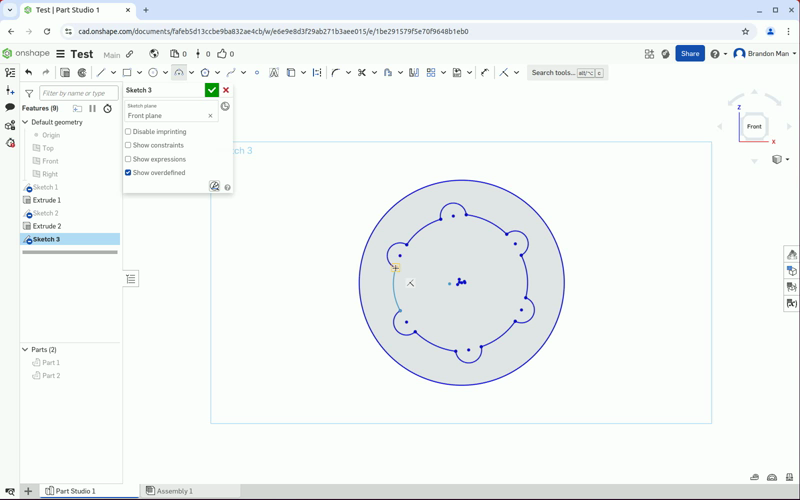
key_down(shift)
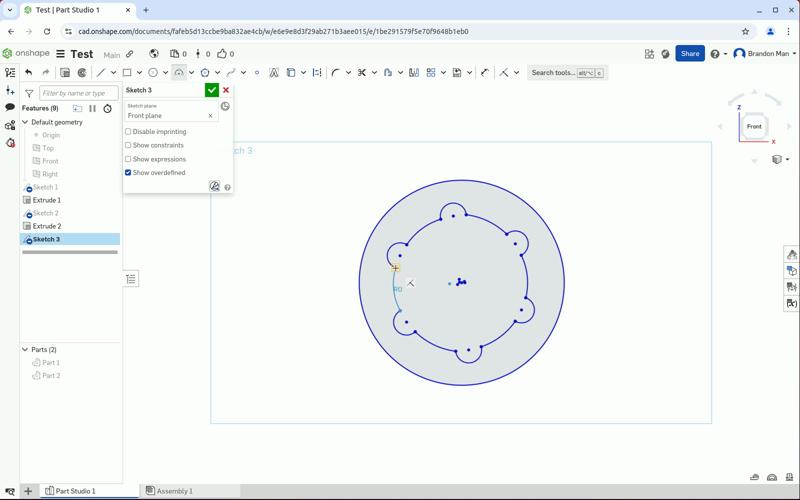
mouse_move(394, 289)
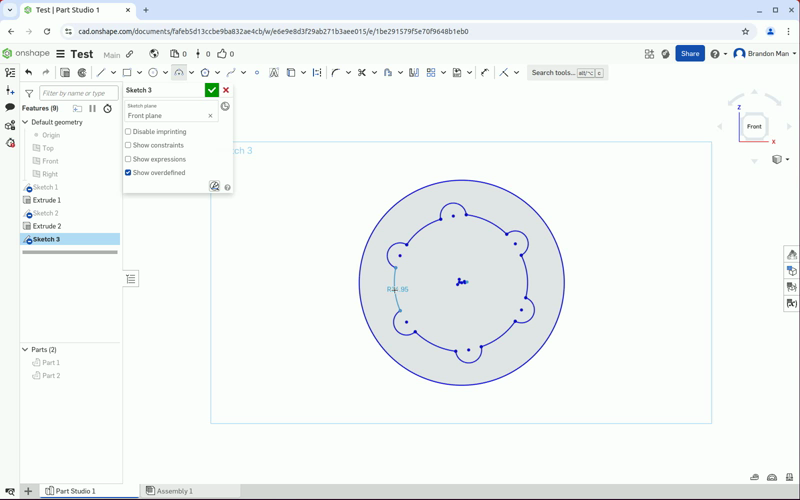
click(394, 289)
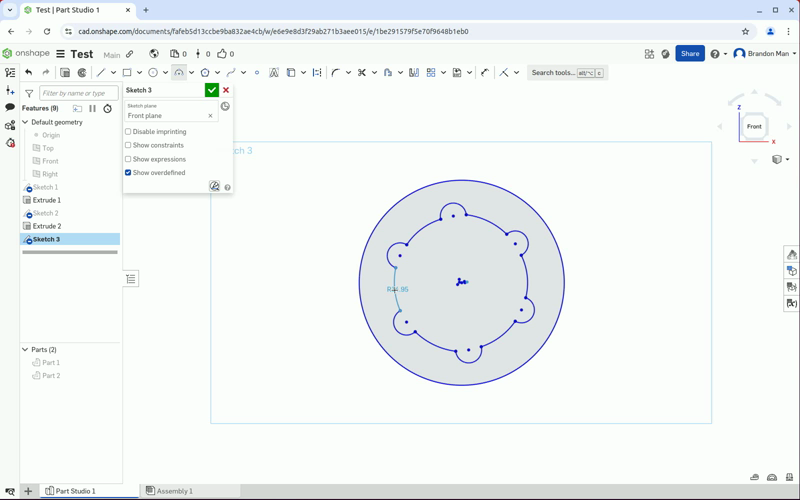
key_up(shift)
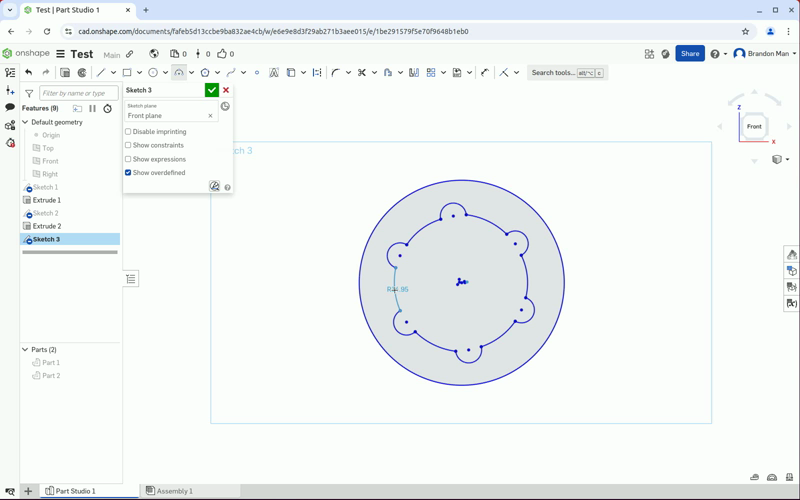
key(esc)
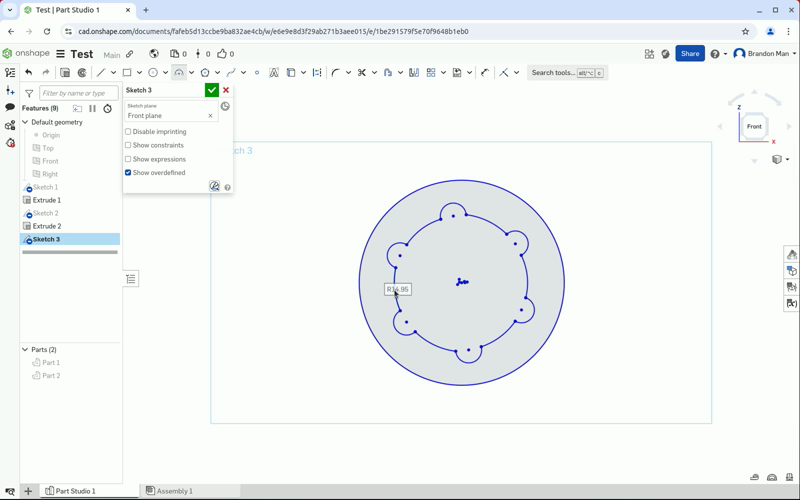
mouse_move(402, 217)
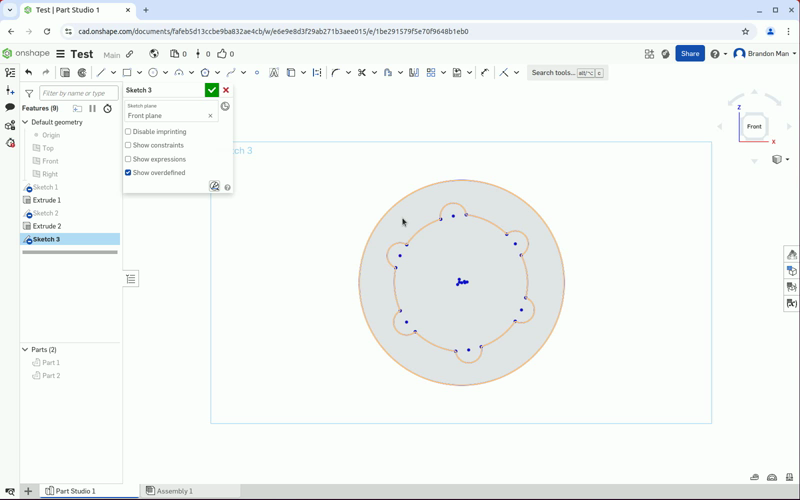
click(402, 217)
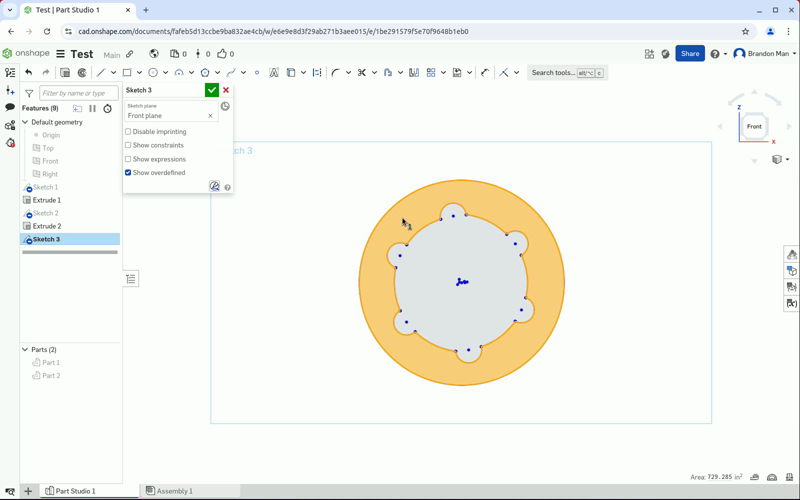
mouse_move(73, 352)
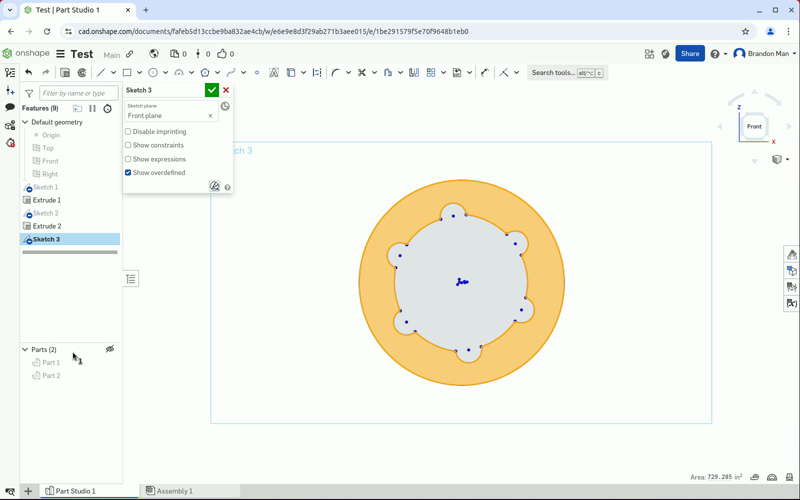
key(shift+y)
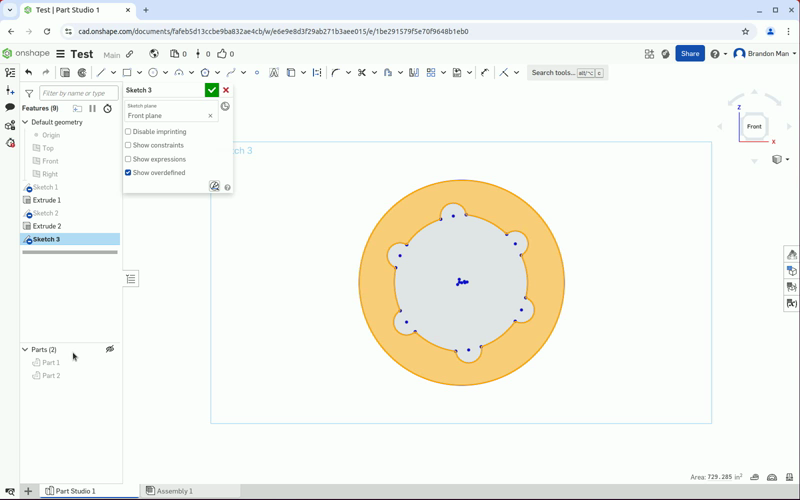
key(shift+e)
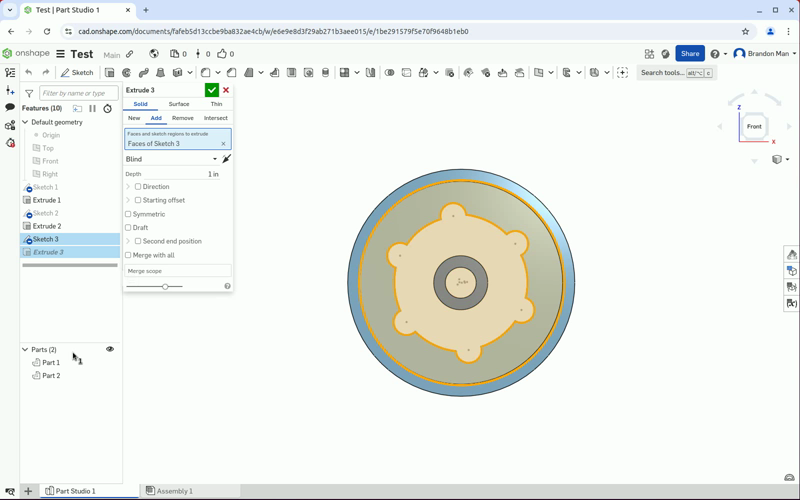
mouse_move(143, 106)
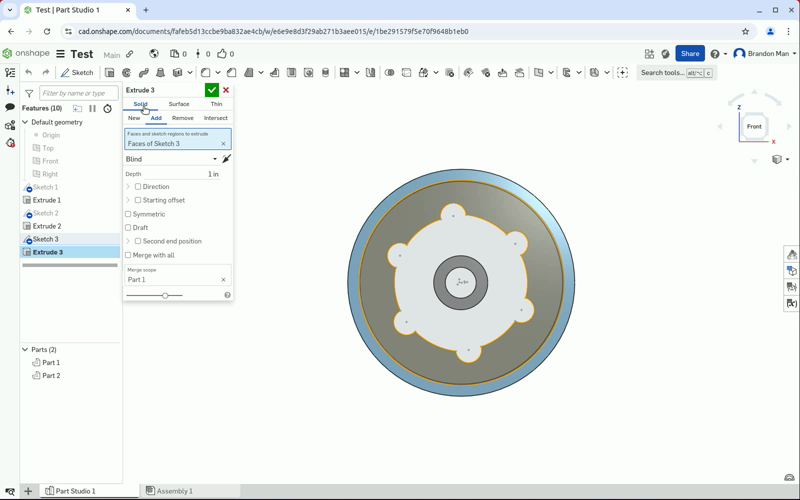
click(143, 106)
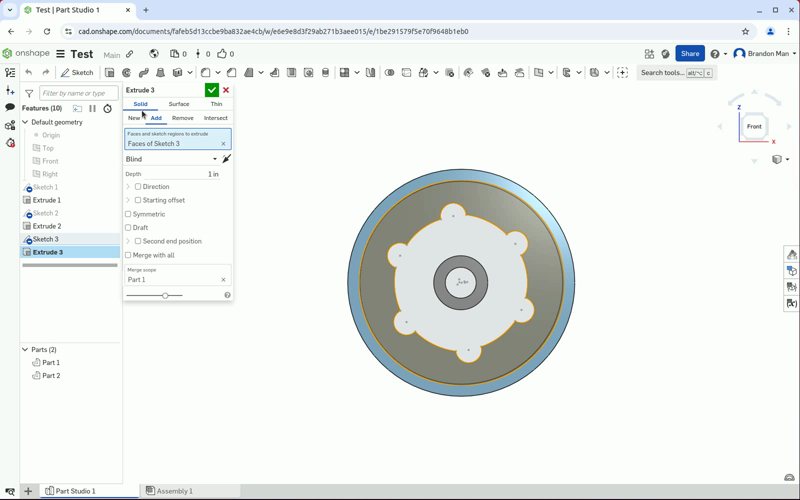
mouse_move(137, 120)
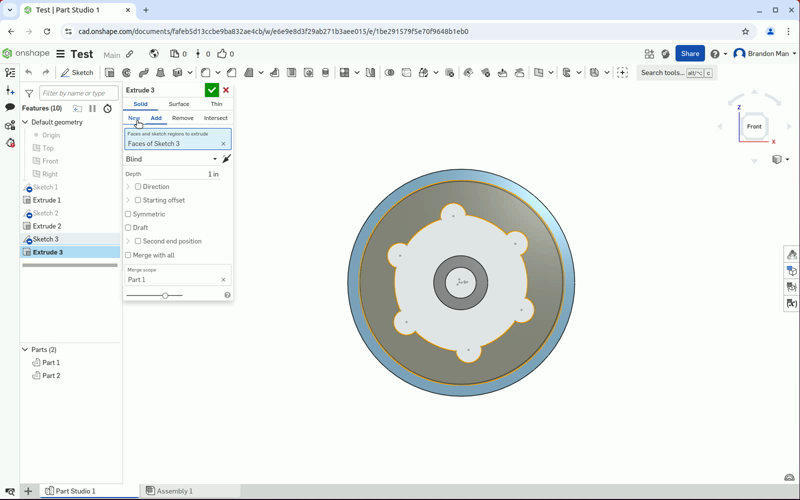
click(137, 120)
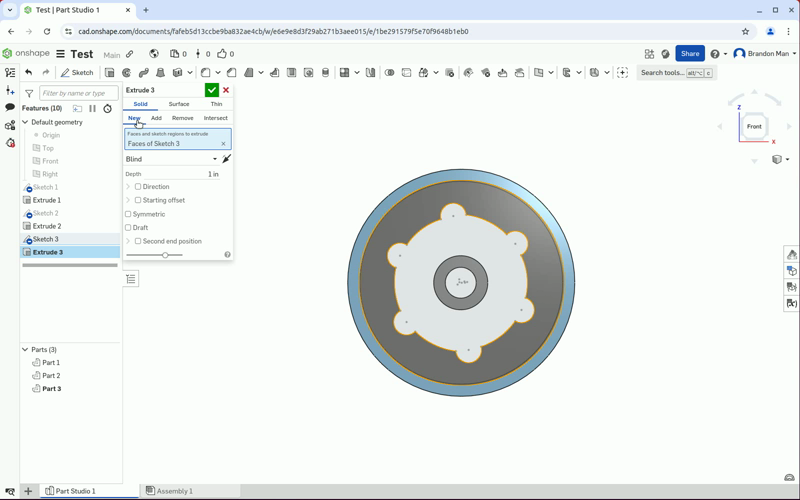
key(tab, 4)
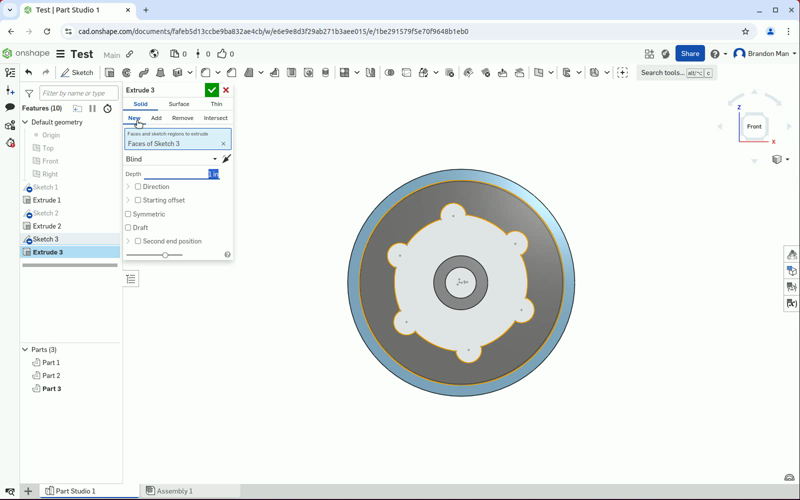
text(3.851)
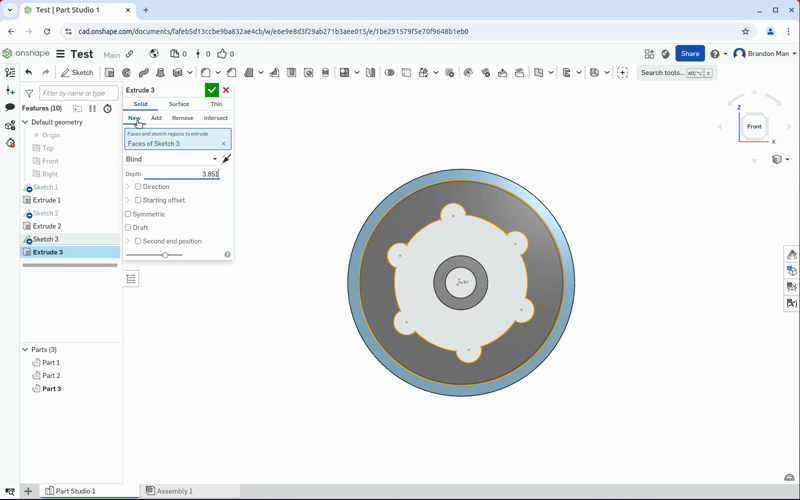
key(enter)
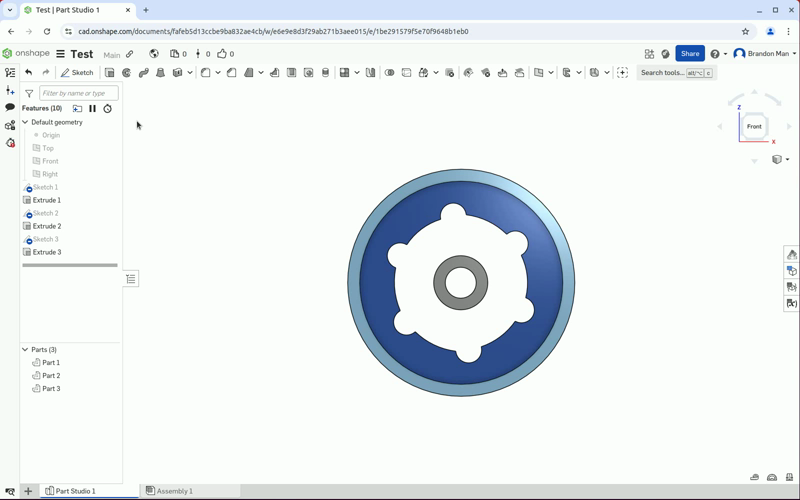
key(shift+h)
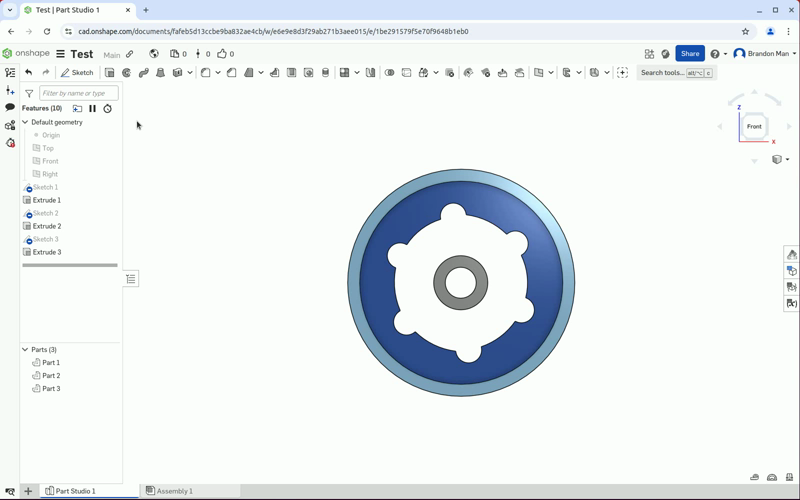
key(shift+h)
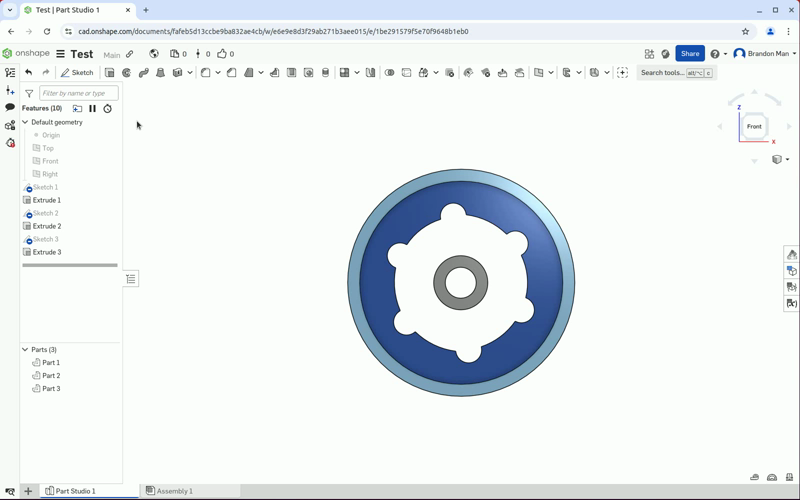
mouse_move(73, 189)
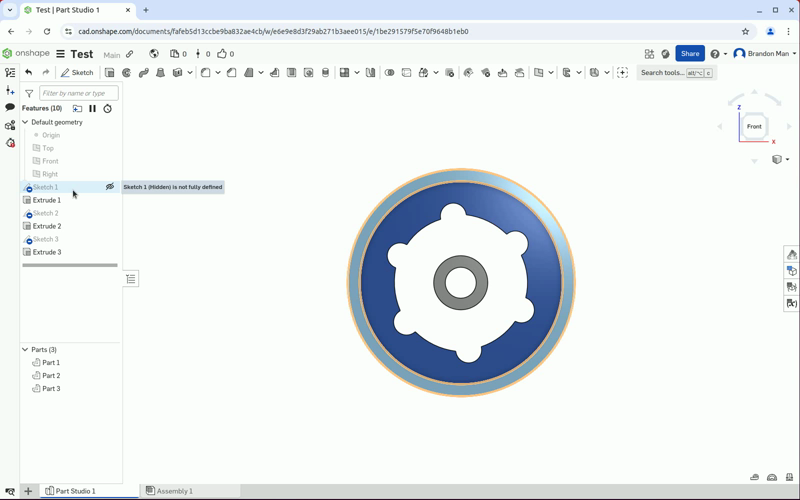
click(73, 189)
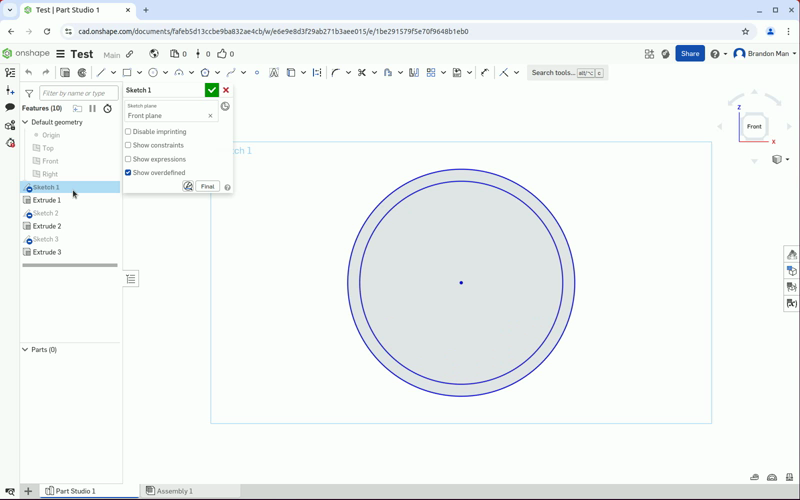
mouse_move(229, 92)
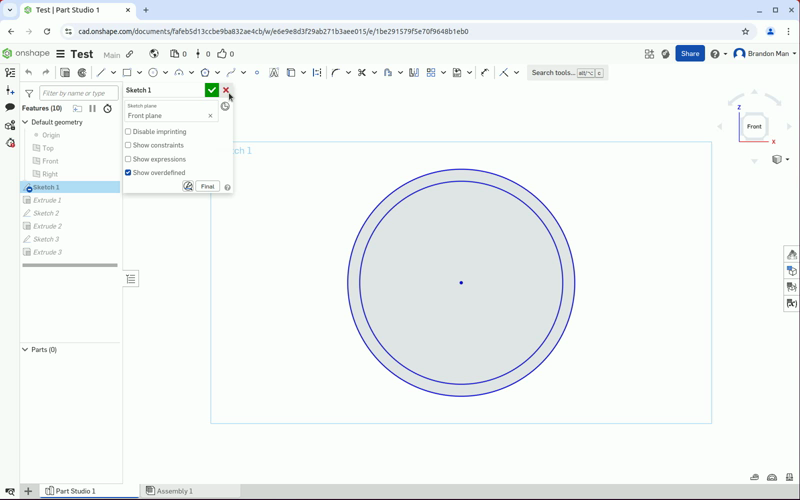
click(229, 92)
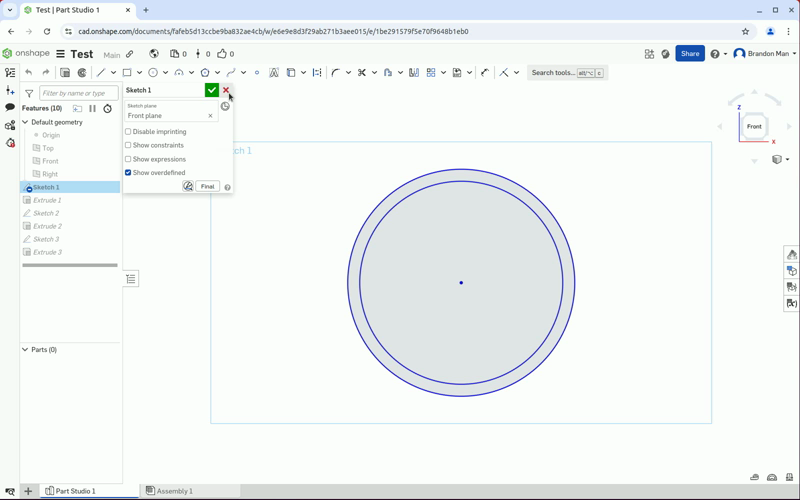
key(shift+s)
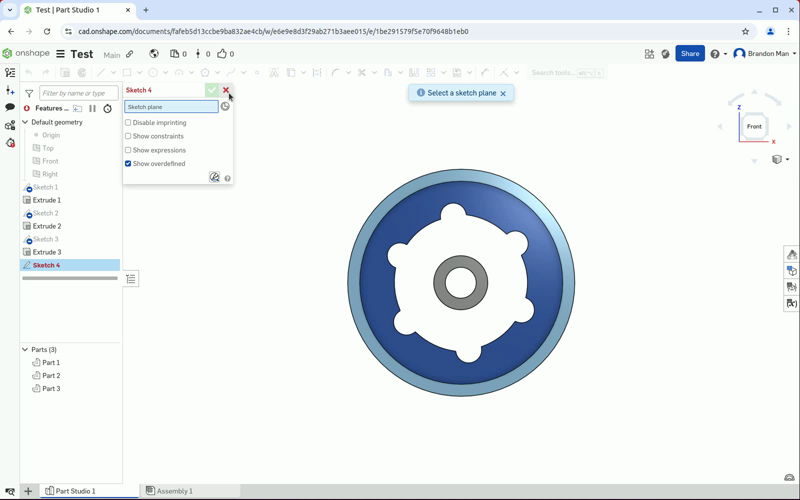
mouse_move(73, 163)
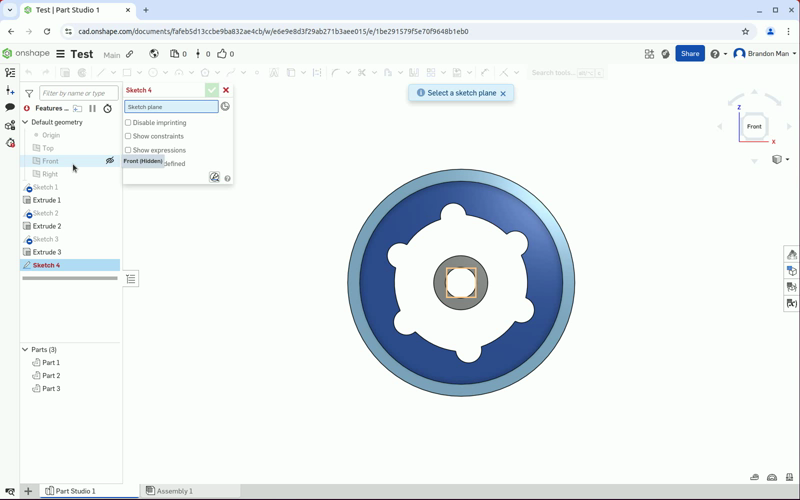
click(73, 163)
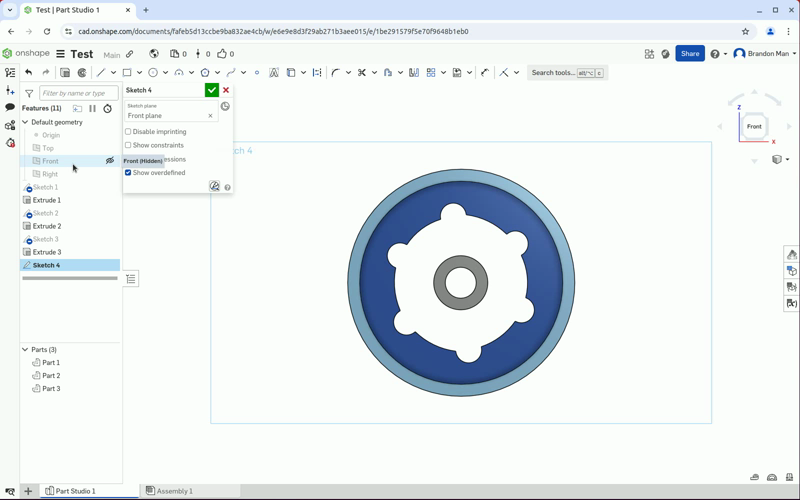
mouse_move(73, 352)
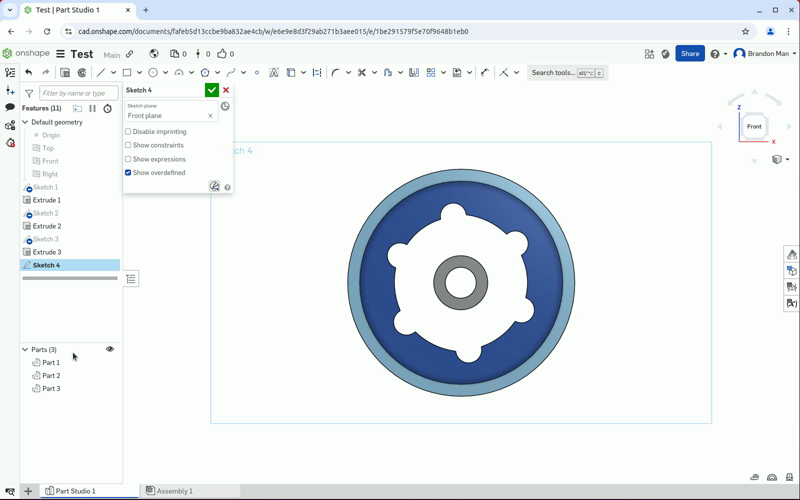
key(y)
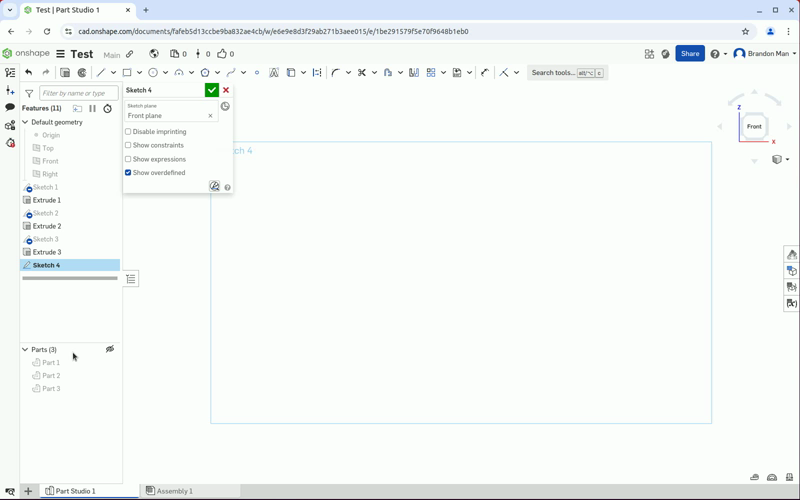
key(a)
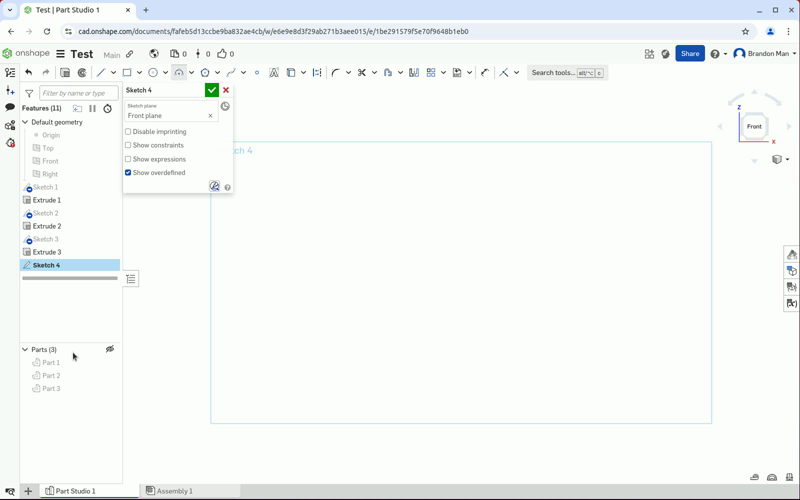
key_down(shift)
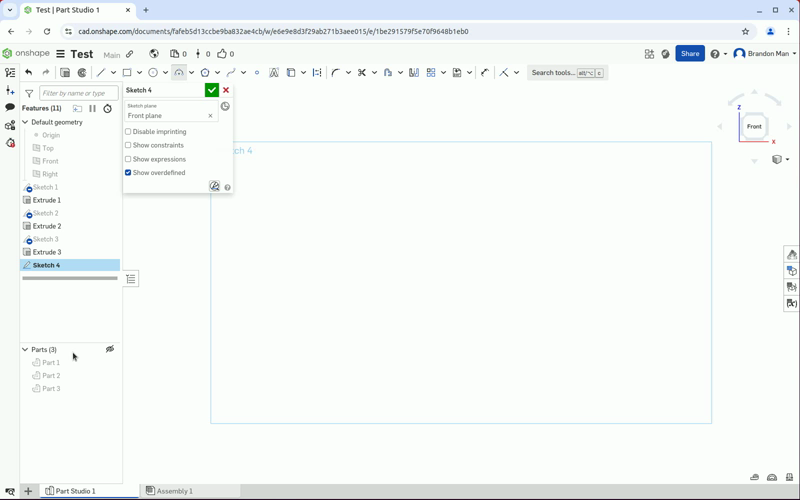
mouse_move(395, 267)
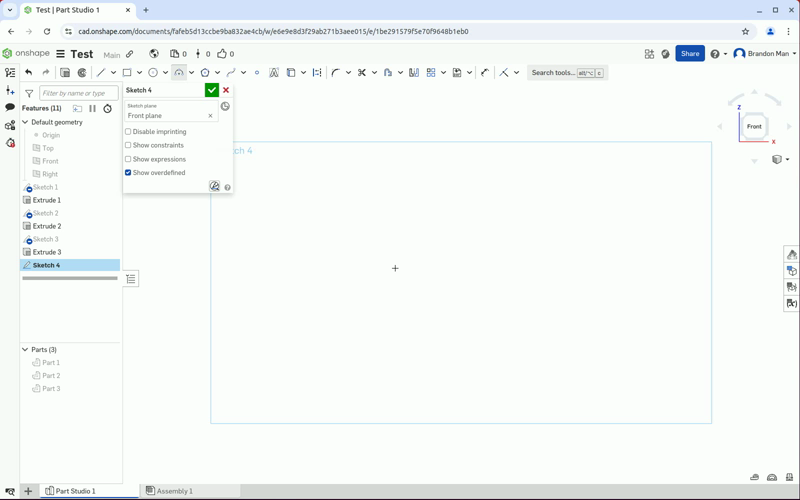
click(395, 267)
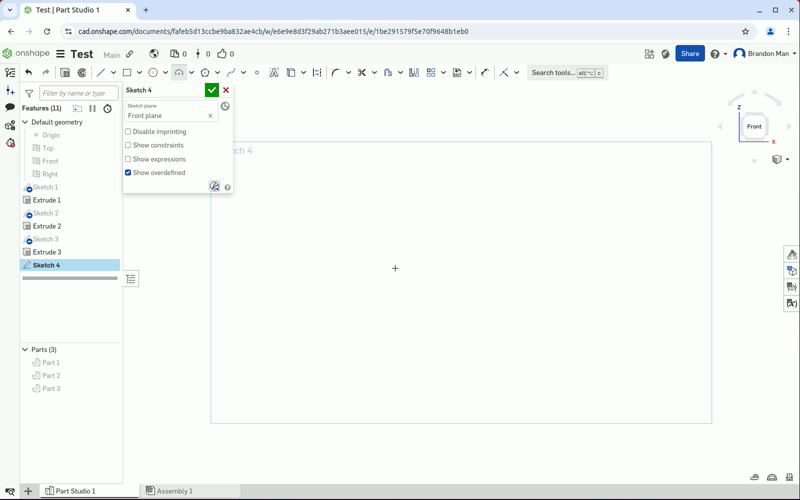
key_up(shift)
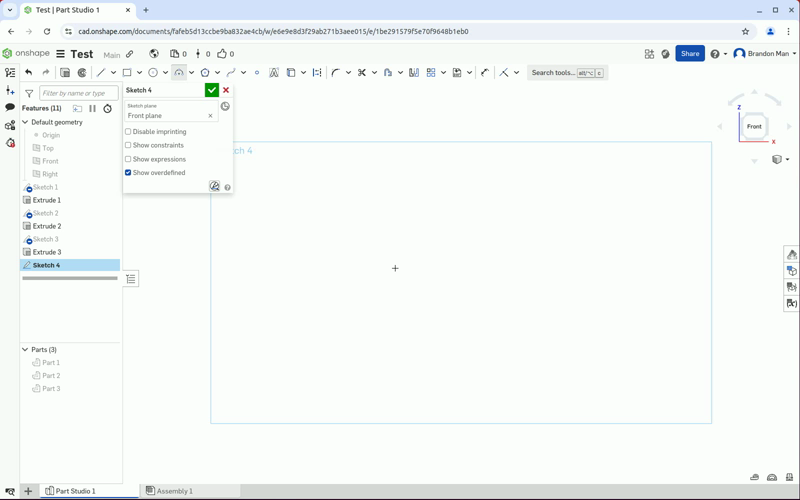
key_down(shift)
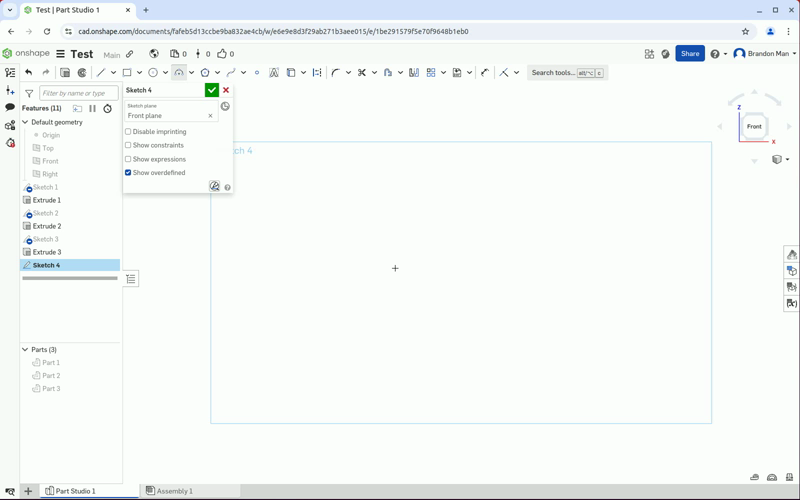
mouse_move(399, 311)
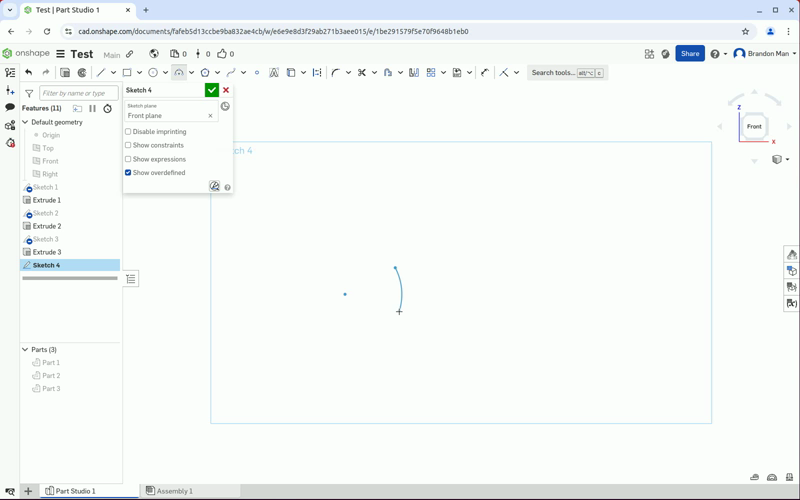
click(399, 311)
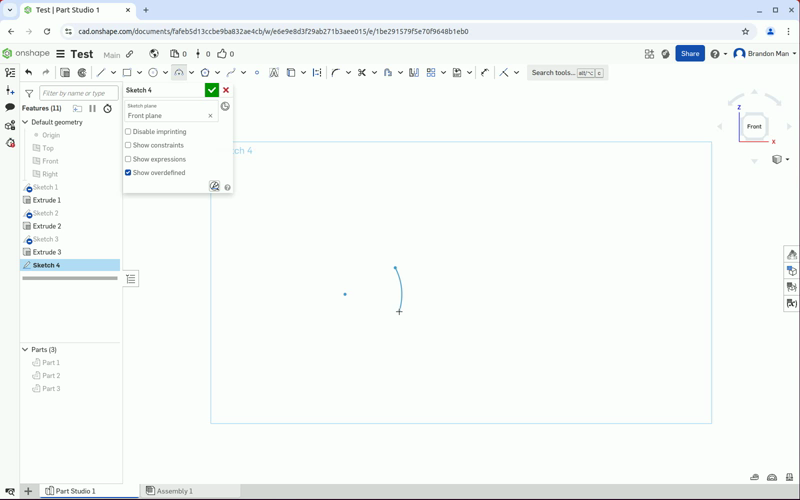
mouse_move(393, 289)
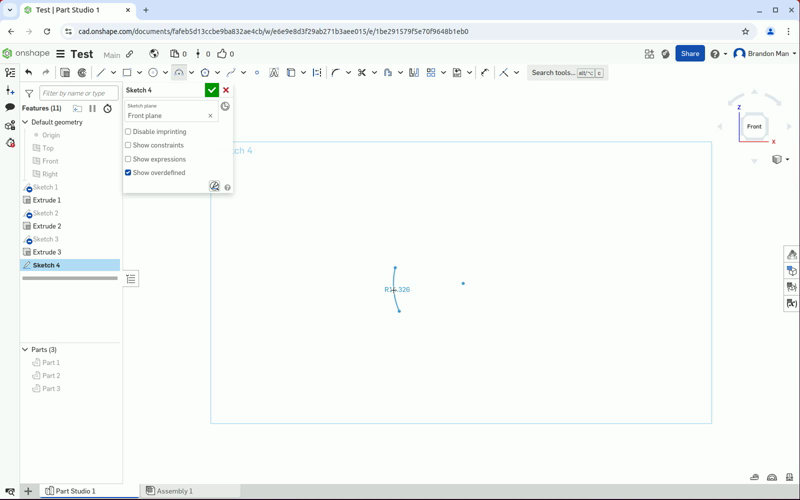
click(393, 289)
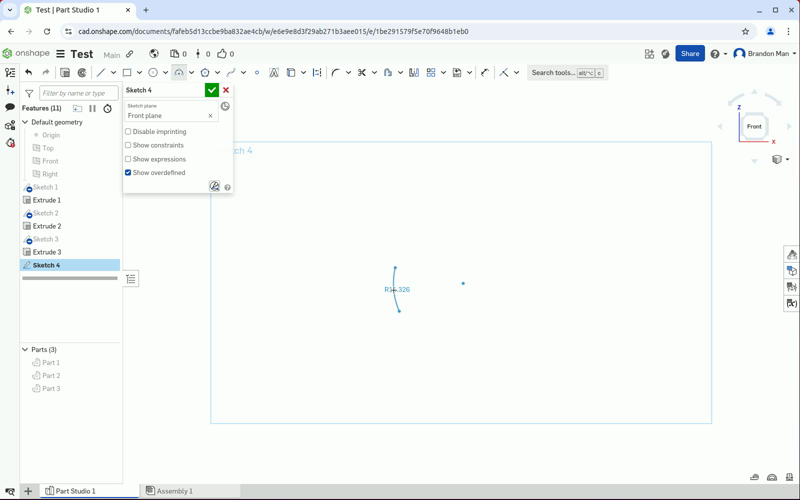
key_up(shift)
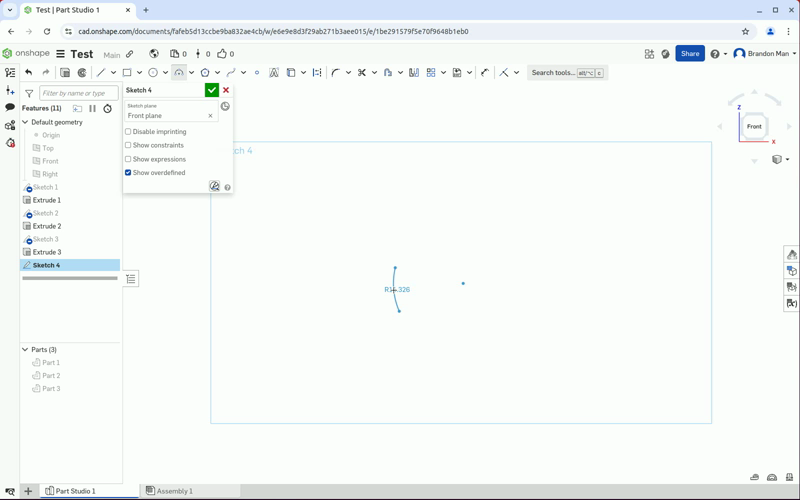
mouse_move(399, 311)
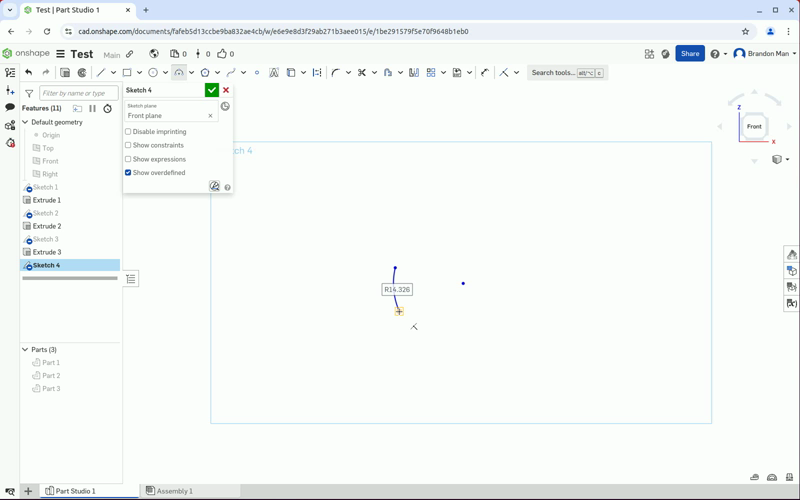
click(399, 311)
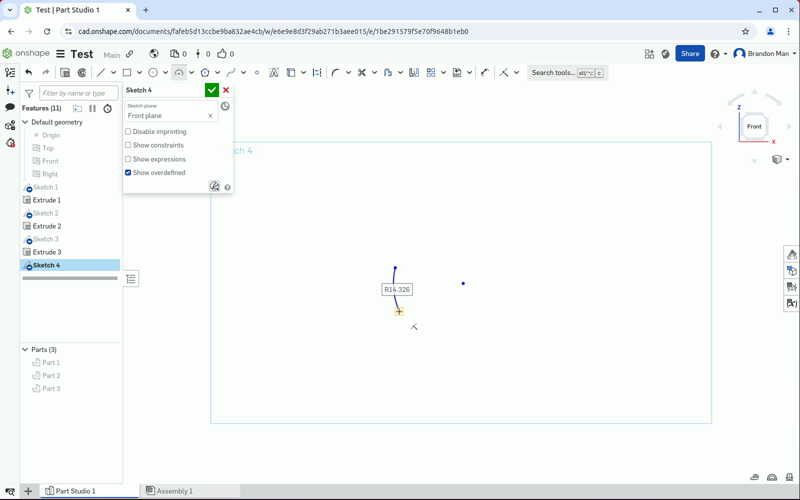
key_down(shift)
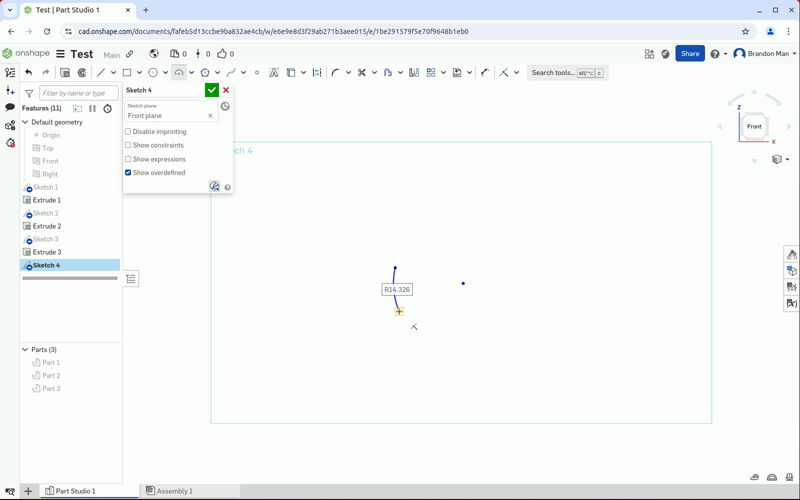
mouse_move(414, 332)
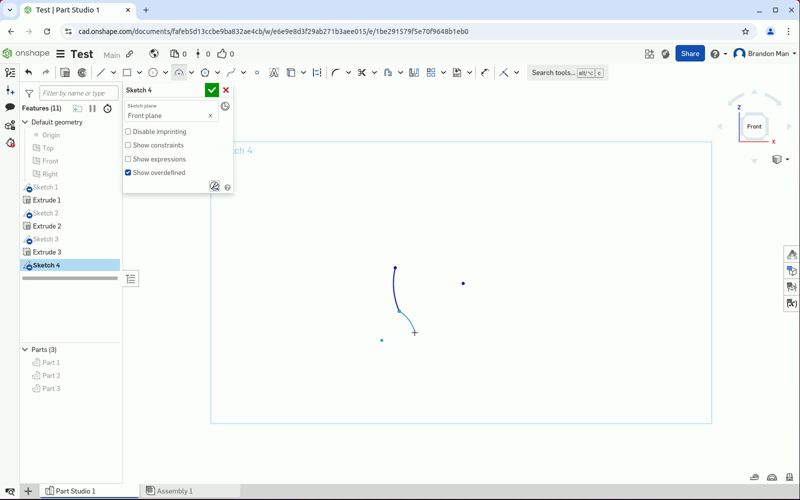
click(414, 332)
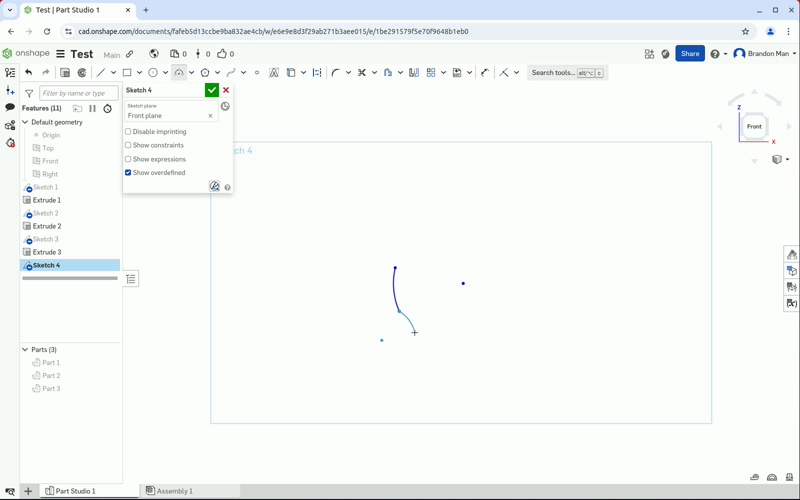
mouse_move(416, 314)
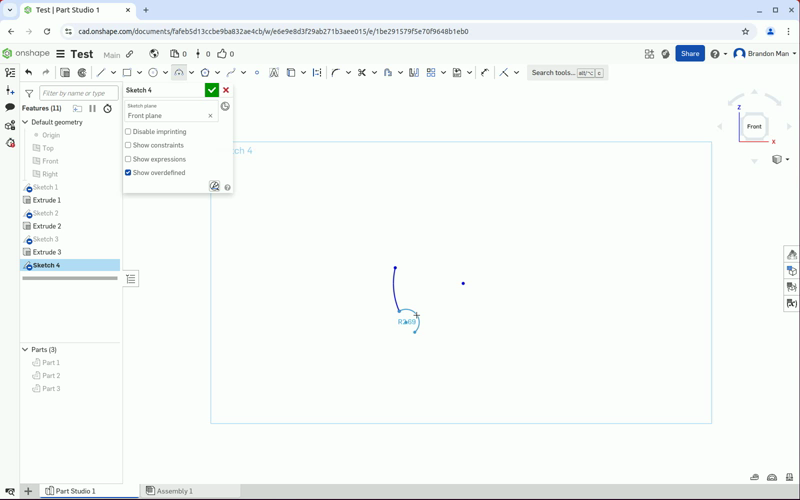
click(416, 314)
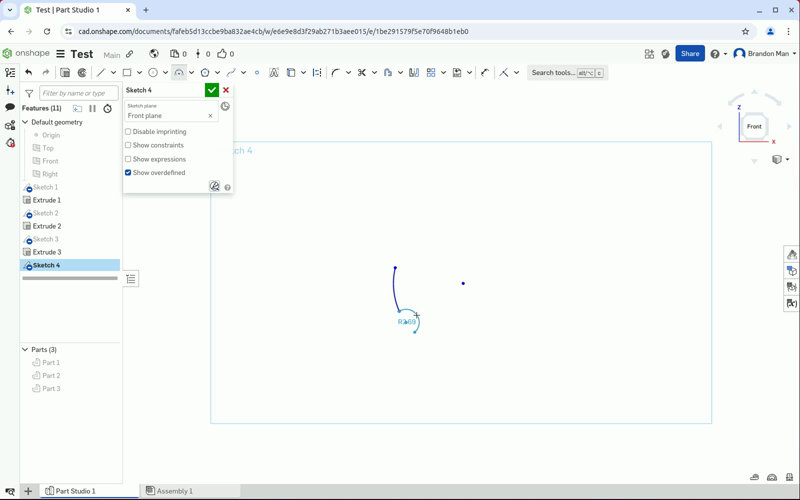
key_up(shift)
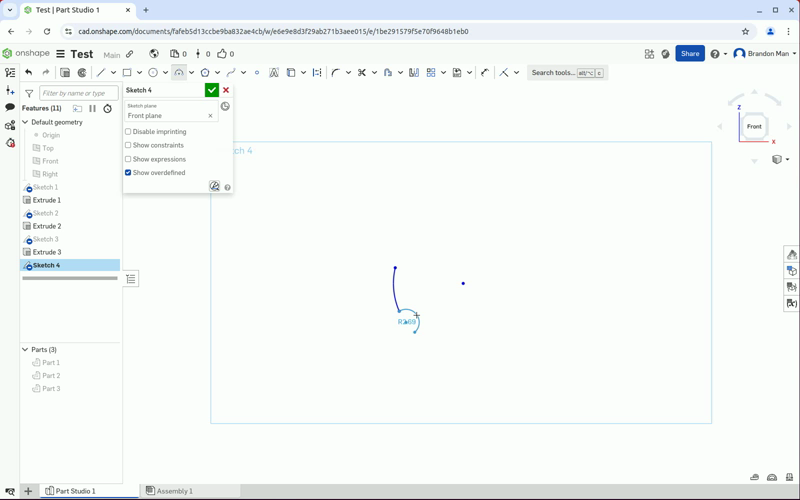
mouse_move(414, 332)
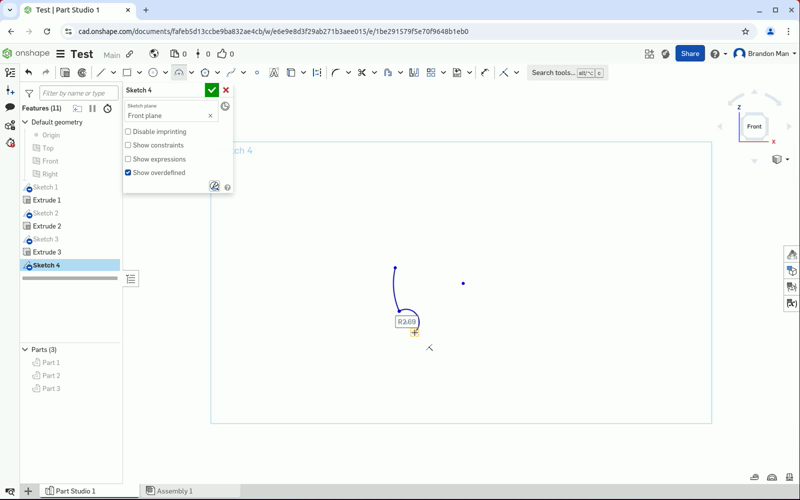
click(414, 332)
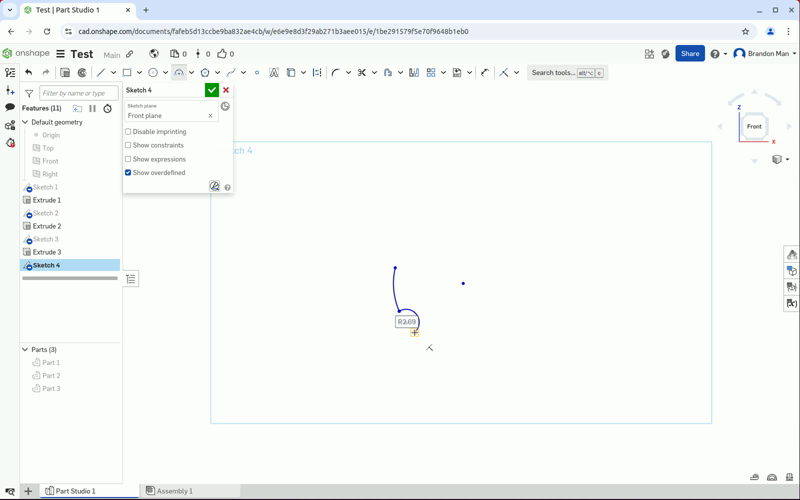
key_down(shift)
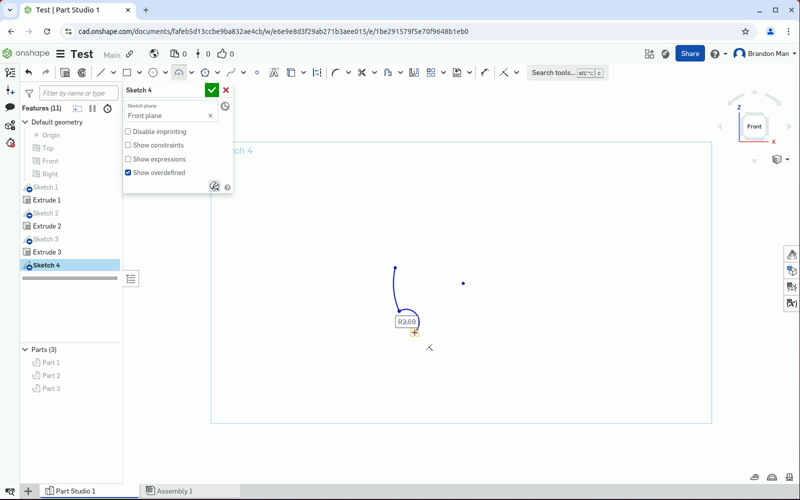
mouse_move(455, 350)
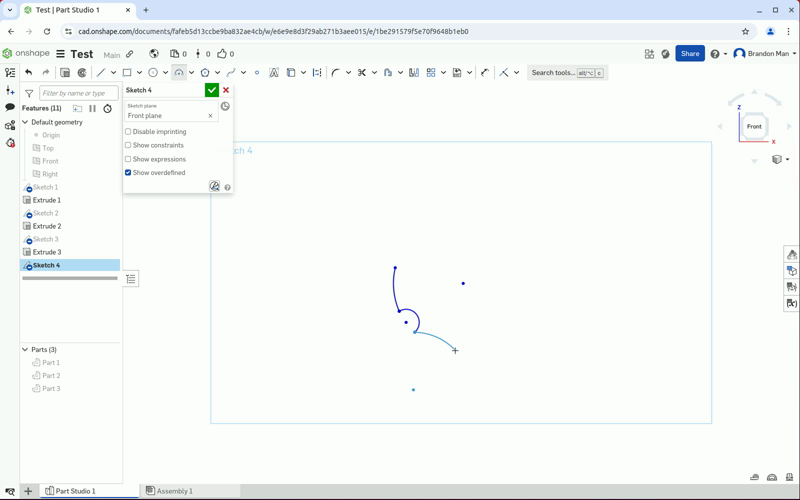
click(455, 350)
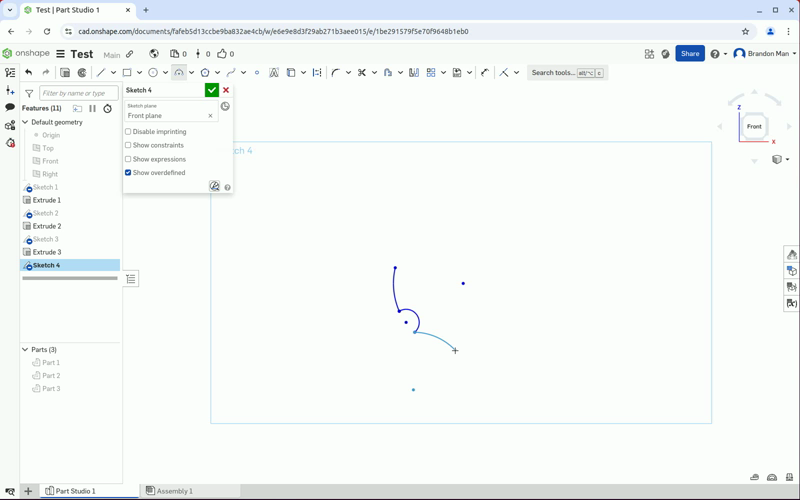
mouse_move(433, 344)
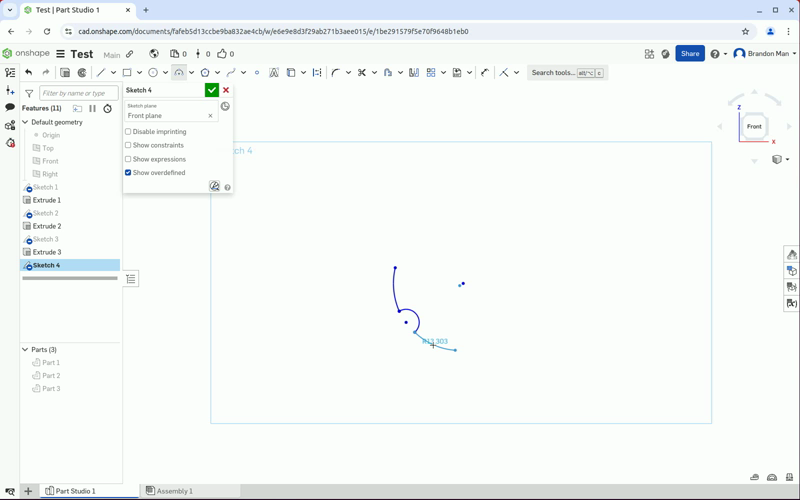
click(433, 344)
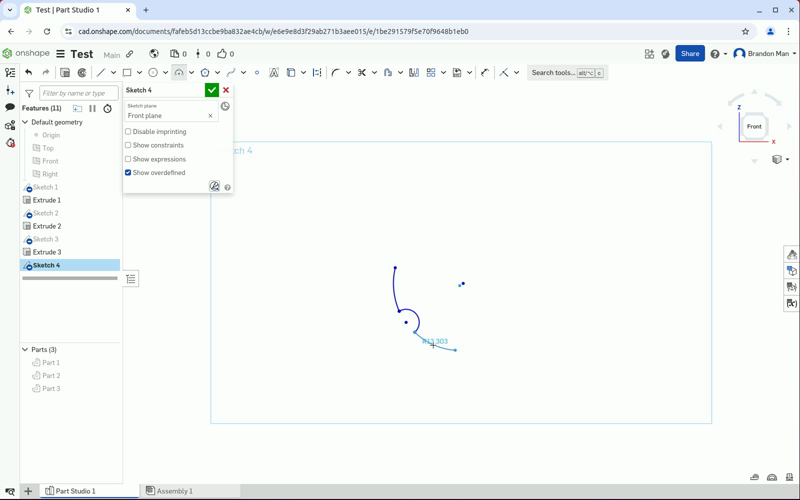
key_up(shift)
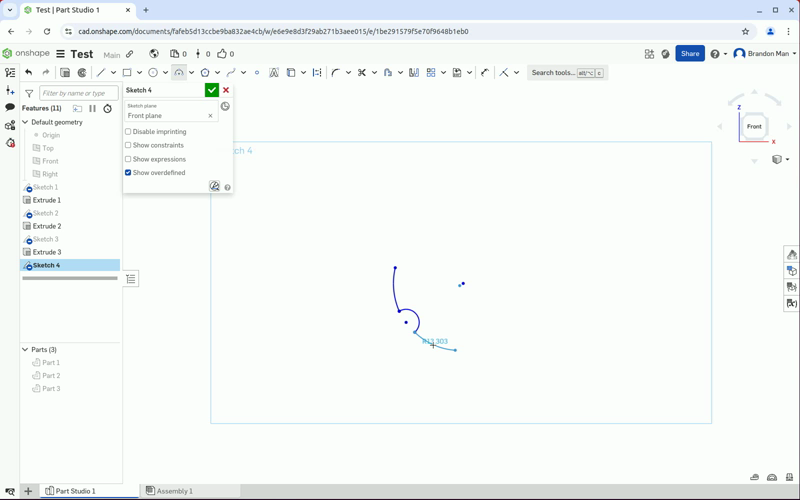
mouse_move(455, 350)
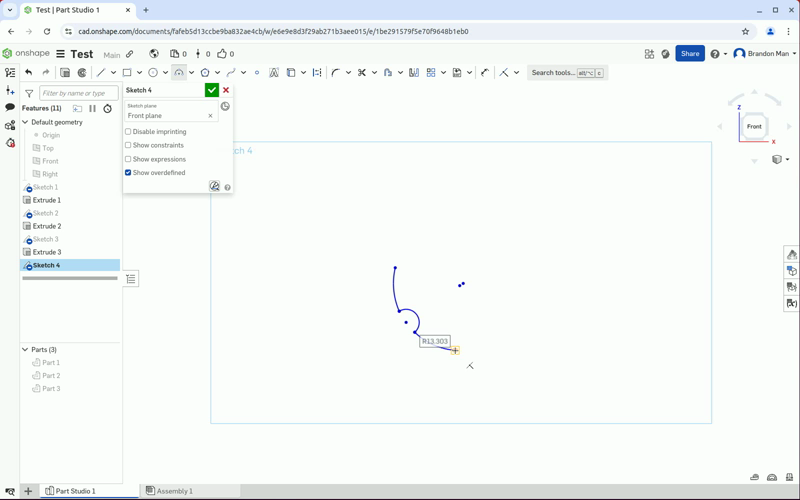
click(455, 350)
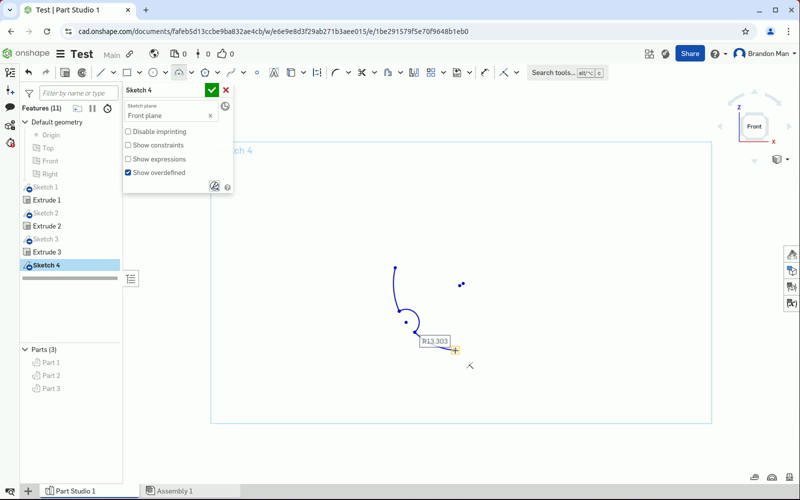
key_down(shift)
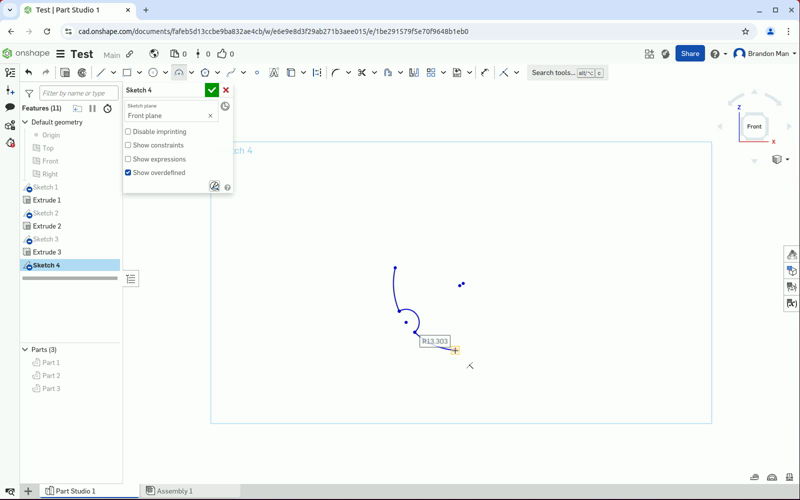
mouse_move(480, 347)
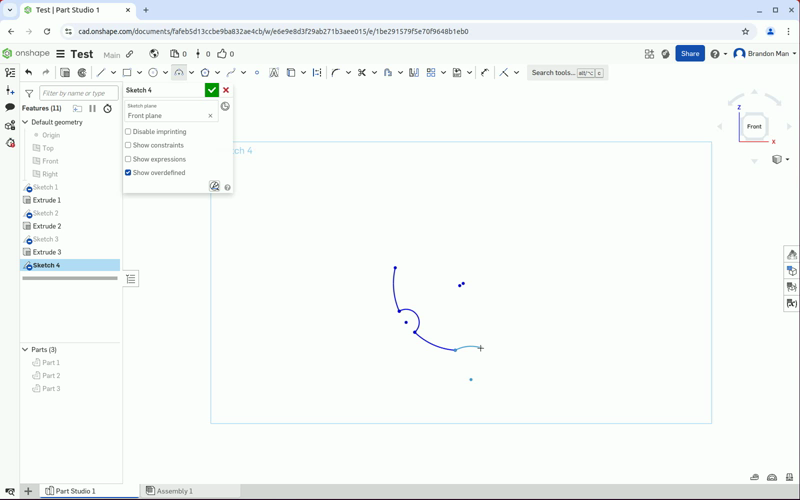
click(480, 347)
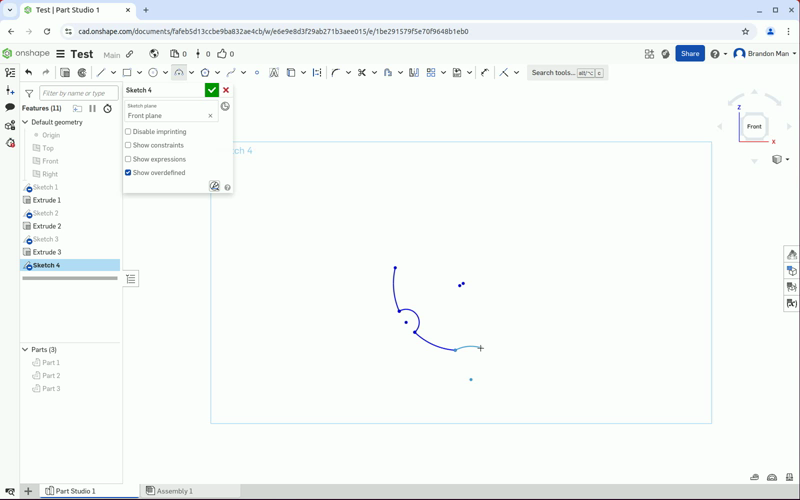
mouse_move(466, 337)
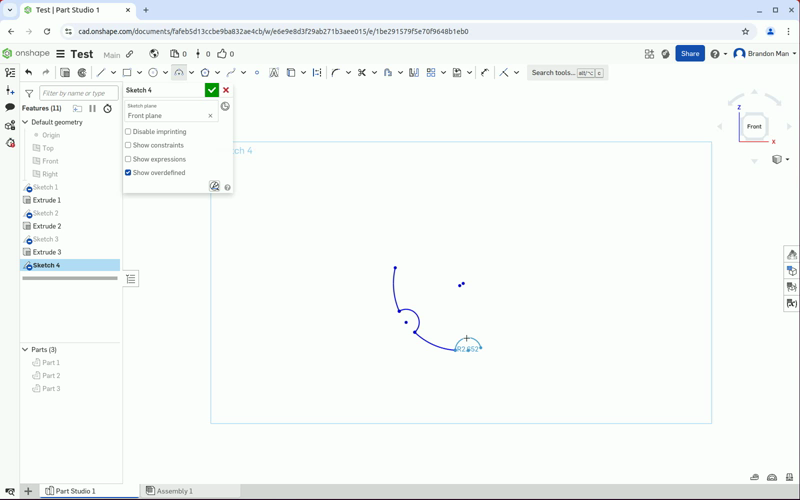
click(466, 337)
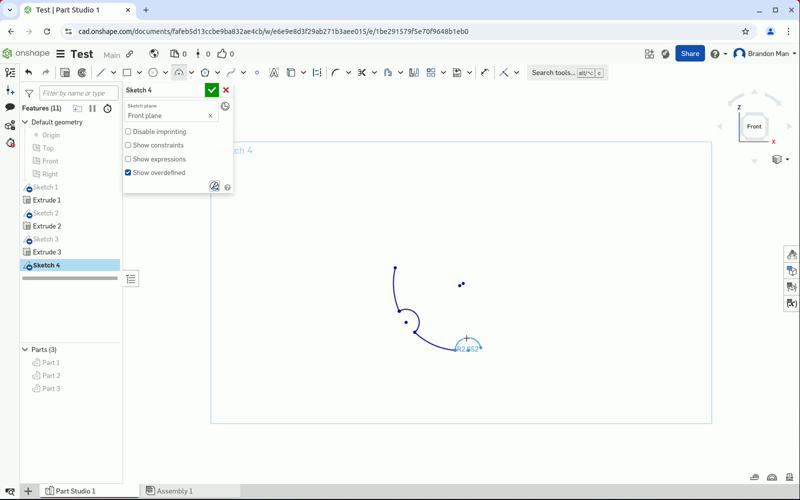
key_up(shift)
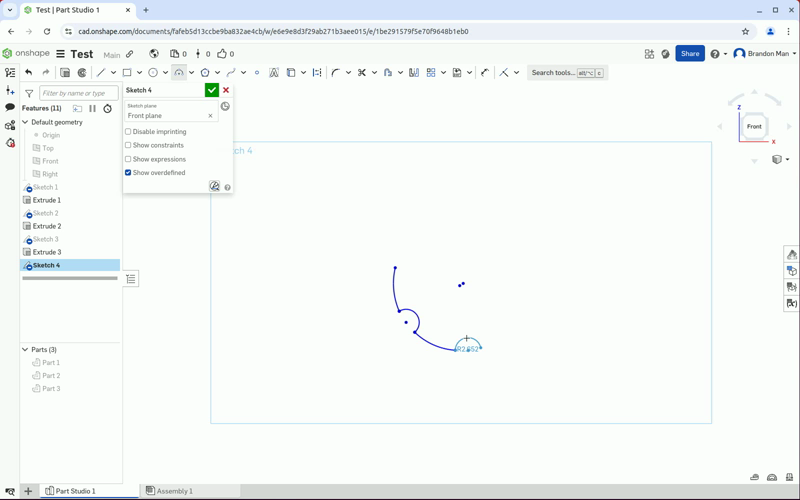
mouse_move(480, 347)
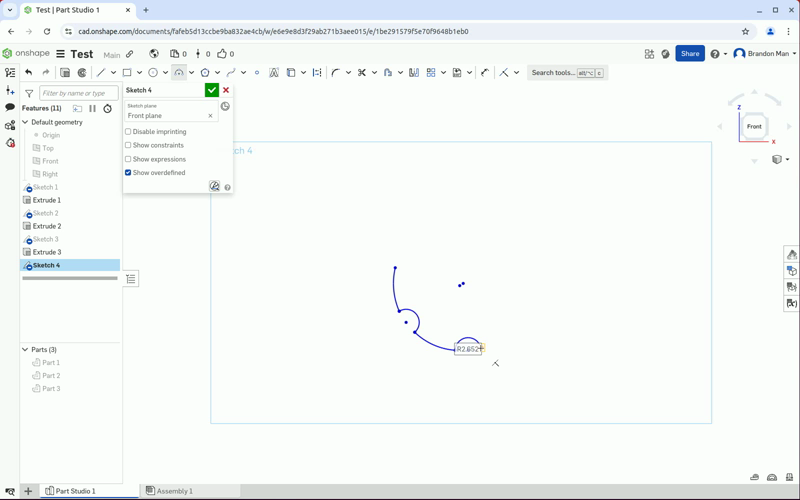
click(480, 347)
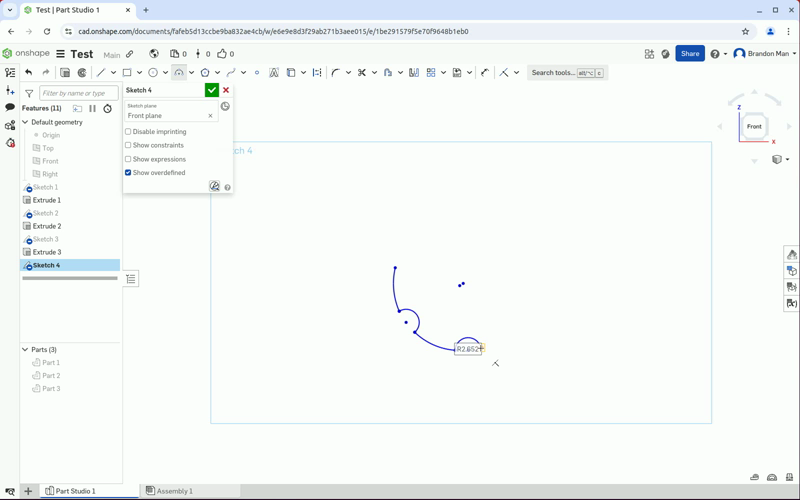
key_down(shift)
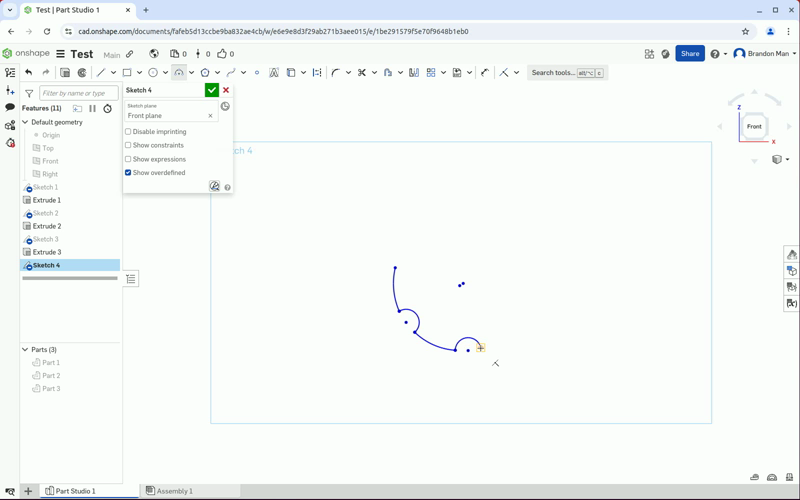
mouse_move(515, 321)
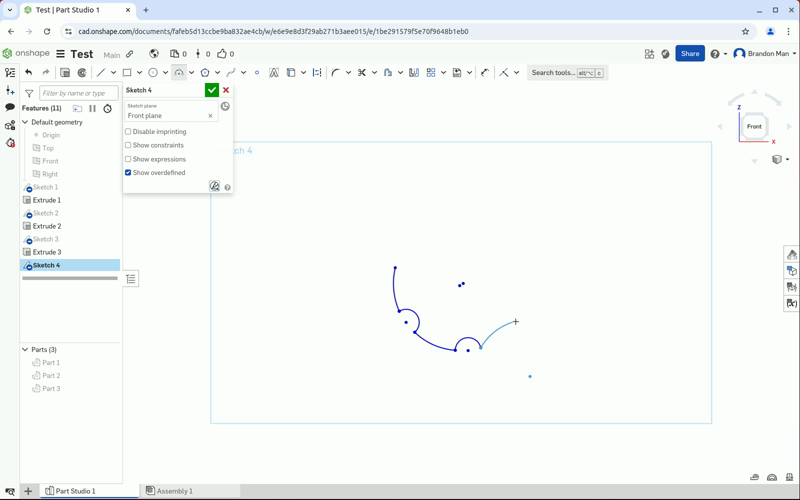
click(515, 321)
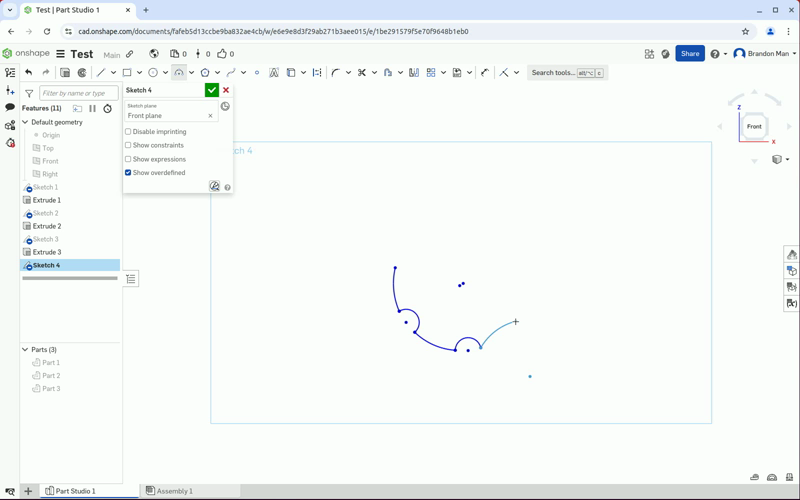
mouse_move(500, 337)
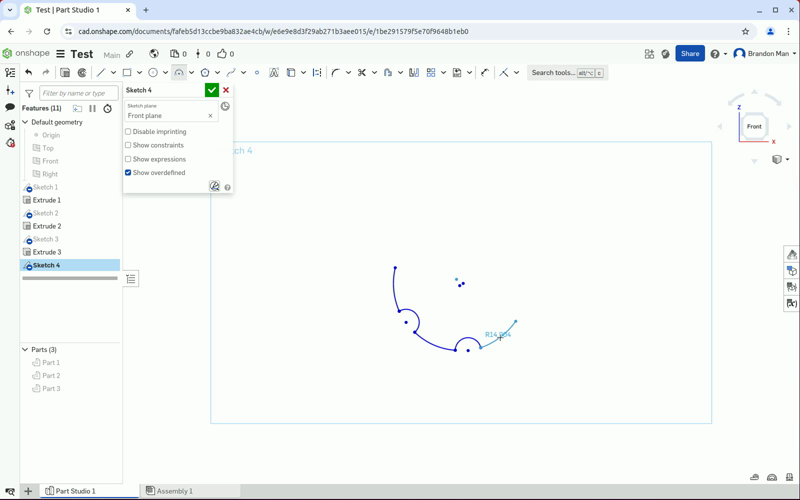
click(500, 337)
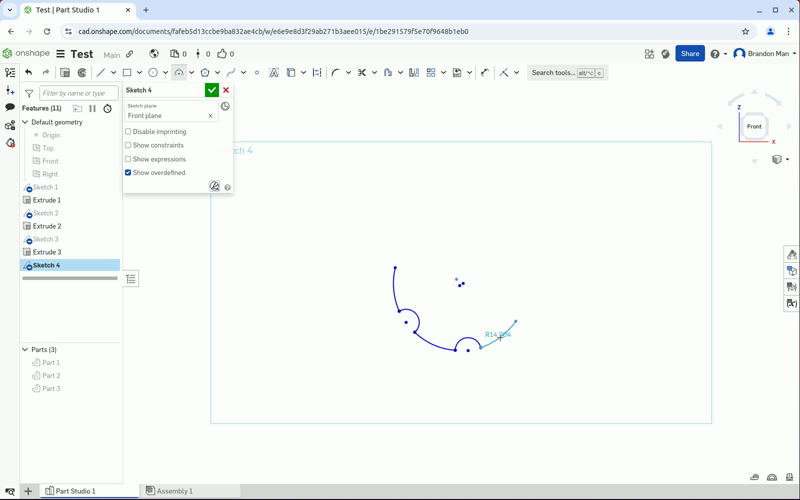
key_up(shift)
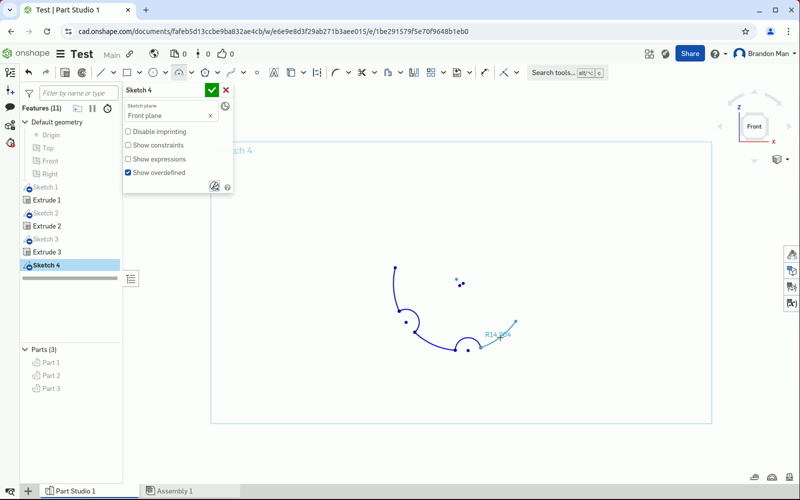
mouse_move(515, 321)
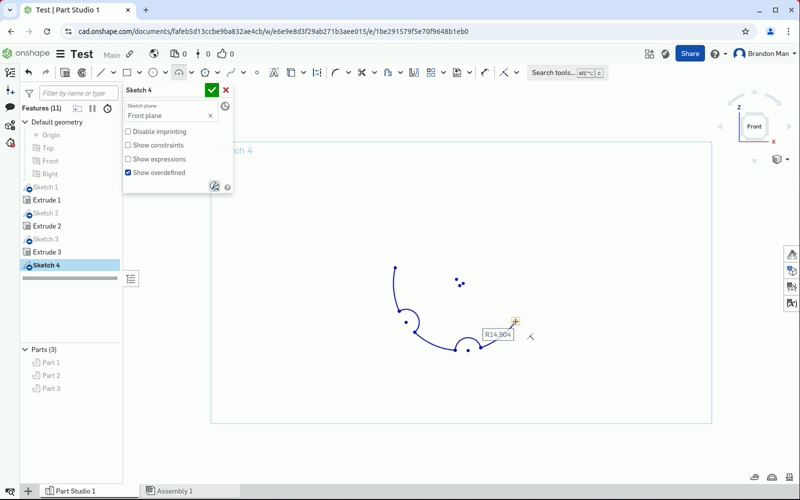
click(515, 321)
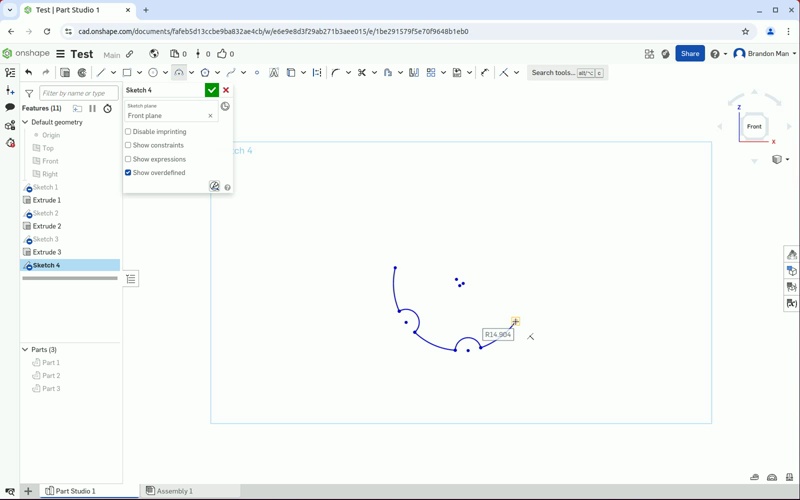
key_down(shift)
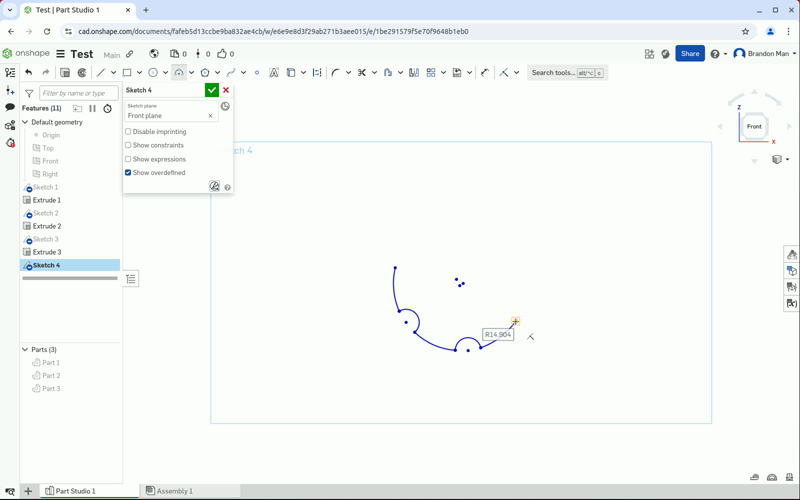
mouse_move(527, 297)
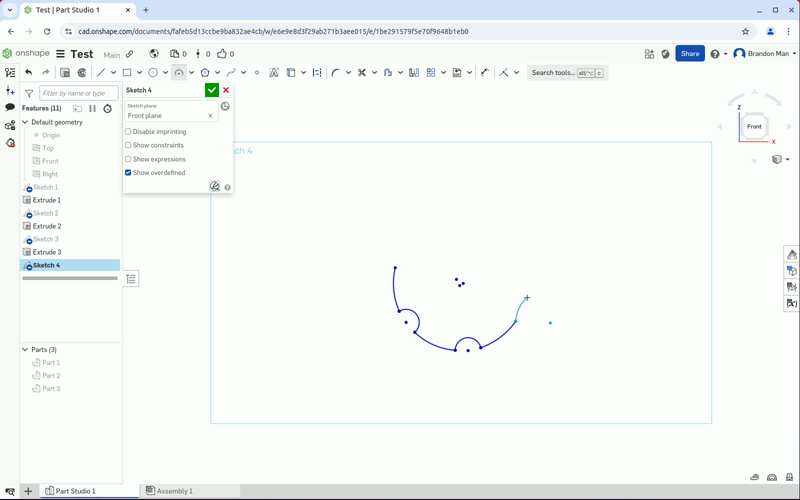
click(527, 297)
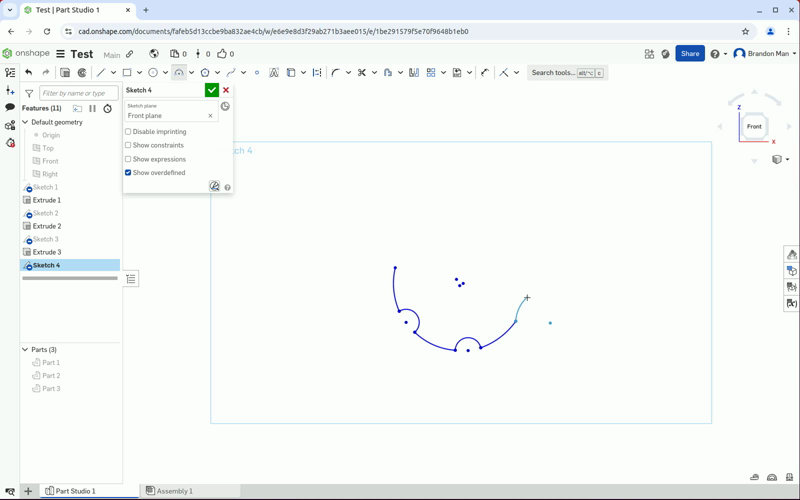
mouse_move(510, 303)
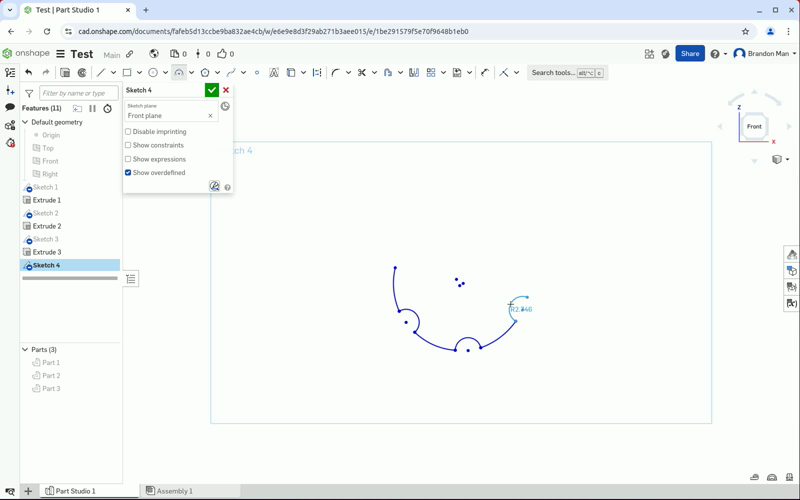
click(510, 303)
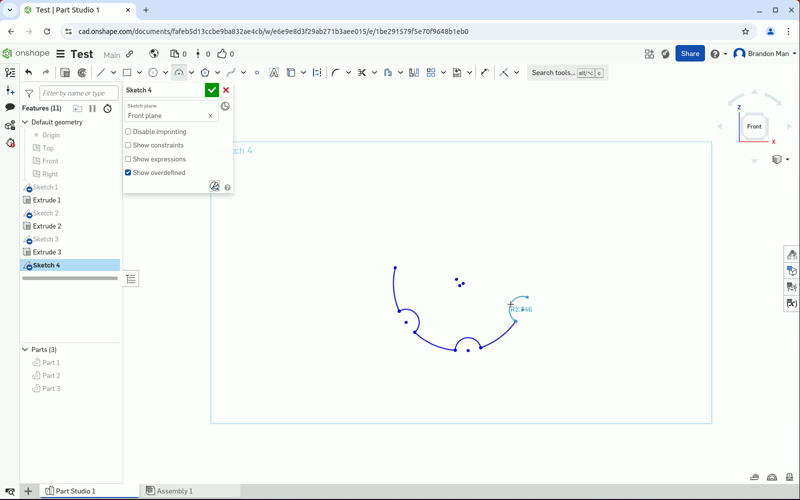
key_up(shift)
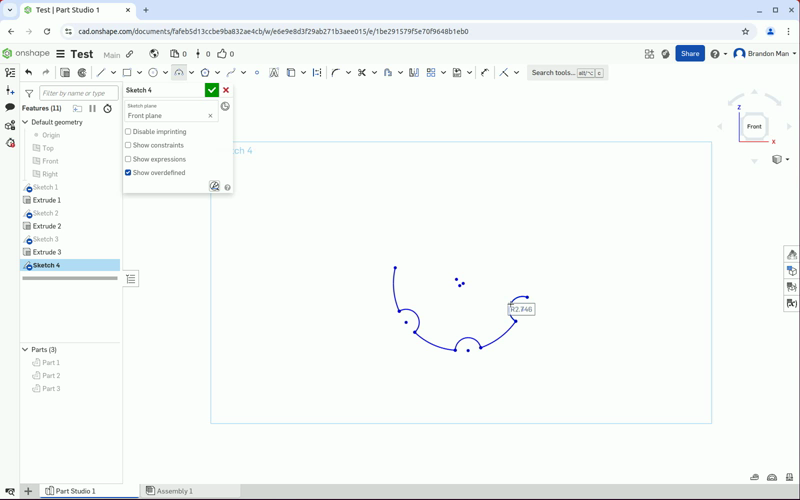
mouse_move(527, 297)
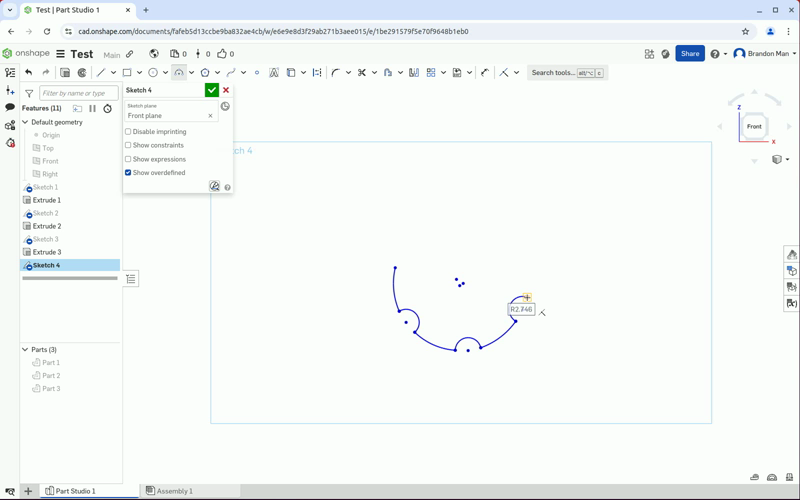
click(527, 297)
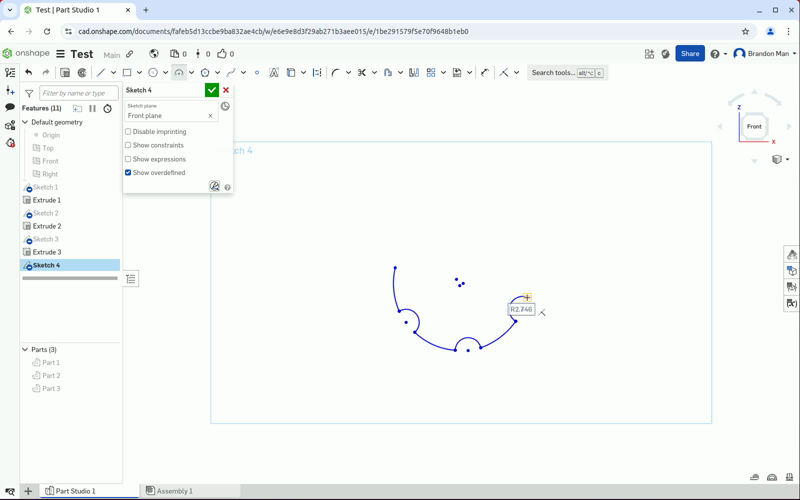
key_down(shift)
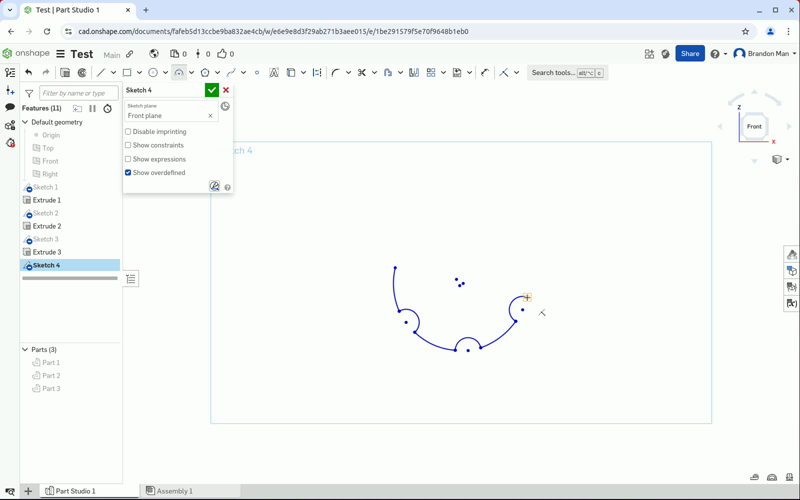
mouse_move(522, 253)
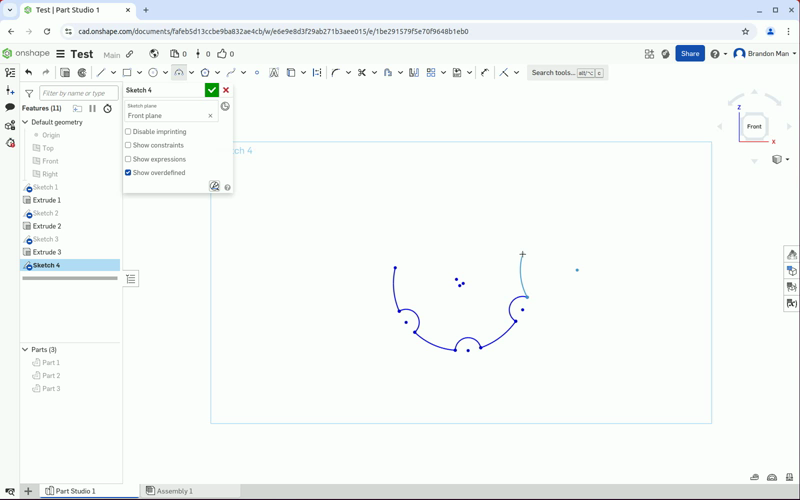
click(522, 253)
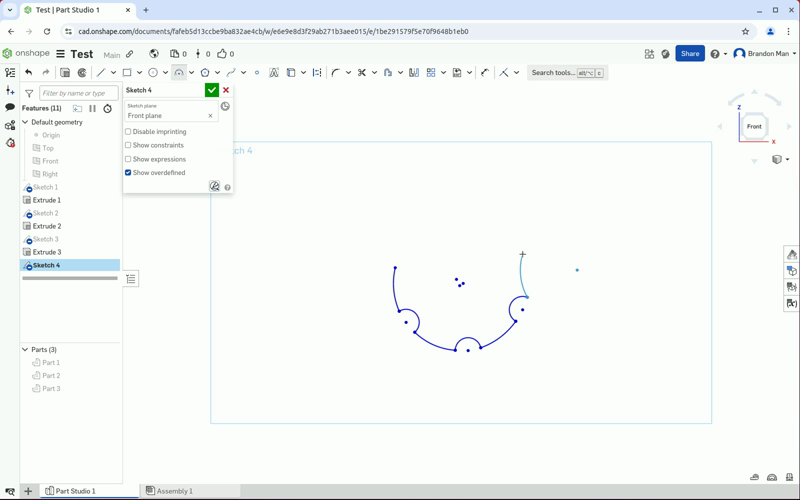
mouse_move(528, 275)
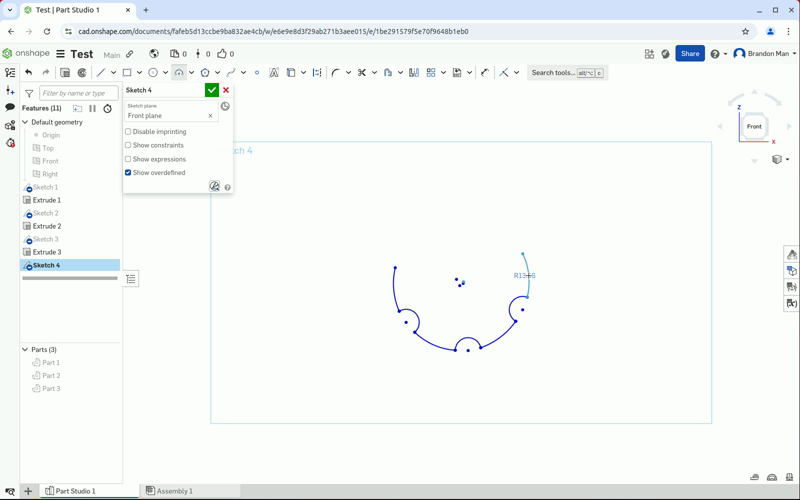
click(528, 275)
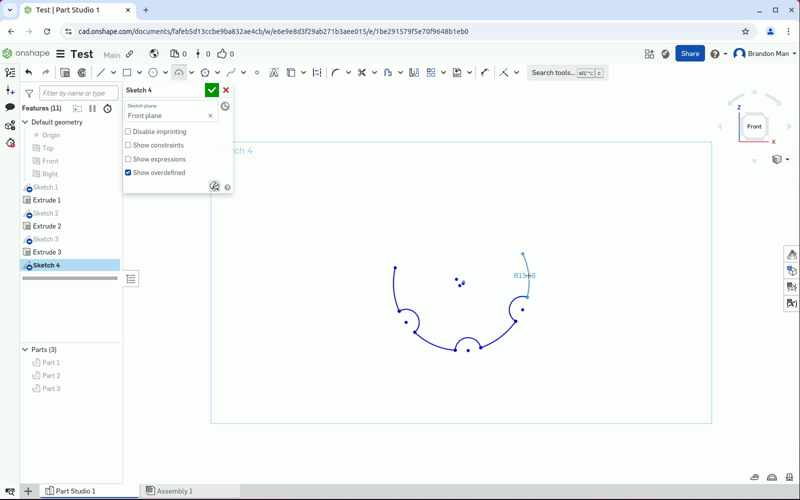
key_up(shift)
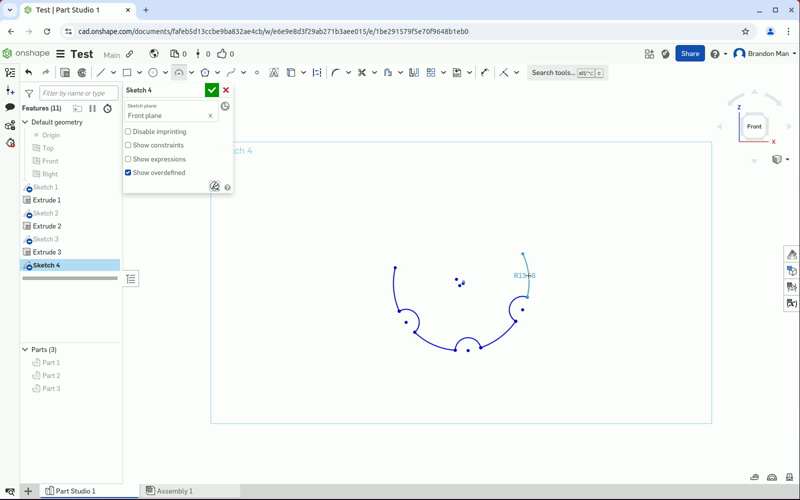
mouse_move(522, 253)
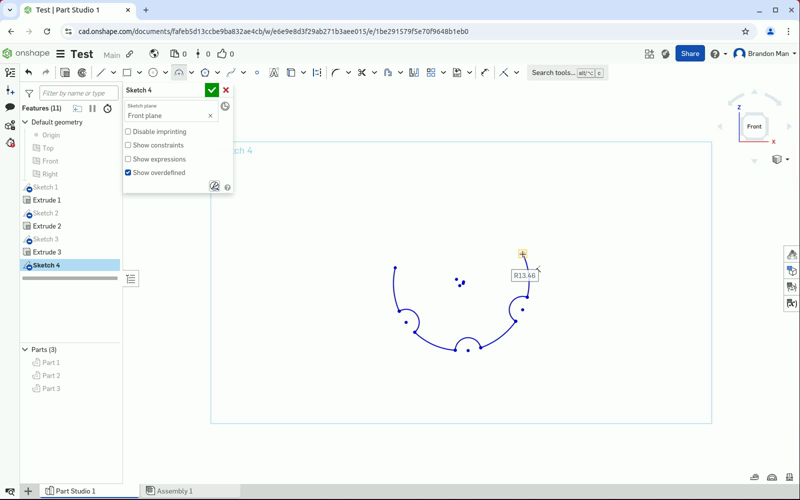
click(522, 253)
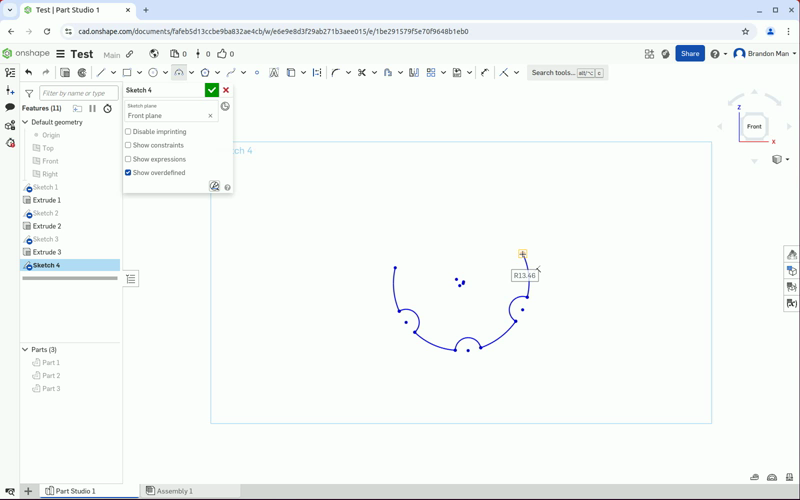
key_down(shift)
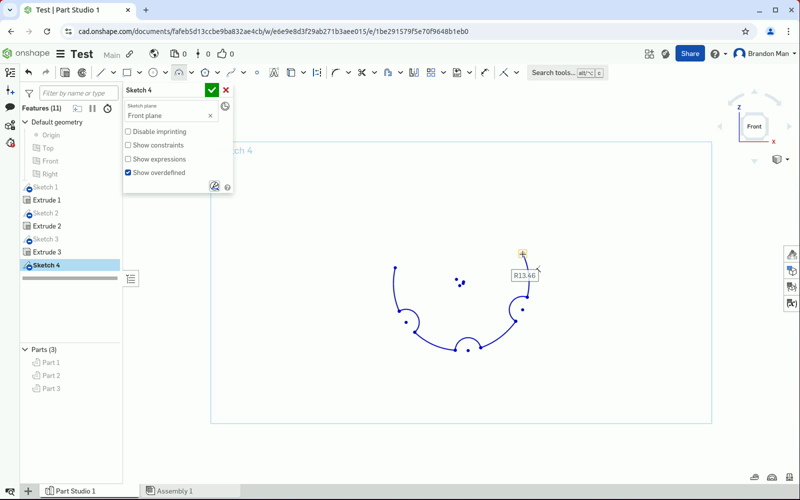
mouse_move(507, 232)
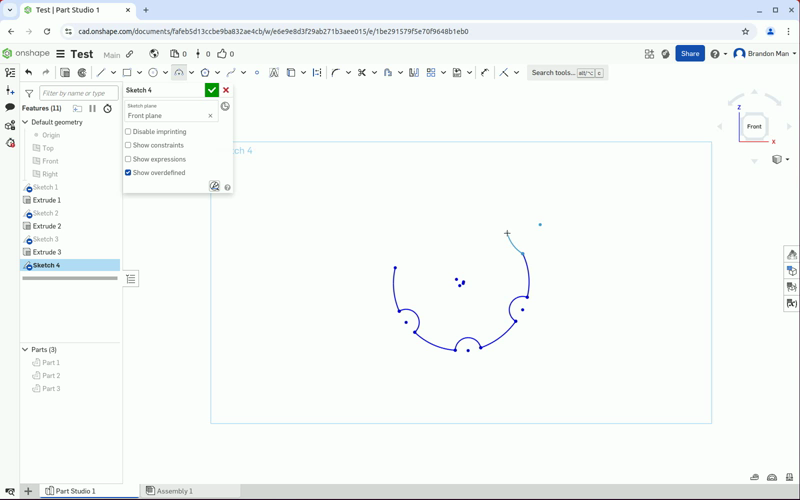
click(507, 232)
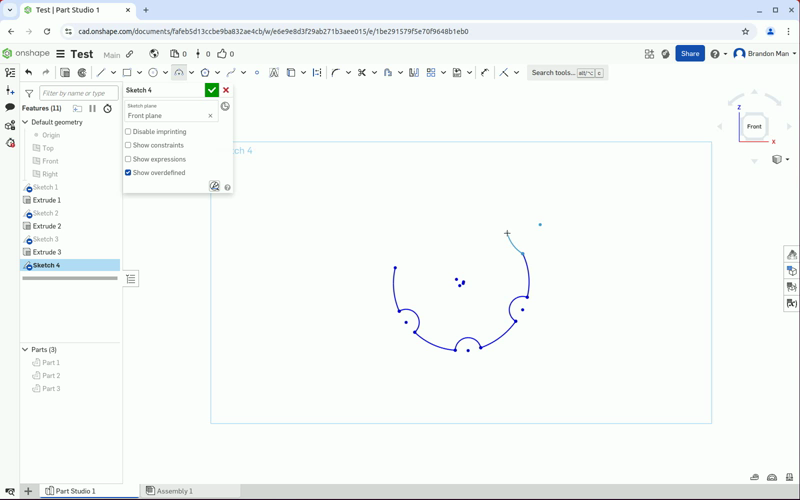
mouse_move(505, 249)
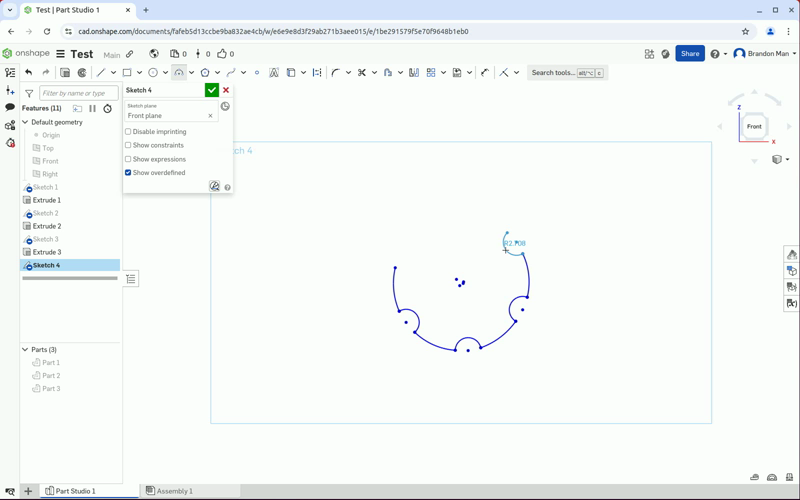
click(505, 249)
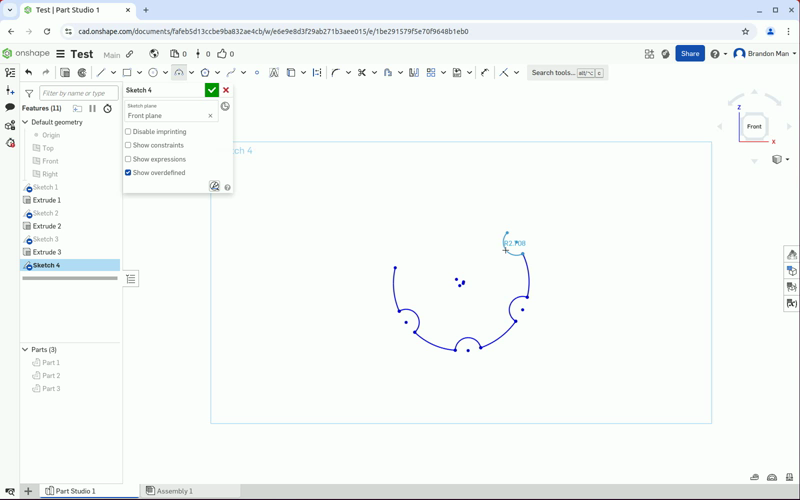
key_up(shift)
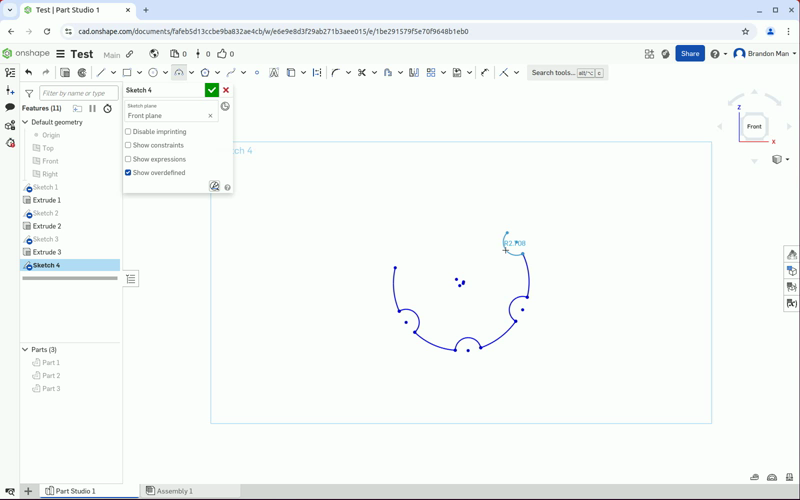
mouse_move(507, 232)
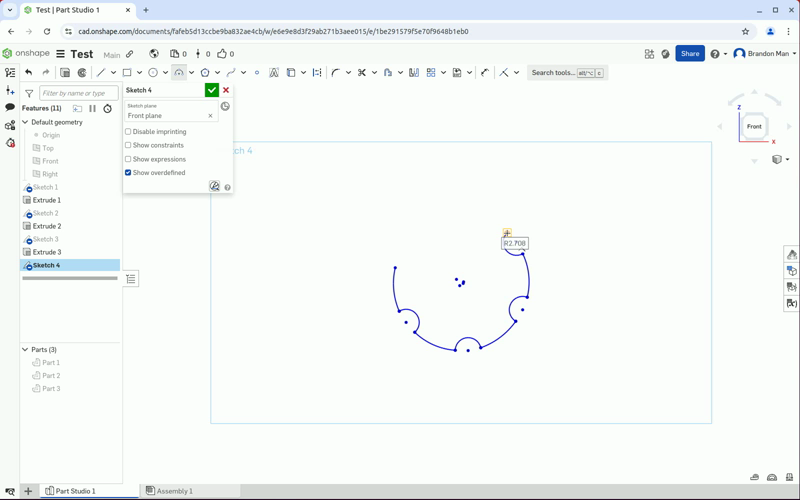
click(507, 232)
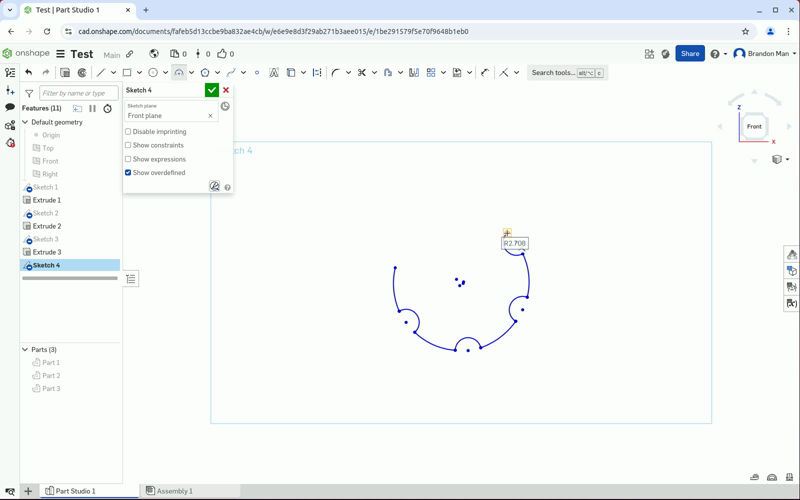
key_down(shift)
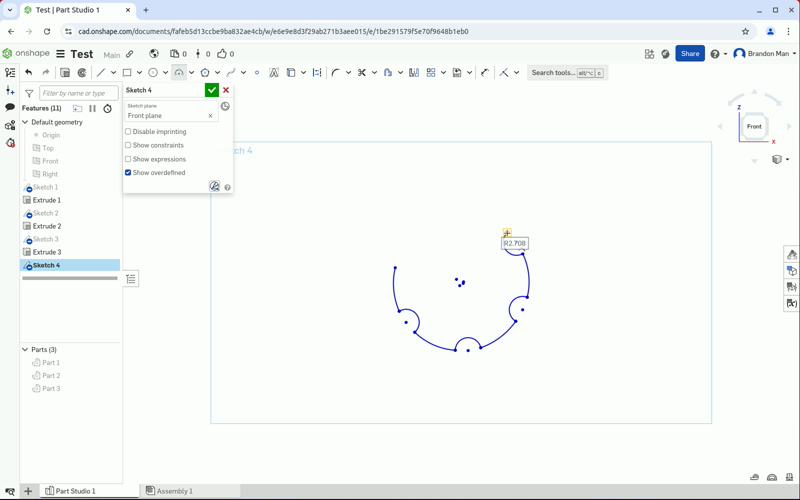
mouse_move(466, 215)
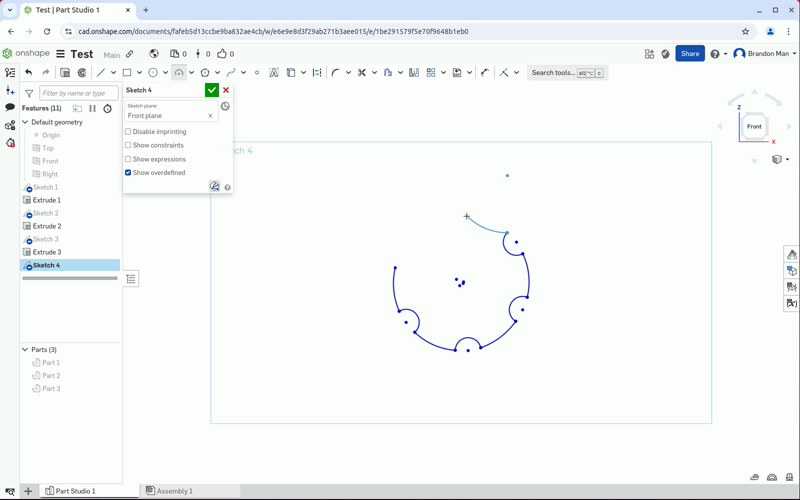
click(466, 215)
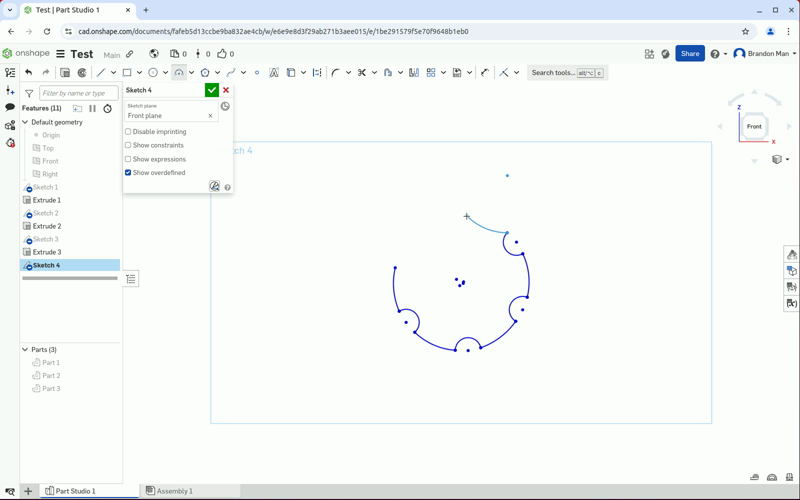
mouse_move(488, 220)
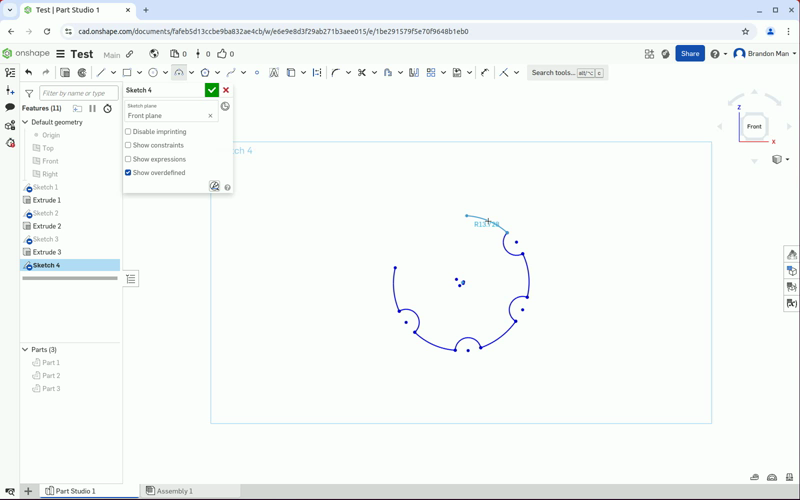
click(488, 220)
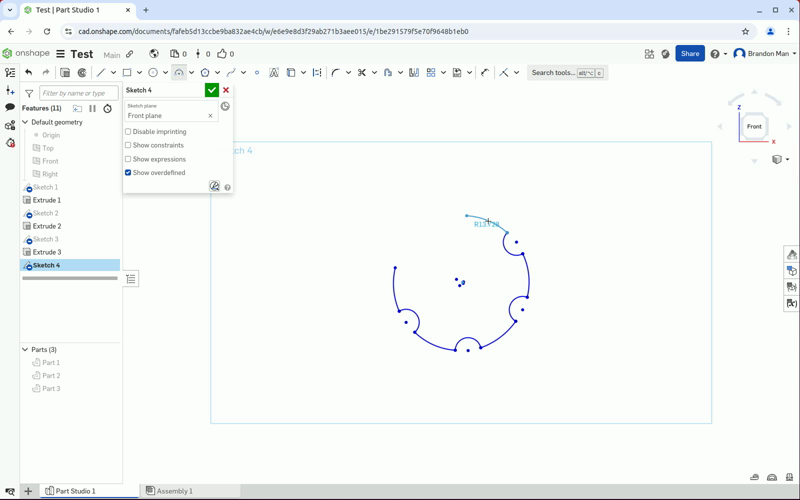
key_up(shift)
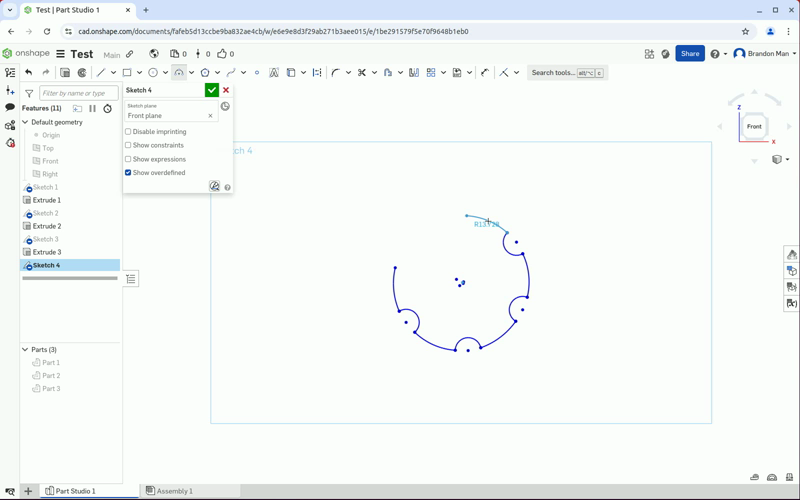
mouse_move(466, 215)
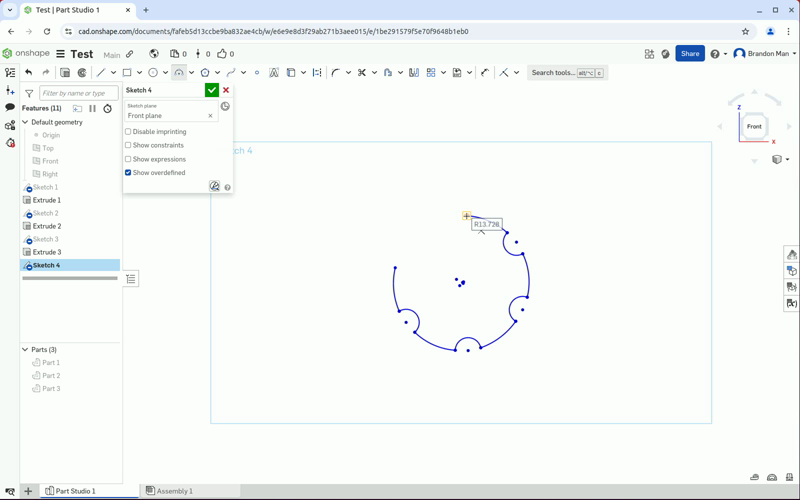
click(466, 215)
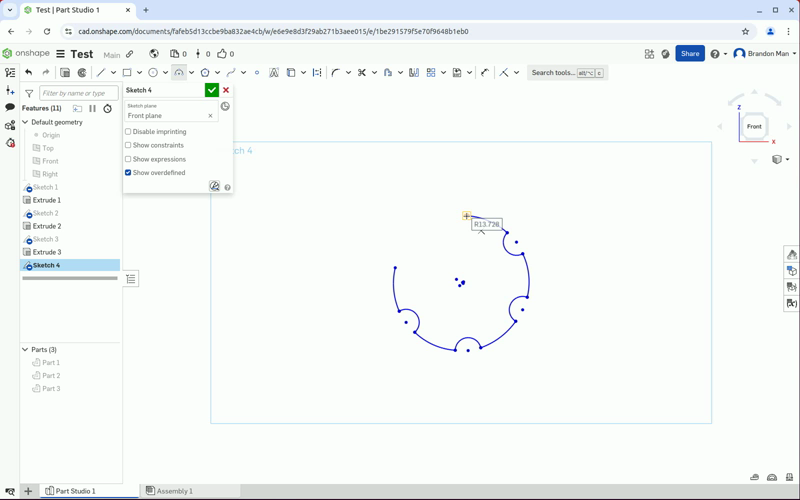
key_down(shift)
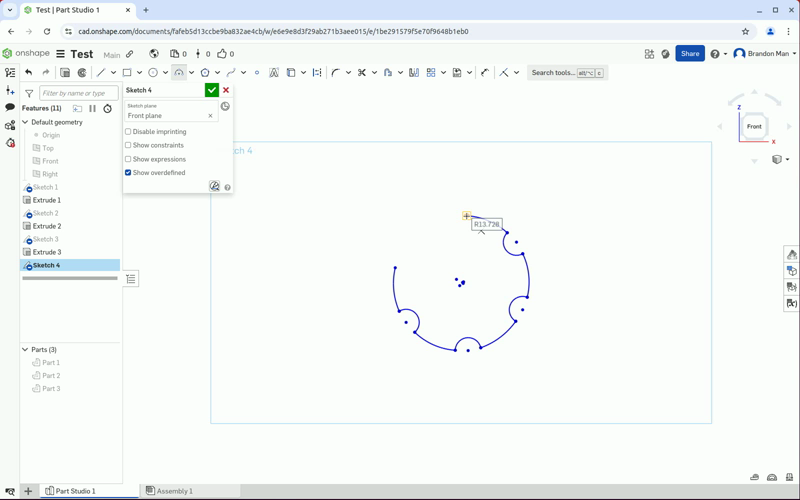
mouse_move(441, 218)
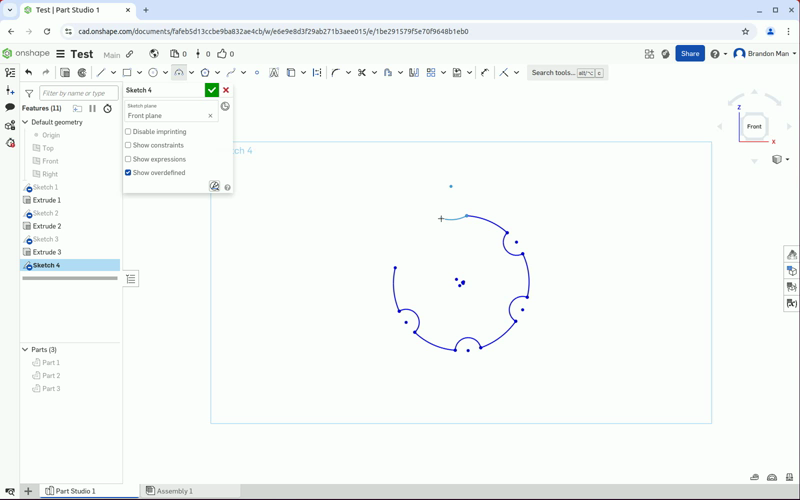
click(441, 218)
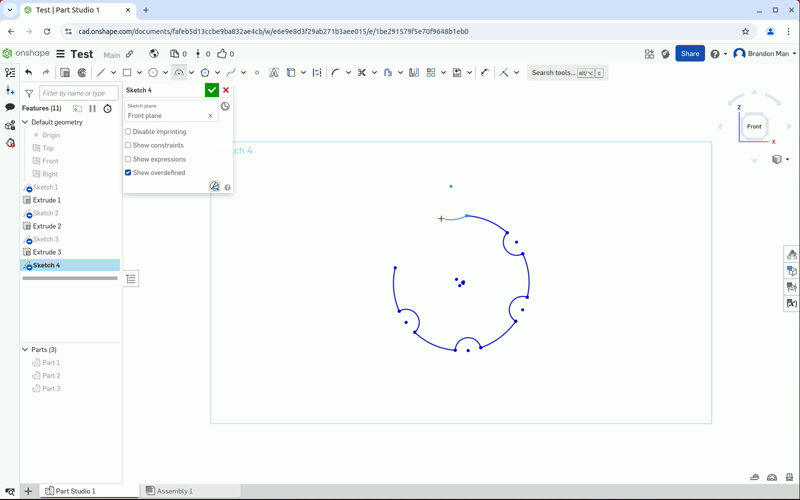
mouse_move(455, 228)
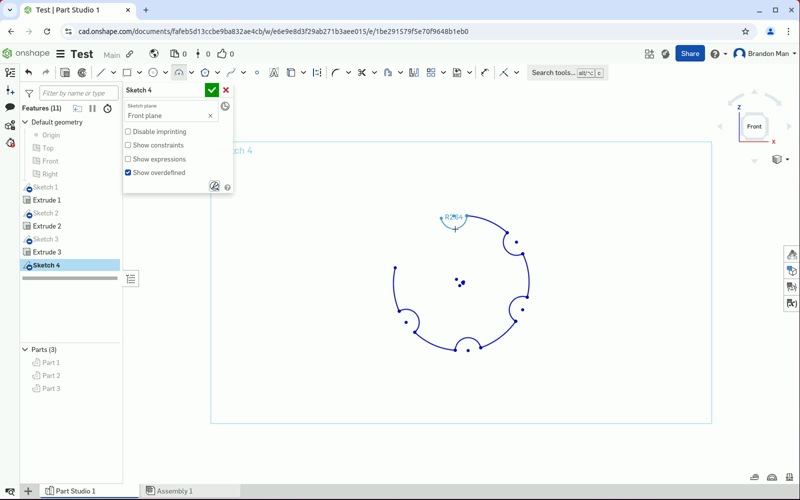
click(455, 228)
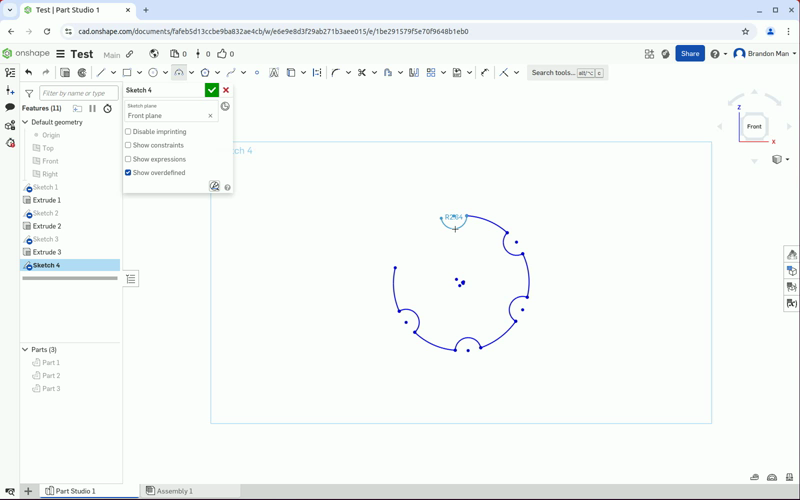
key_up(shift)
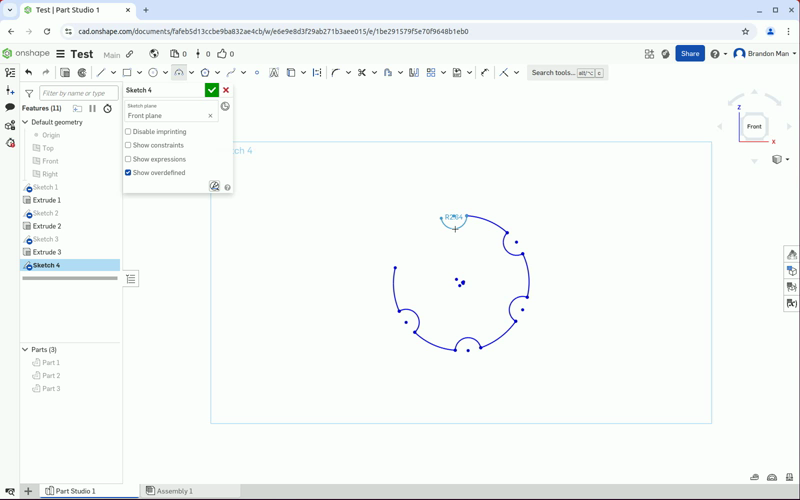
mouse_move(441, 218)
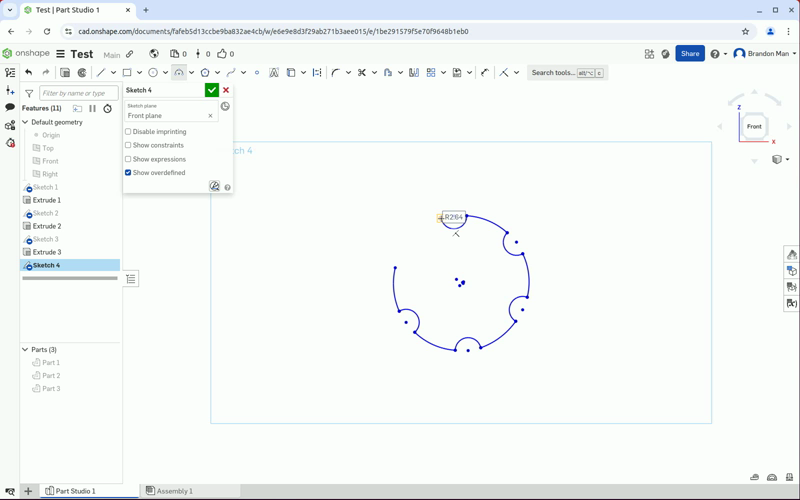
click(441, 218)
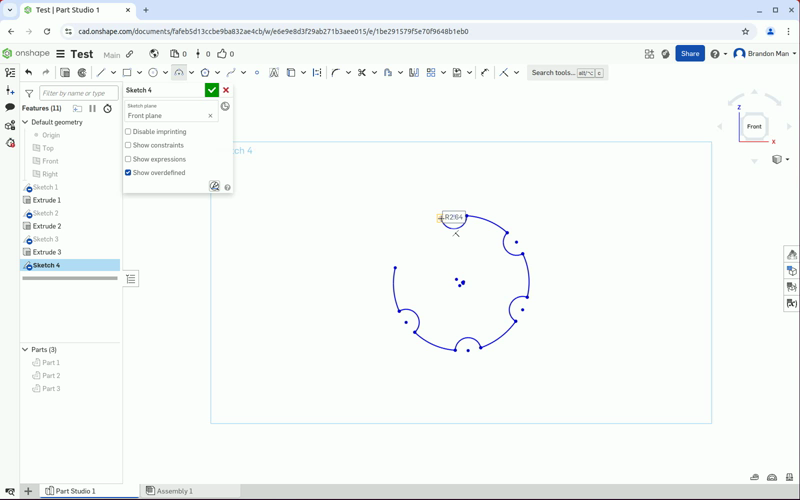
key_down(shift)
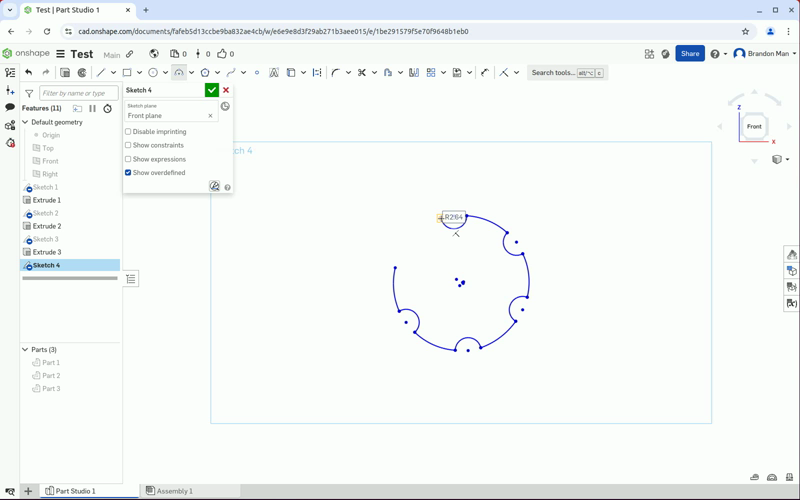
mouse_move(406, 243)
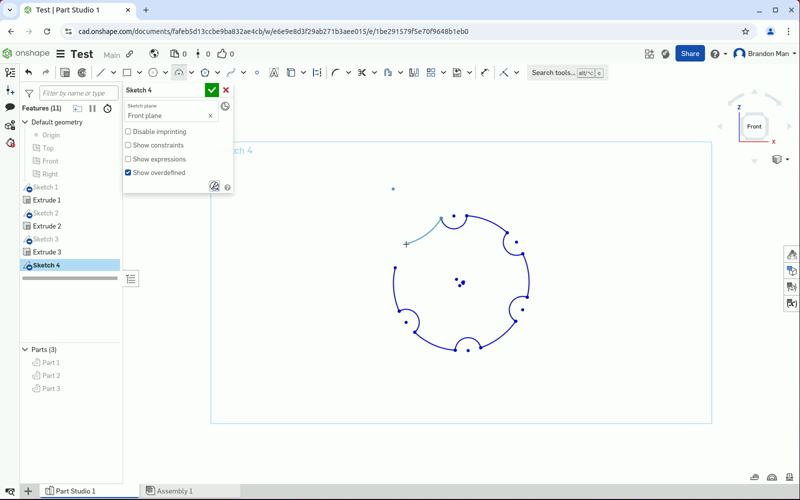
click(406, 243)
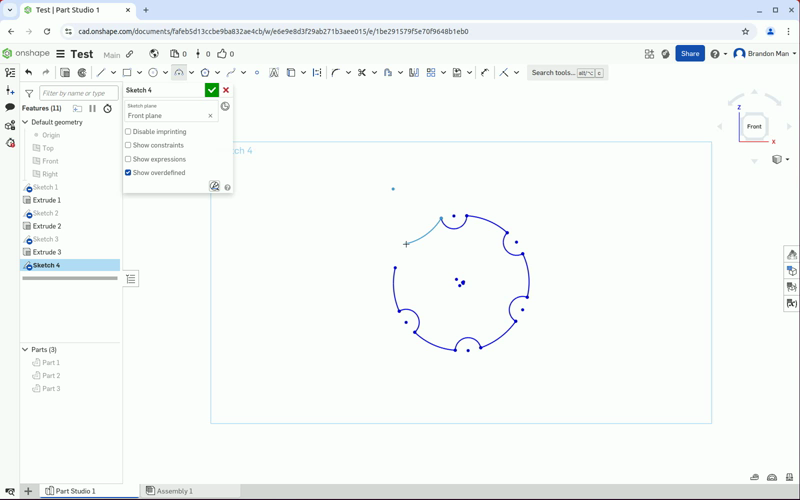
mouse_move(421, 228)
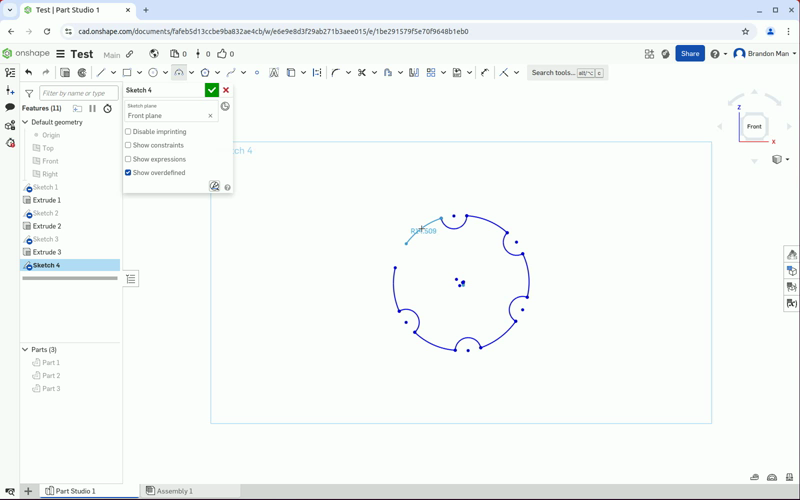
click(421, 228)
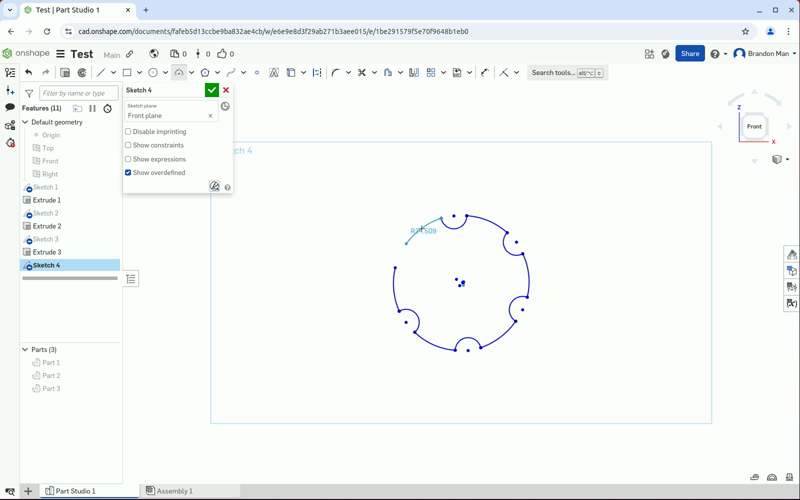
key_up(shift)
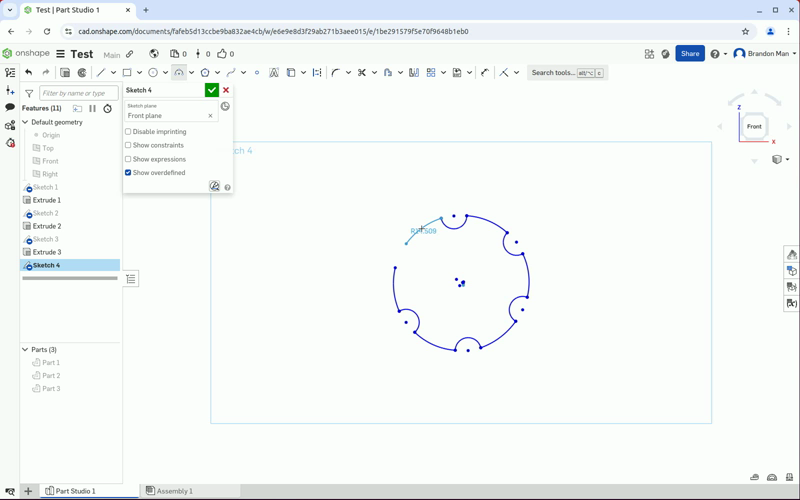
mouse_move(406, 243)
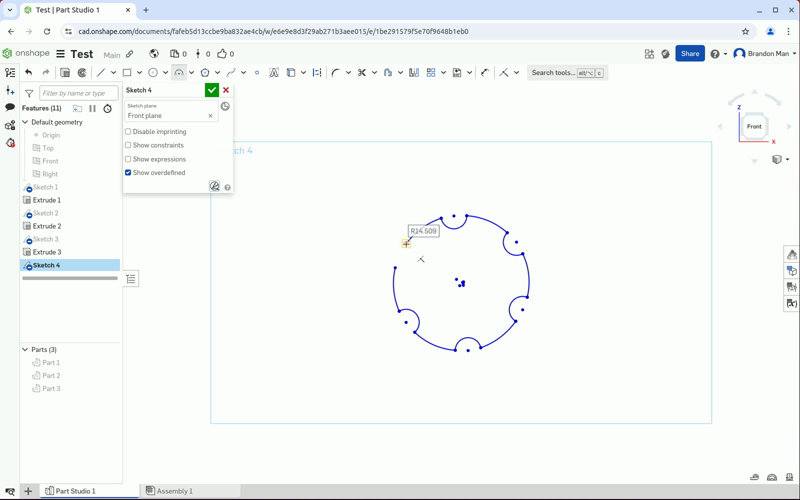
click(406, 243)
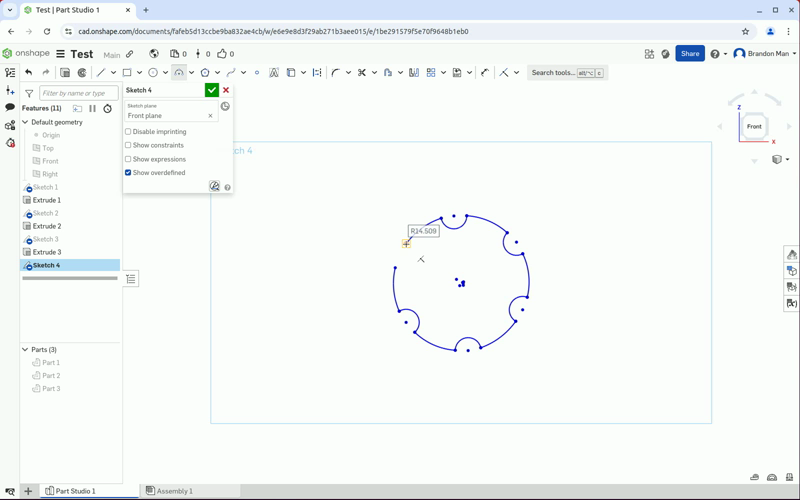
mouse_move(395, 267)
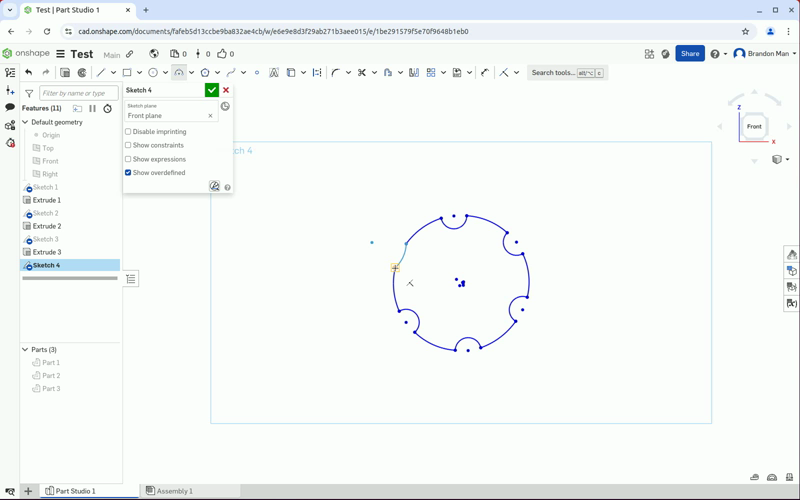
click(395, 267)
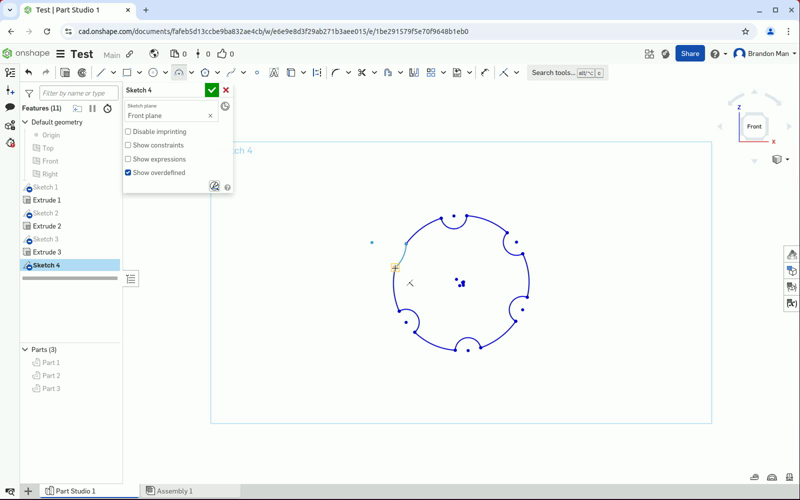
key_down(shift)
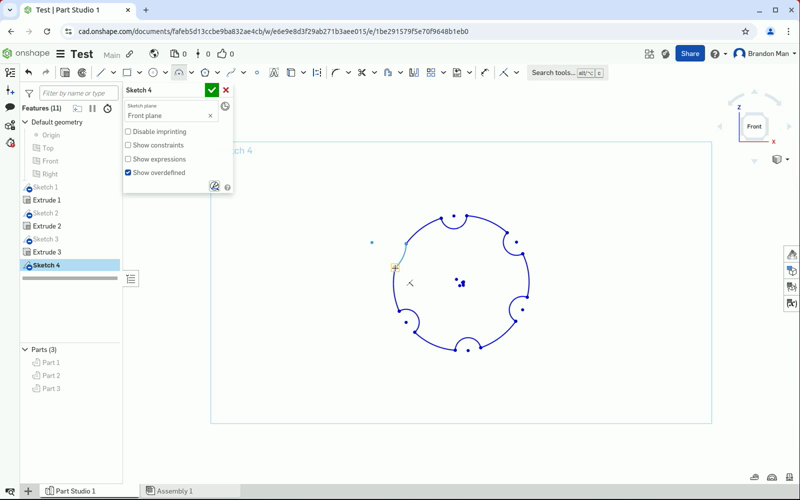
mouse_move(411, 260)
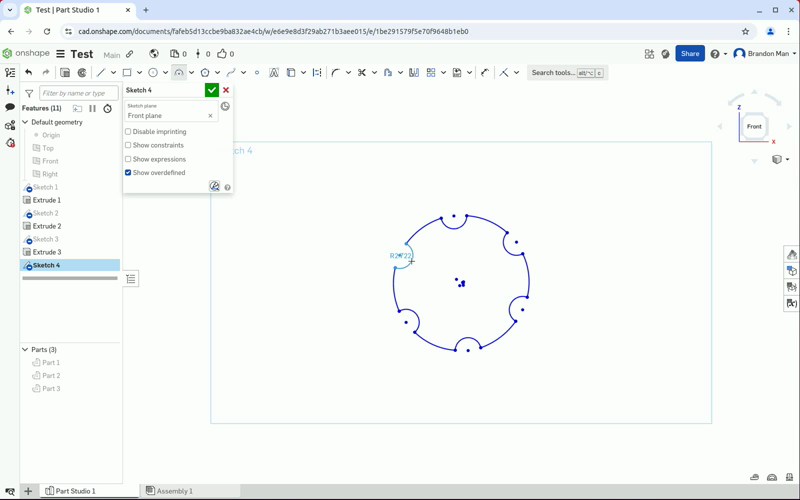
click(411, 260)
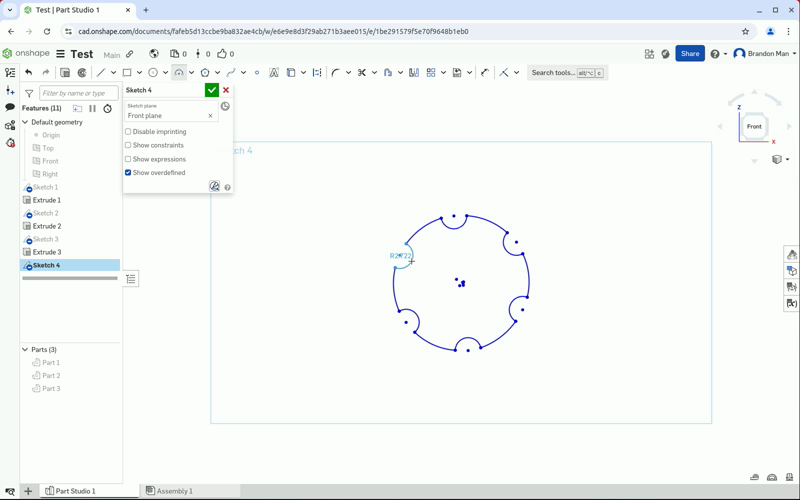
key_up(shift)
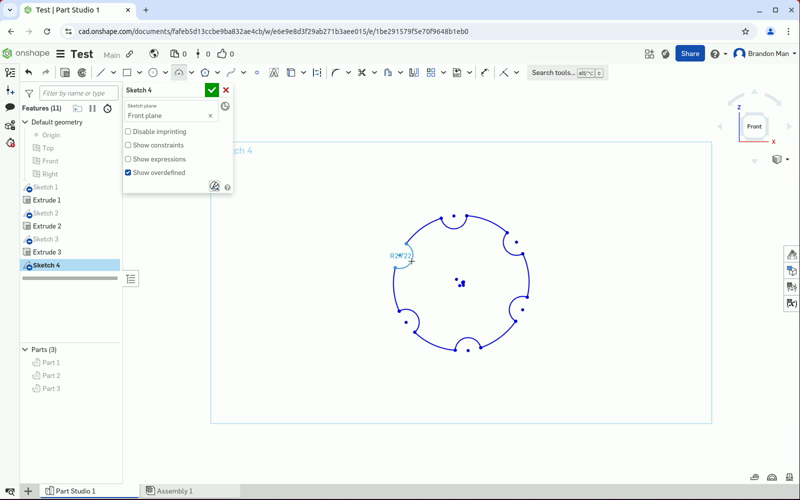
key(esc)
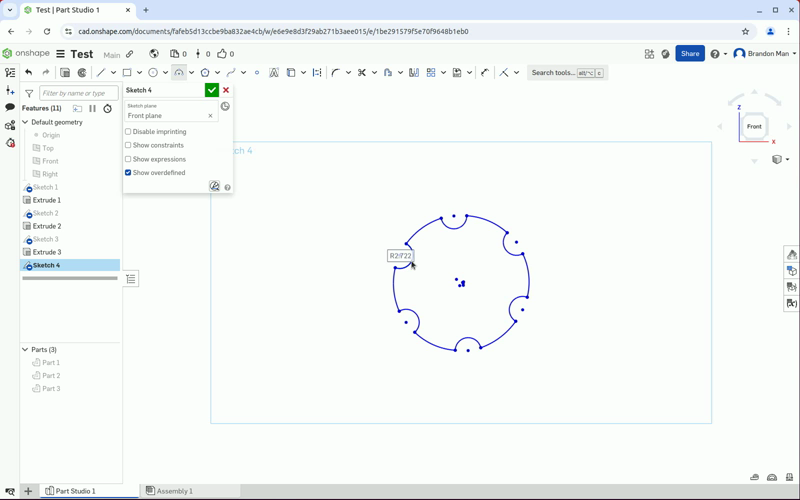
key(c)
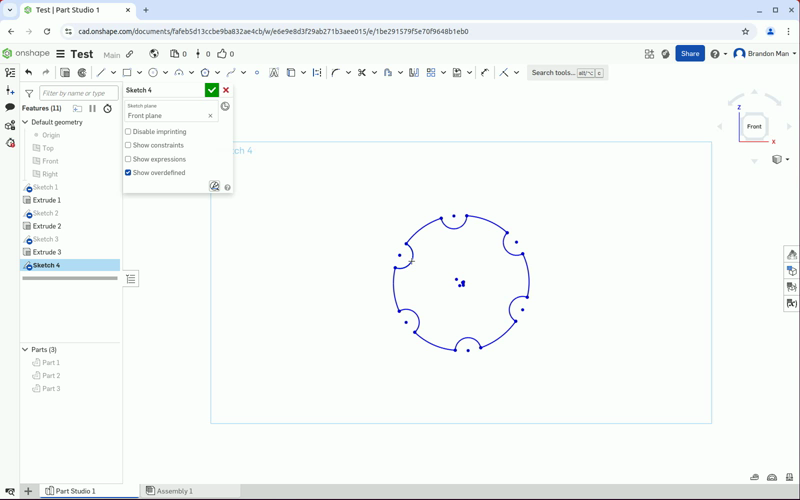
key_down(shift)
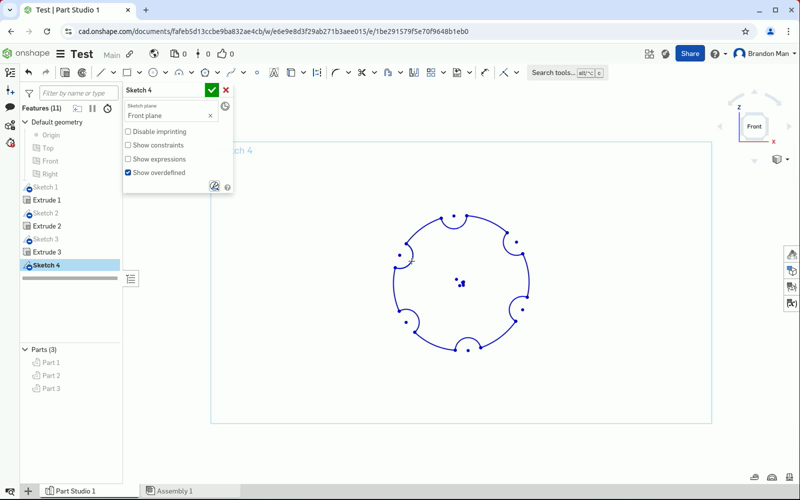
mouse_move(461, 282)
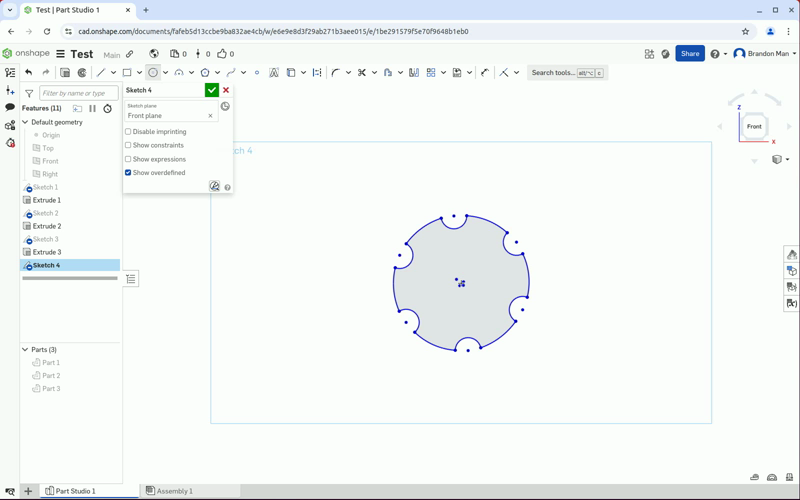
scroll(6)
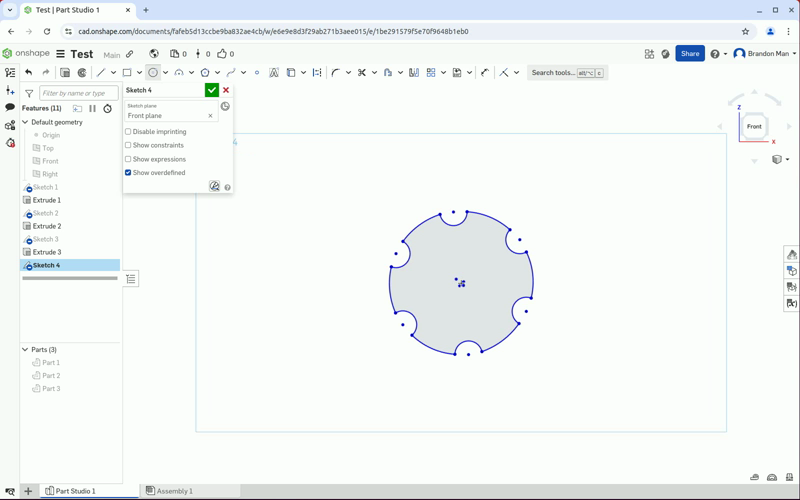
scroll(6)
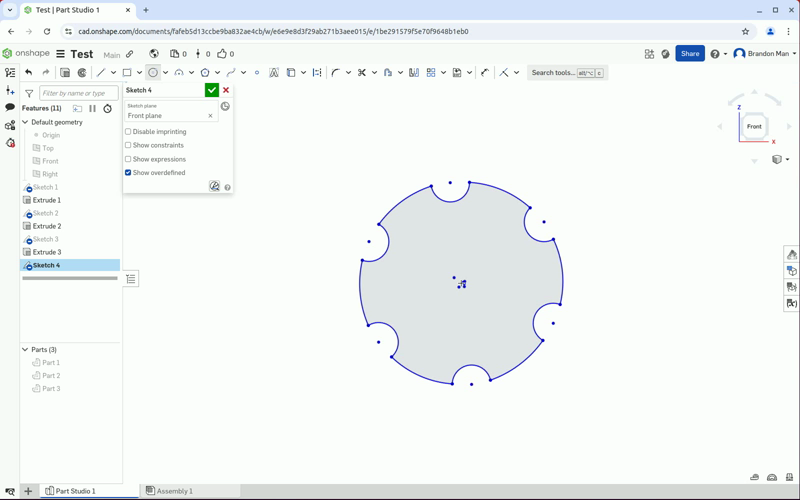
scroll(6)
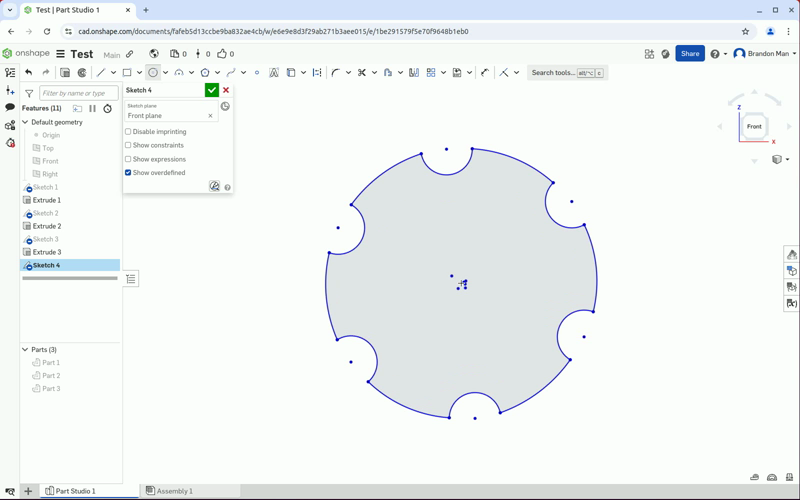
scroll(6)
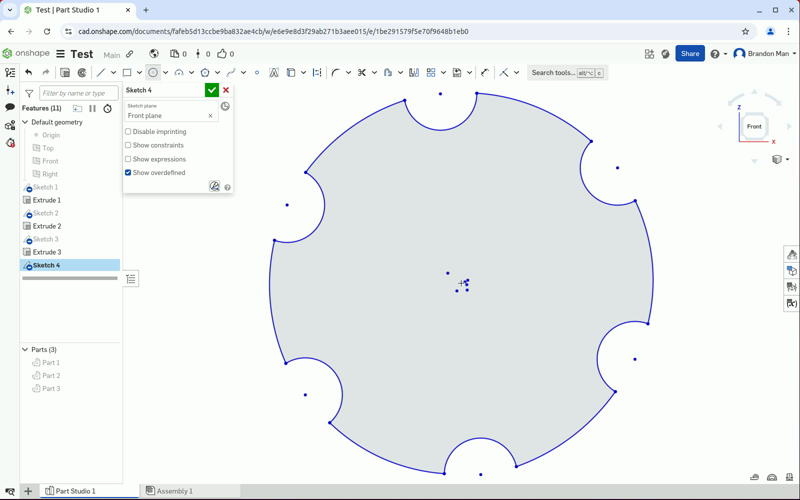
scroll(6)
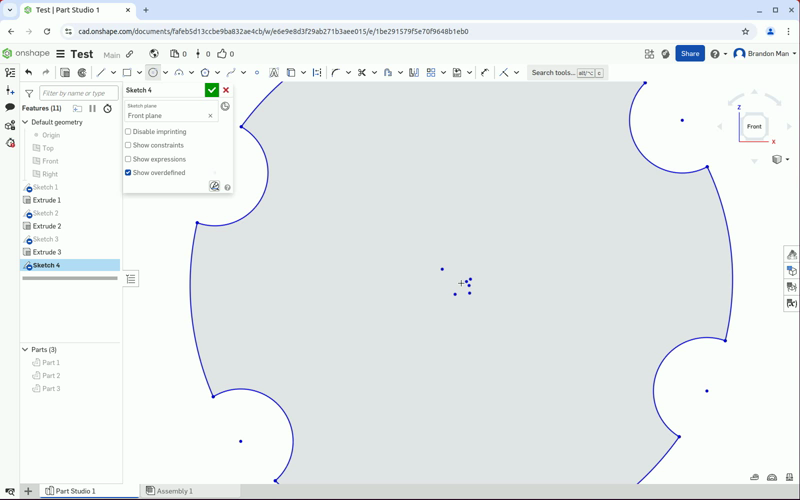
scroll(6)
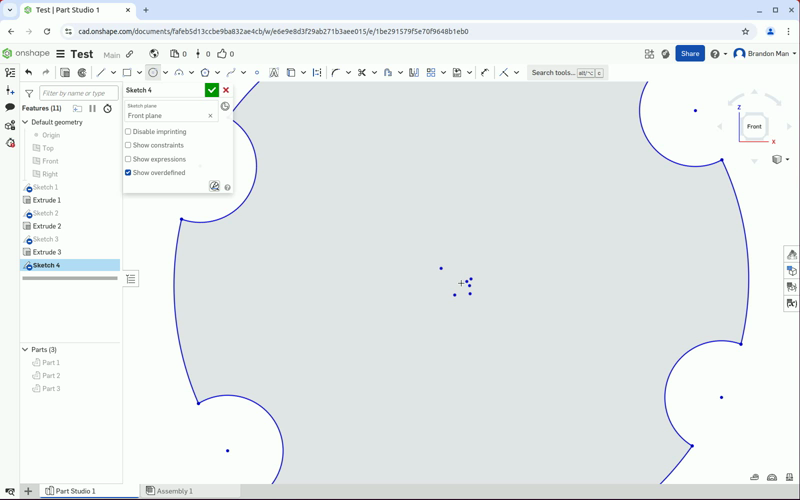
scroll(6)
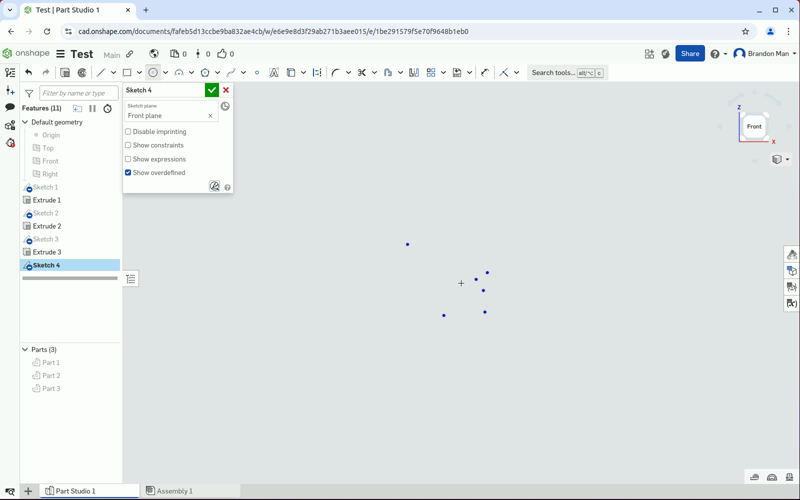
click(461, 282)
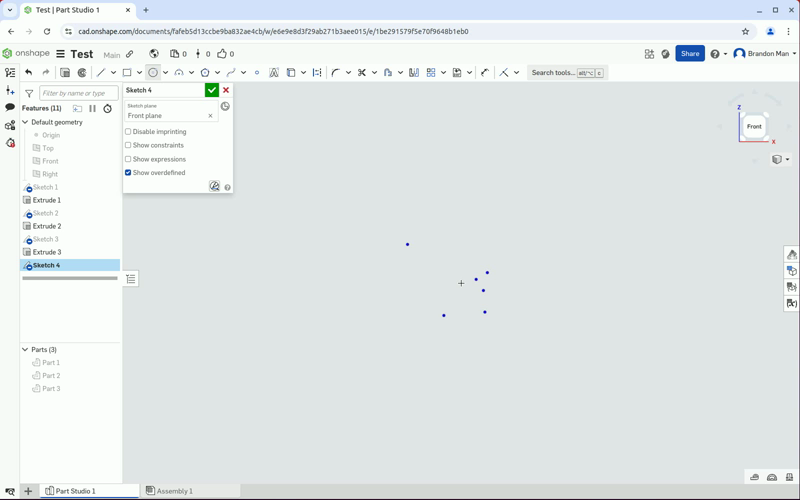
scroll(-6)
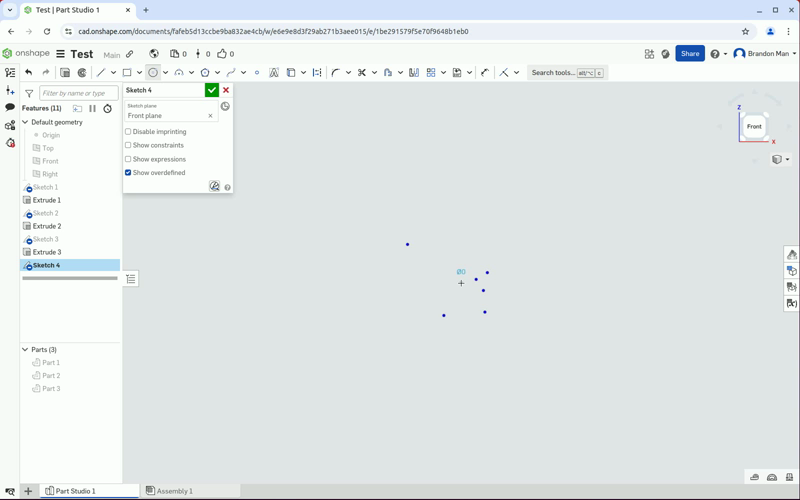
scroll(-6)
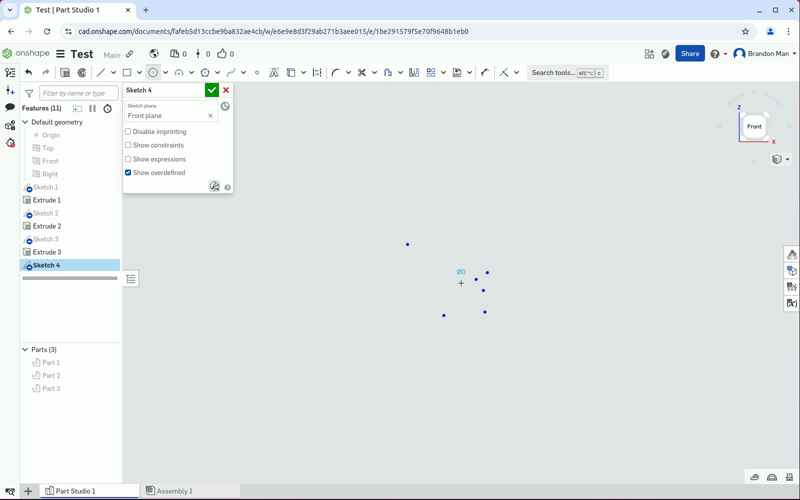
scroll(-6)
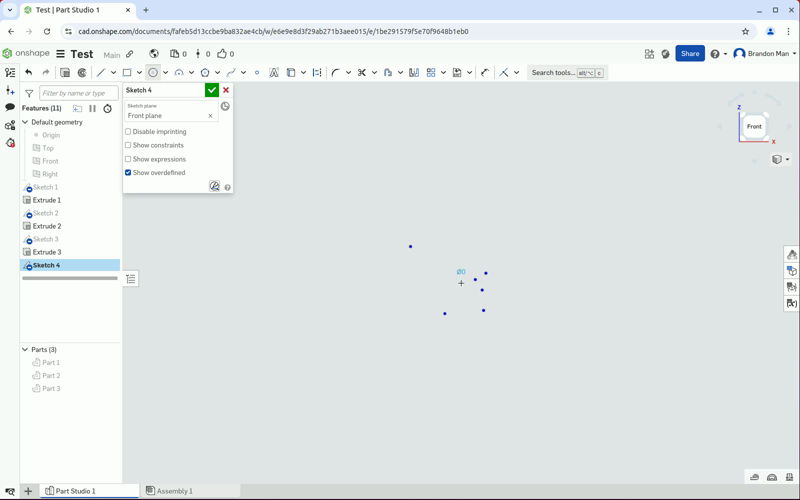
scroll(-6)
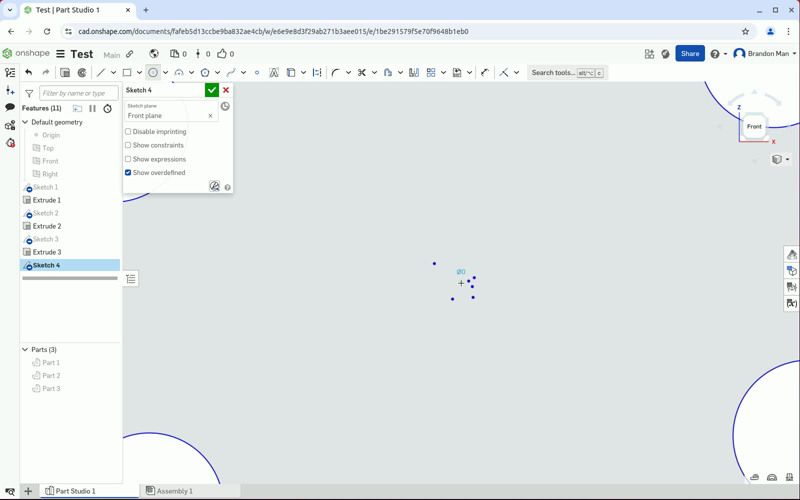
scroll(-6)
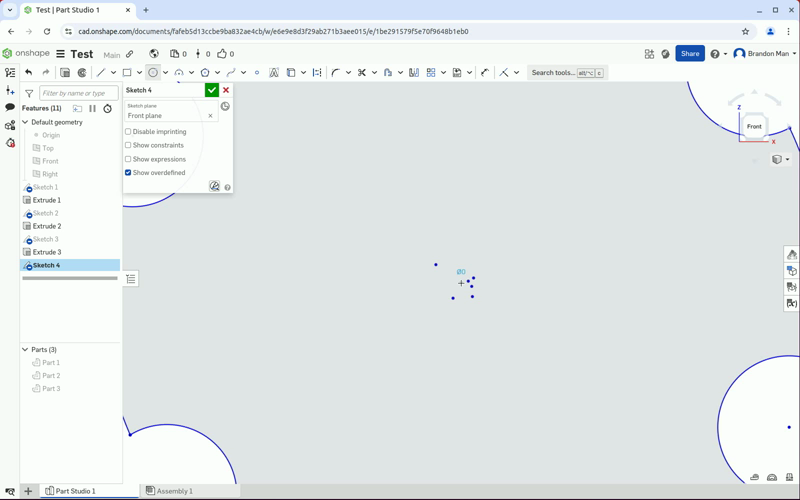
scroll(-6)
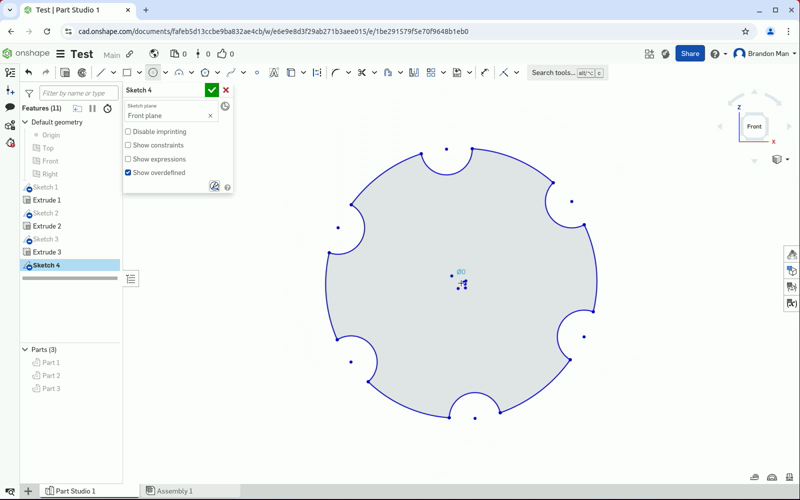
scroll(-6)
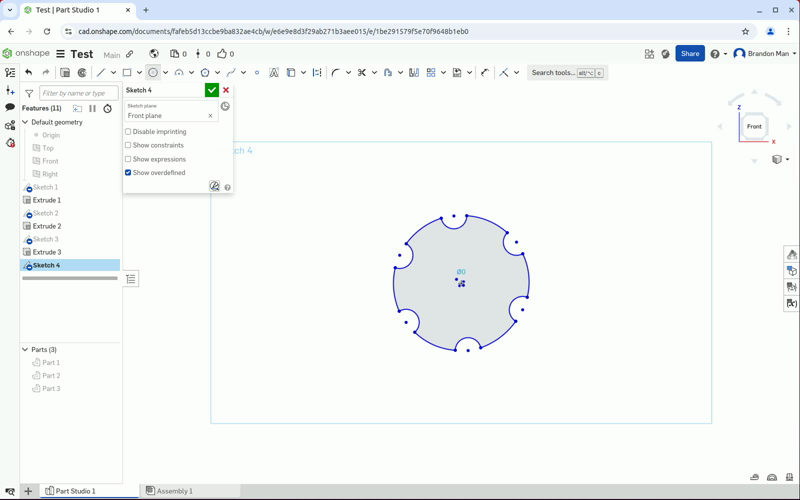
key_up(shift)
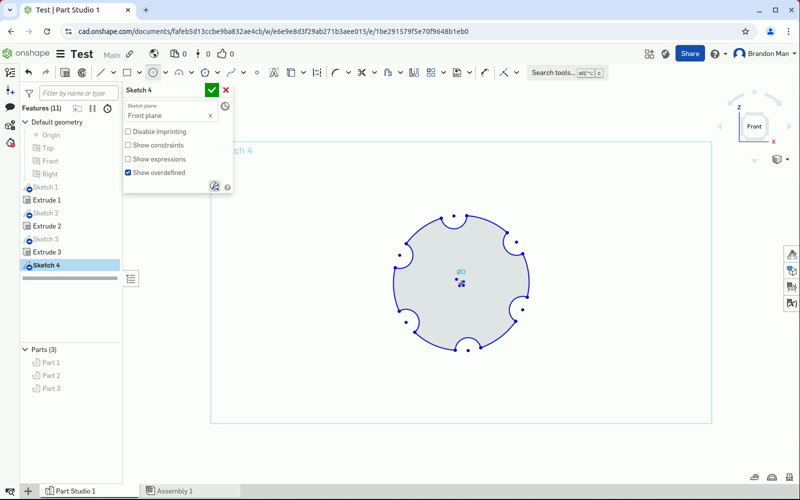
mouse_move(487, 282)
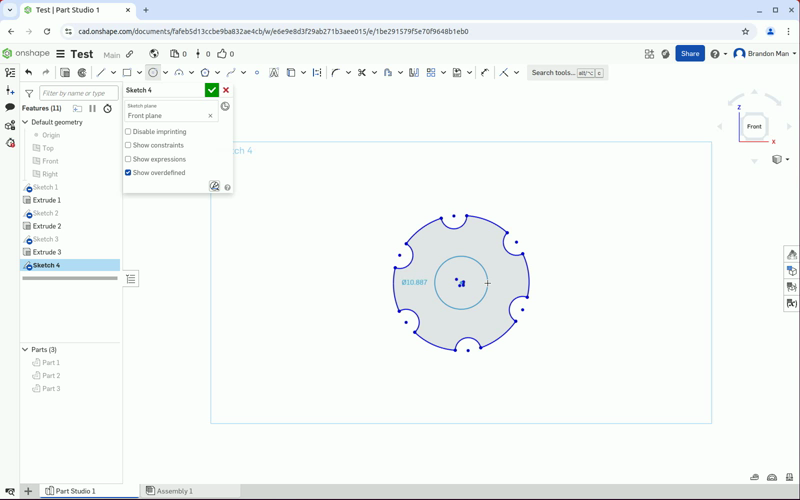
click(487, 282)
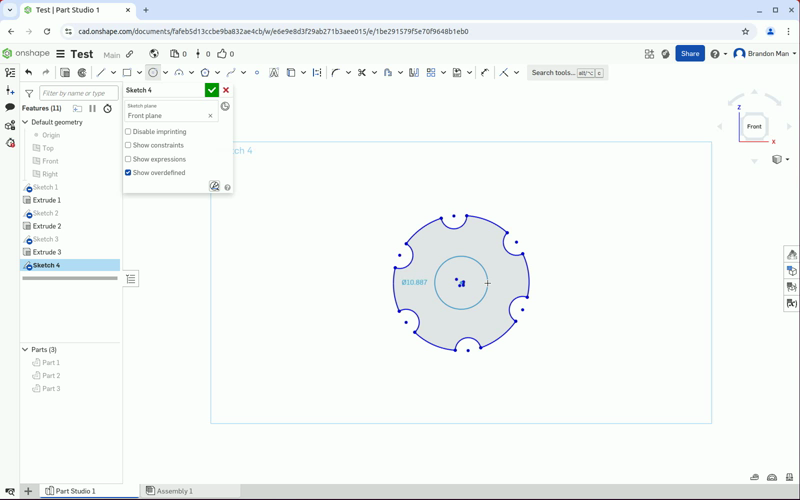
key(esc)
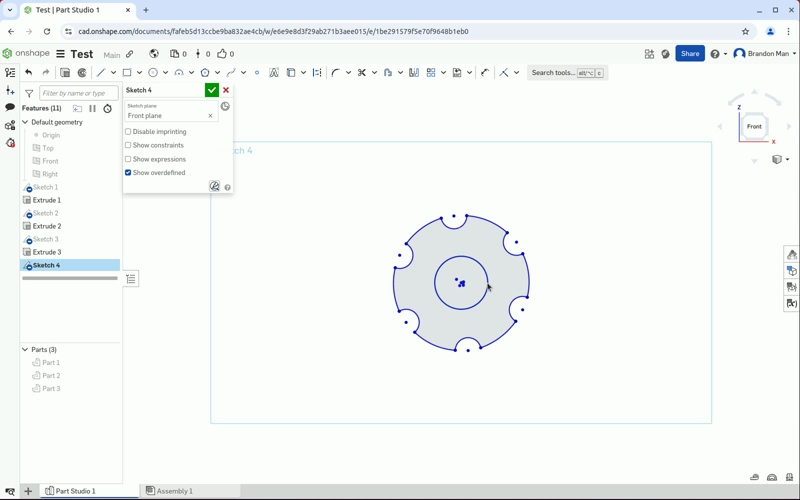
mouse_move(432, 235)
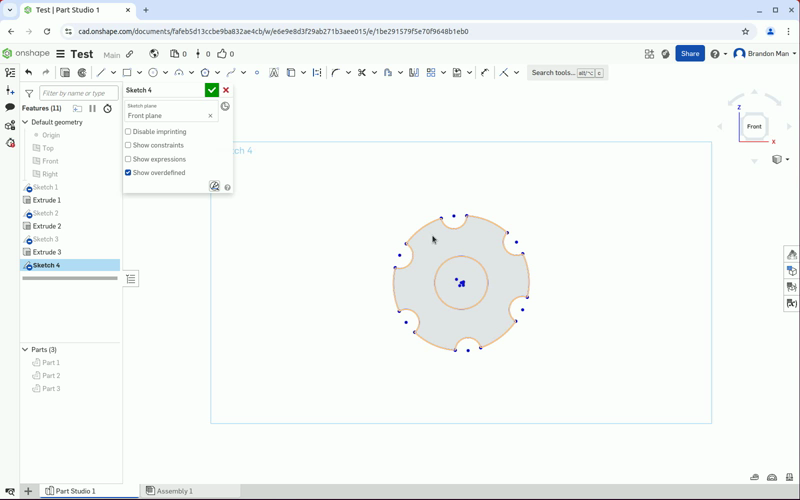
click(432, 235)
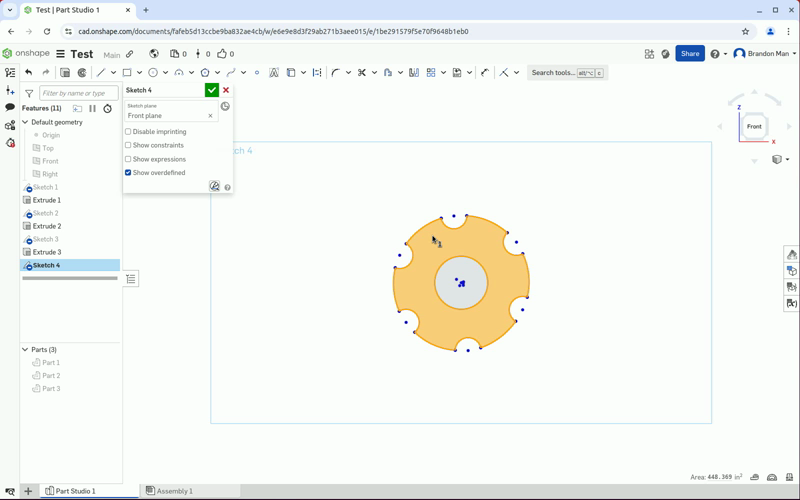
mouse_move(73, 352)
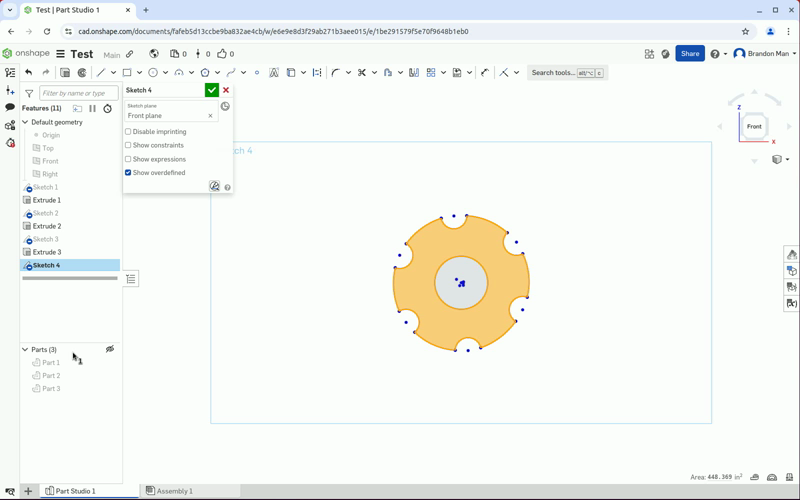
key(shift+y)
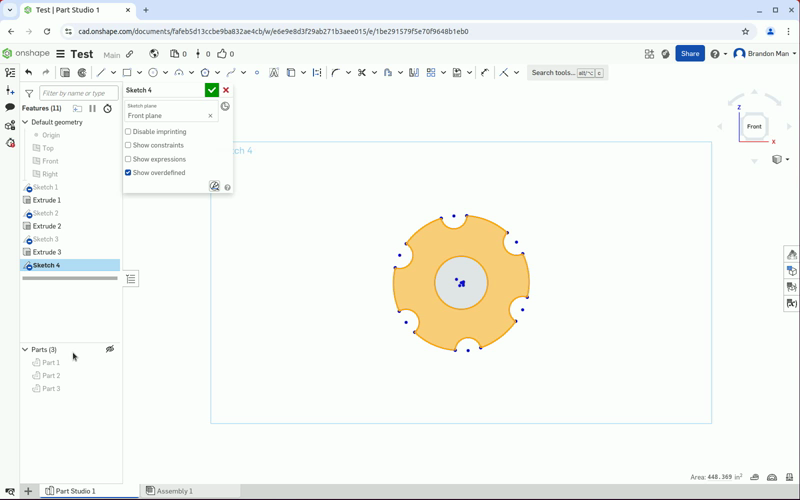
key(shift+e)
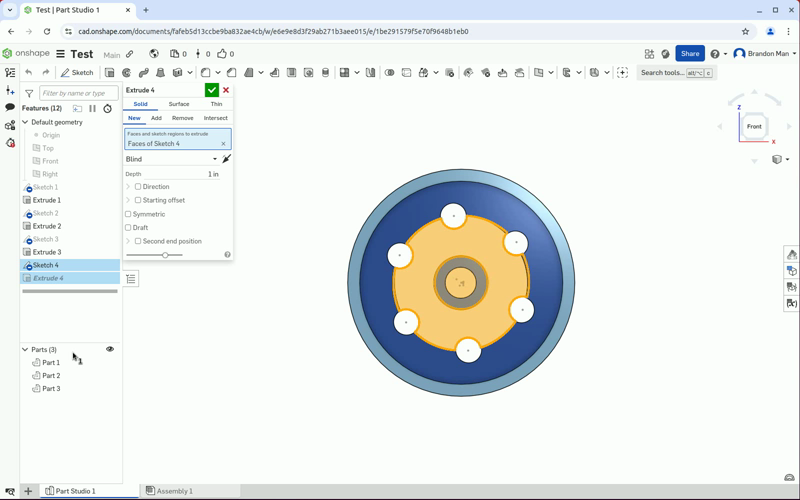
mouse_move(143, 106)
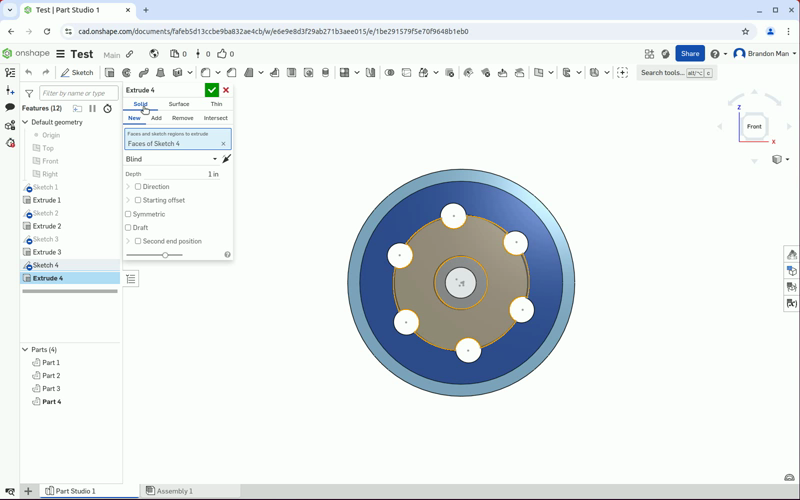
click(143, 106)
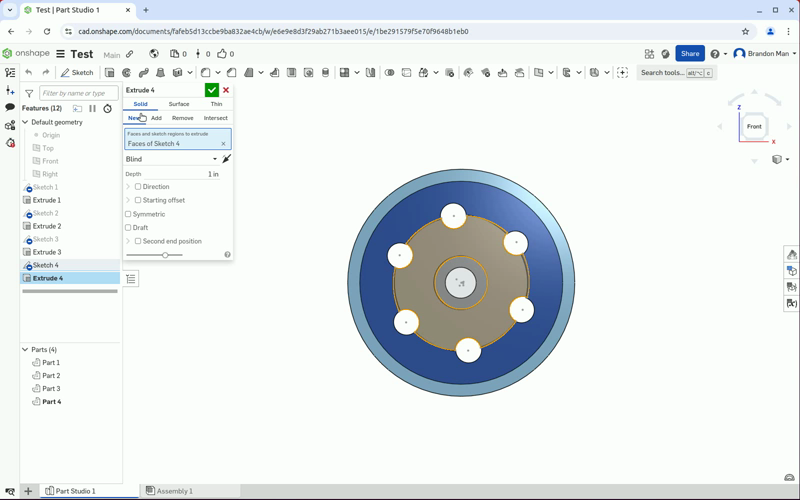
mouse_move(137, 120)
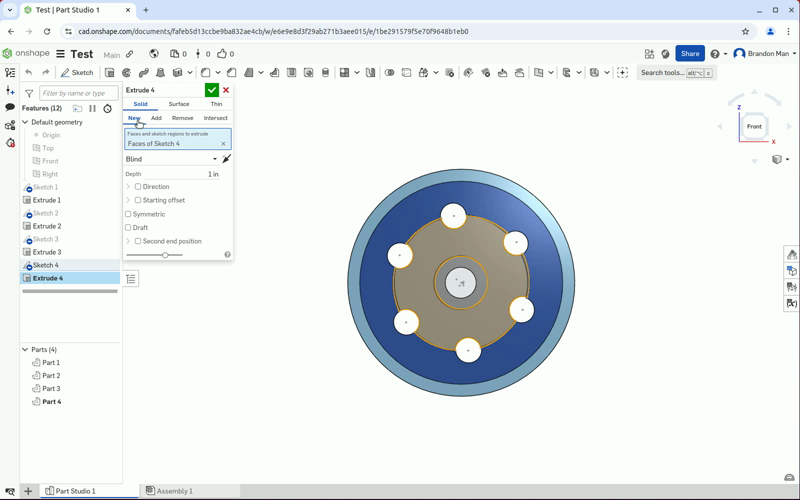
click(137, 120)
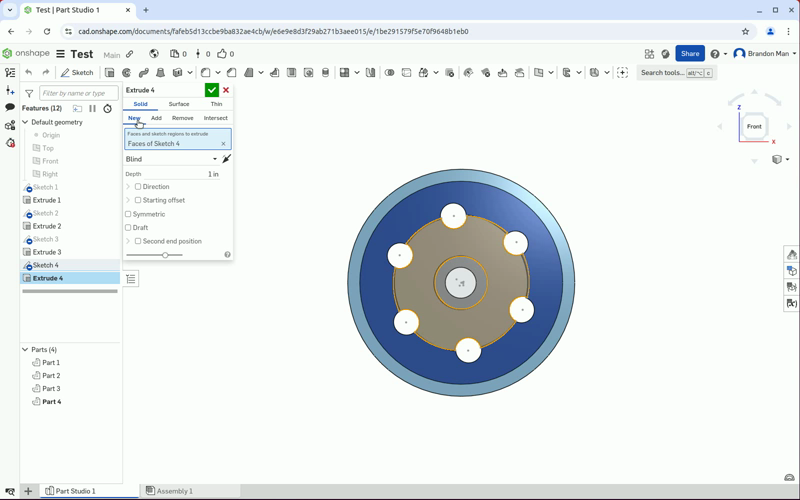
key(tab, 4)
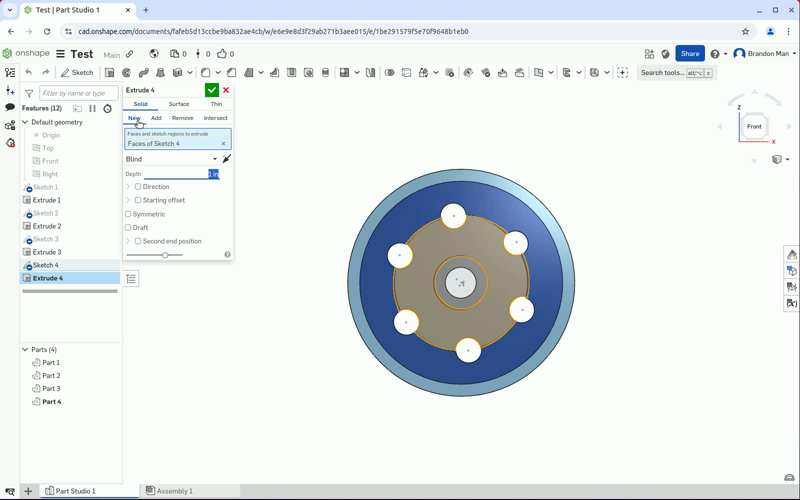
text(3.851)
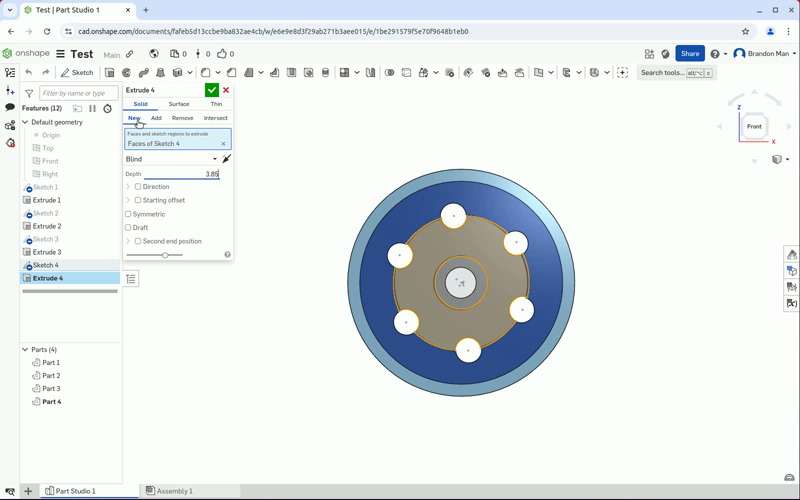
key(enter)
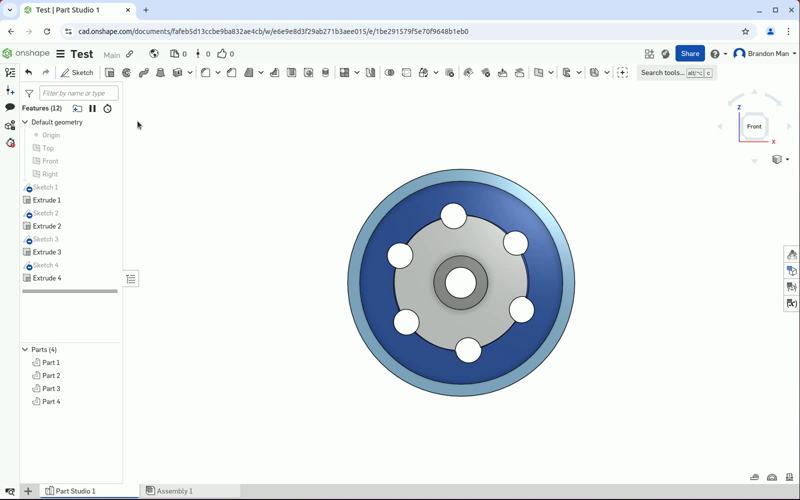
key(shift+h)
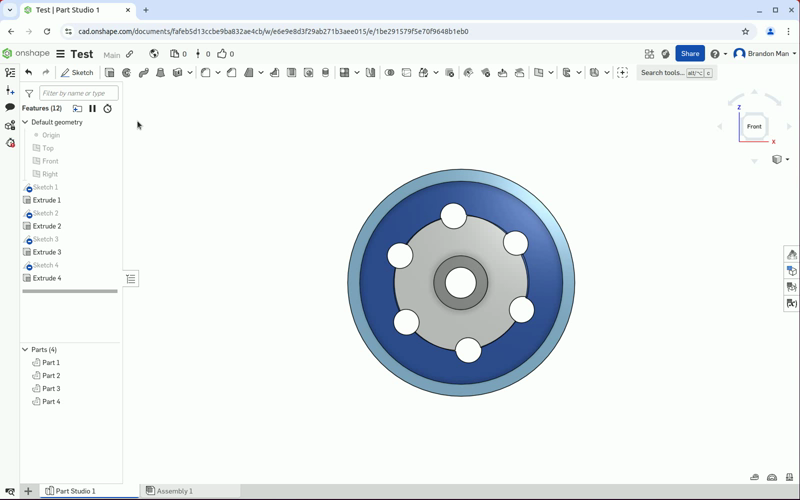
key(shift+h)
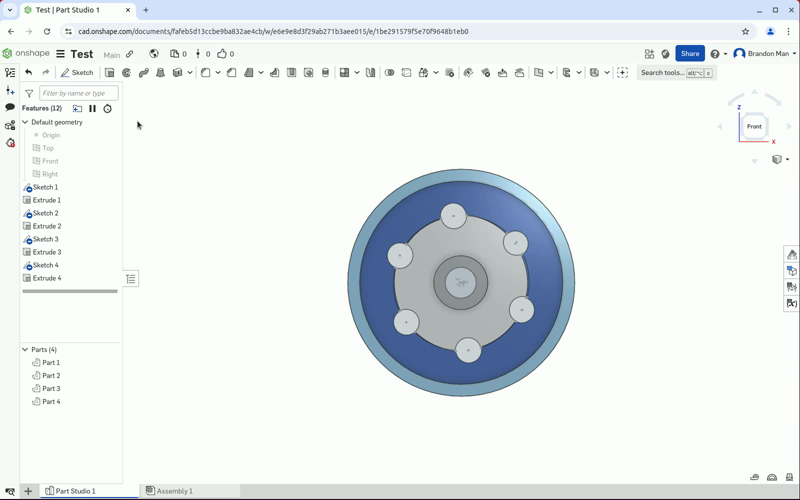
key(shift+7)
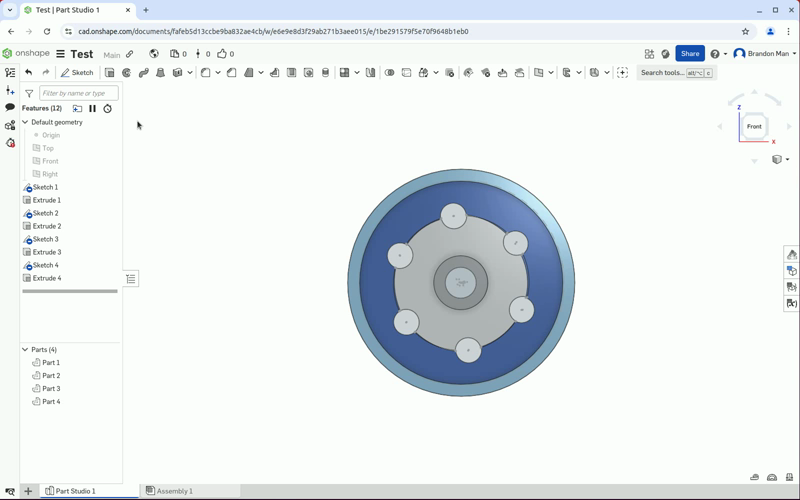
key(left, 2)
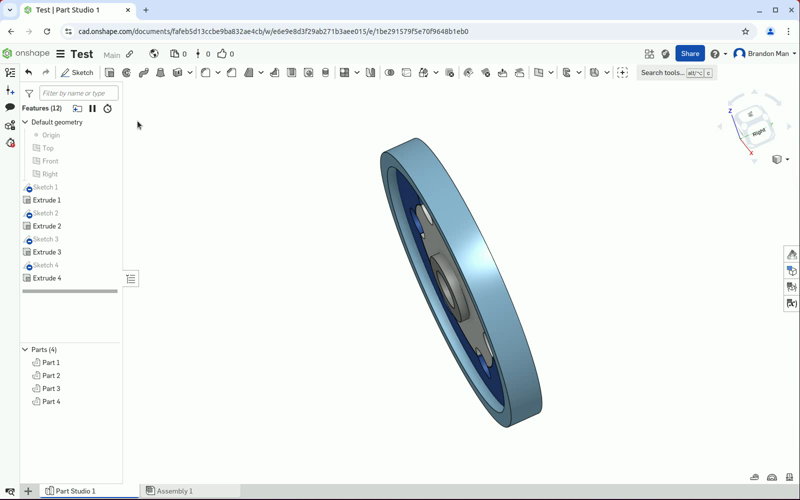
key(down, 2)
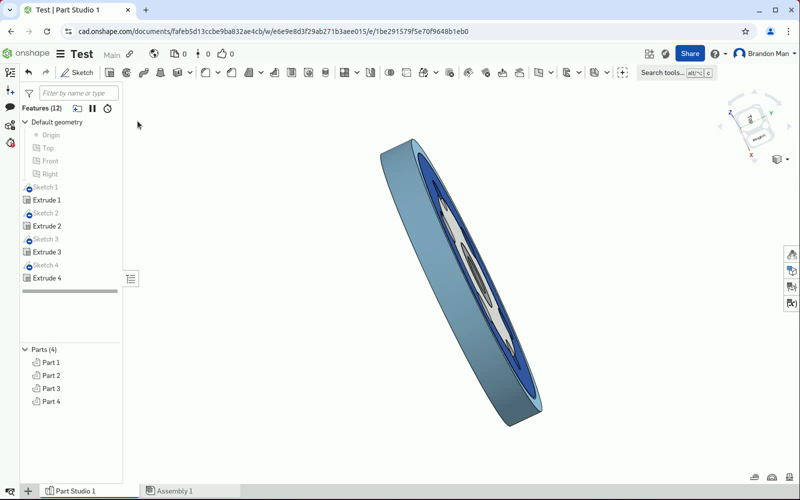
key(up, 2)
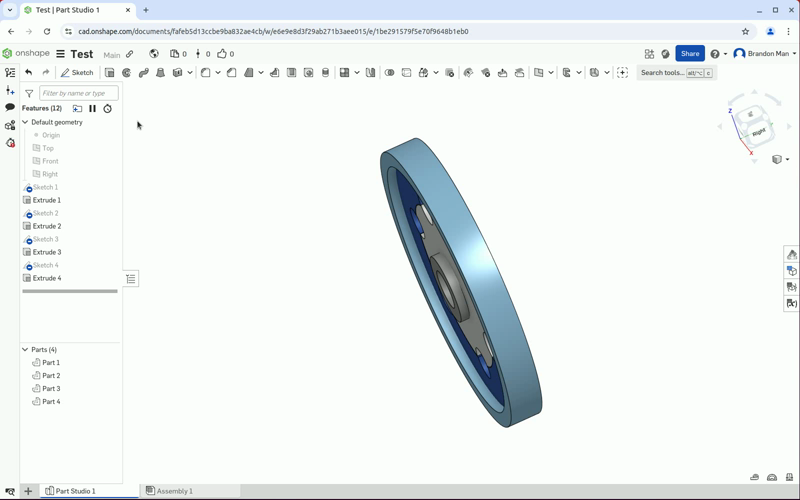
key(right, 2)
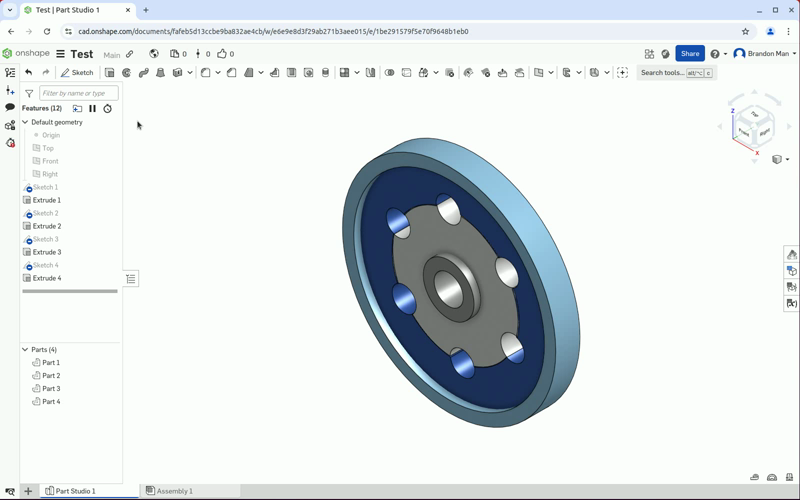
mouse_move(73, 189)
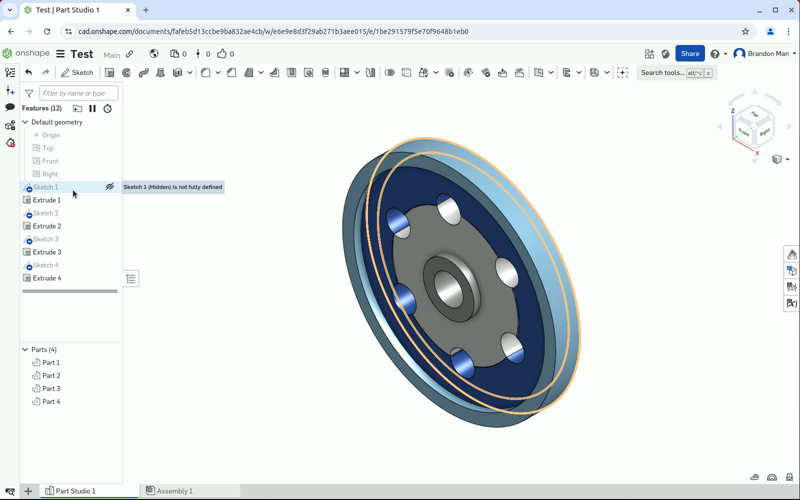
click(73, 189)